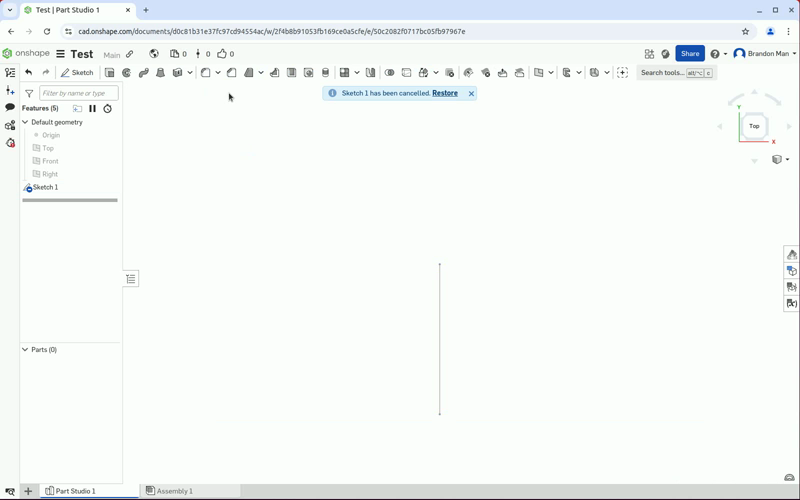
key(shift+h)
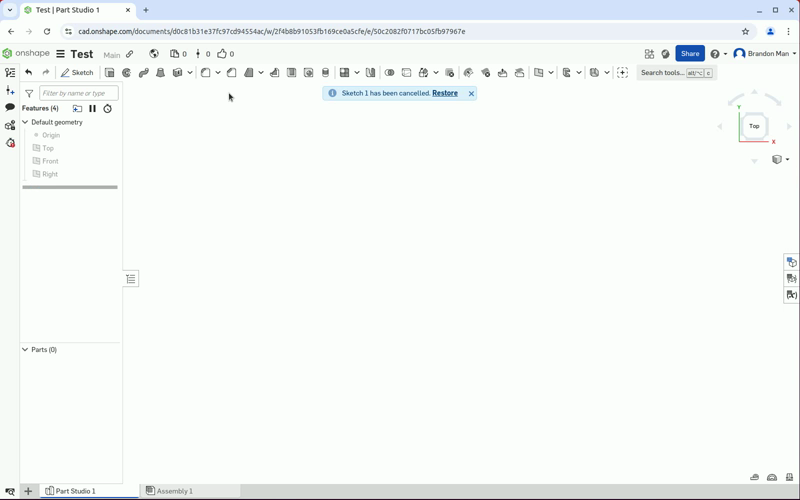
mouse_move(73, 352)
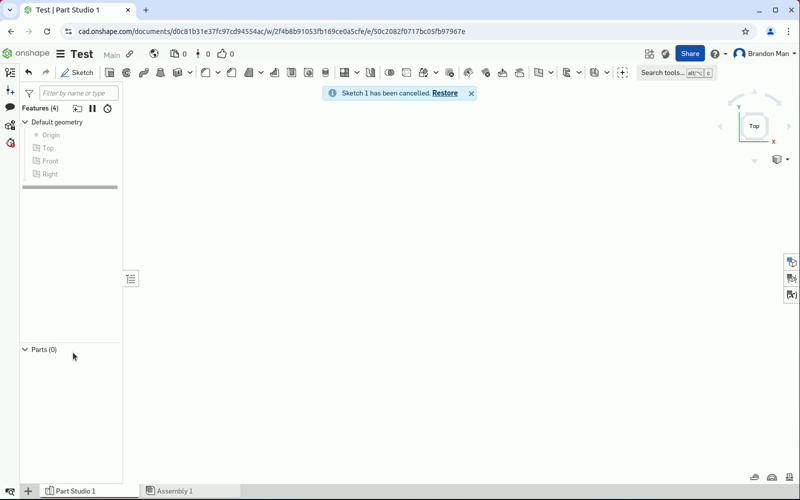
key(y)
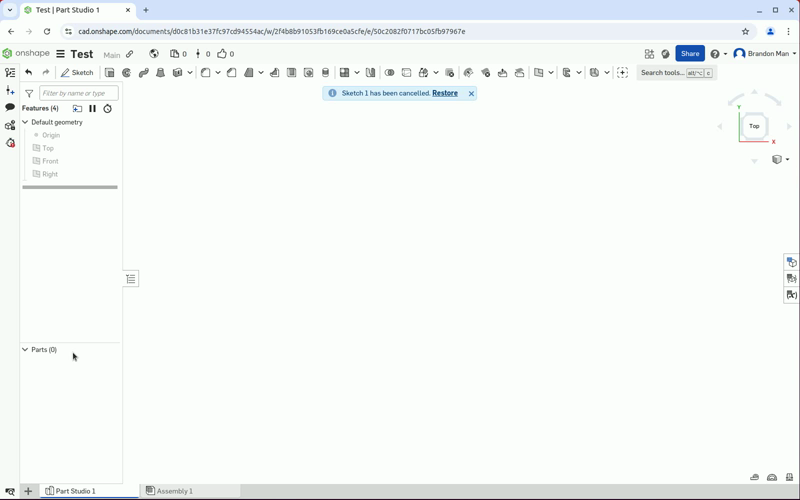
key(shift+p)
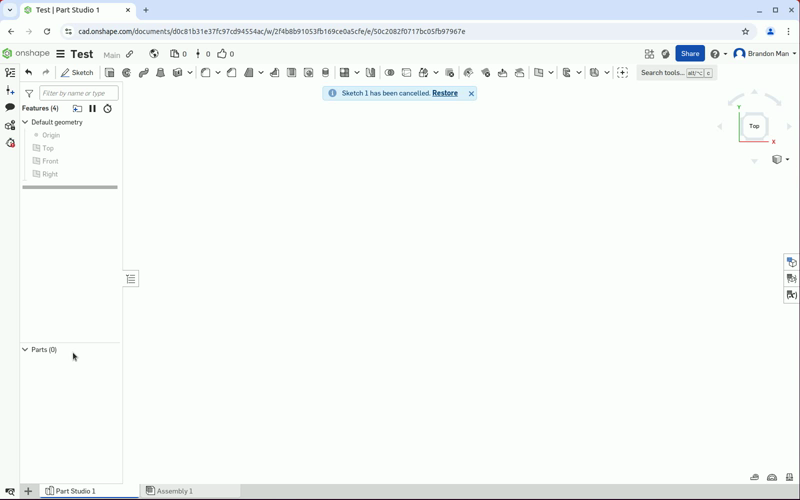
key(space)
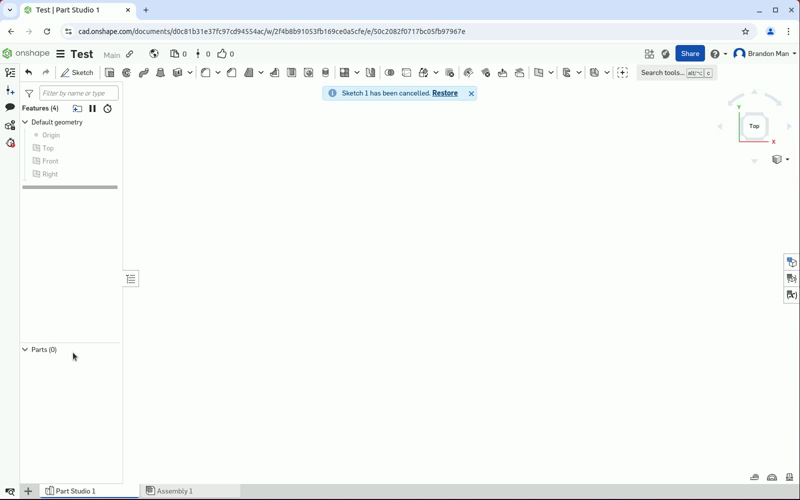
key_down(shift)
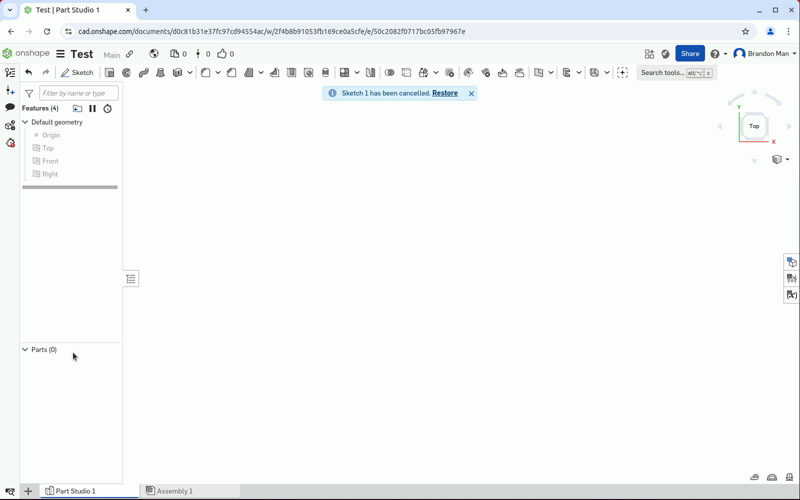
key(up)
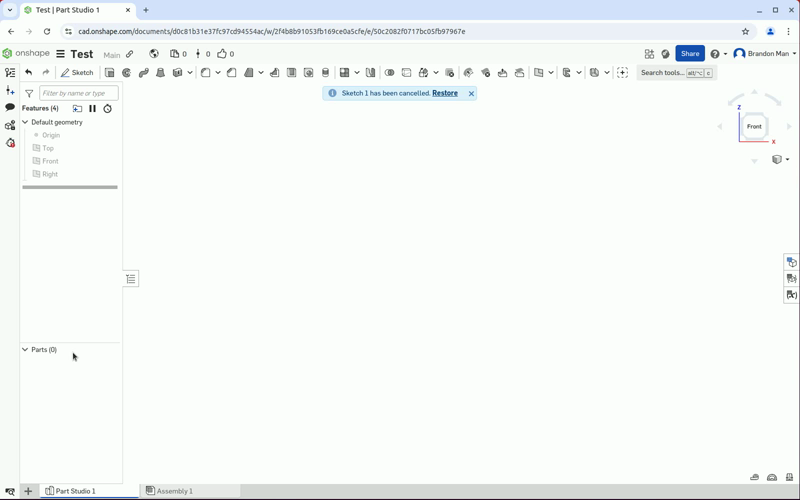
key_up(shift)
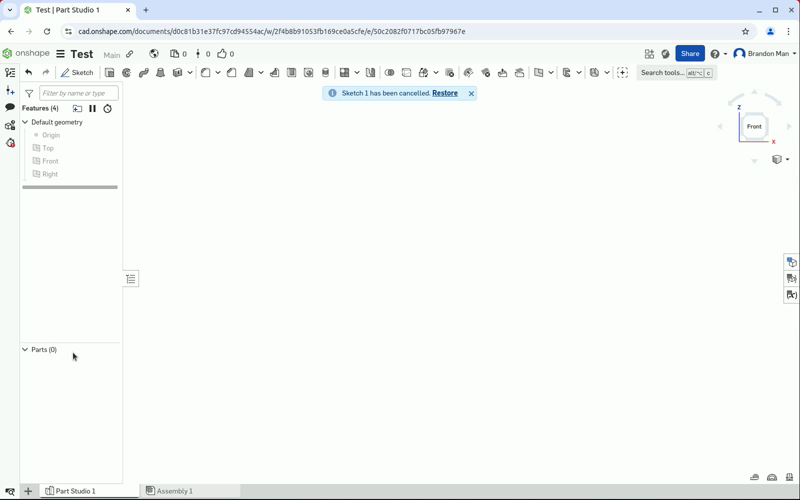
key(space)
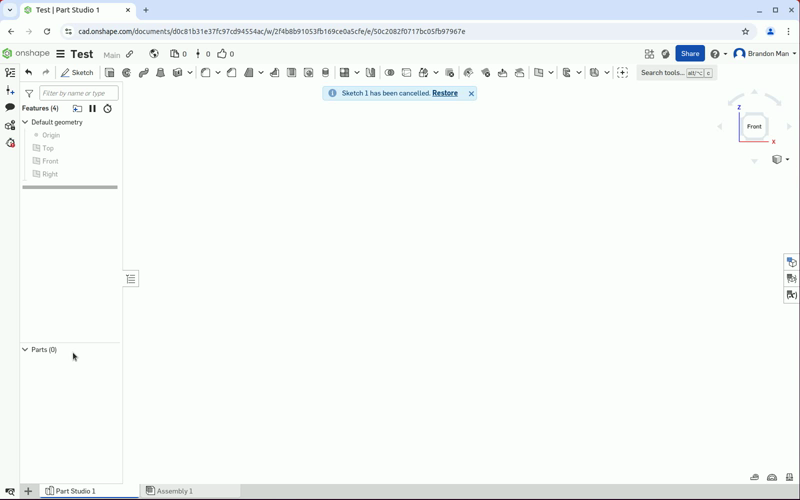
key_down(shift)
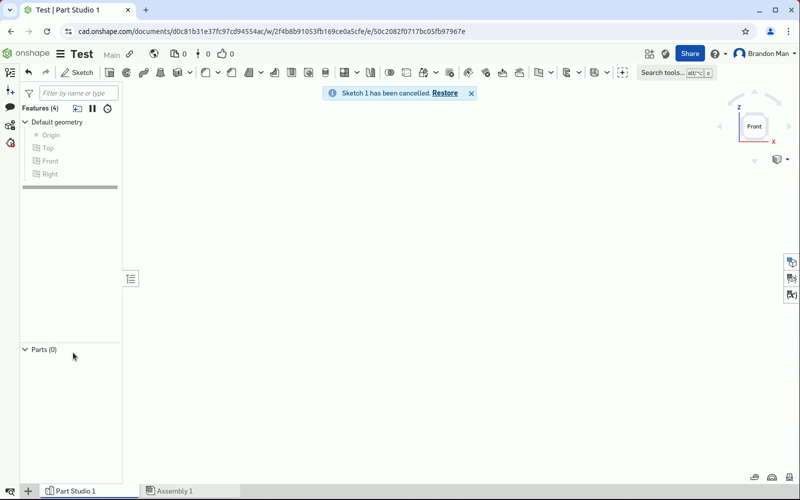
key(left)
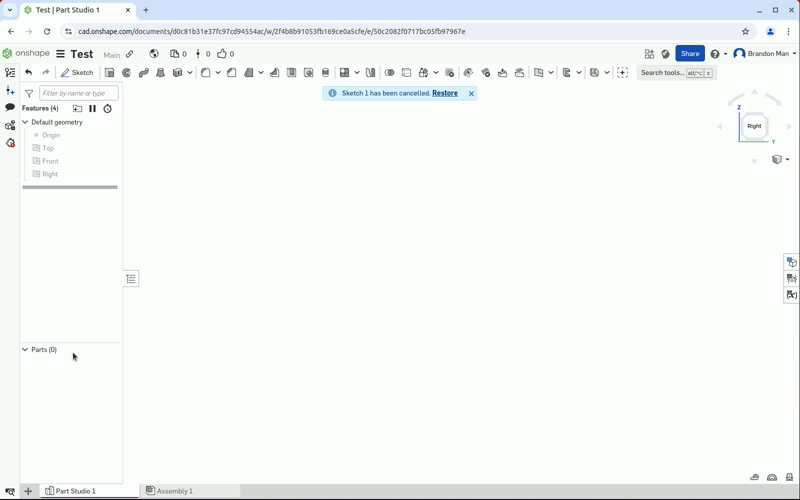
key_up(shift)
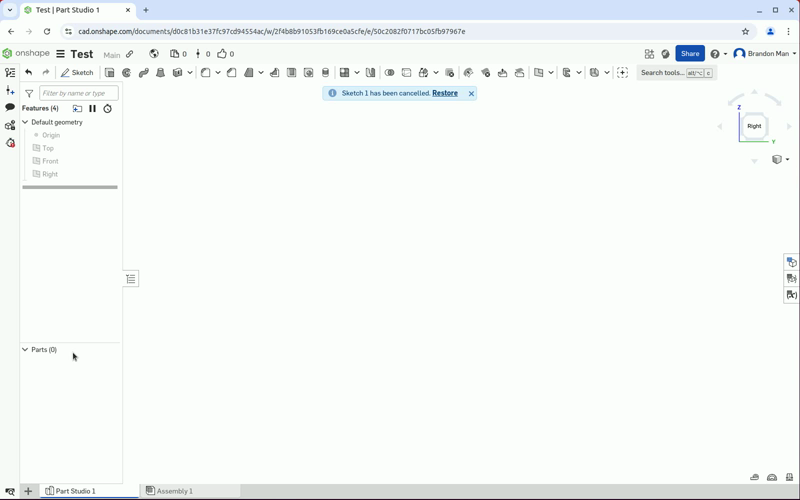
mouse_move(73, 352)
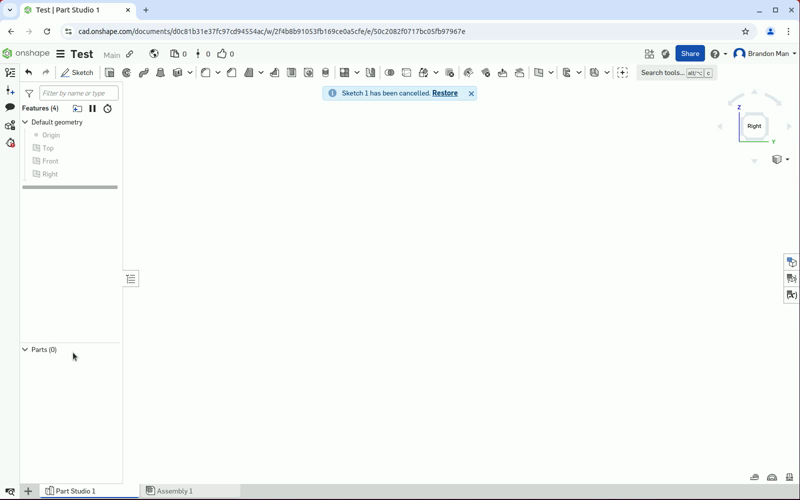
key(shift+y)
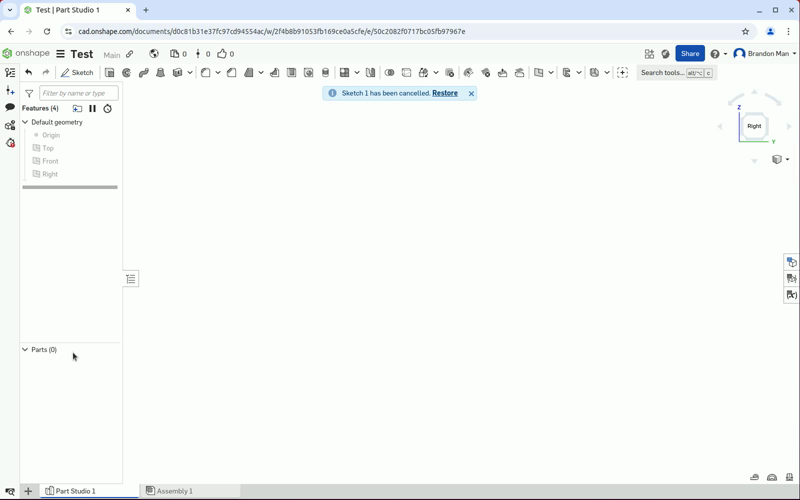
key(shift+s)
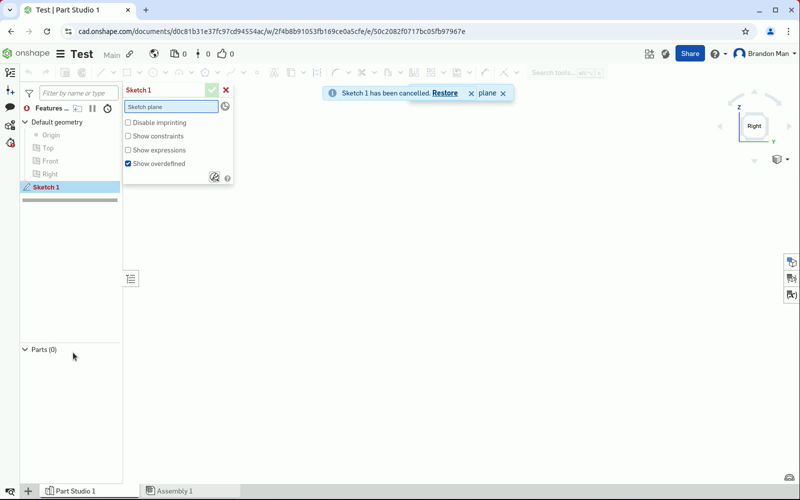
mouse_move(73, 176)
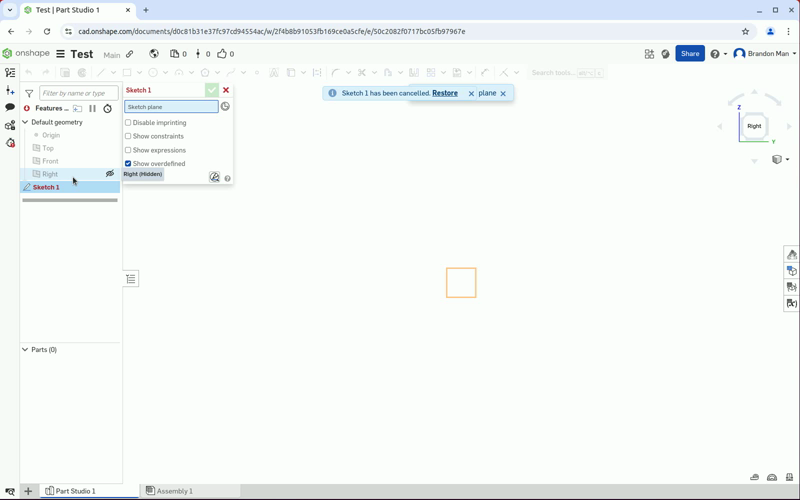
click(73, 176)
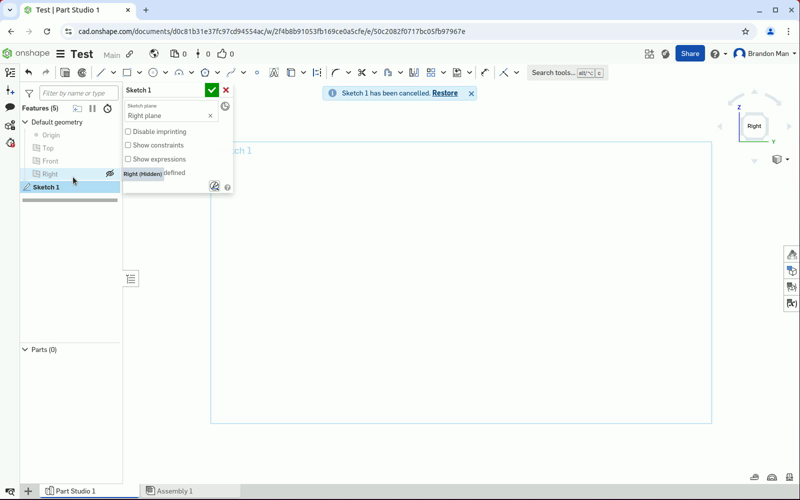
mouse_move(73, 352)
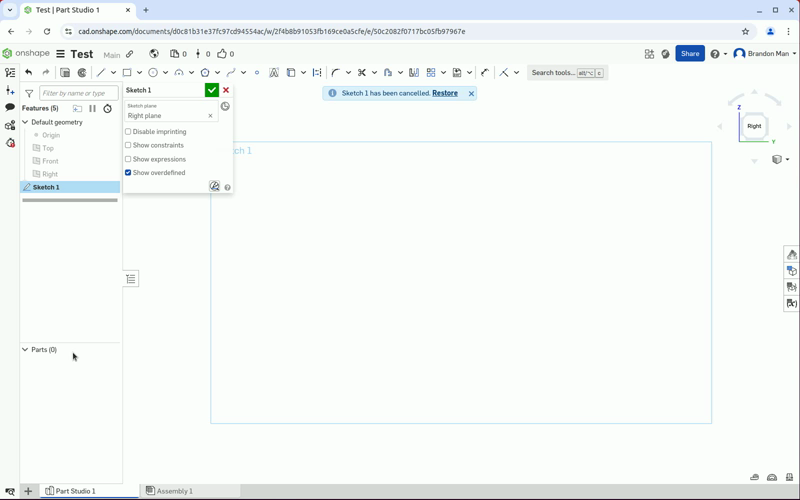
key(y)
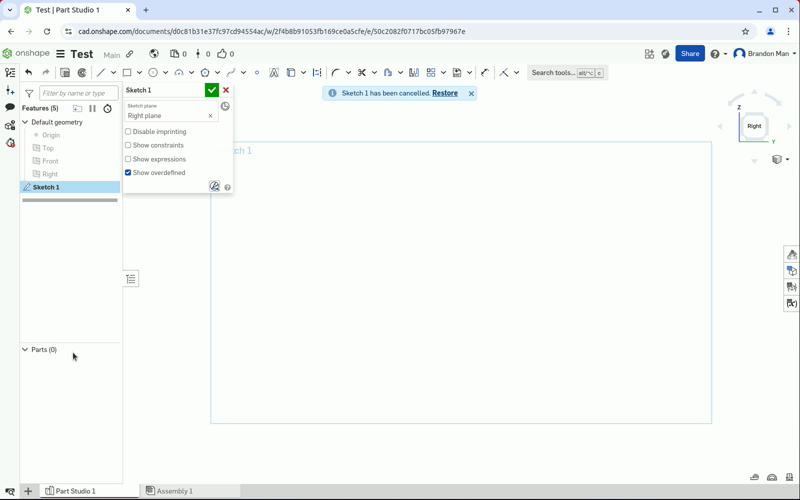
key(c)
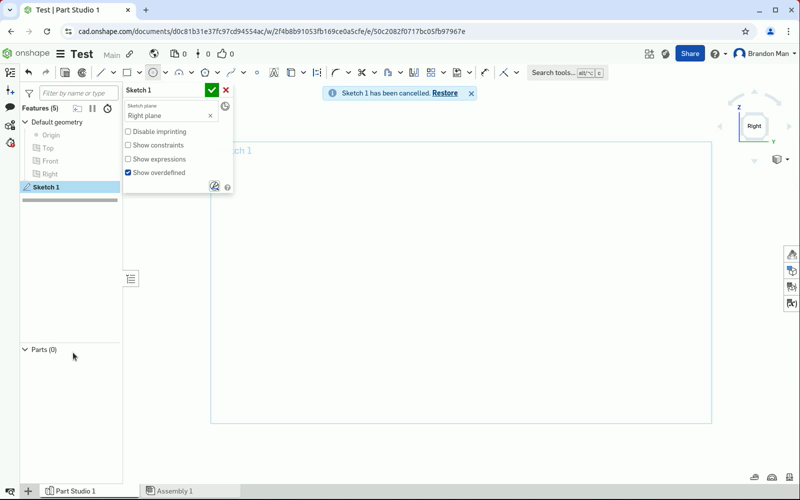
key_down(shift)
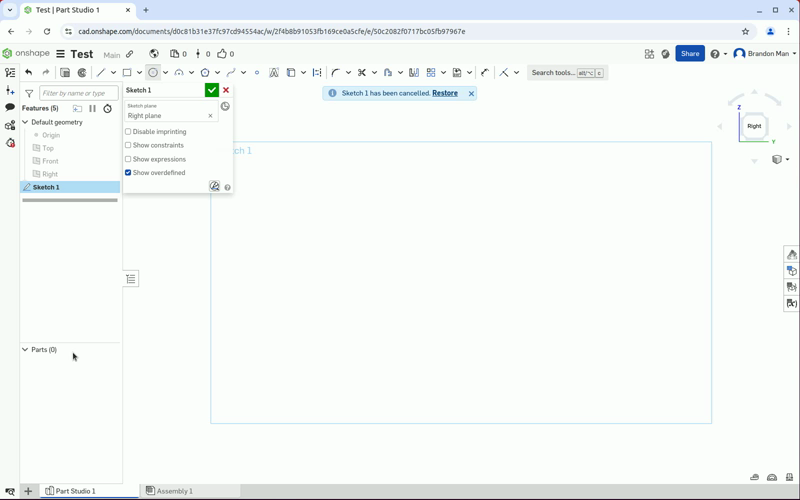
mouse_move(460, 282)
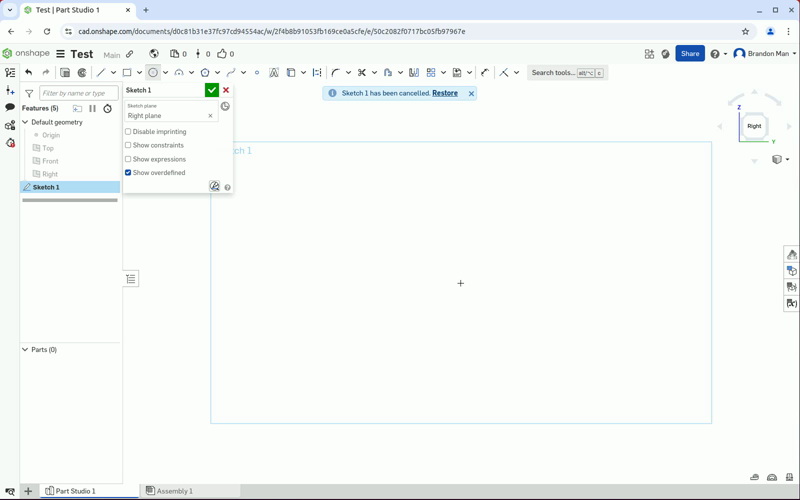
click(460, 282)
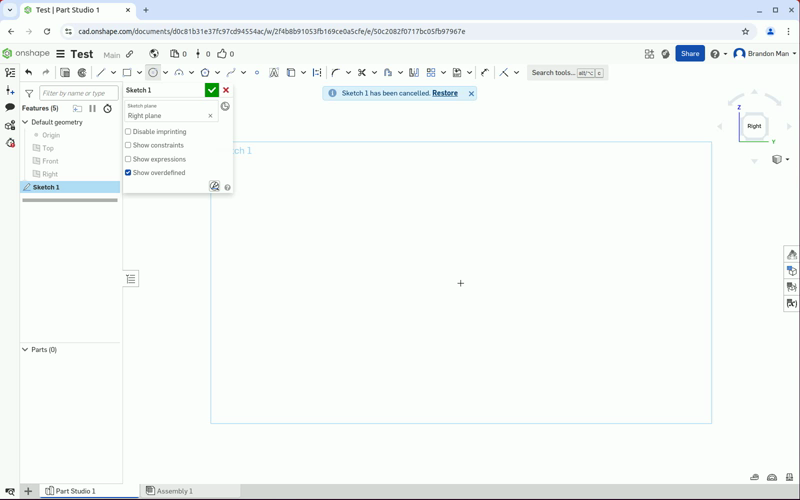
key_up(shift)
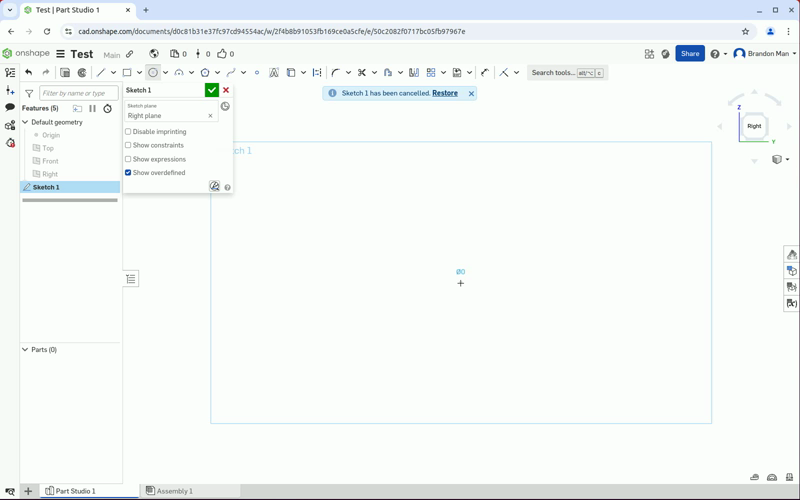
mouse_move(461, 282)
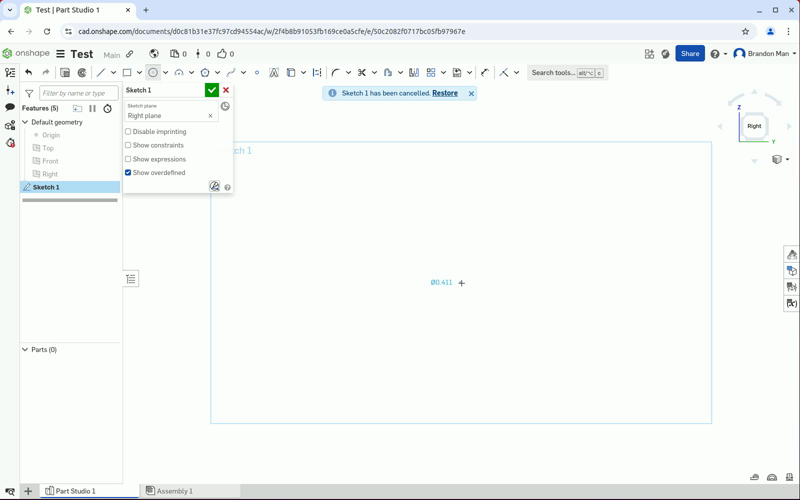
scroll(6)
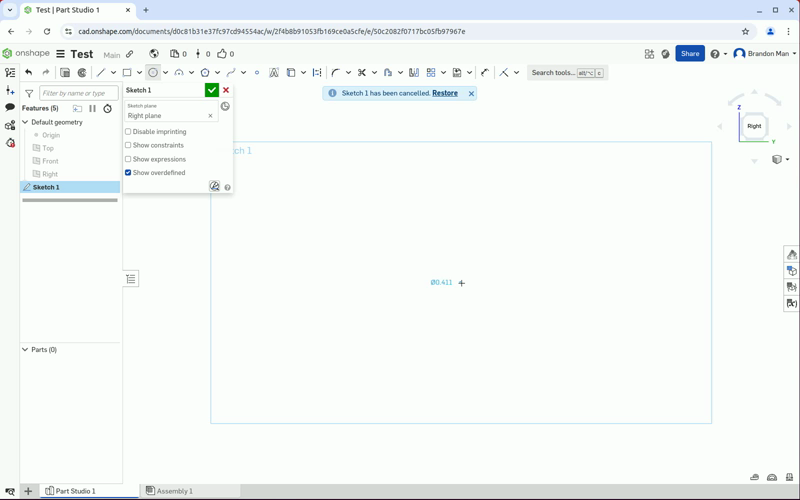
scroll(6)
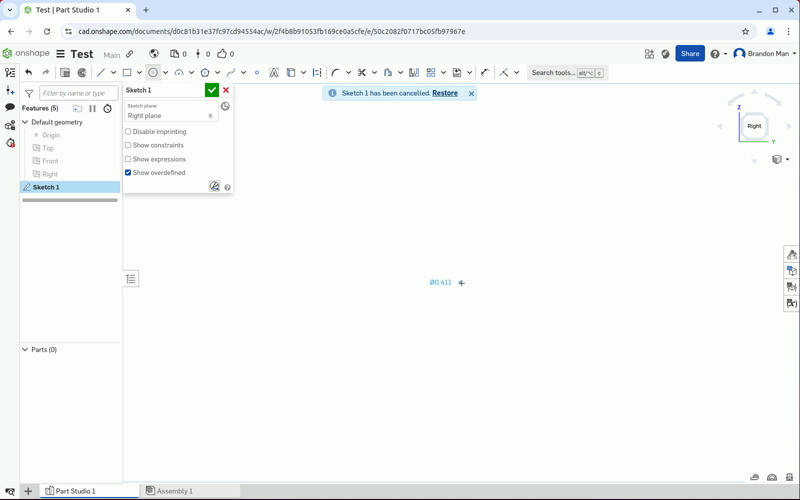
scroll(6)
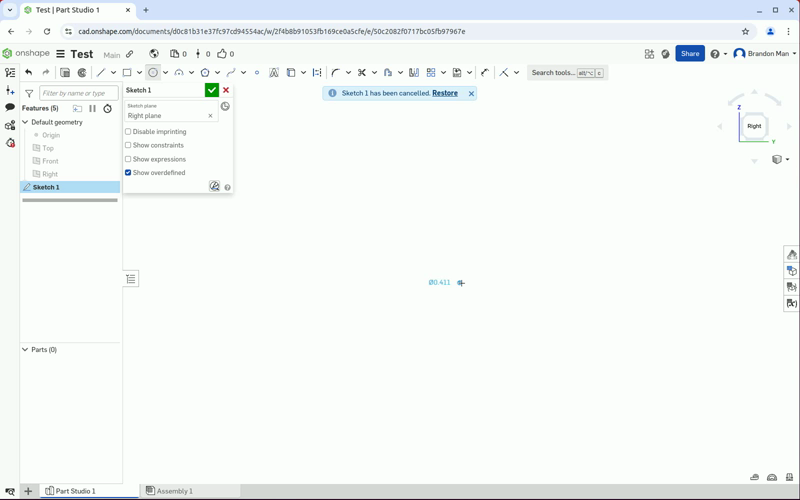
scroll(6)
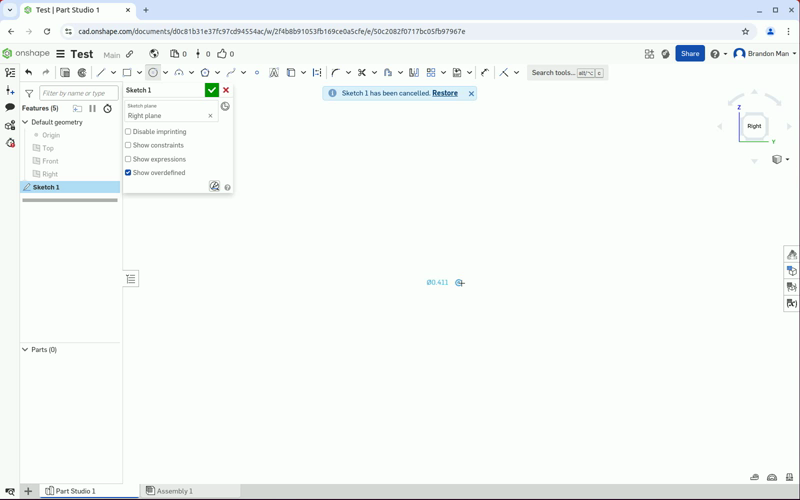
scroll(6)
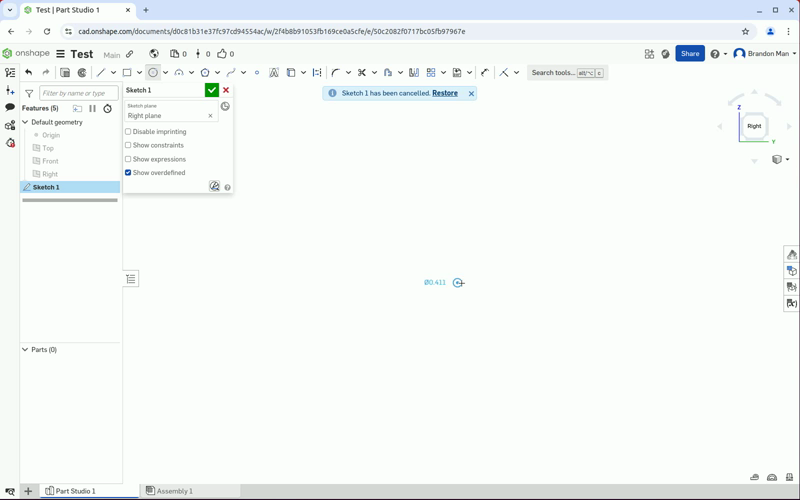
scroll(6)
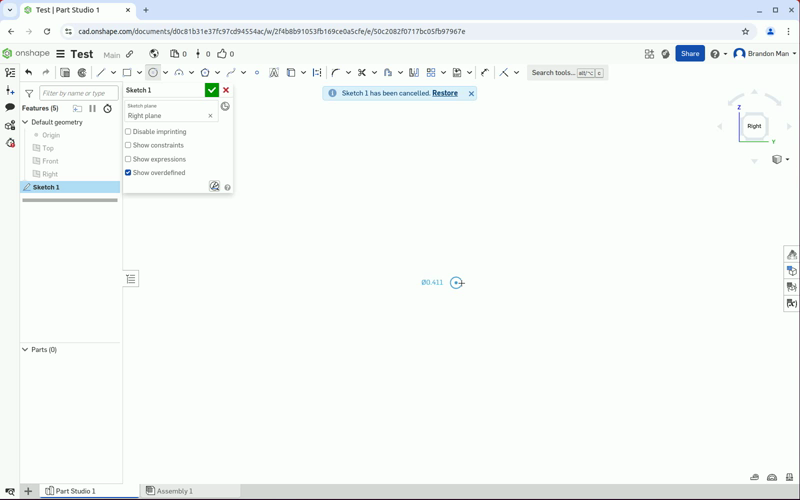
scroll(6)
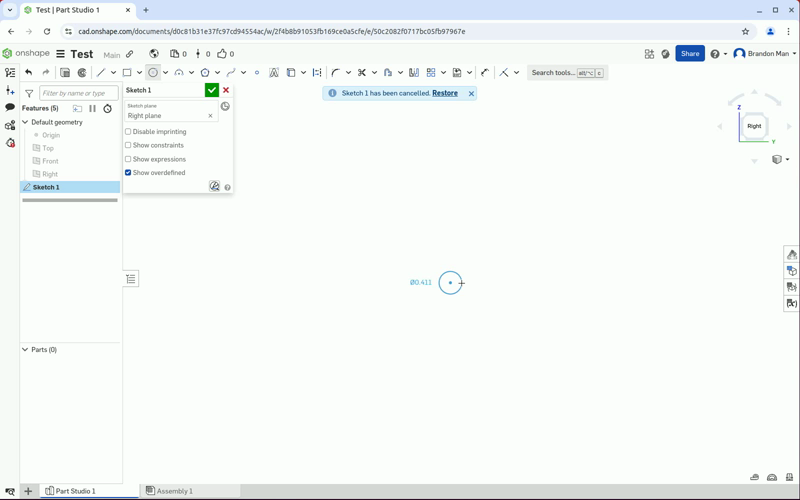
click(461, 282)
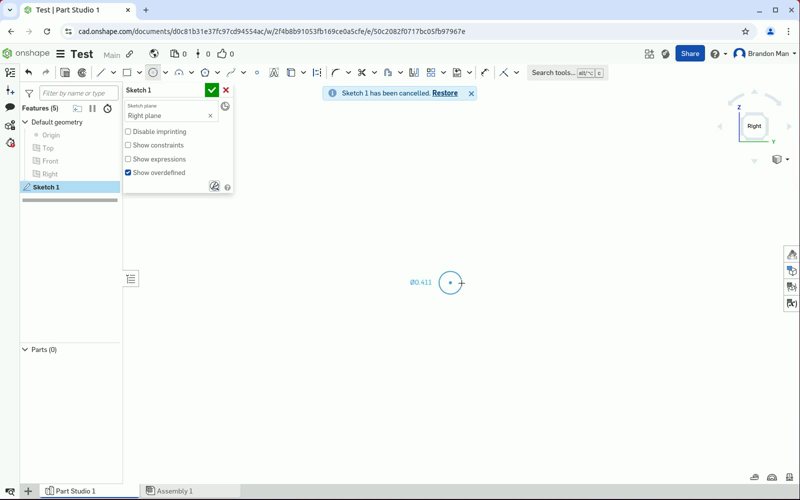
scroll(-6)
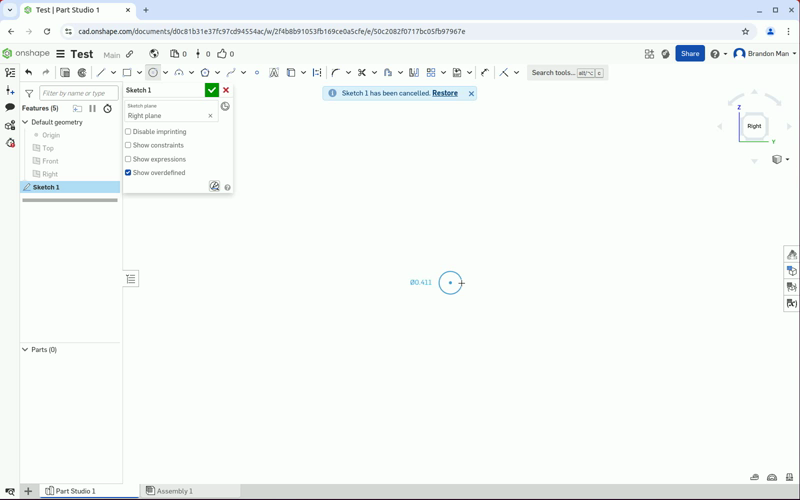
scroll(-6)
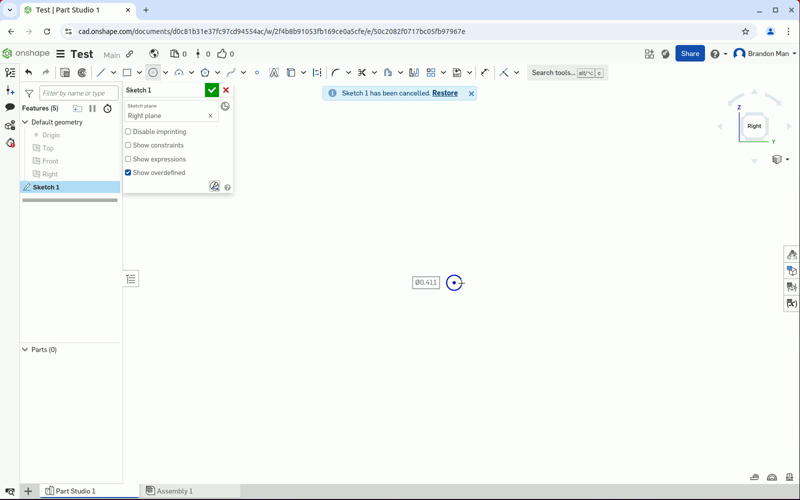
scroll(-6)
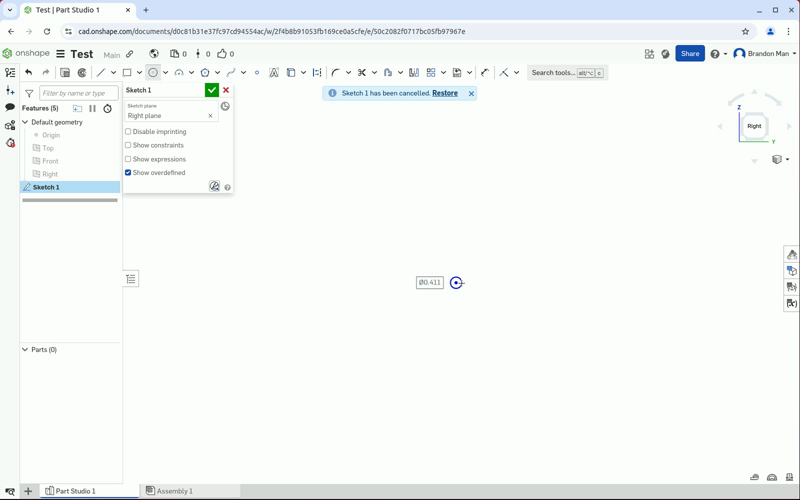
scroll(-6)
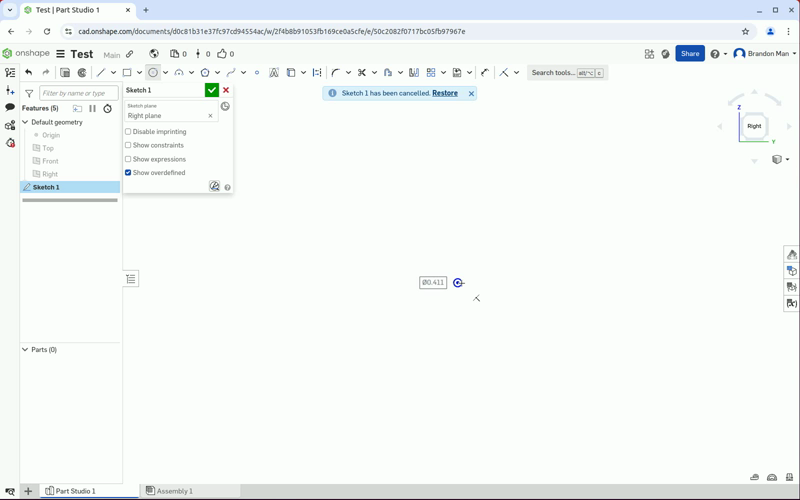
scroll(-6)
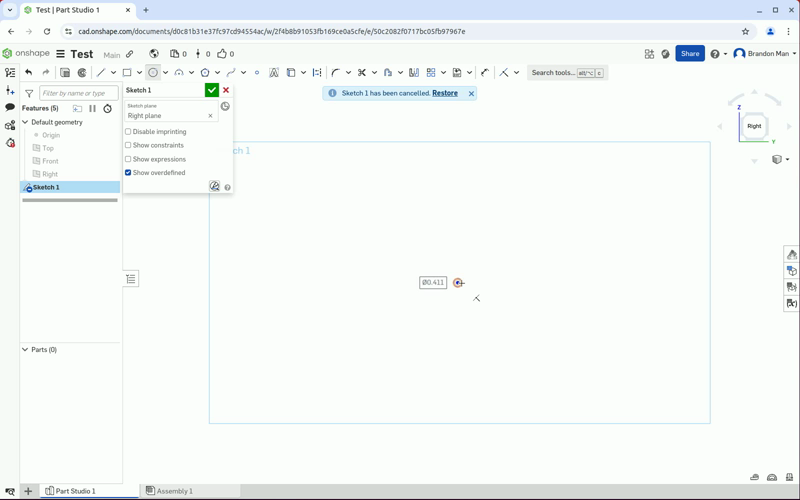
scroll(-6)
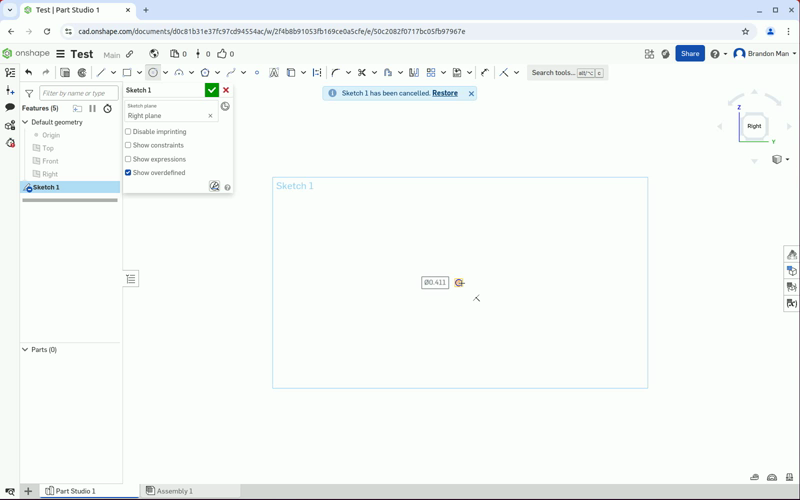
scroll(-6)
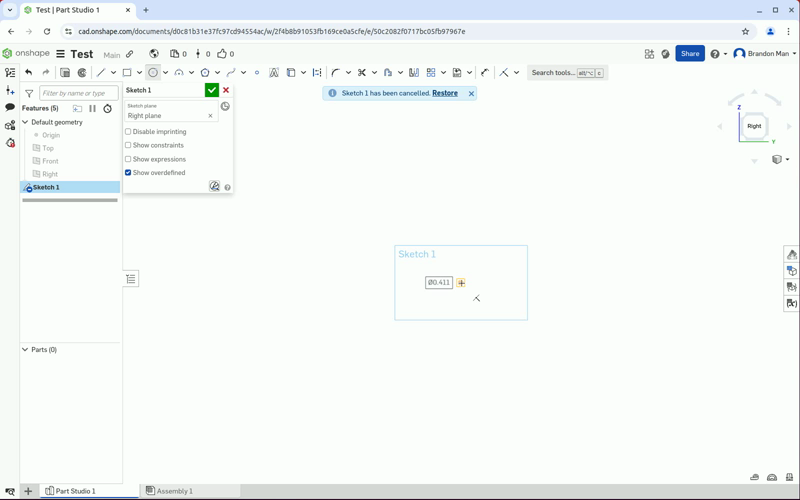
key(esc)
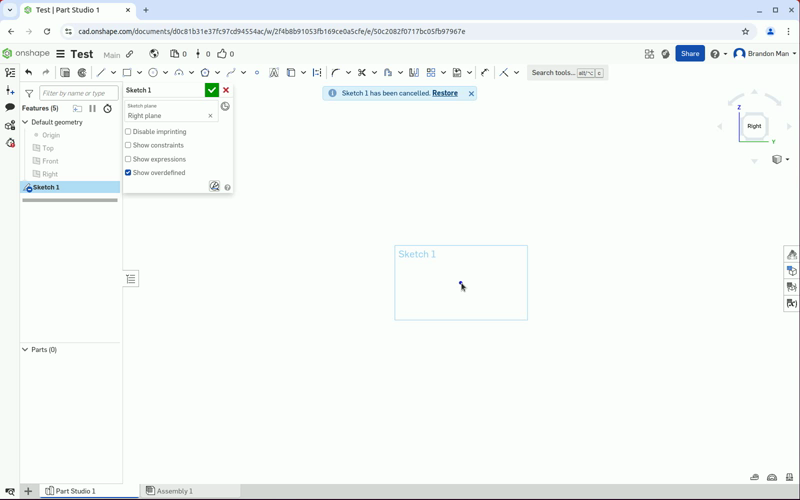
mouse_move(460, 282)
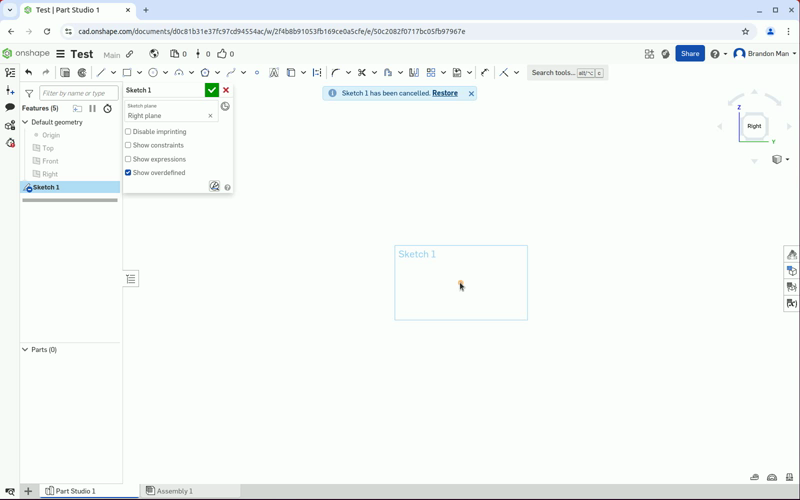
scroll(6)
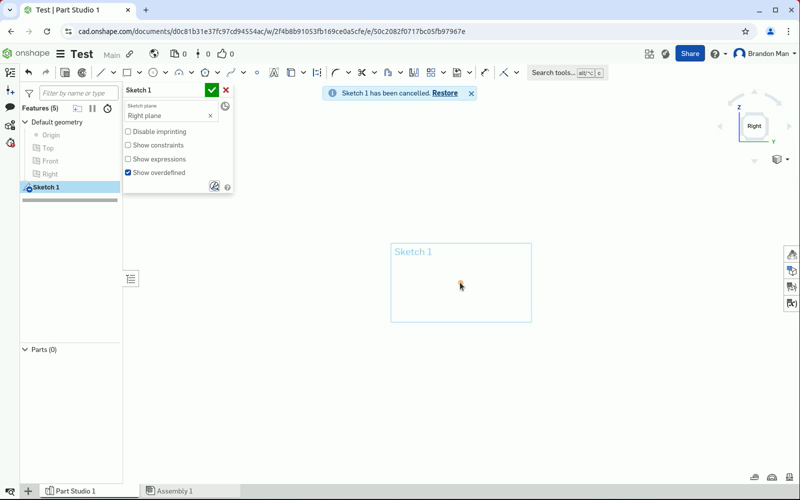
scroll(6)
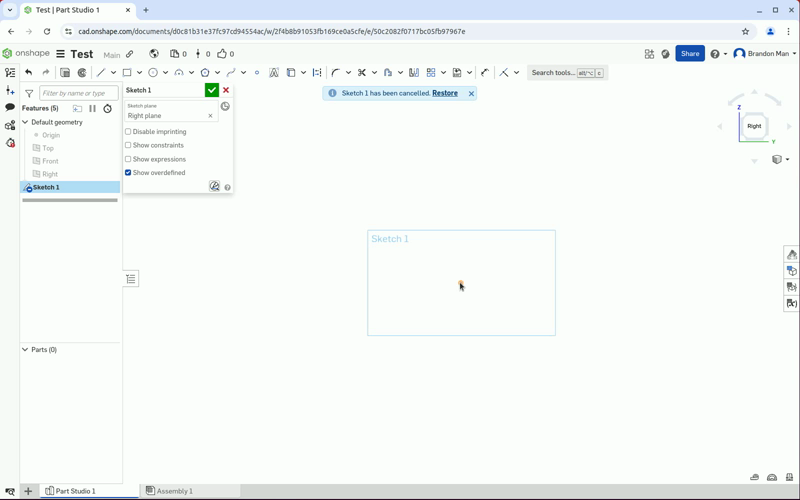
scroll(6)
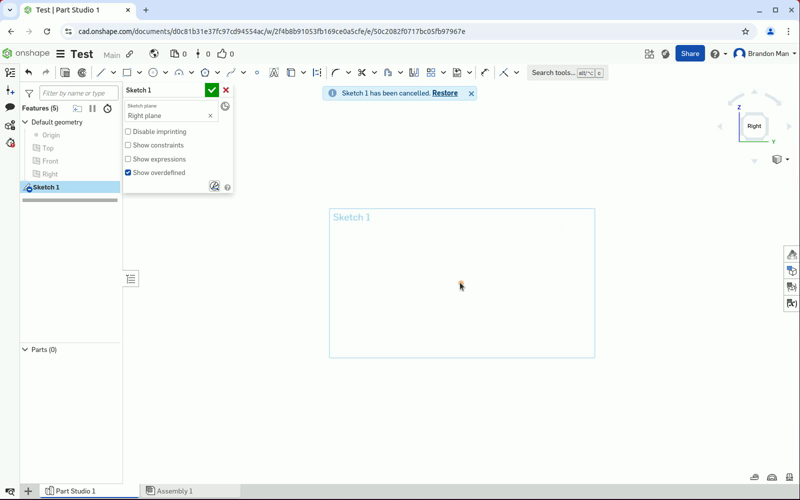
scroll(6)
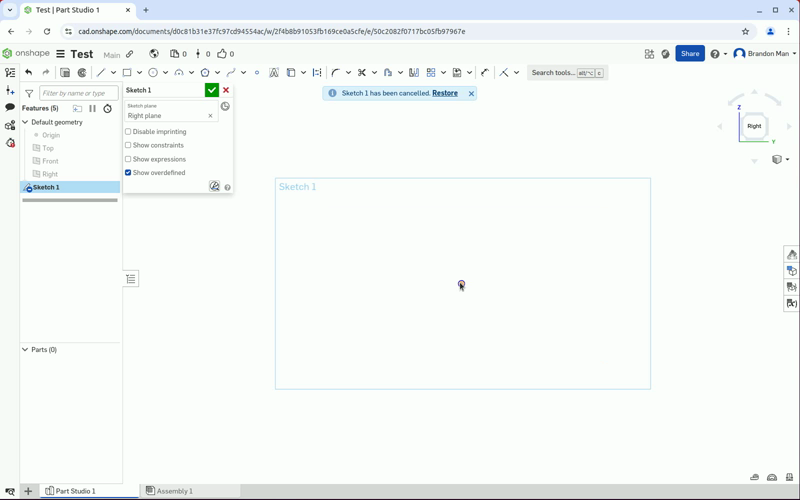
scroll(6)
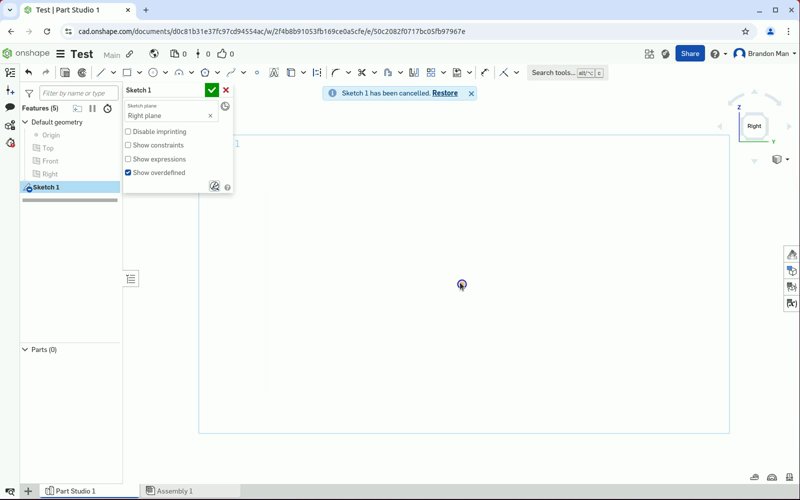
scroll(6)
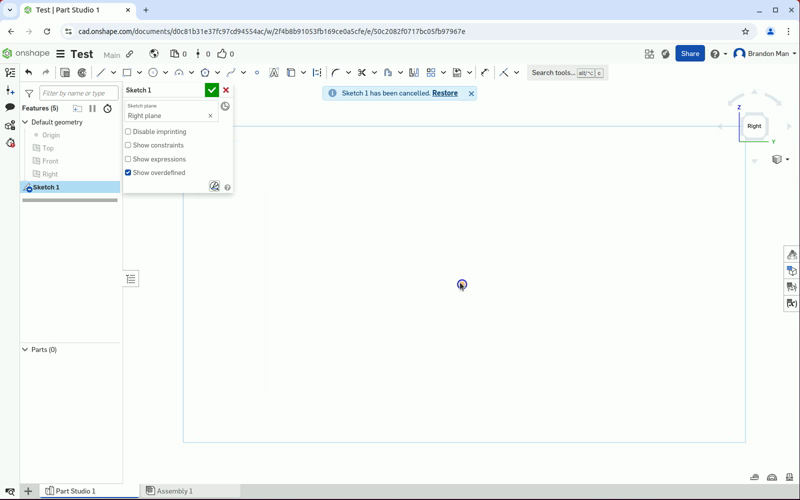
scroll(6)
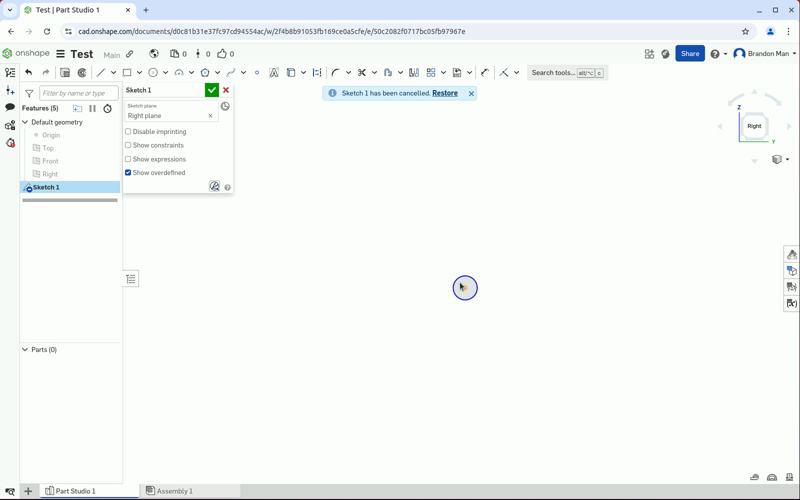
click(460, 282)
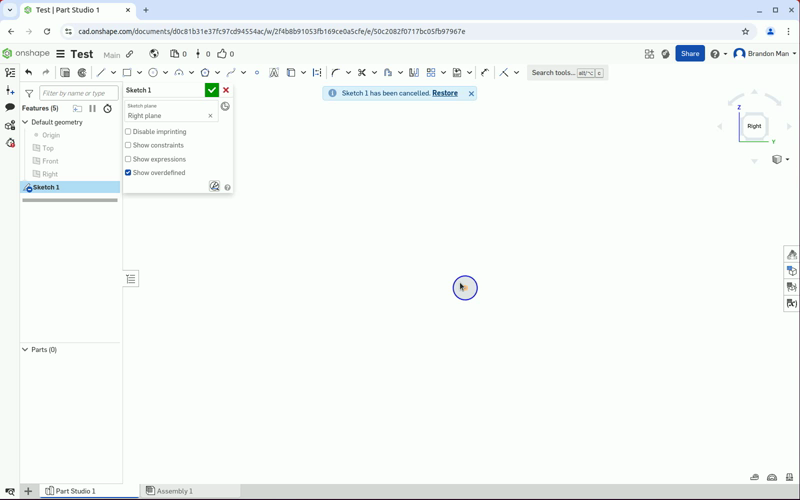
scroll(-6)
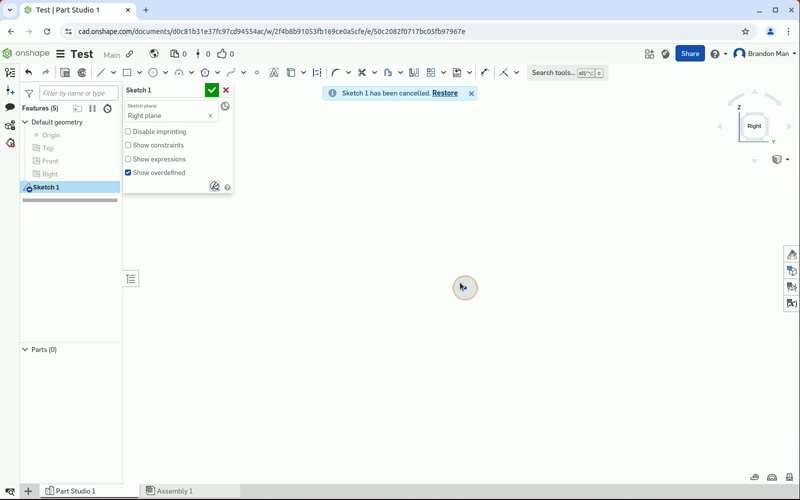
scroll(-6)
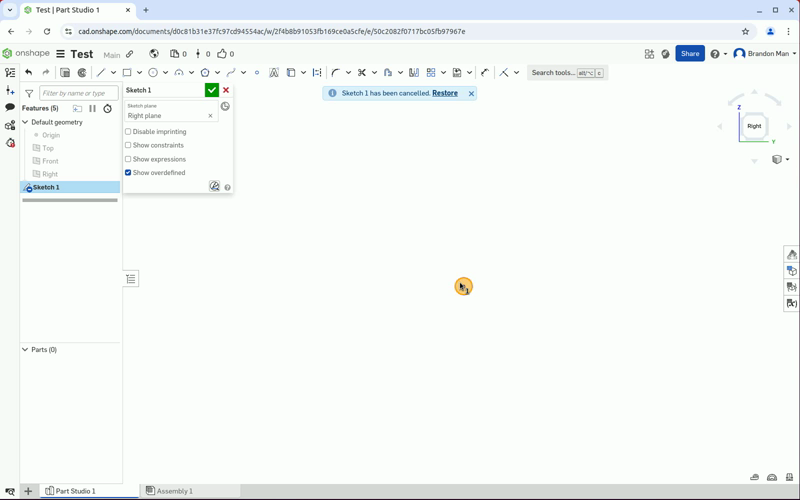
scroll(-6)
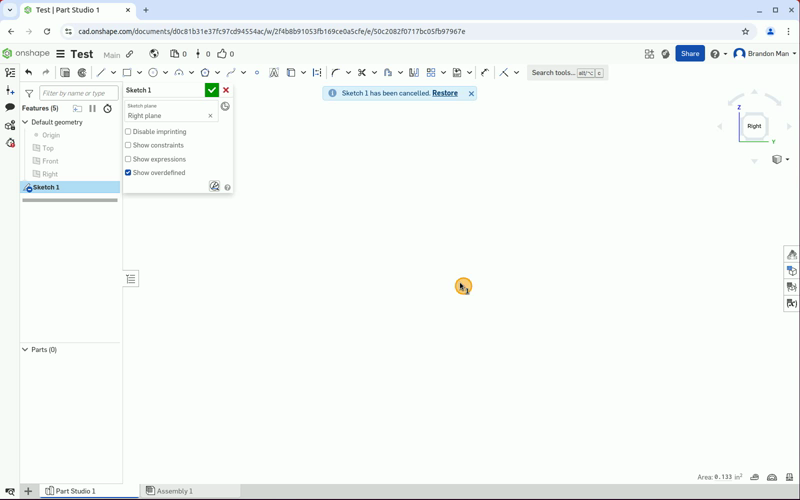
scroll(-6)
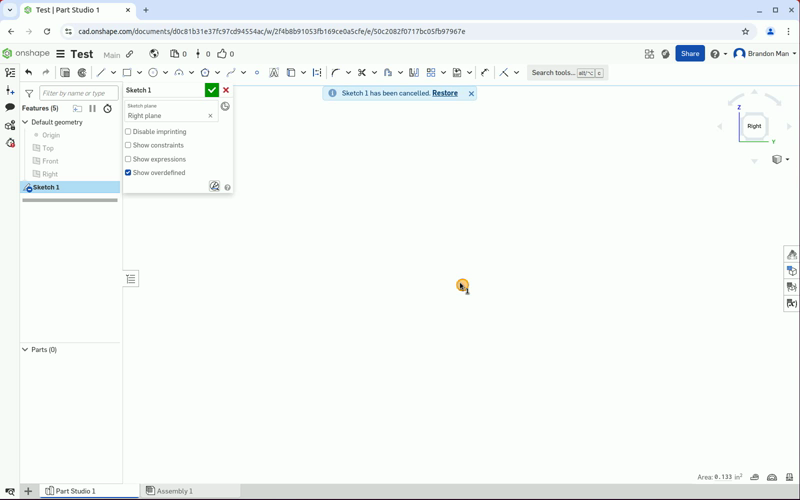
scroll(-6)
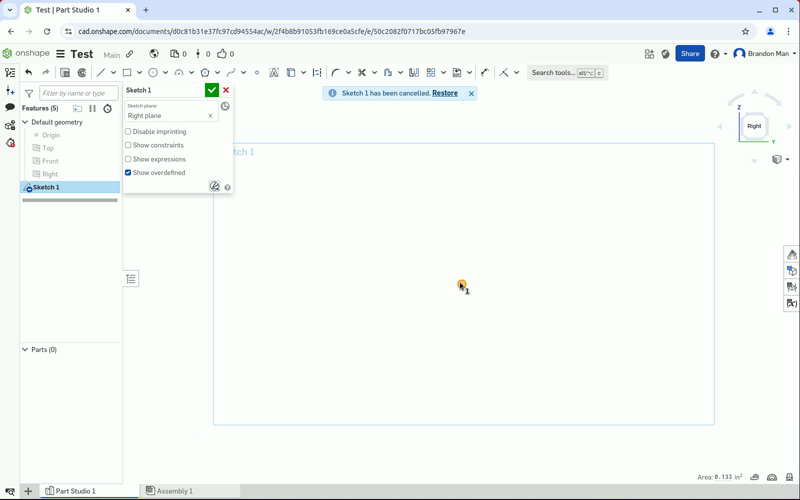
scroll(-6)
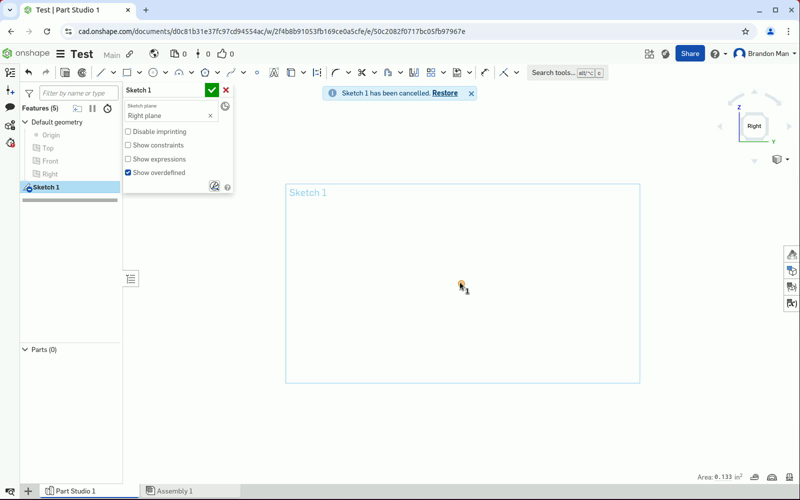
scroll(-6)
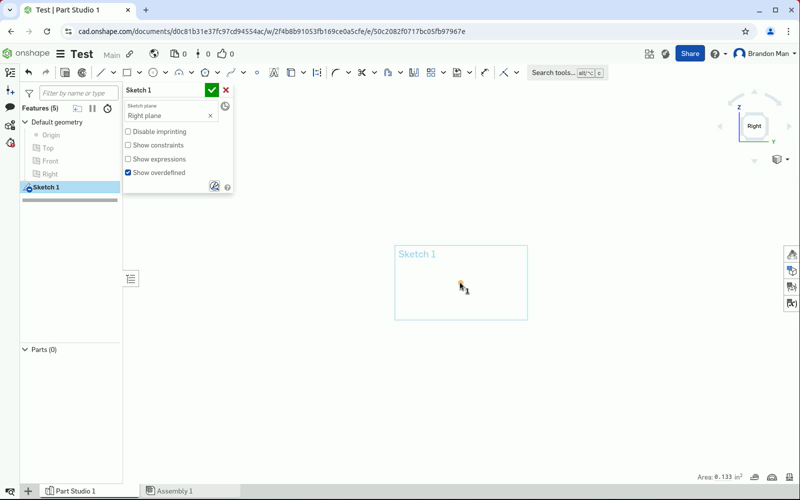
mouse_move(73, 352)
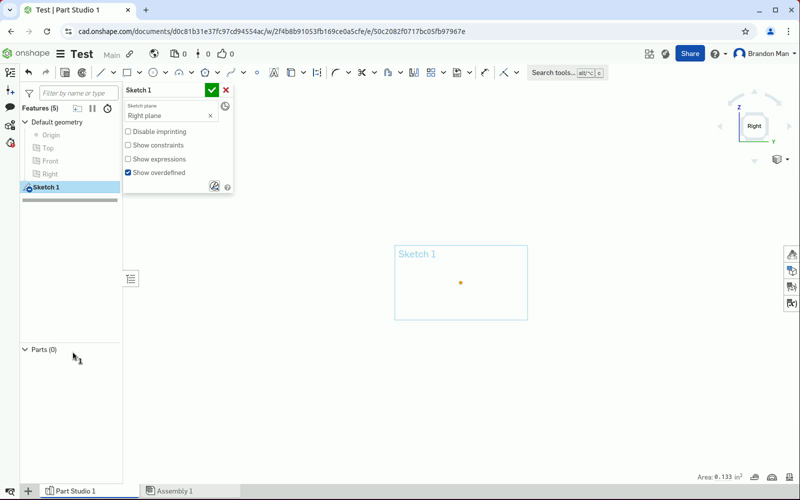
key(shift+y)
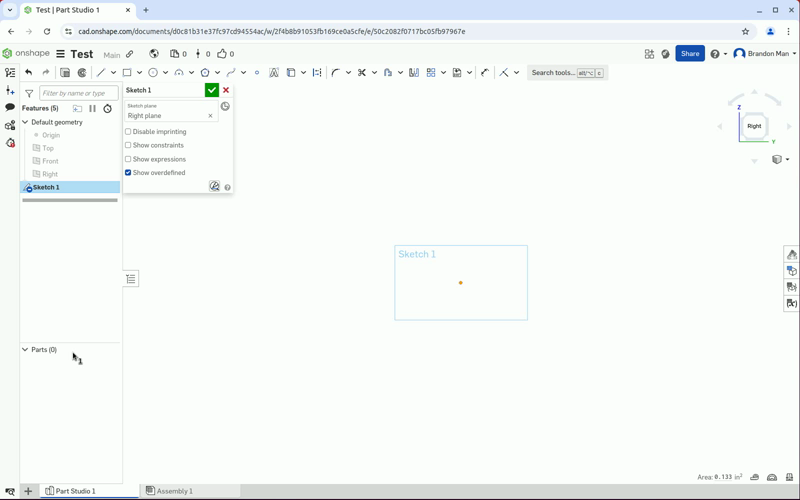
key(shift+e)
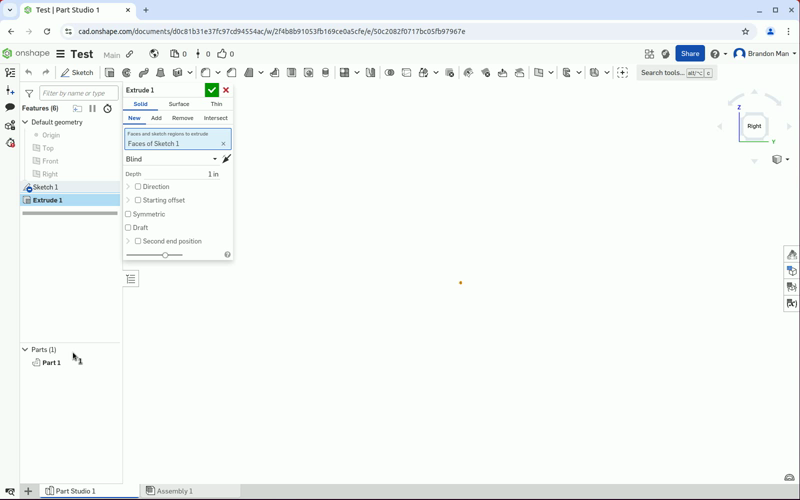
mouse_move(143, 106)
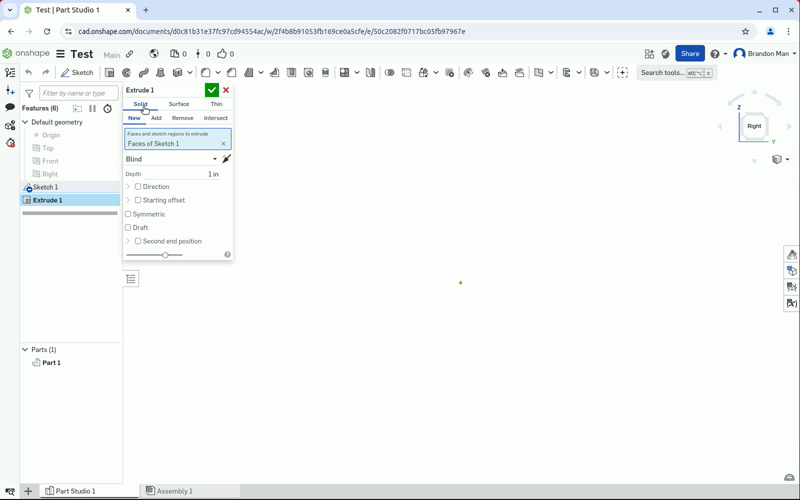
click(143, 106)
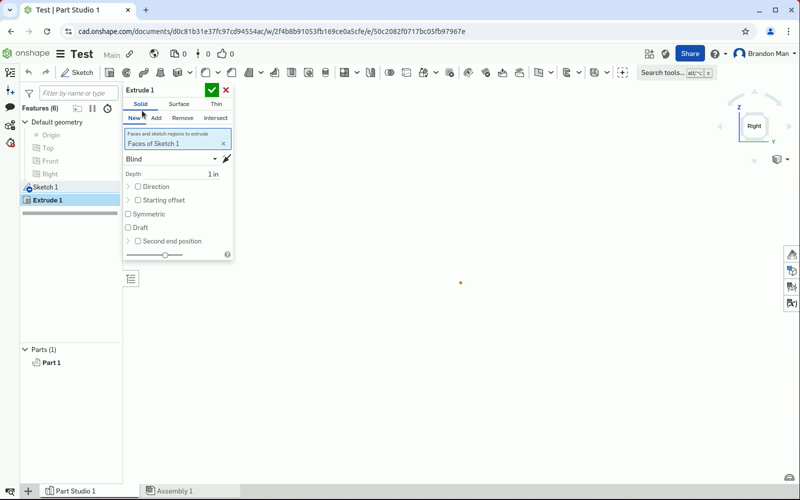
mouse_move(137, 120)
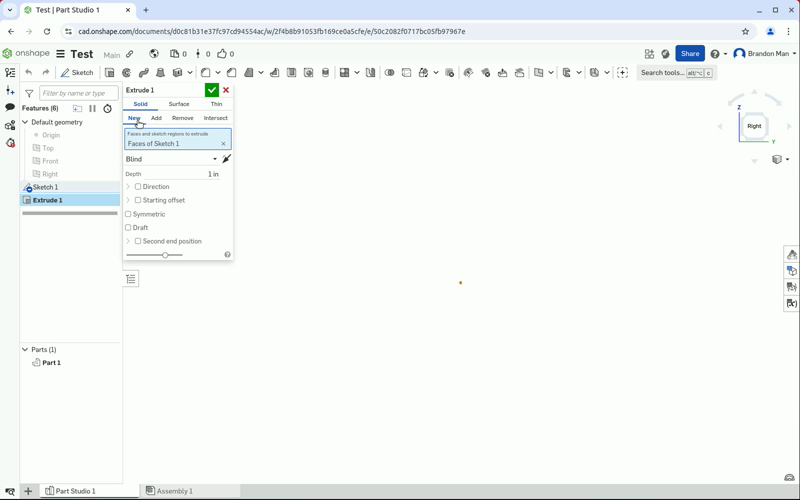
click(137, 120)
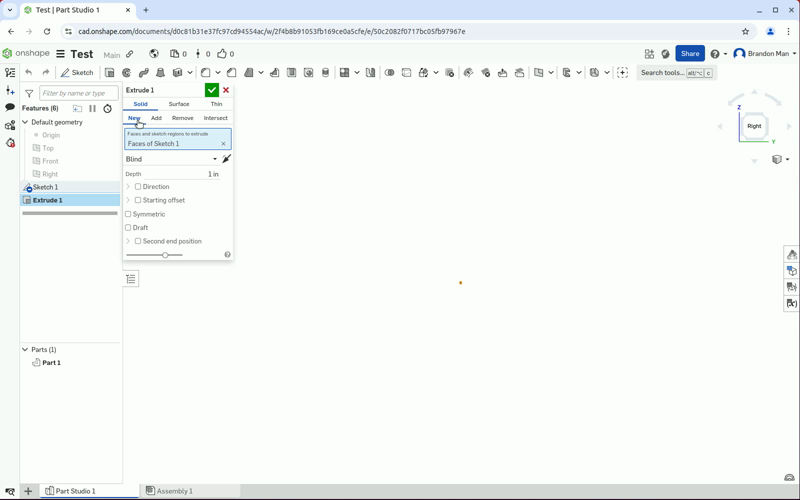
key(tab, 4)
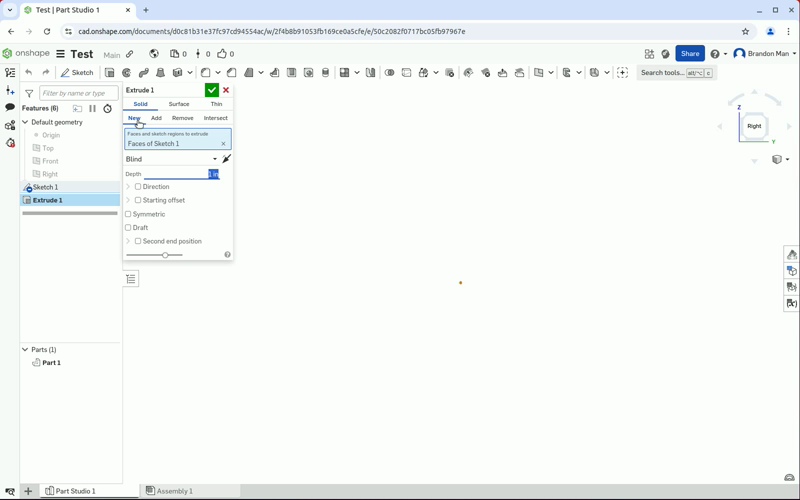
text(22.386)
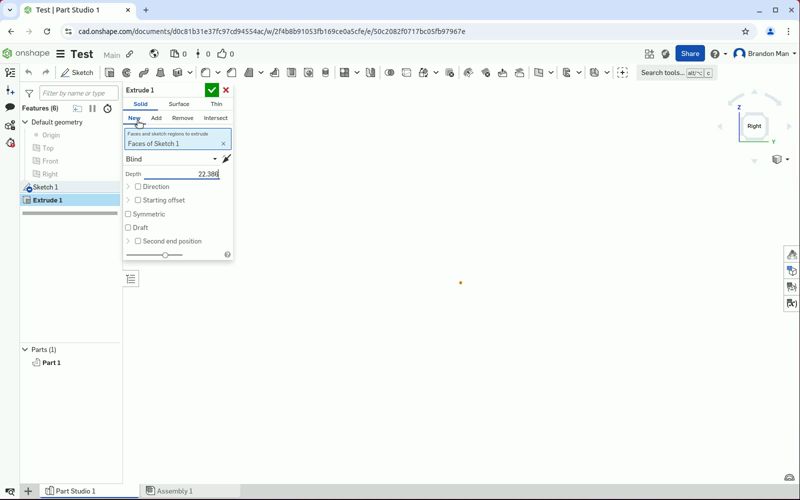
key(enter)
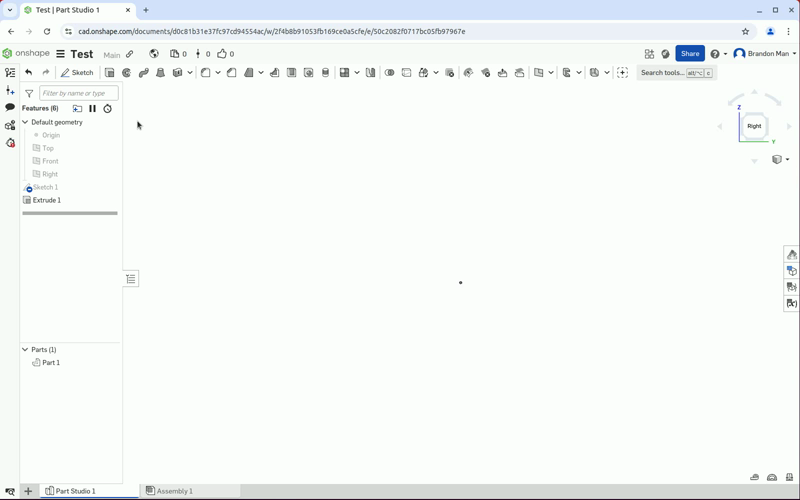
key(shift+h)
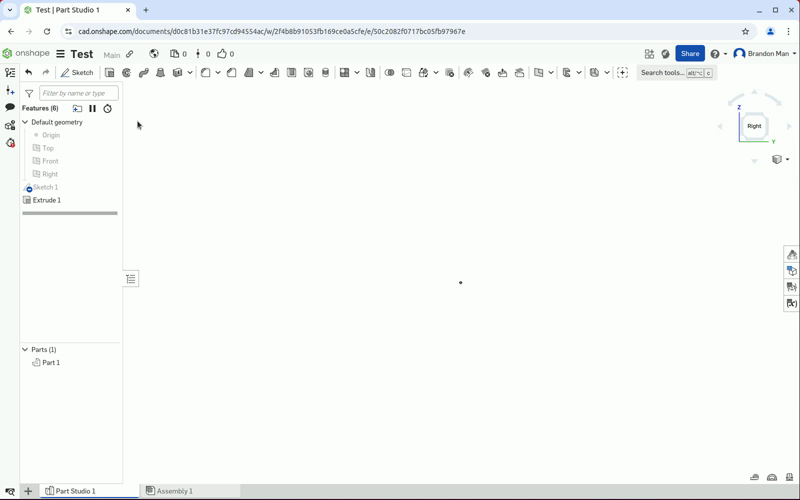
key(shift+h)
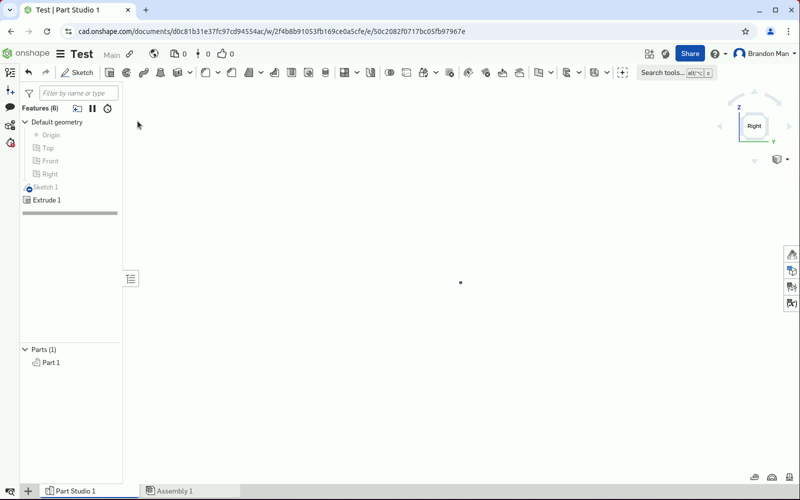
mouse_move(73, 189)
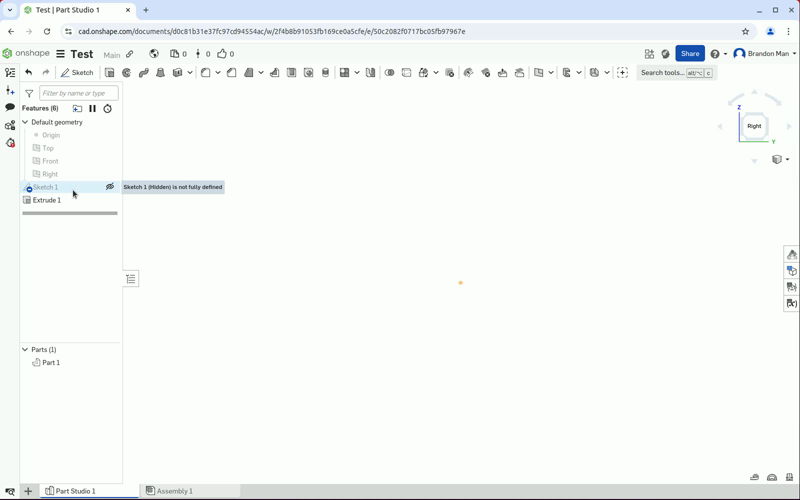
click(73, 189)
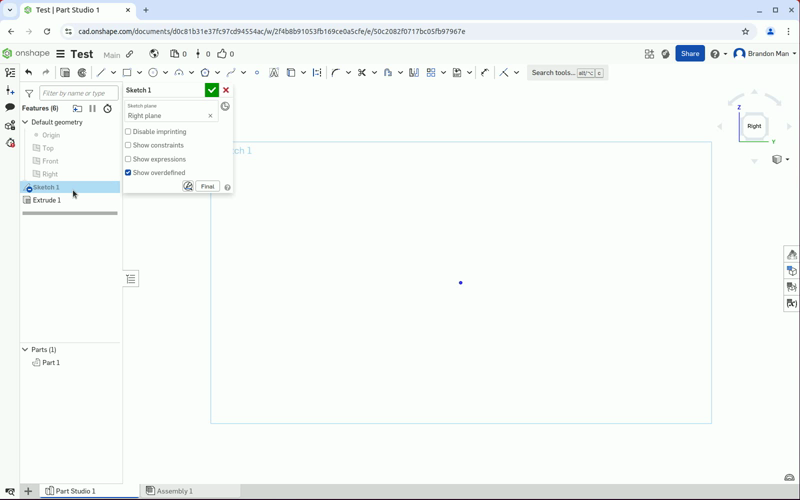
mouse_move(229, 92)
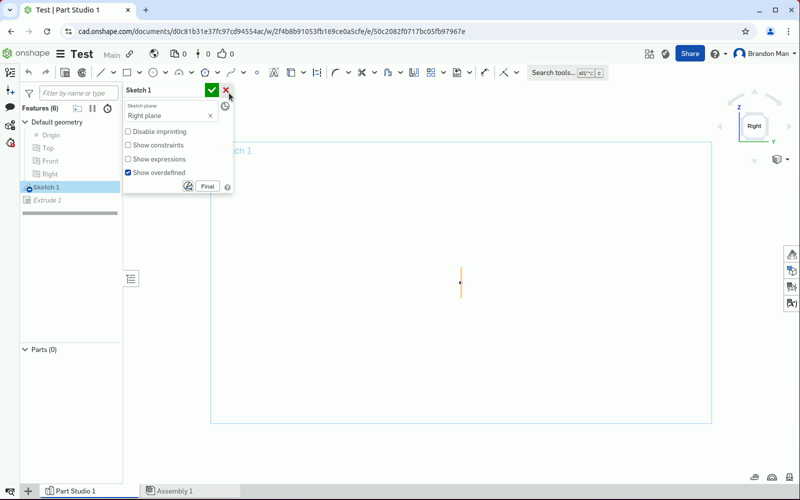
click(229, 92)
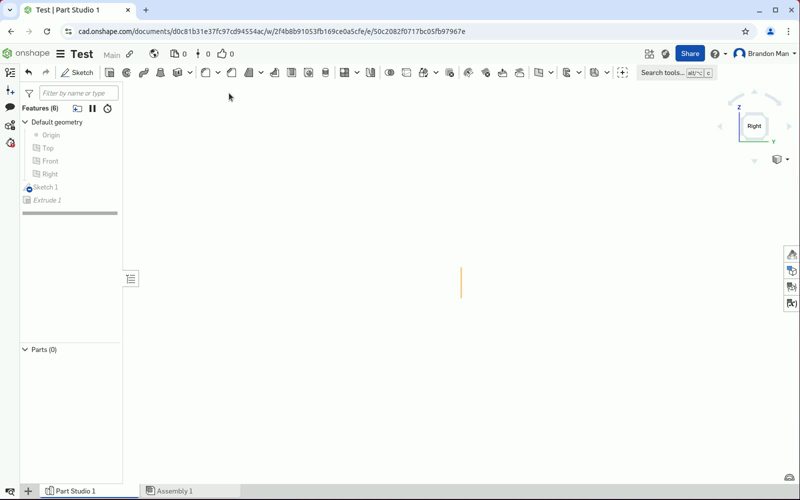
mouse_move(73, 352)
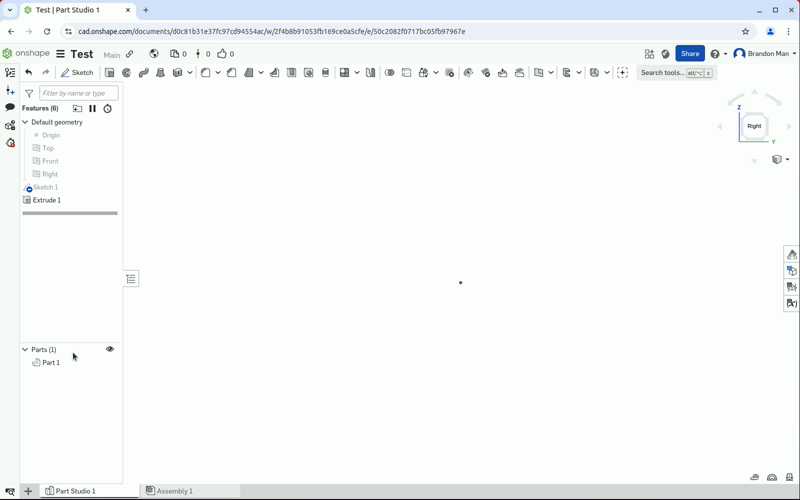
key(y)
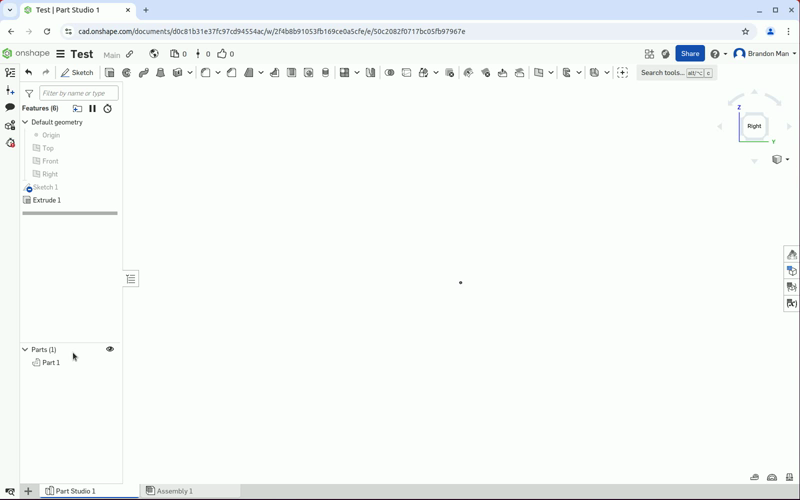
key(shift+p)
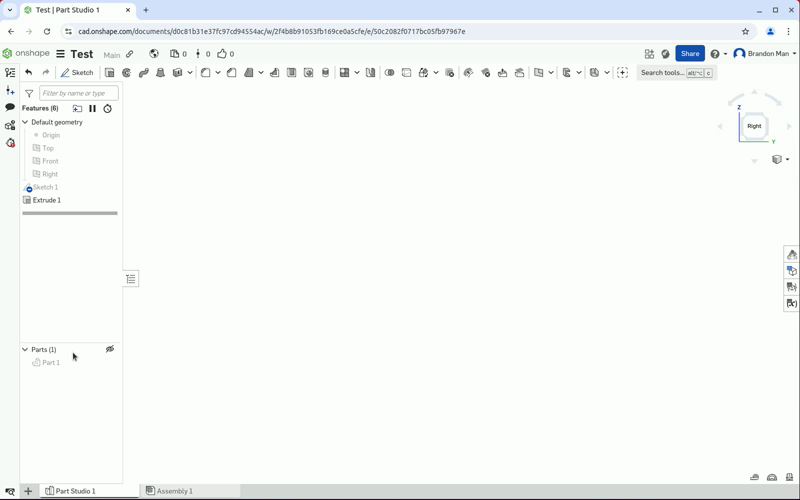
key(space)
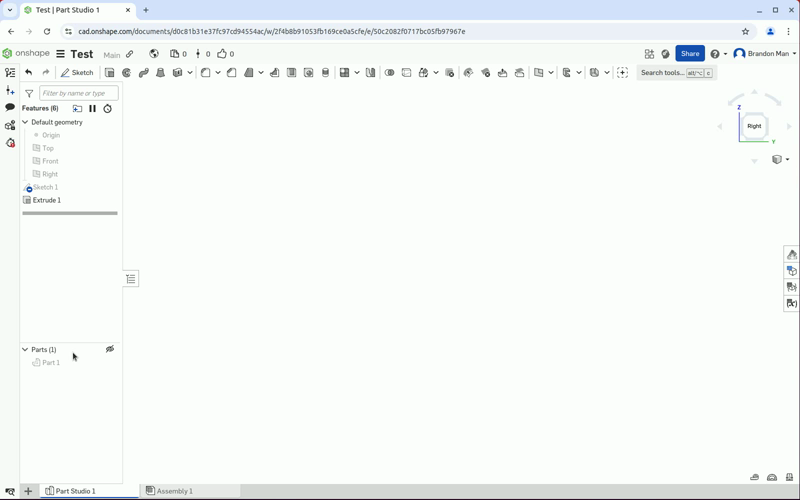
key_down(shift)
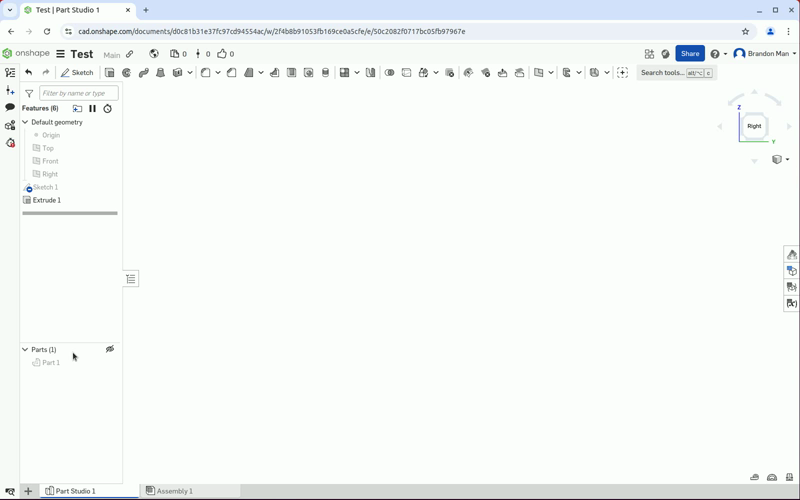
key(right)
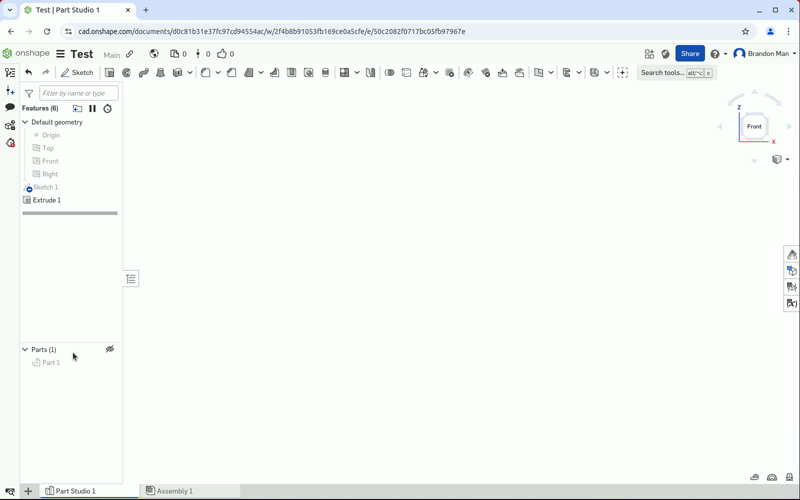
key_up(shift)
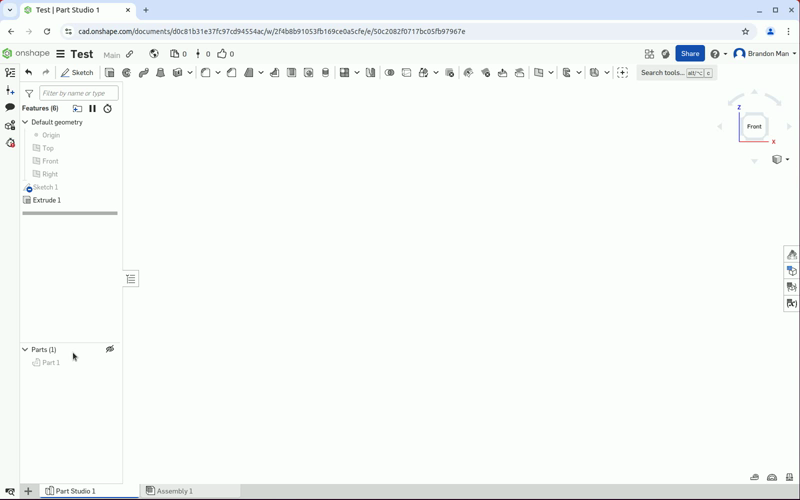
mouse_move(73, 352)
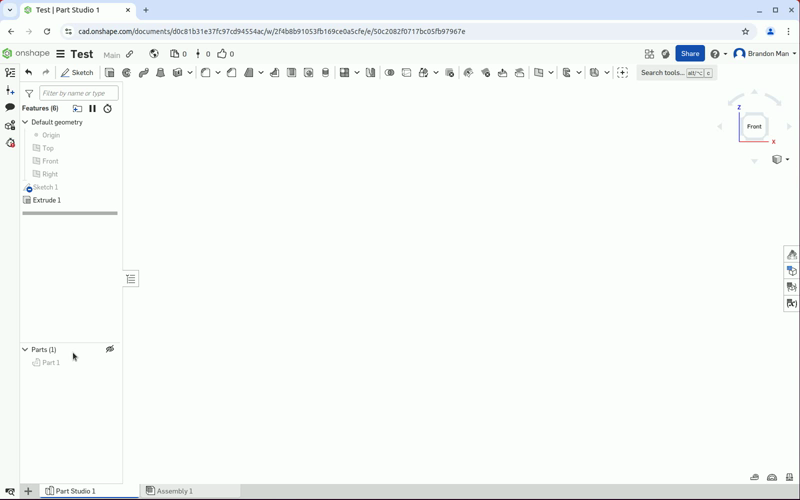
key(shift+y)
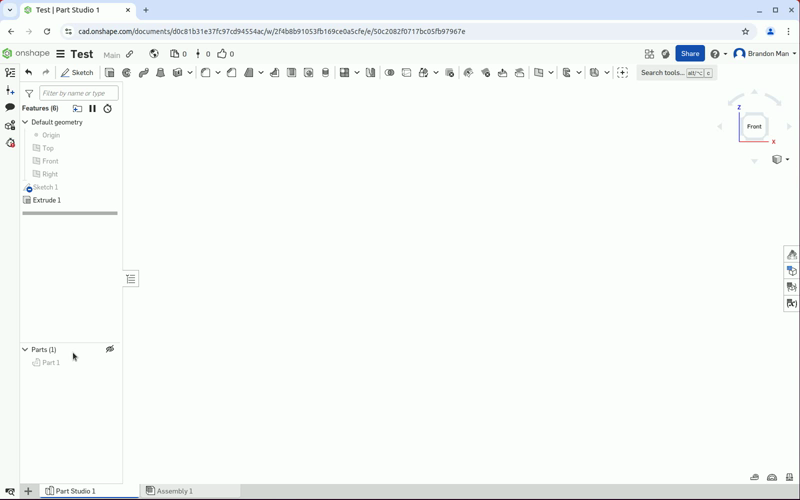
key(shift+s)
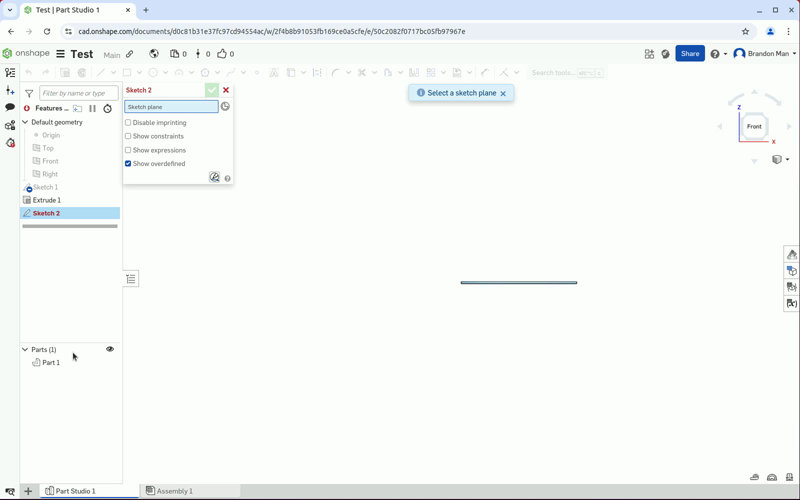
mouse_move(73, 163)
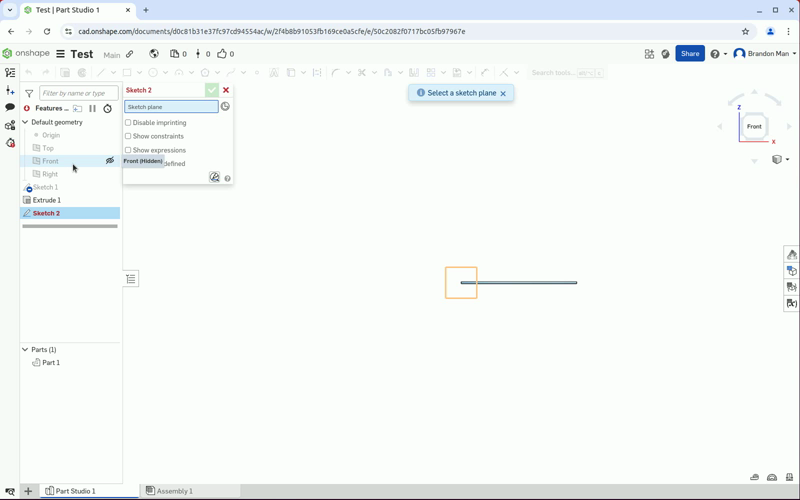
click(73, 163)
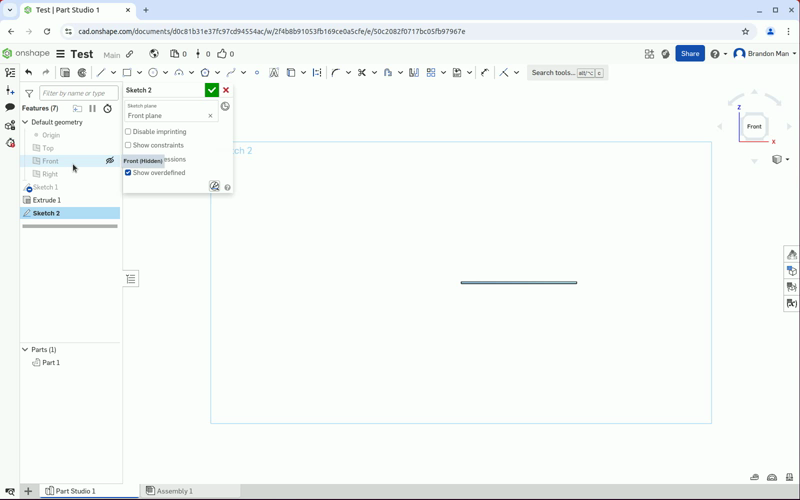
mouse_move(73, 352)
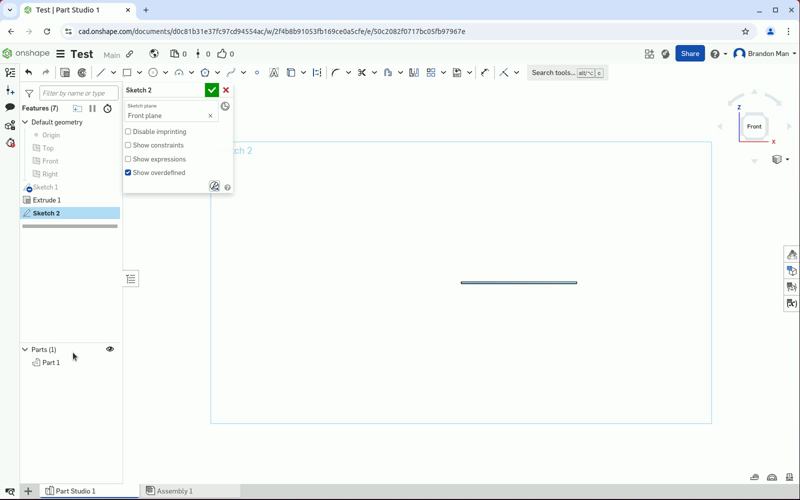
key(y)
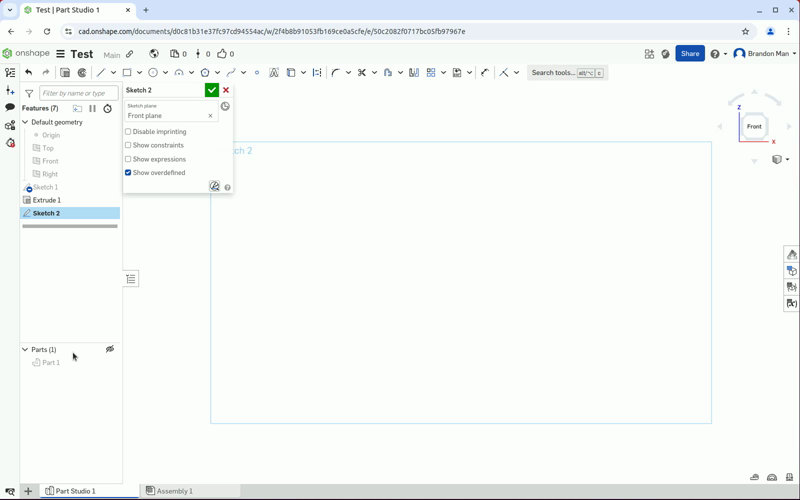
key(l)
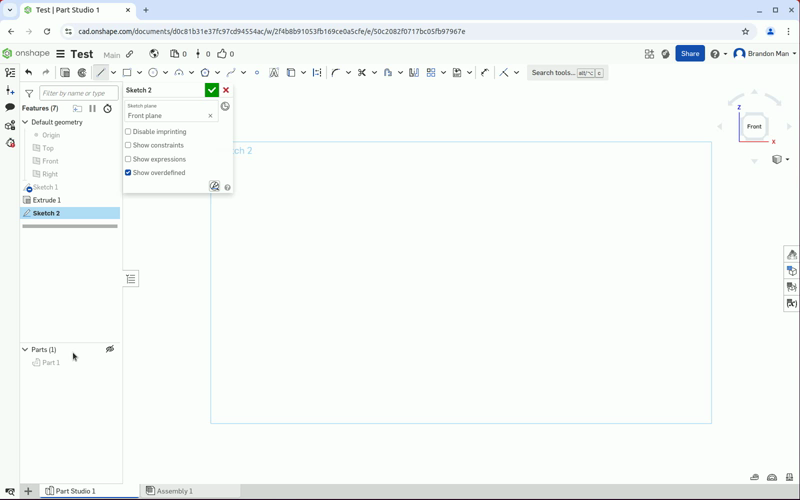
key_down(shift)
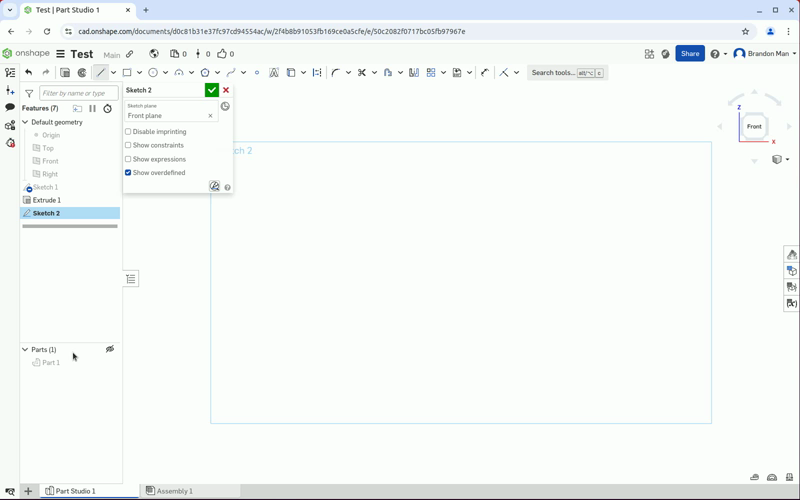
mouse_move(459, 284)
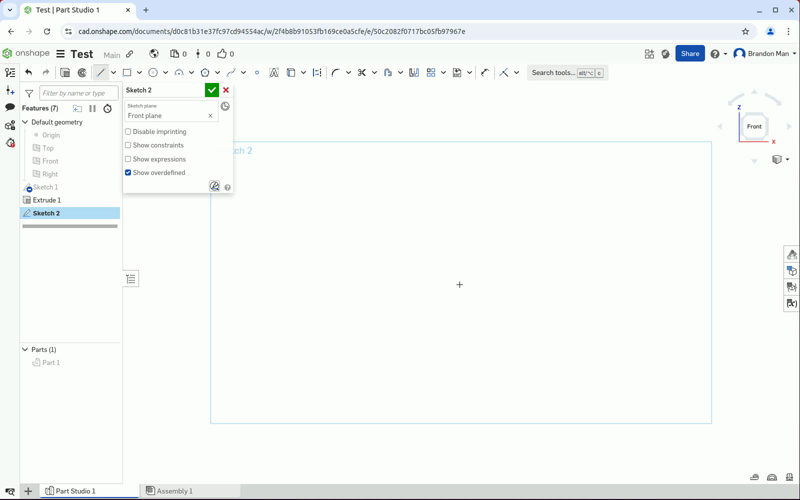
click(459, 284)
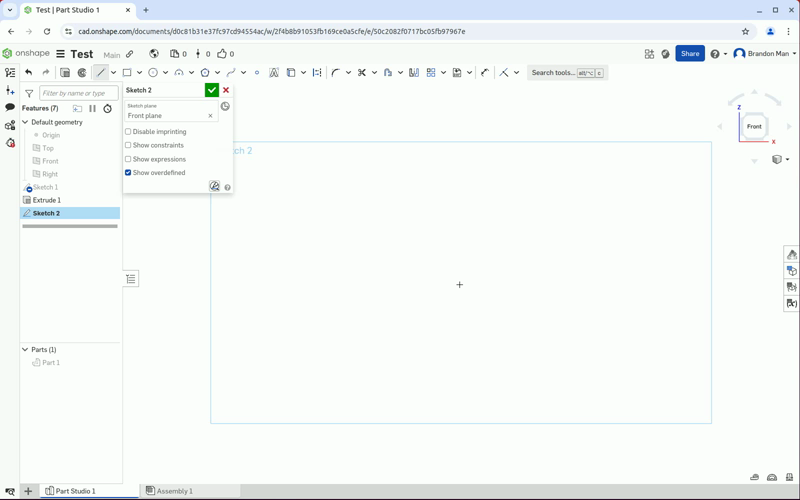
key_up(shift)
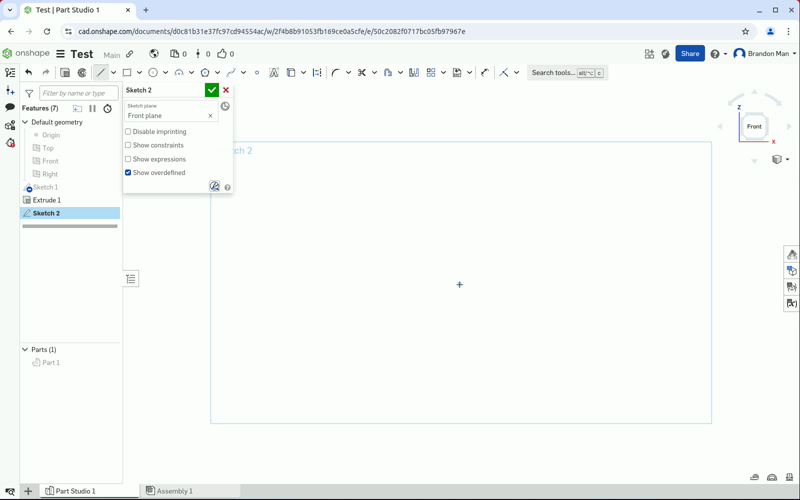
key_down(shift)
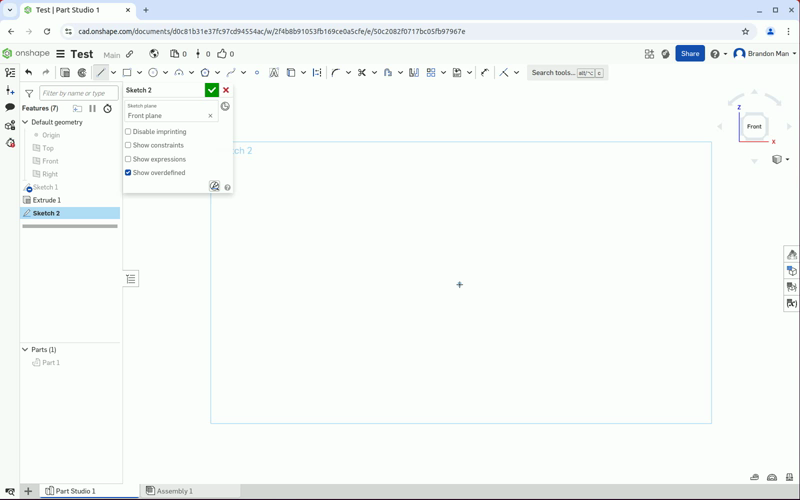
mouse_move(489, 284)
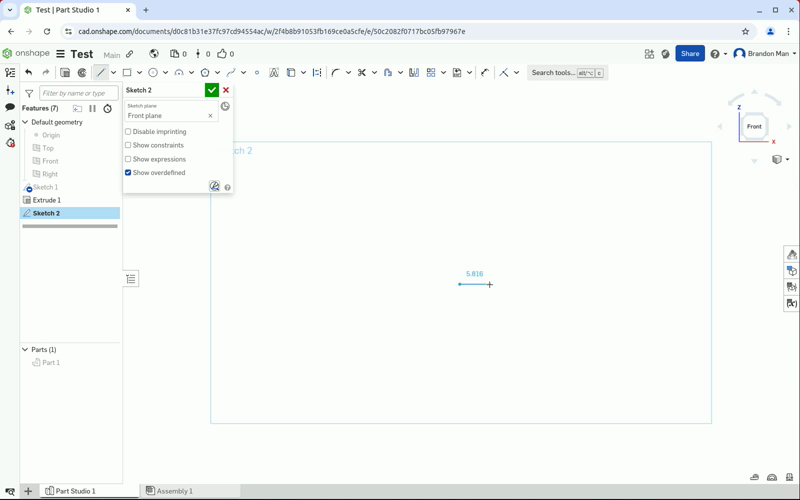
mouse_move(461, 284)
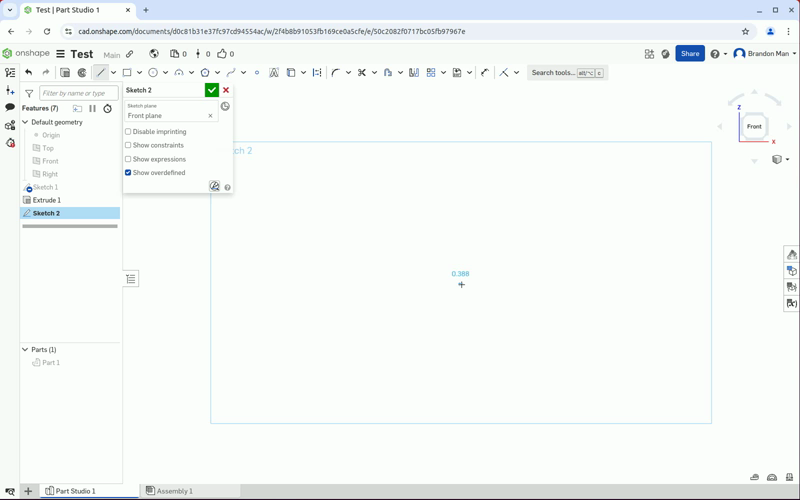
scroll(6)
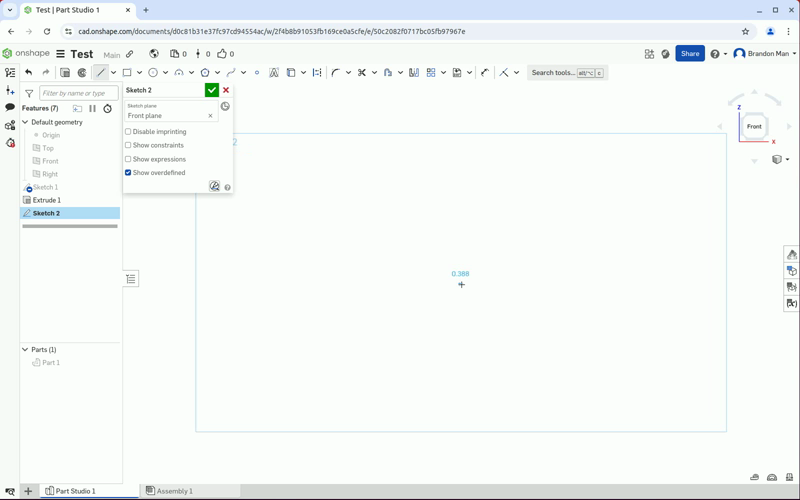
scroll(6)
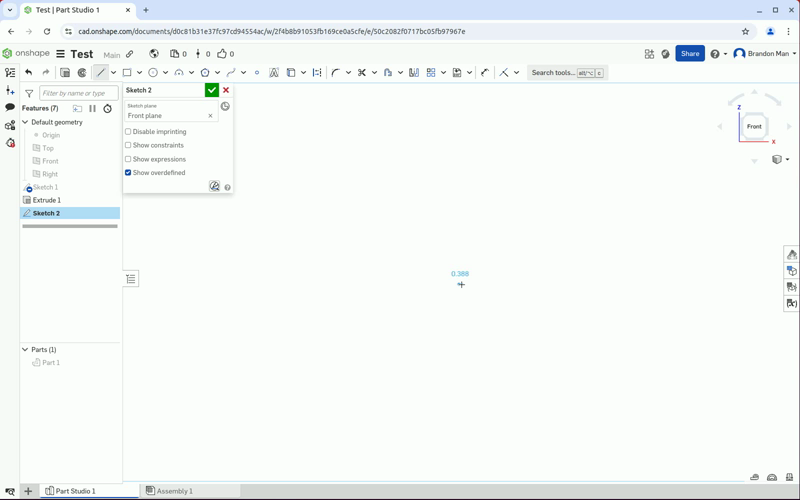
scroll(6)
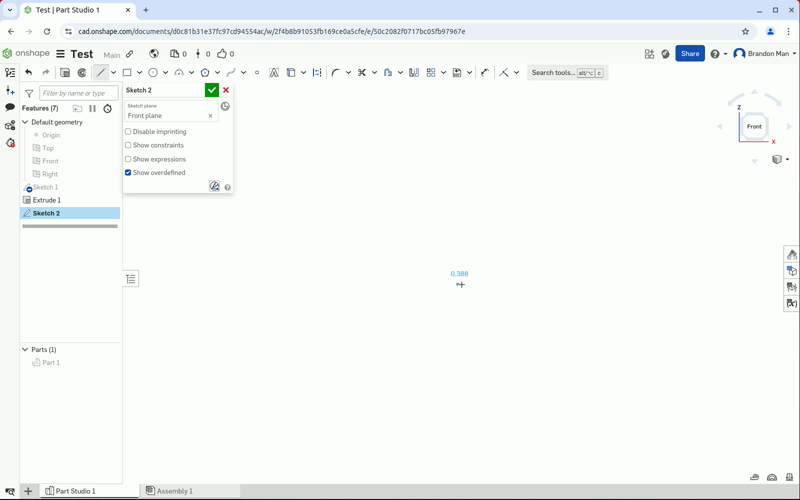
scroll(6)
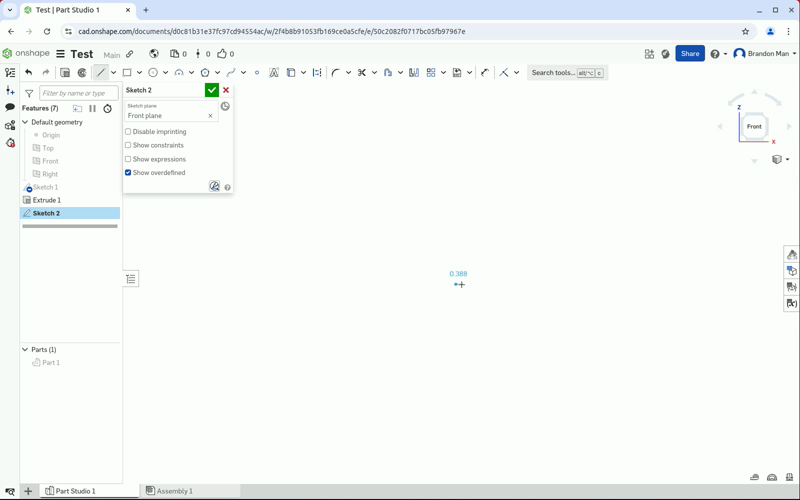
scroll(6)
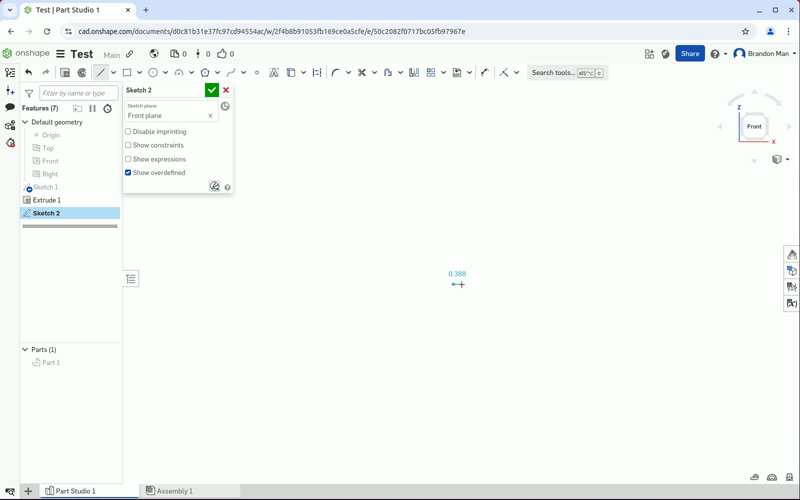
scroll(6)
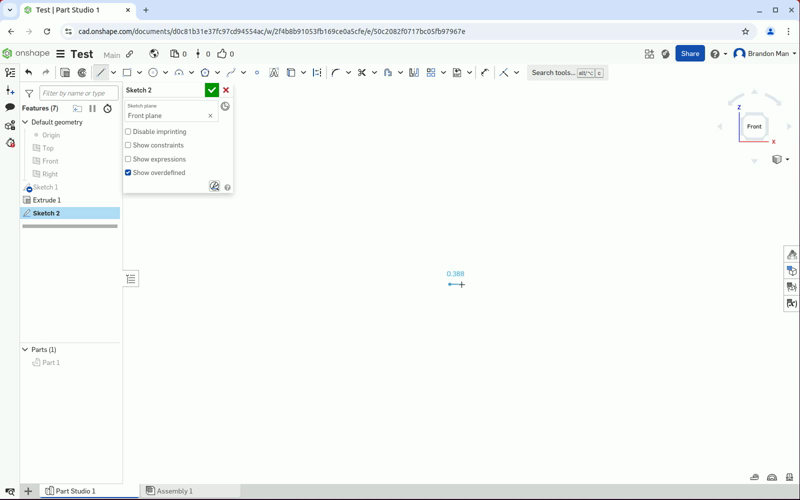
scroll(6)
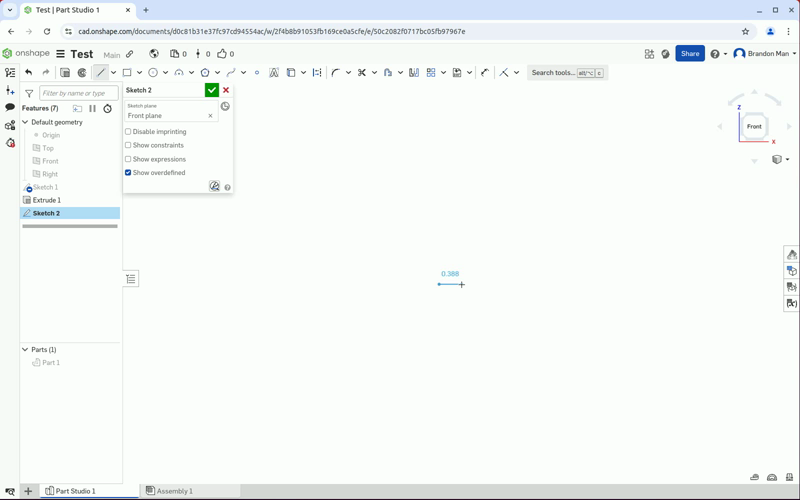
click(461, 284)
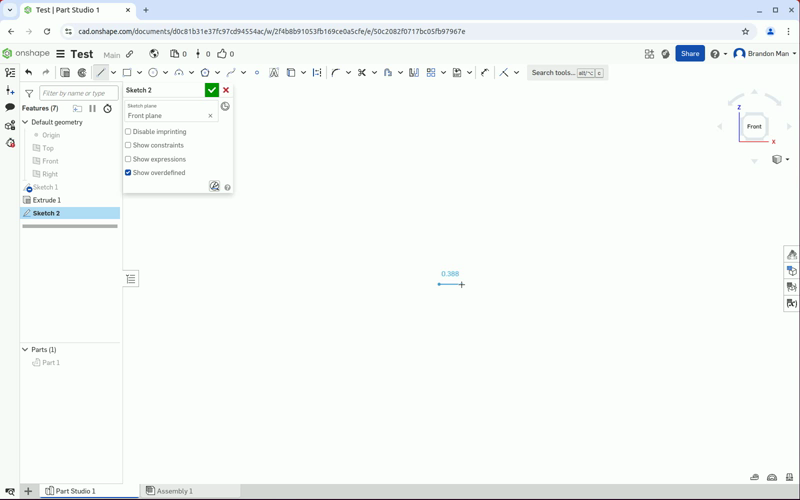
scroll(-6)
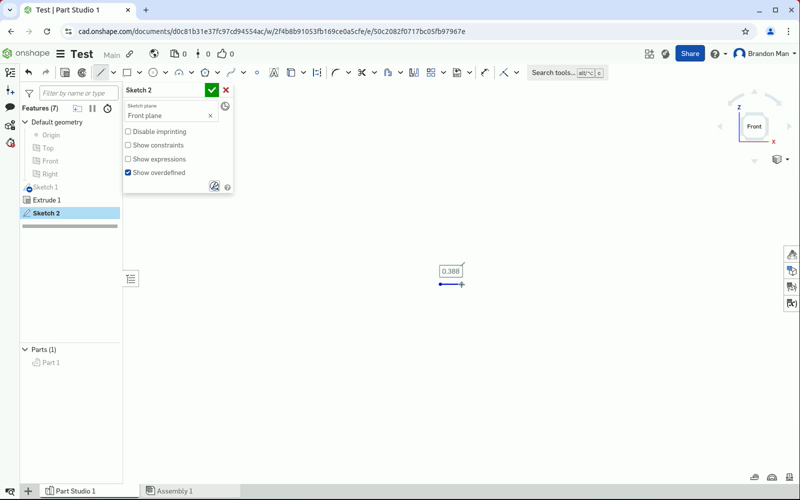
scroll(-6)
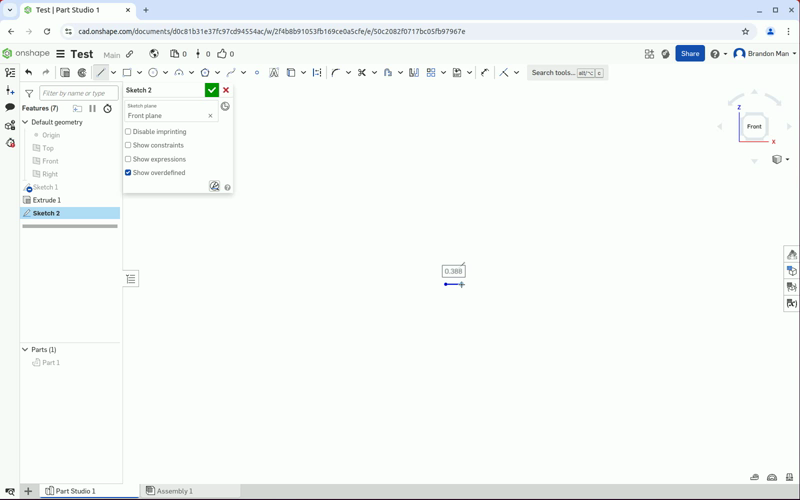
scroll(-6)
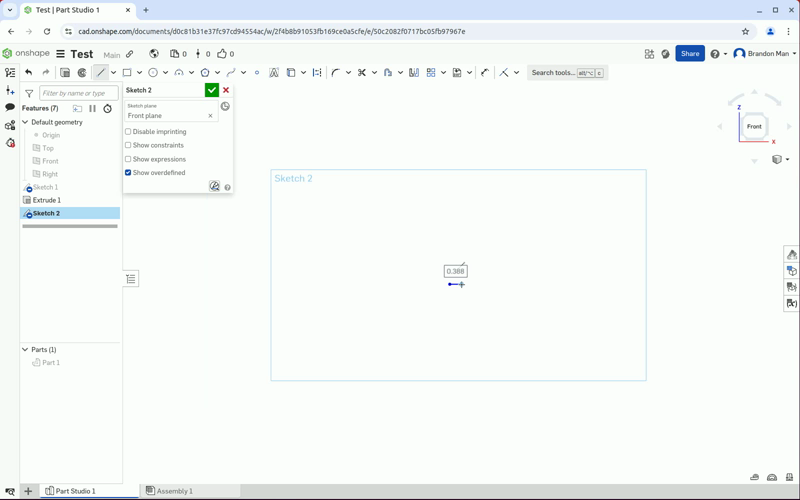
scroll(-6)
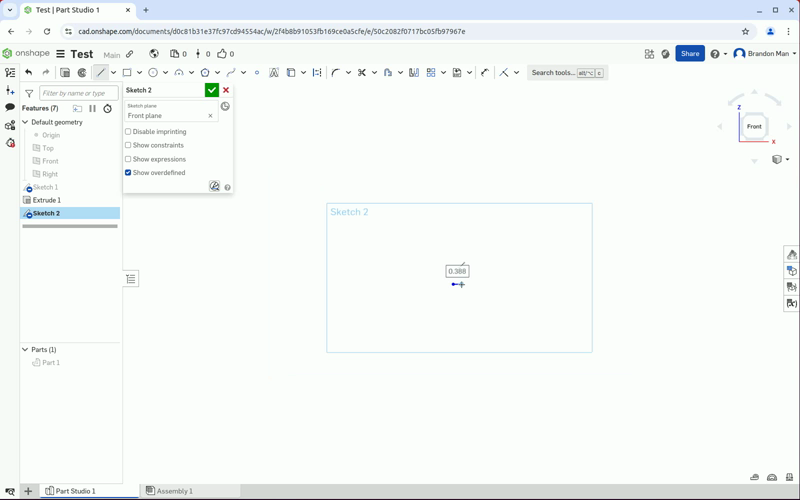
scroll(-6)
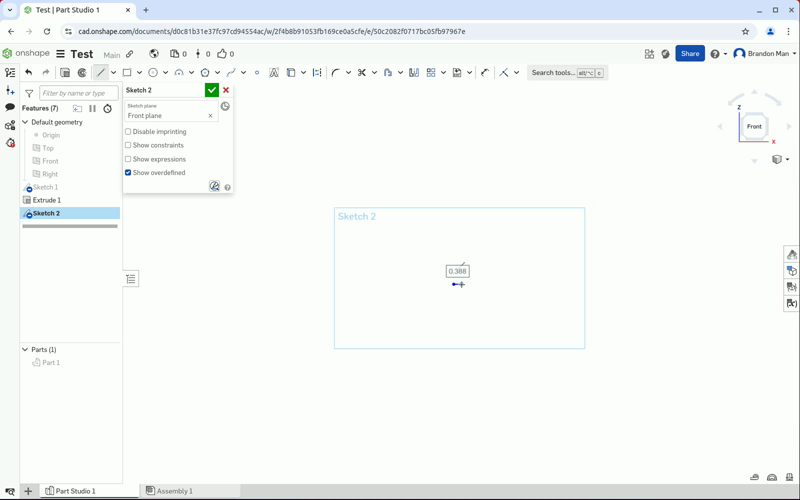
scroll(-6)
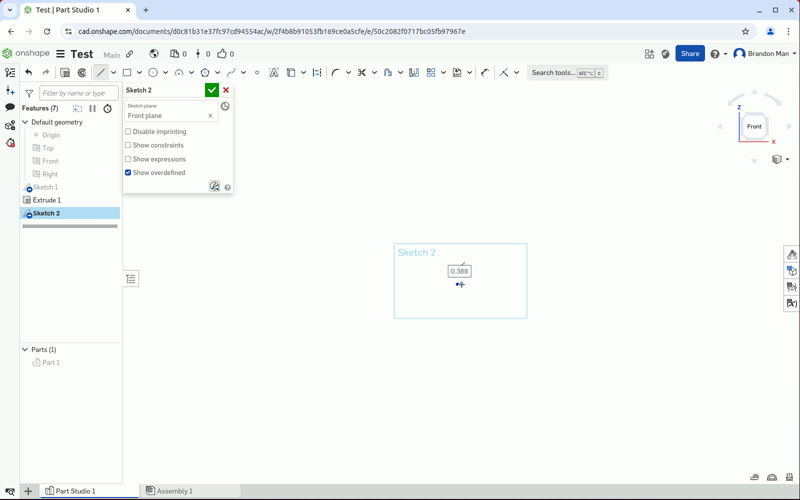
scroll(-6)
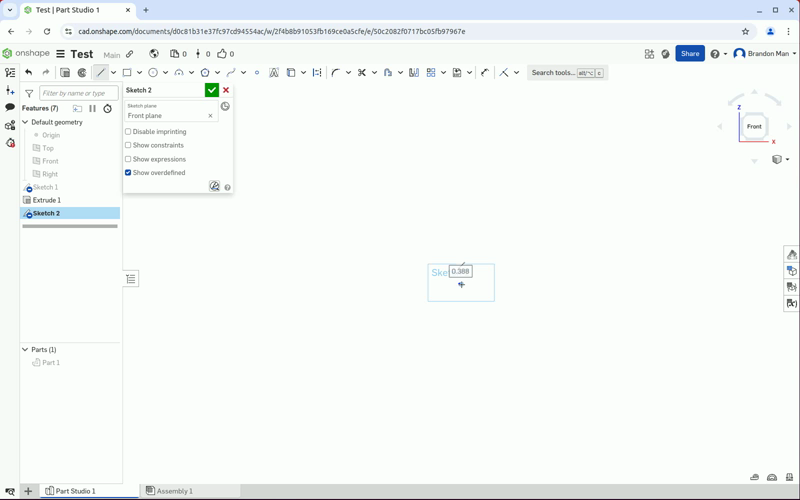
key_up(shift)
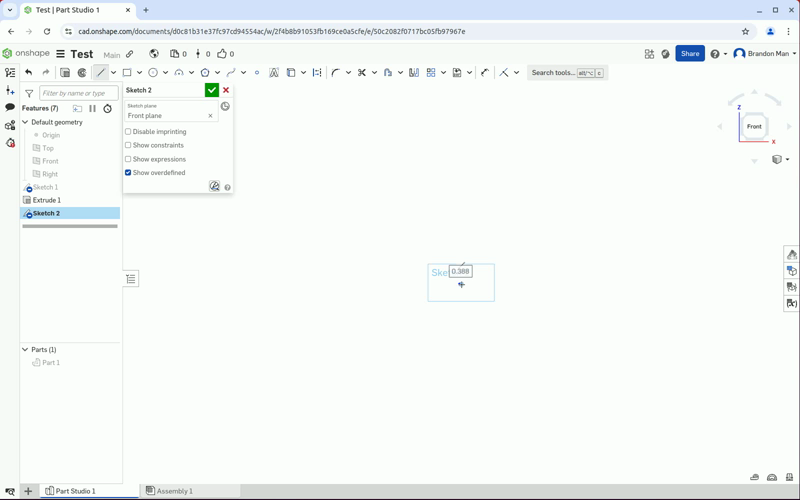
key_down(shift)
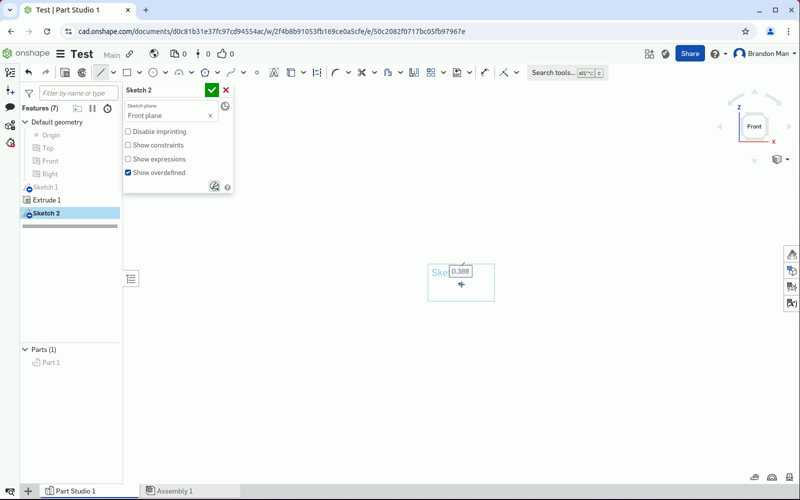
mouse_move(491, 284)
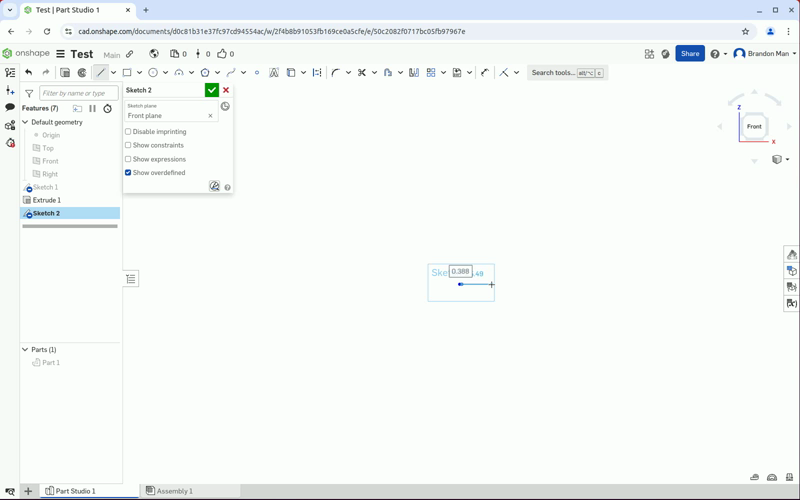
mouse_move(461, 281)
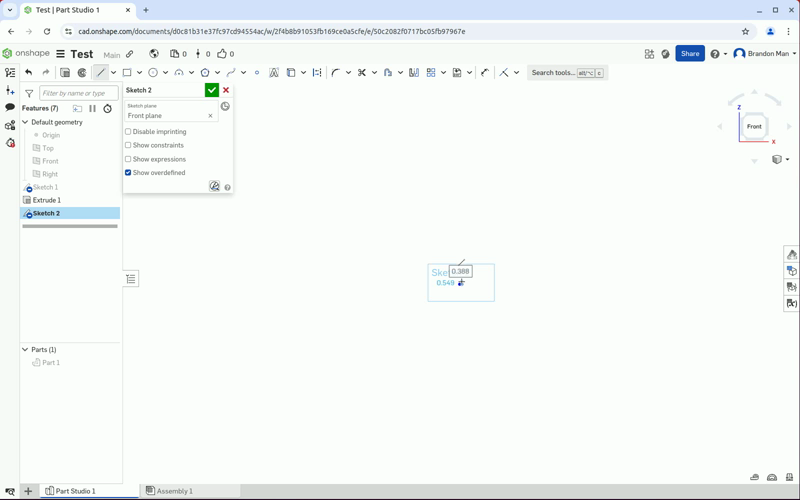
scroll(6)
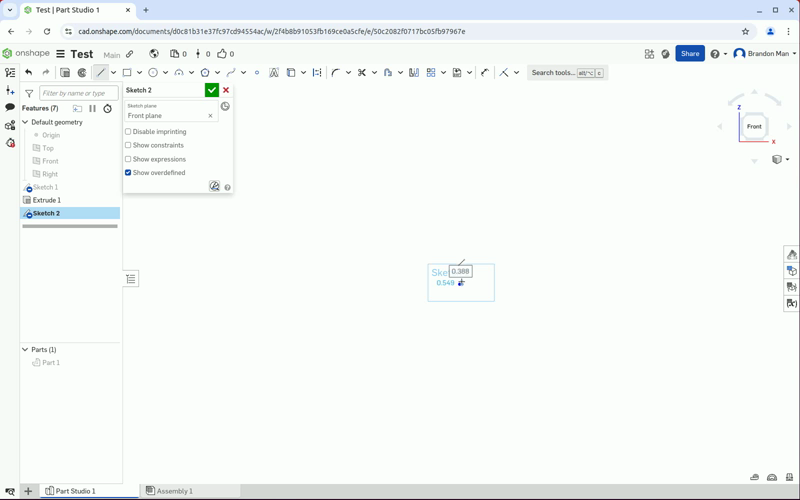
scroll(6)
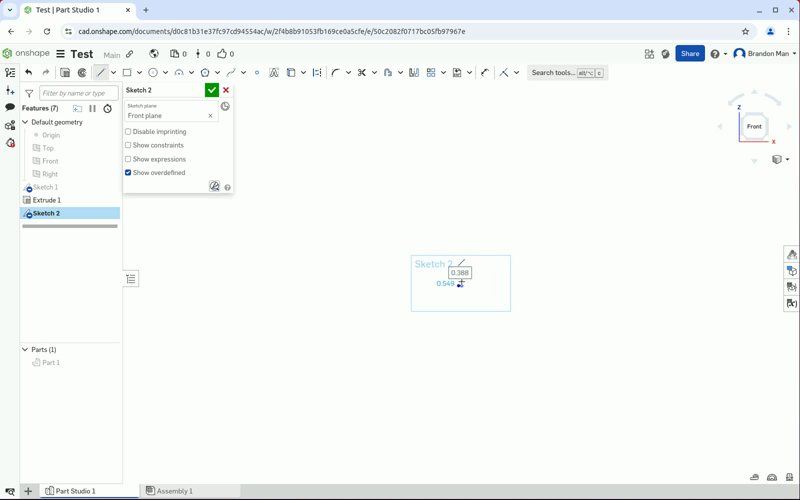
scroll(6)
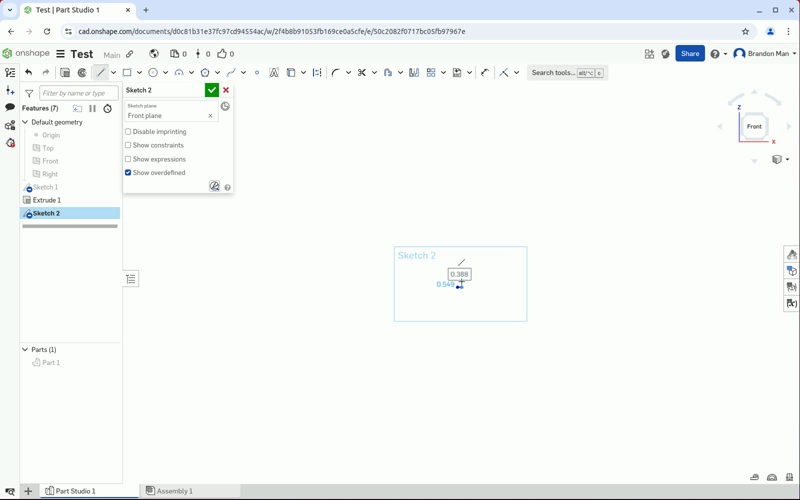
scroll(6)
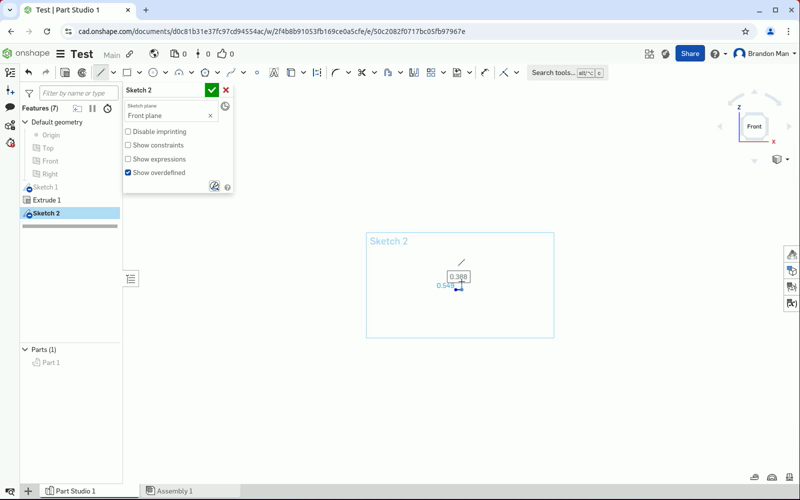
scroll(6)
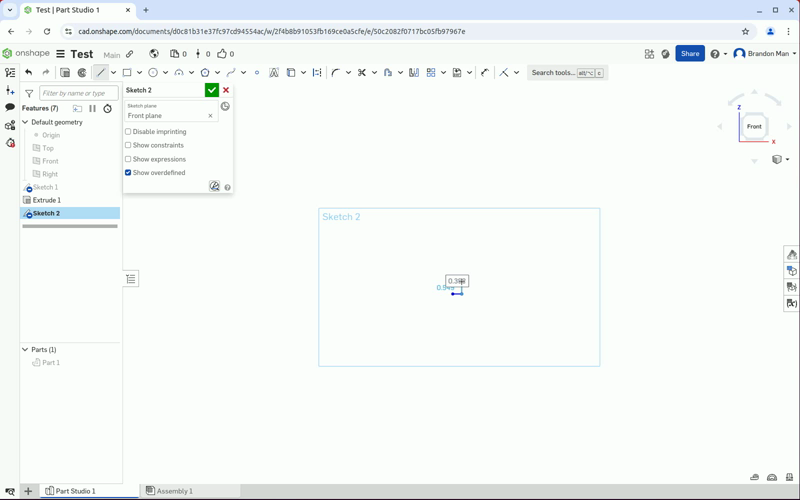
scroll(6)
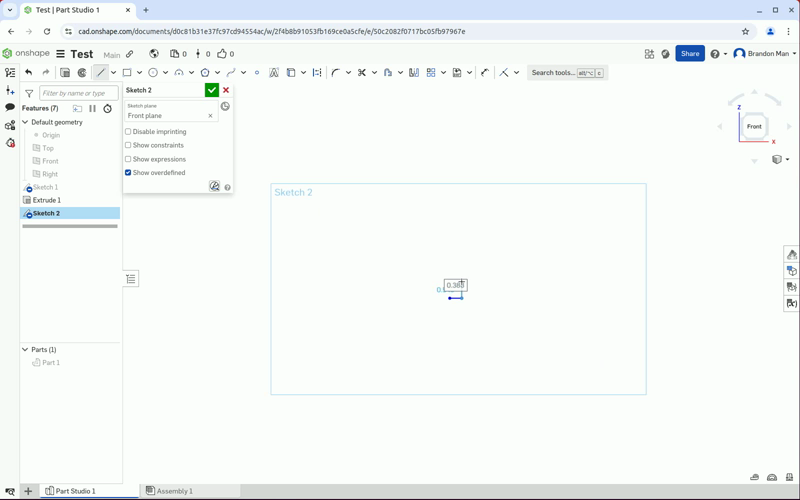
scroll(6)
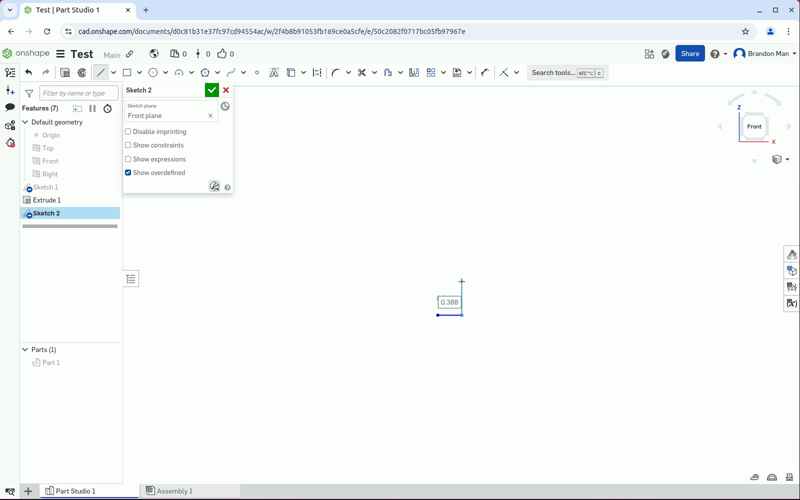
click(461, 281)
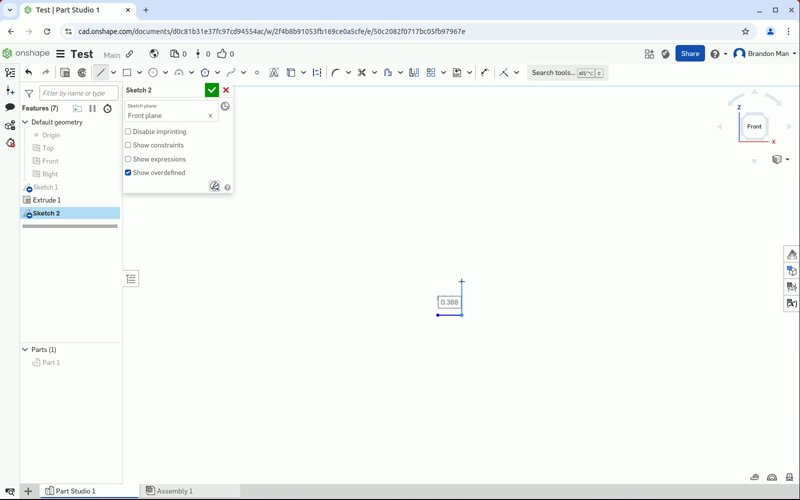
scroll(-6)
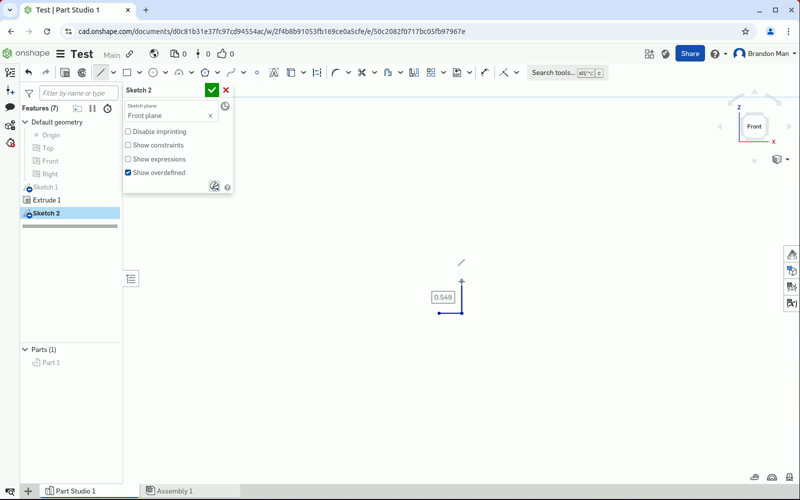
scroll(-6)
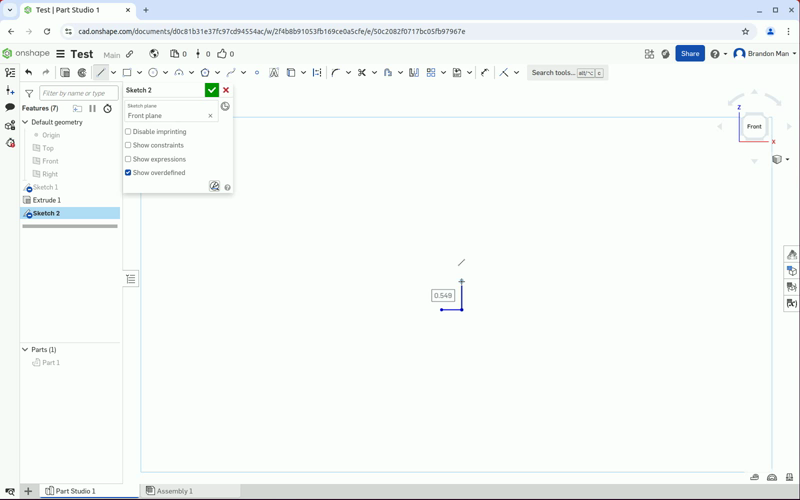
scroll(-6)
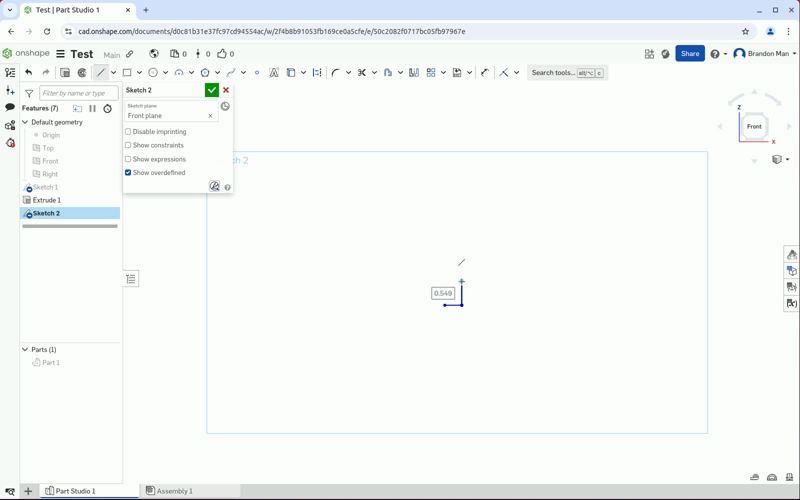
scroll(-6)
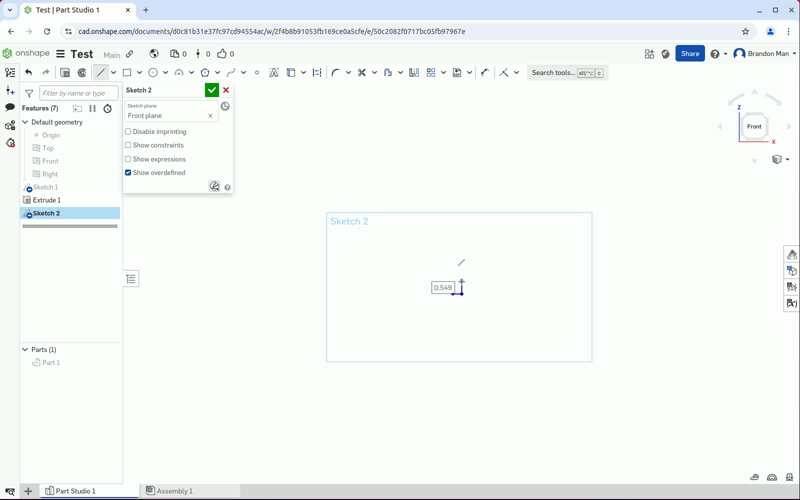
scroll(-6)
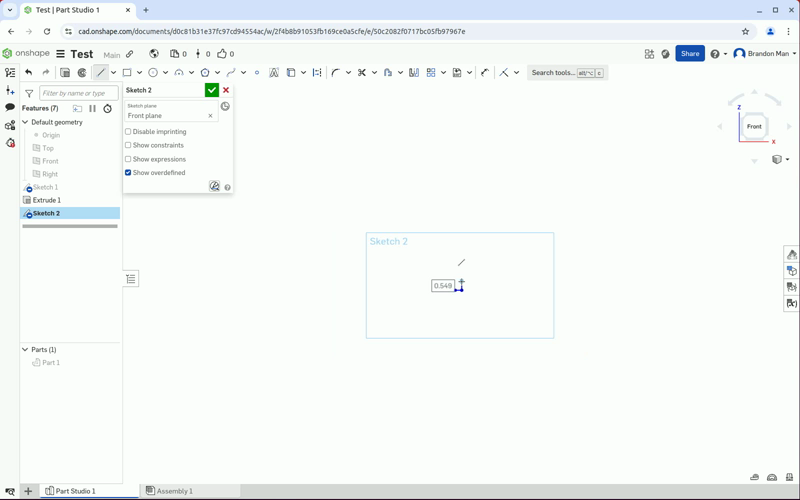
scroll(-6)
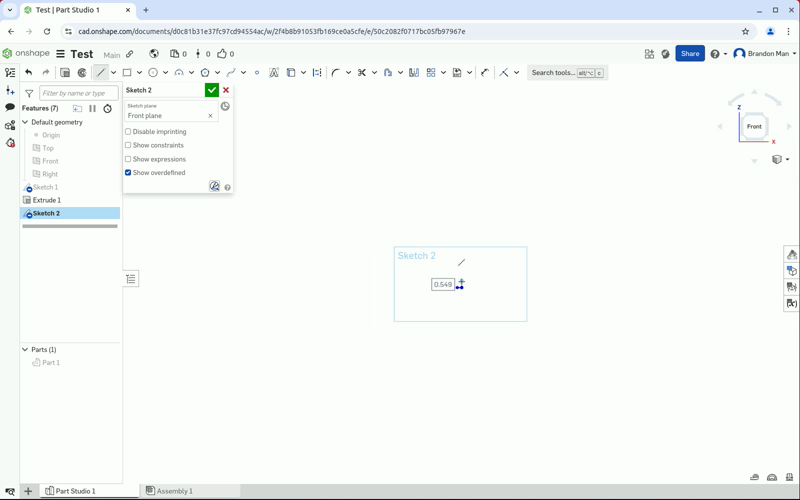
scroll(-6)
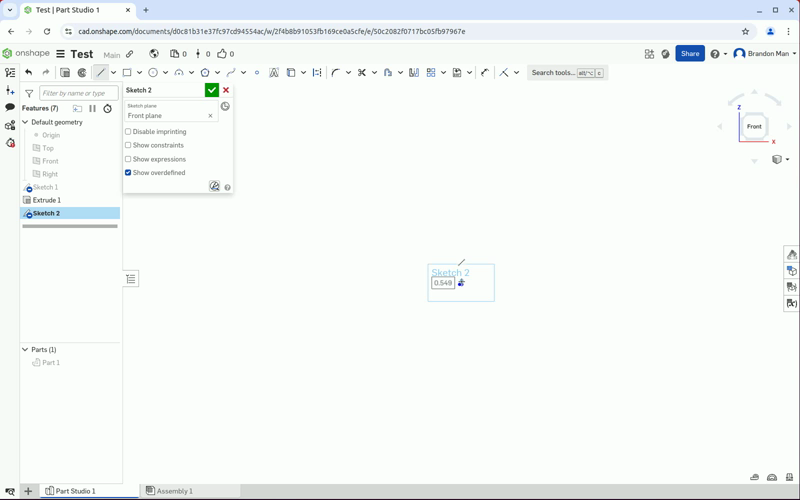
key_up(shift)
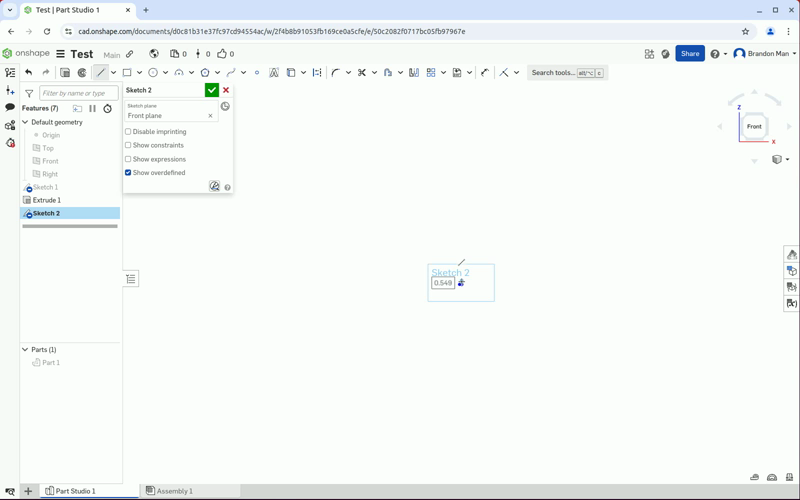
key_down(shift)
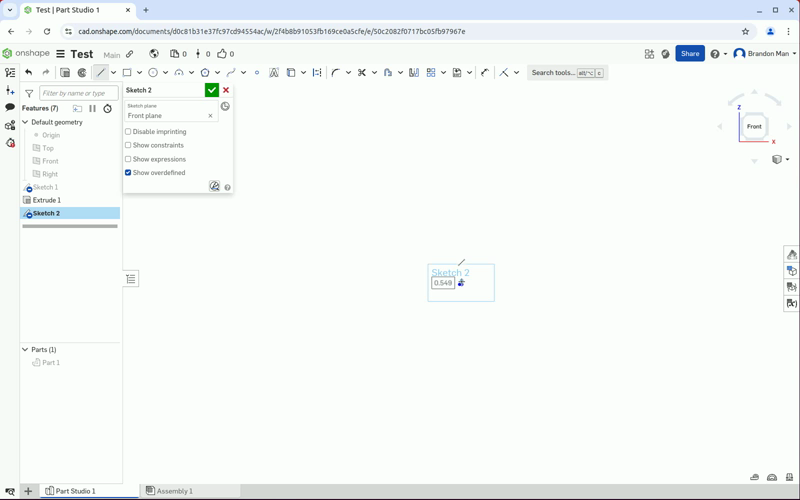
mouse_move(491, 281)
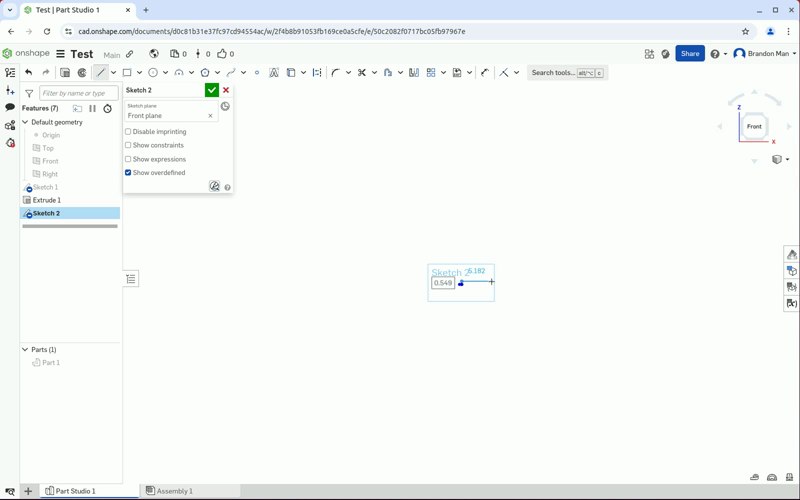
mouse_move(459, 281)
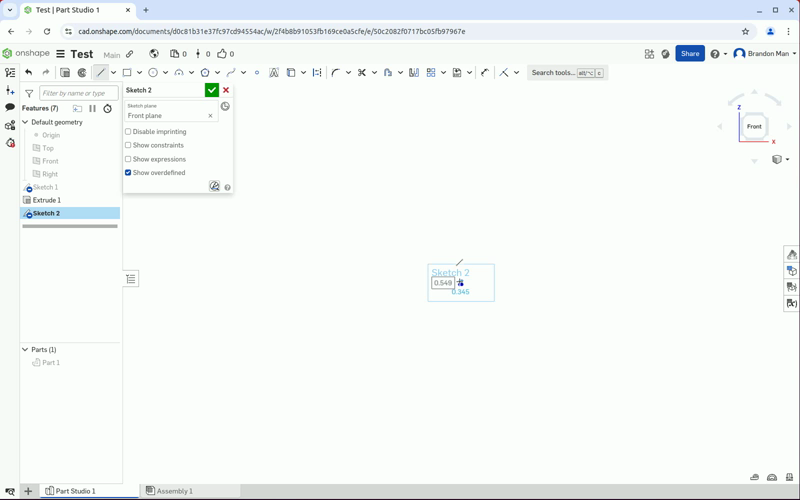
scroll(6)
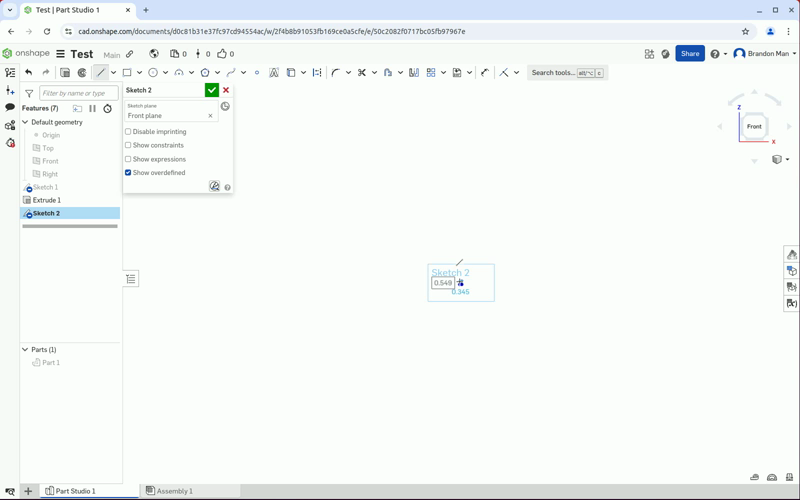
scroll(6)
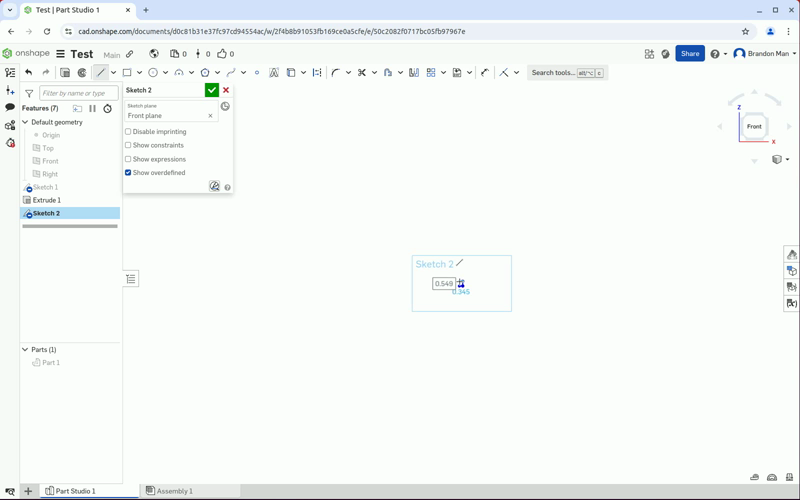
scroll(6)
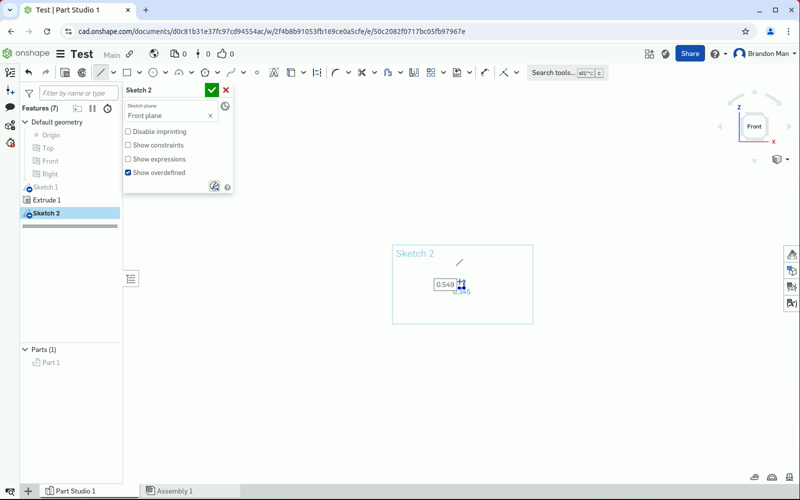
scroll(6)
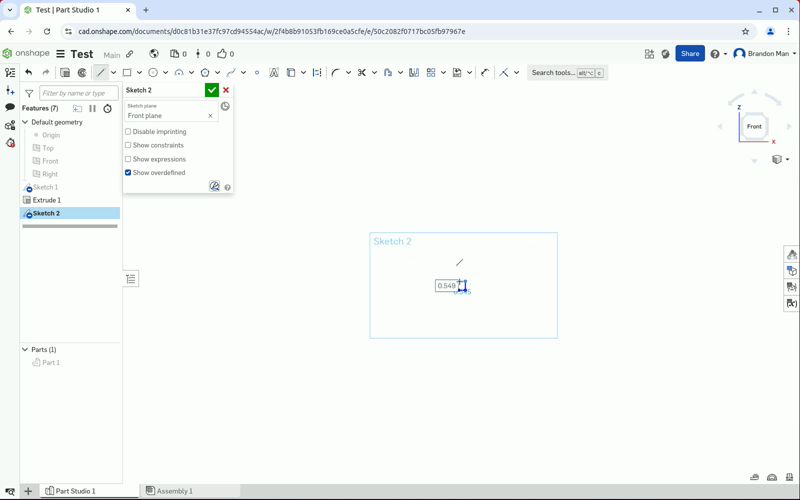
scroll(6)
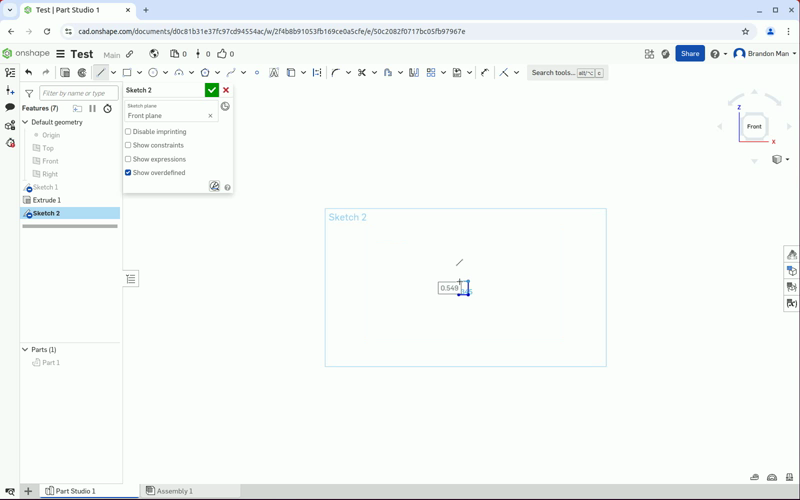
scroll(6)
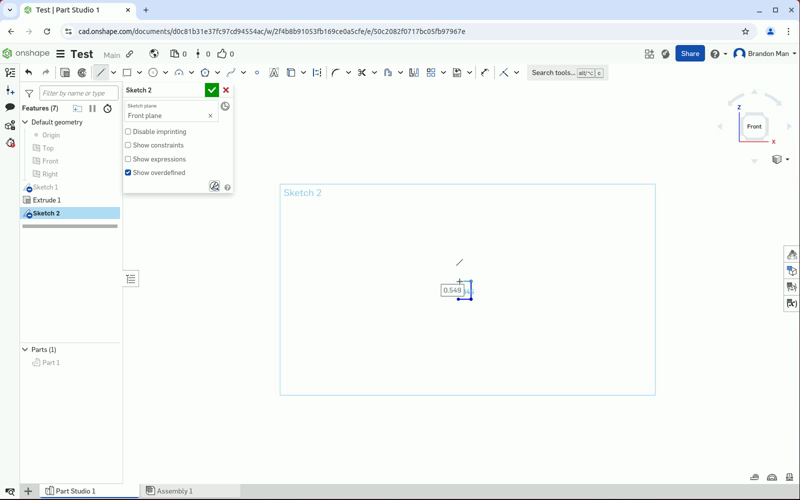
scroll(6)
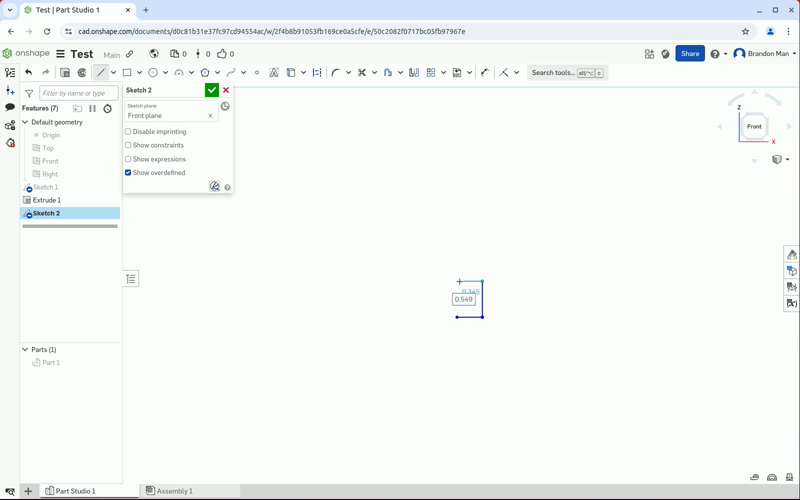
click(459, 281)
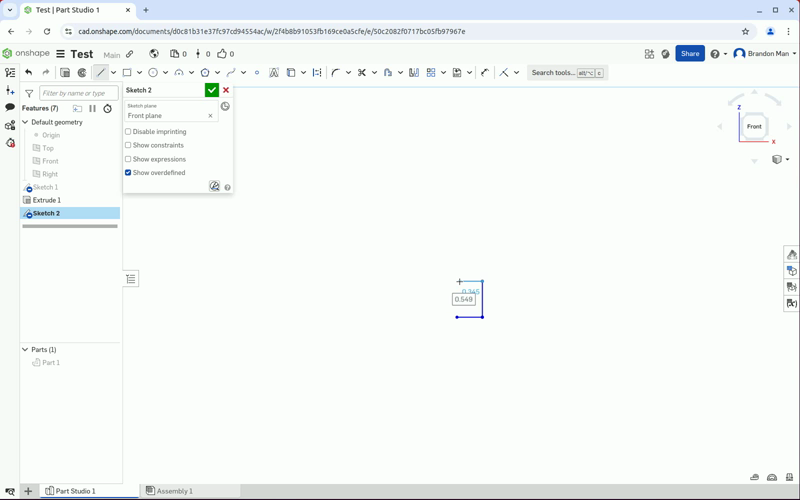
scroll(-6)
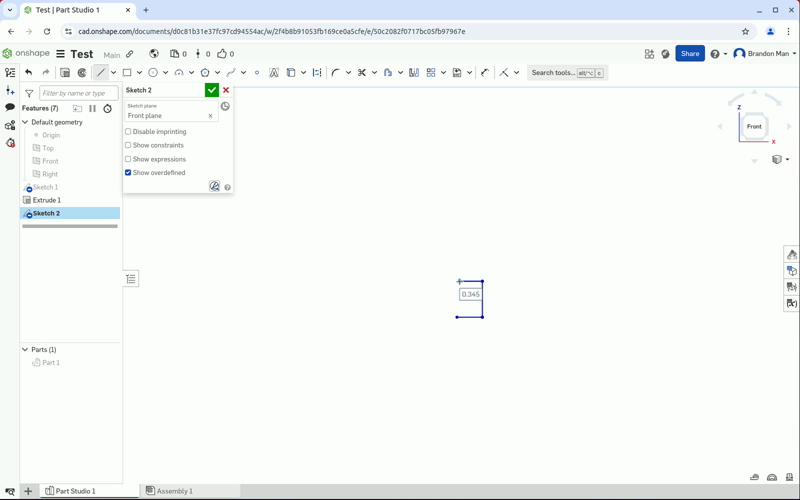
scroll(-6)
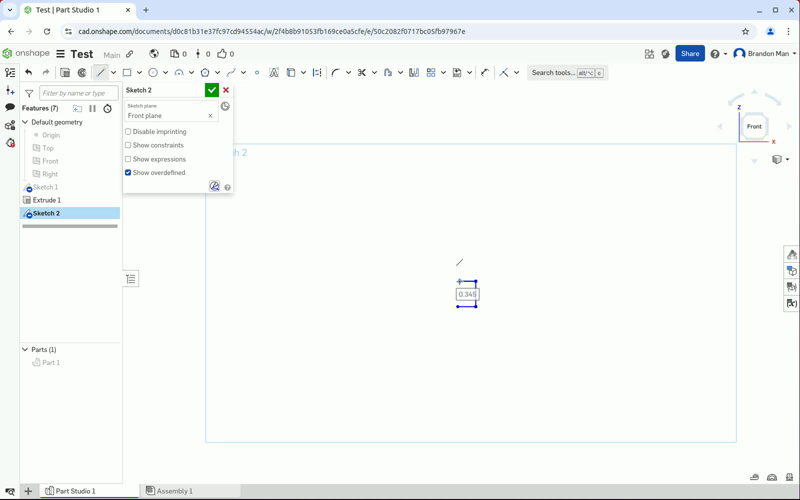
scroll(-6)
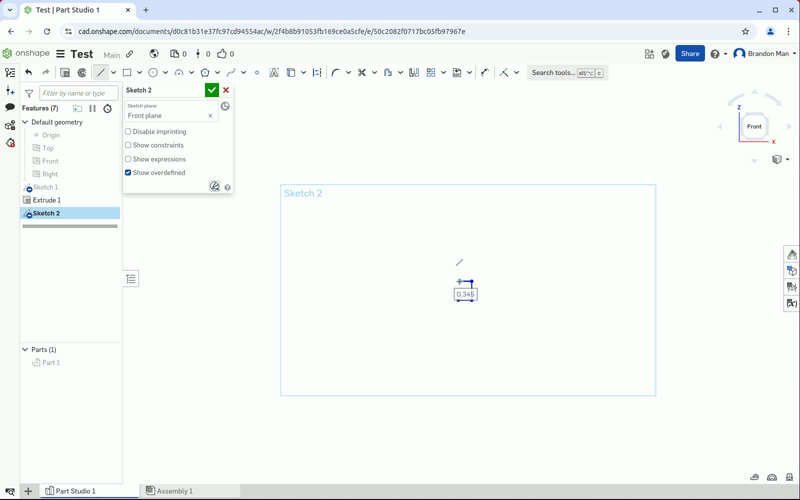
scroll(-6)
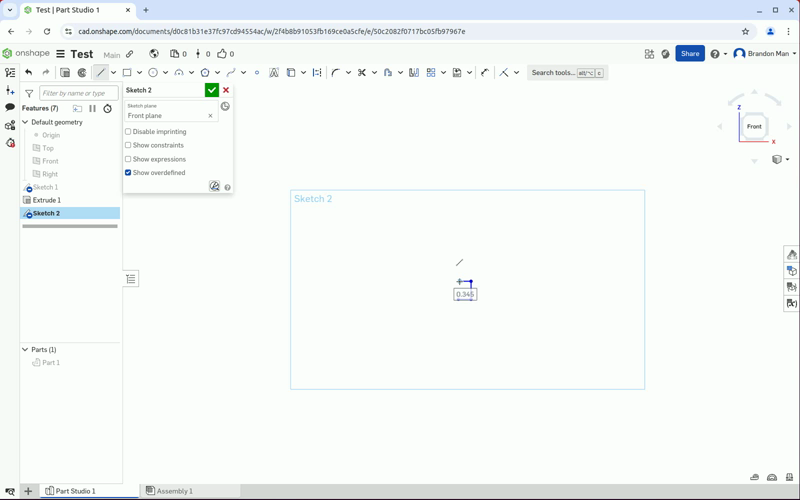
scroll(-6)
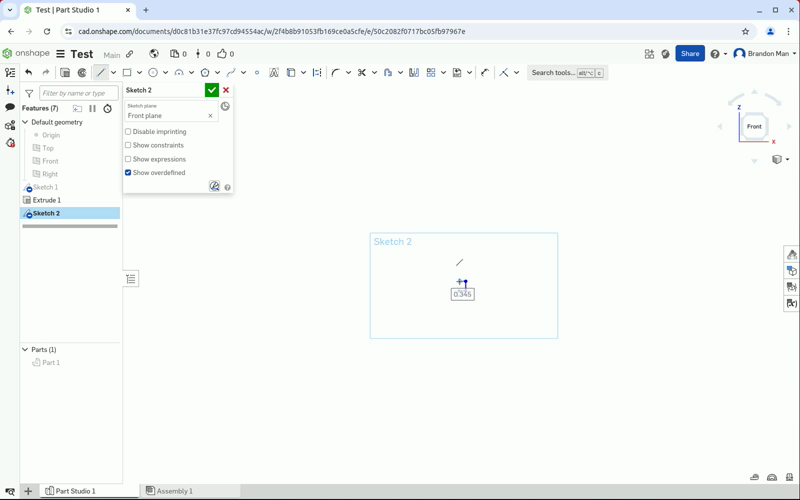
scroll(-6)
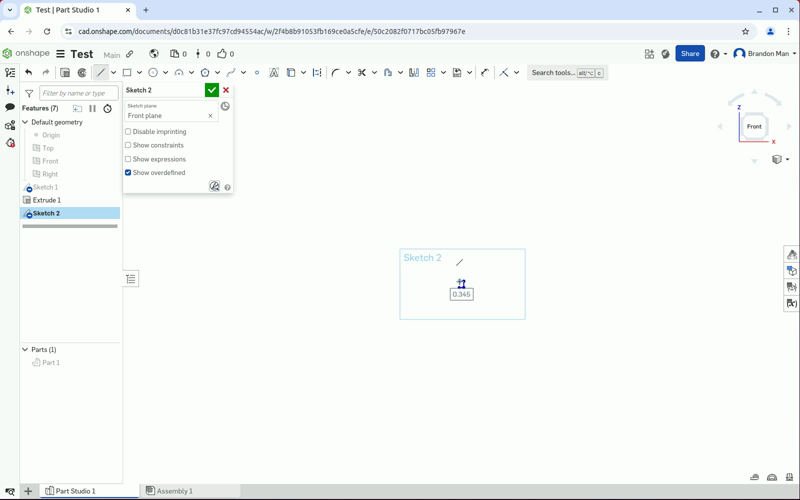
scroll(-6)
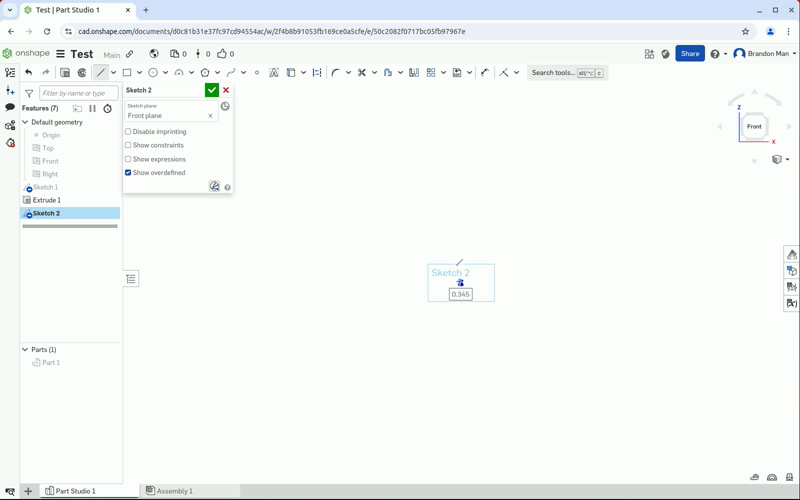
key_up(shift)
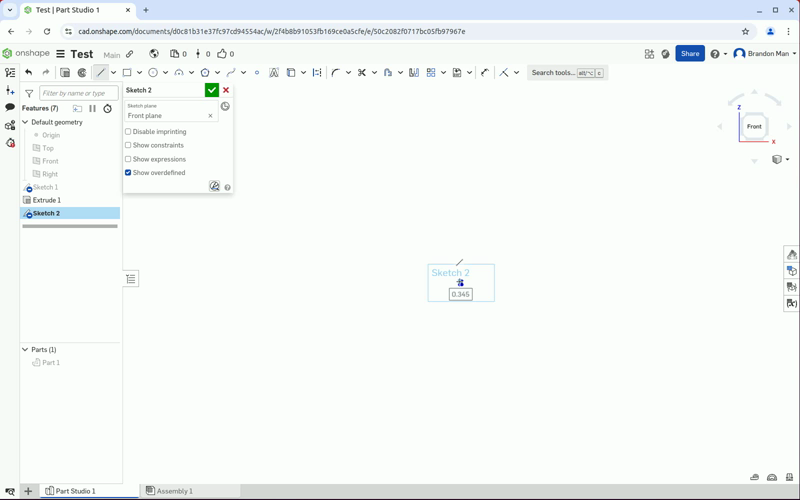
key(esc)
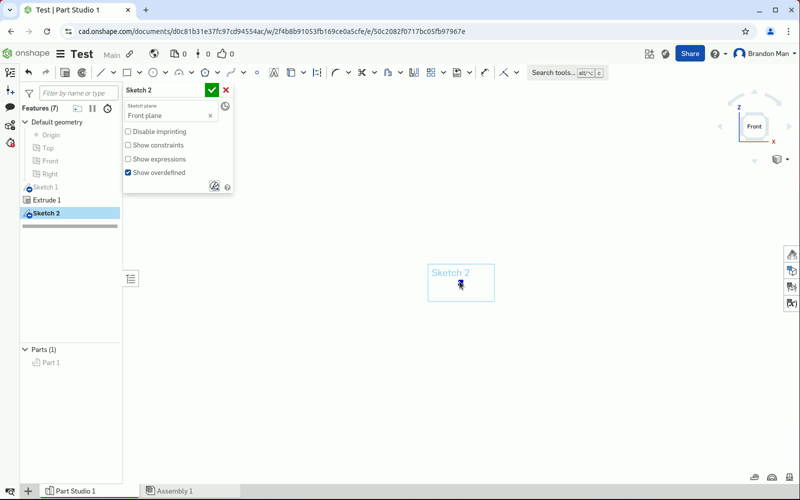
key(a)
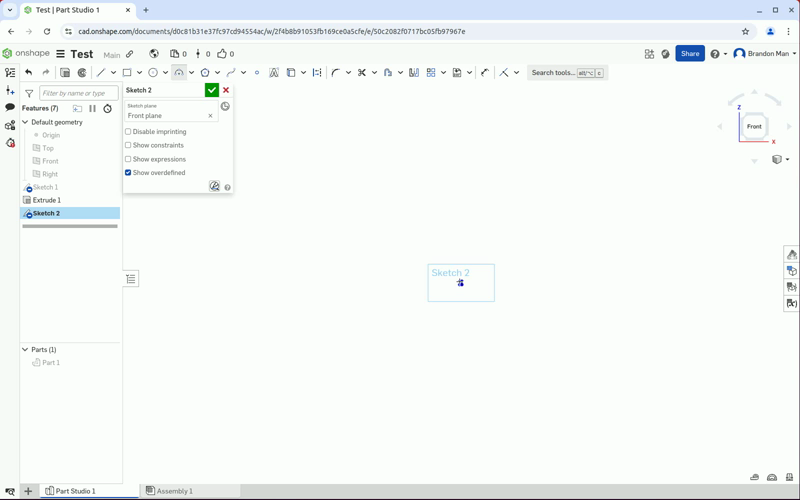
mouse_move(459, 281)
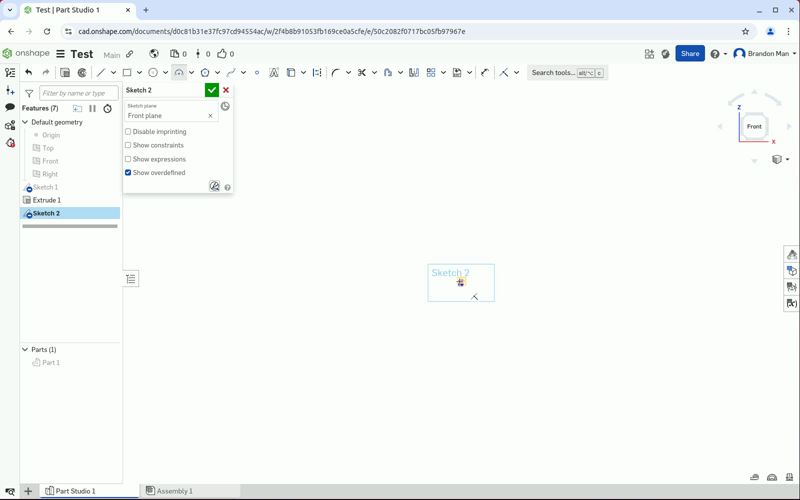
scroll(6)
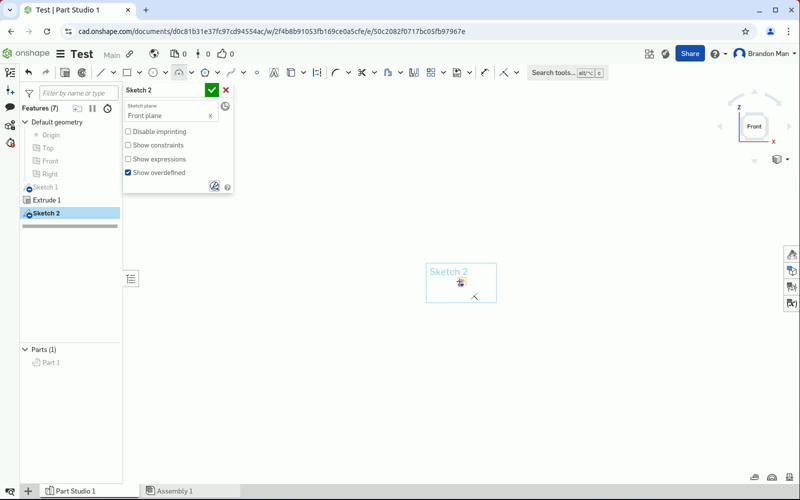
scroll(6)
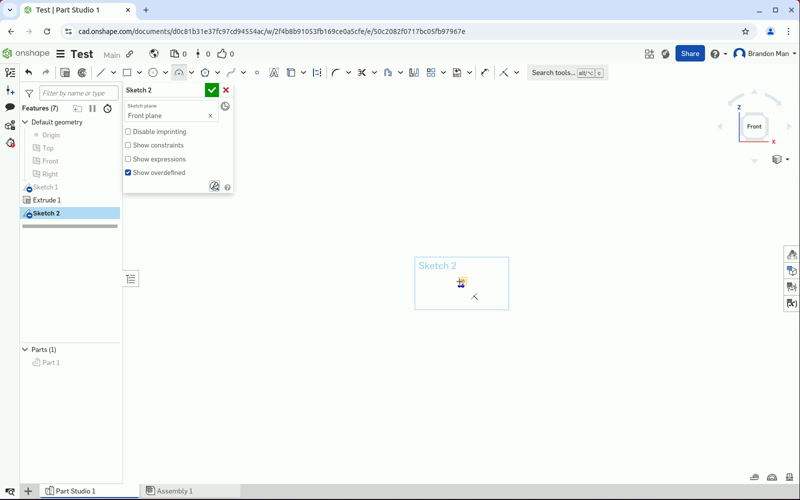
scroll(6)
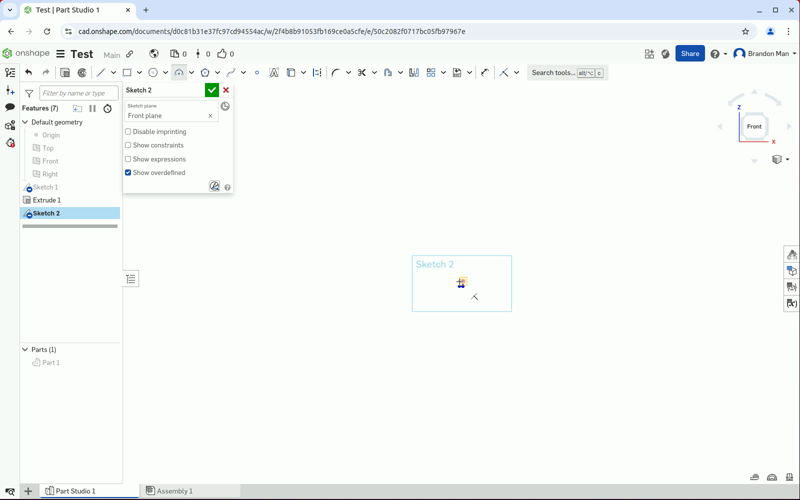
scroll(6)
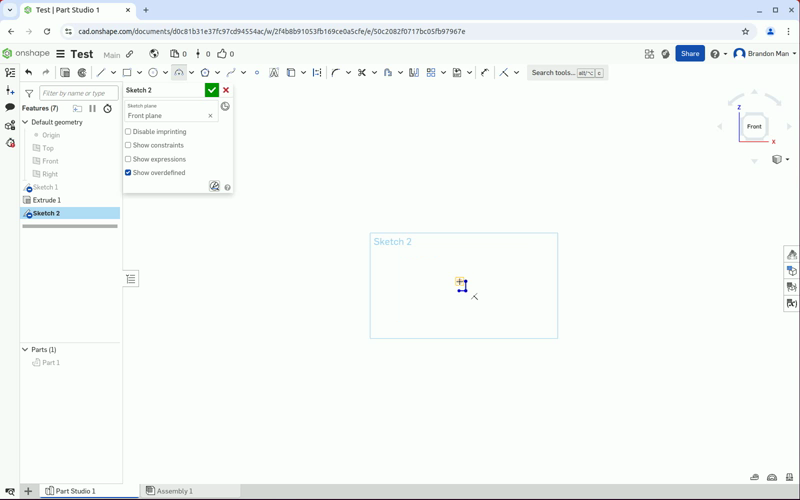
scroll(6)
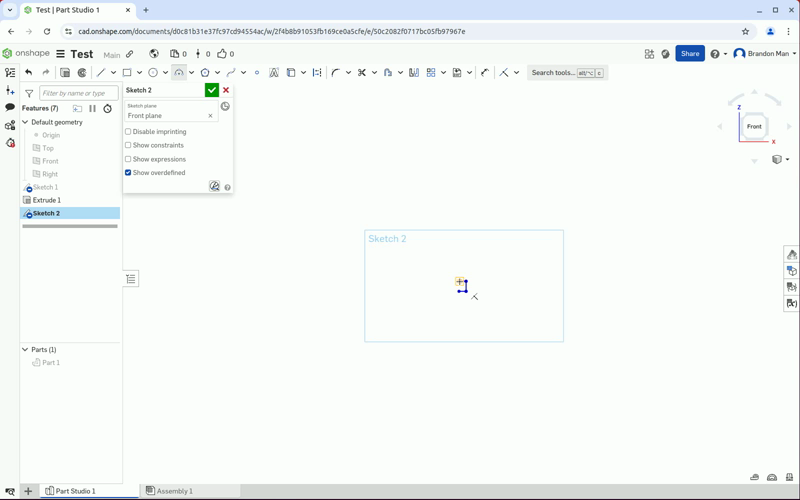
scroll(6)
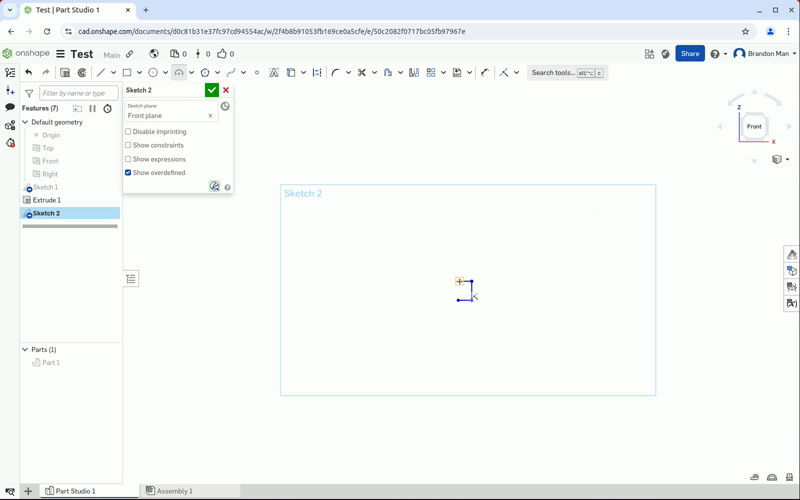
scroll(6)
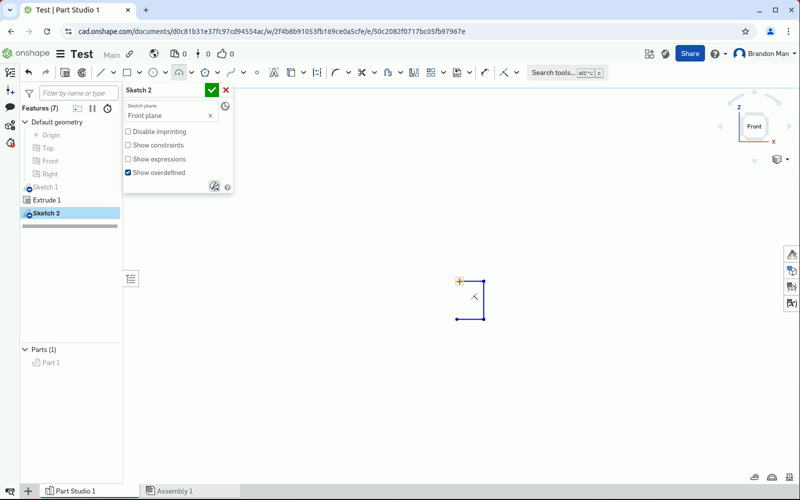
click(459, 281)
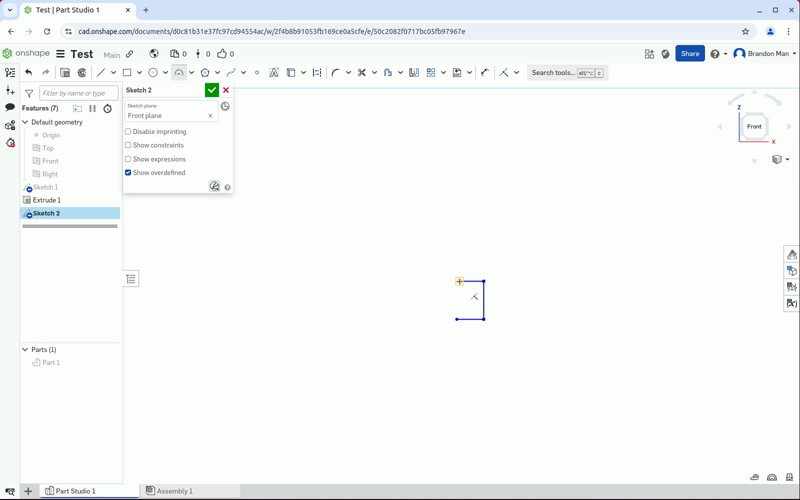
scroll(-6)
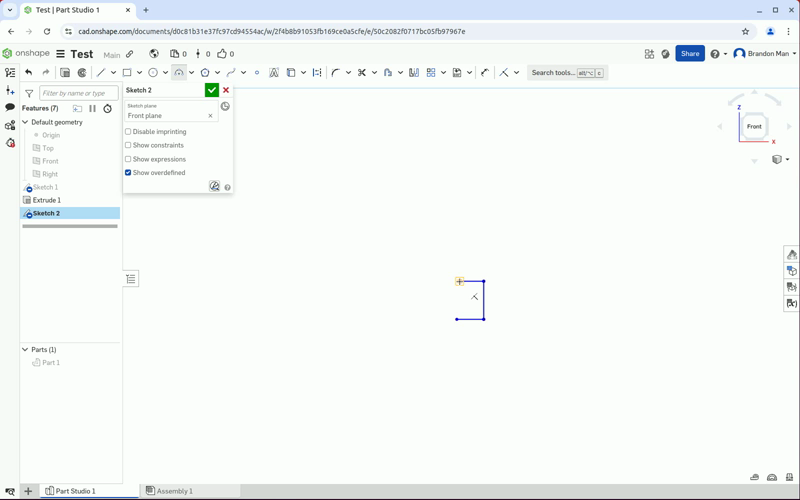
scroll(-6)
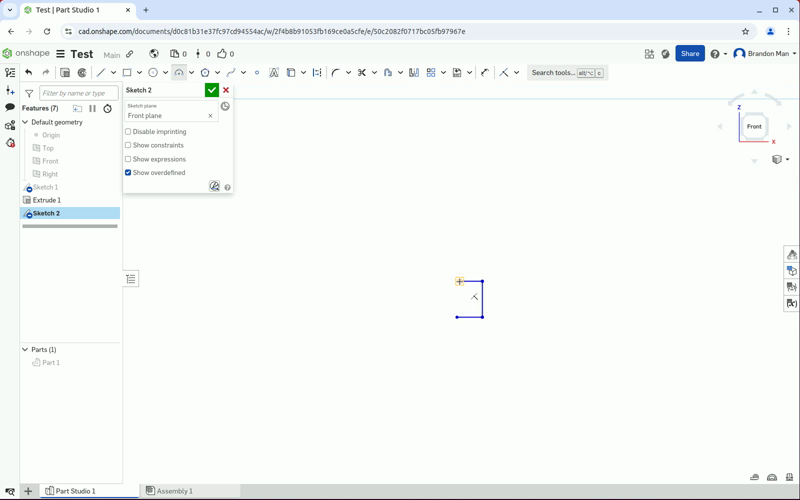
scroll(-6)
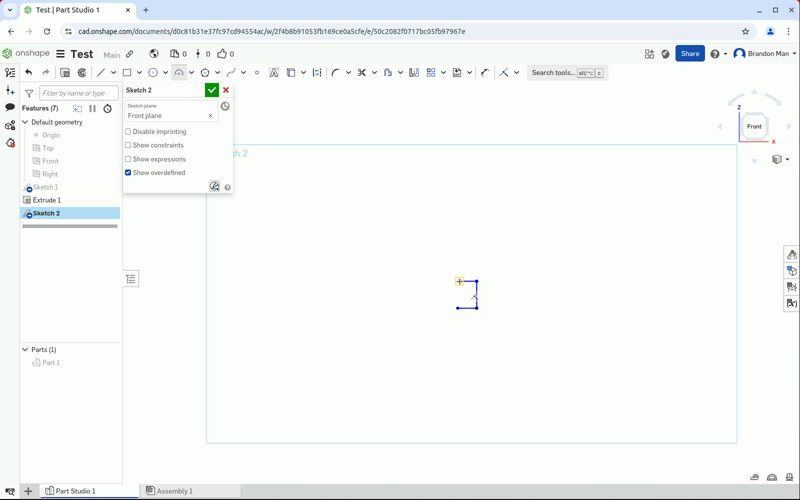
scroll(-6)
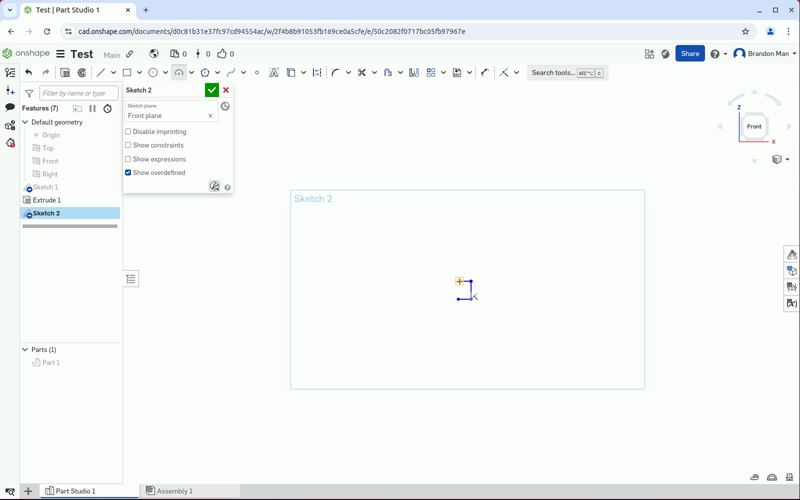
scroll(-6)
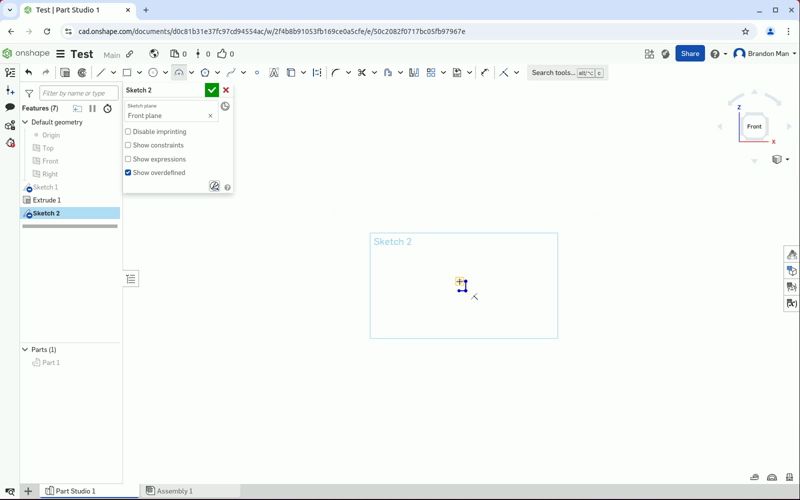
scroll(-6)
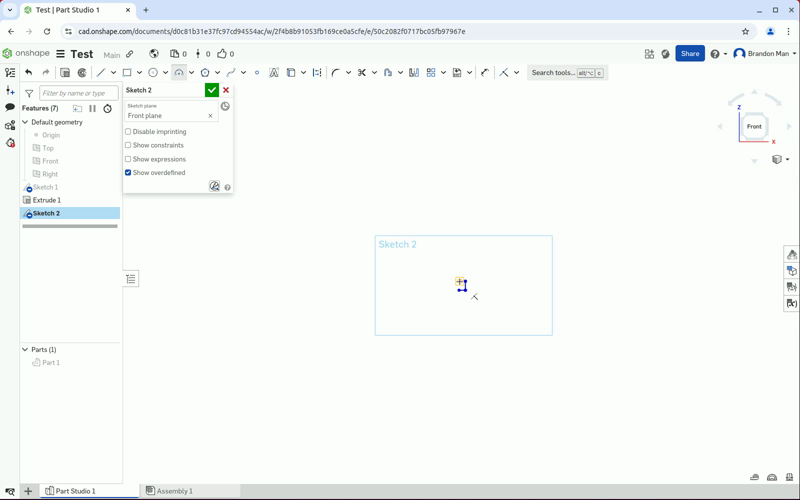
scroll(-6)
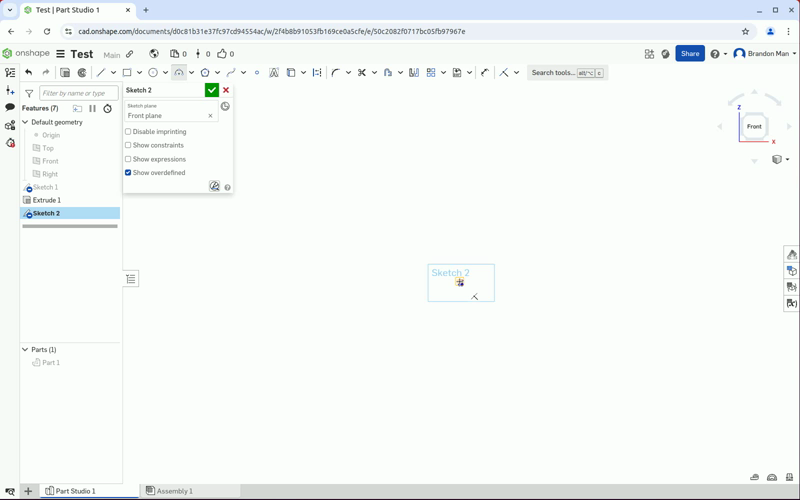
mouse_move(459, 284)
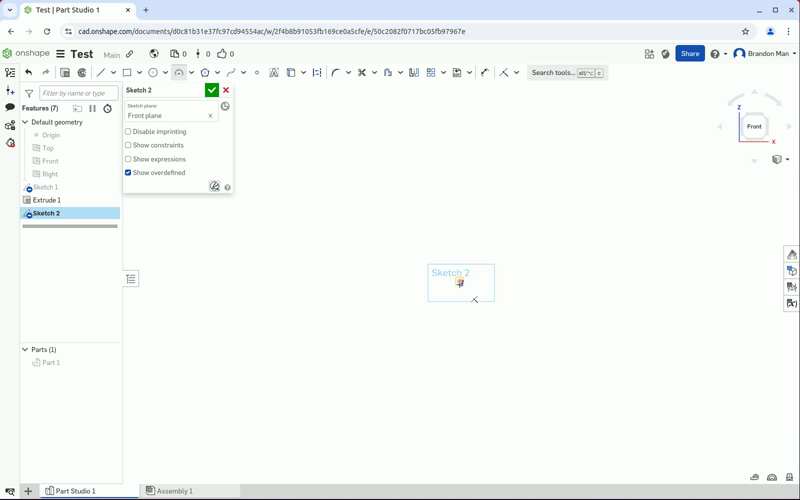
scroll(6)
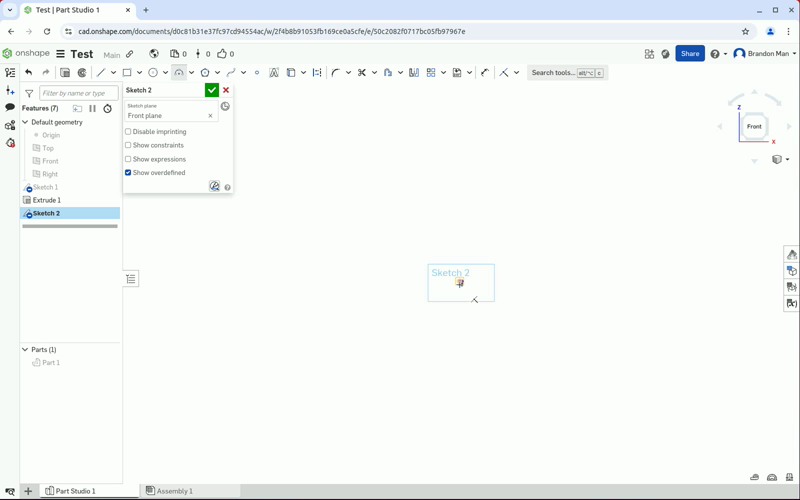
scroll(6)
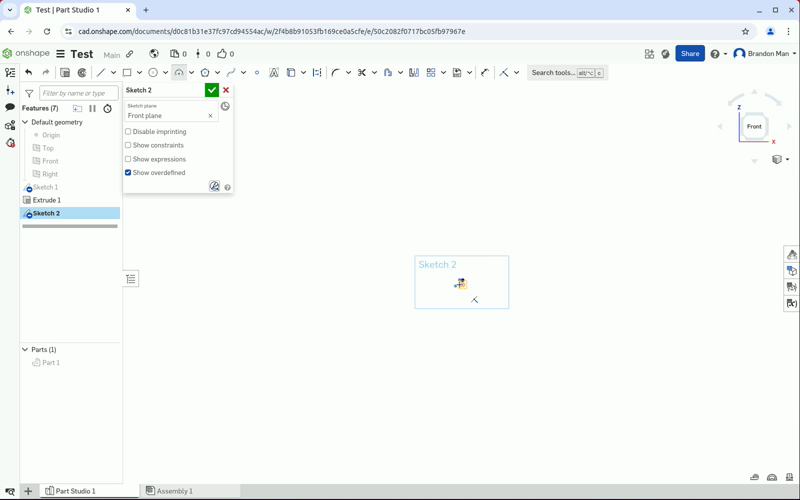
scroll(6)
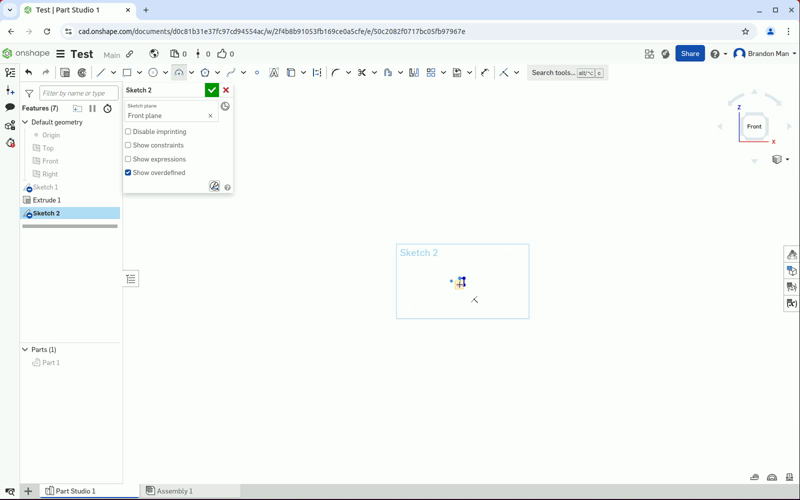
scroll(6)
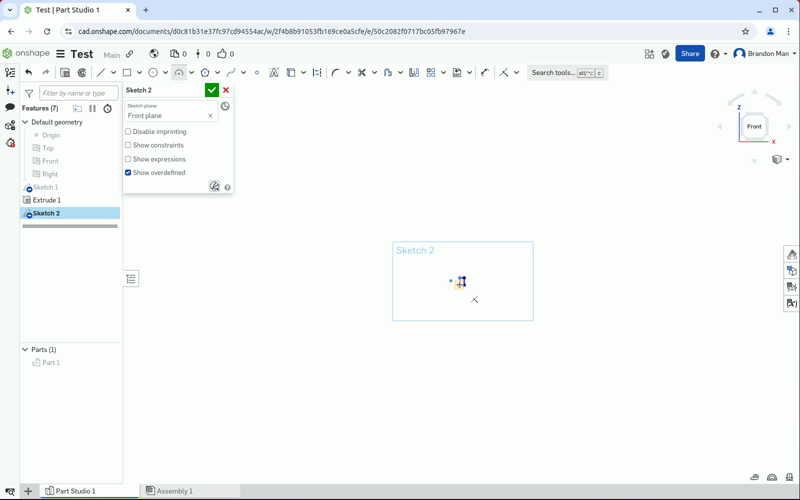
scroll(6)
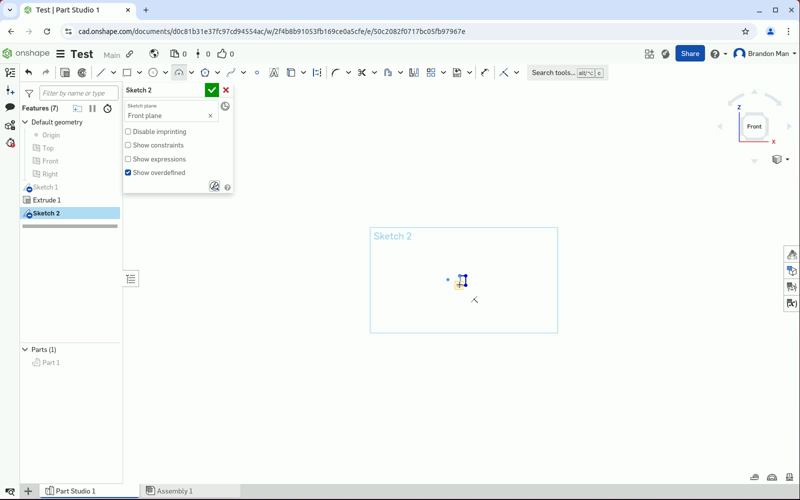
scroll(6)
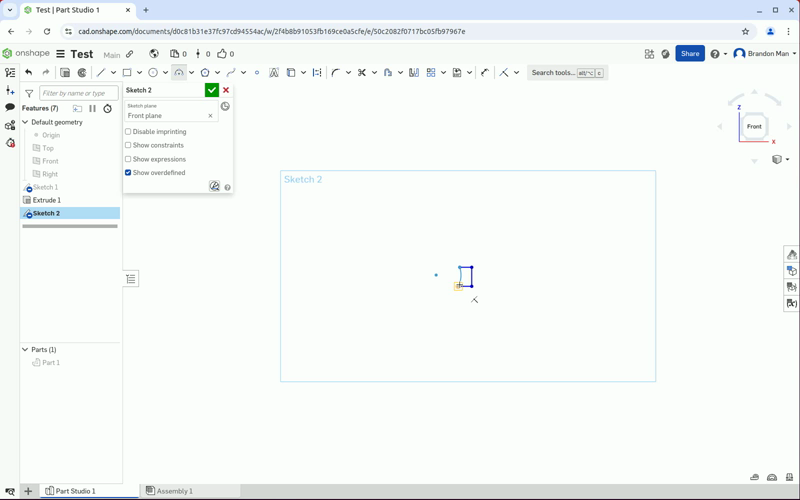
scroll(6)
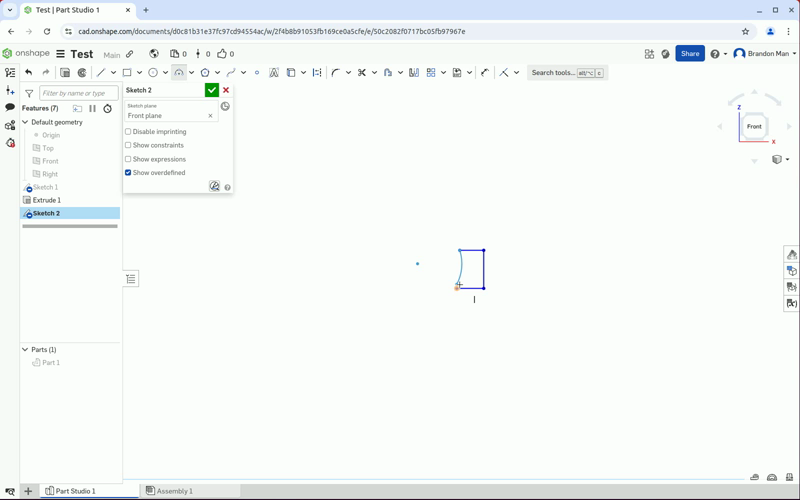
click(459, 284)
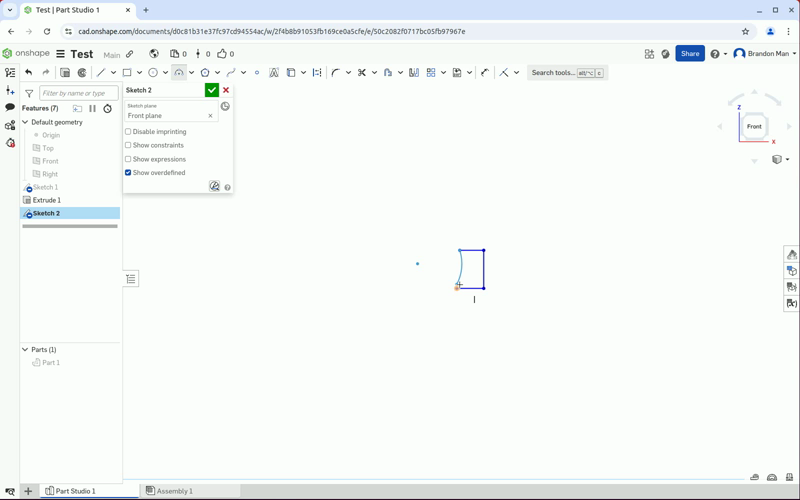
scroll(-6)
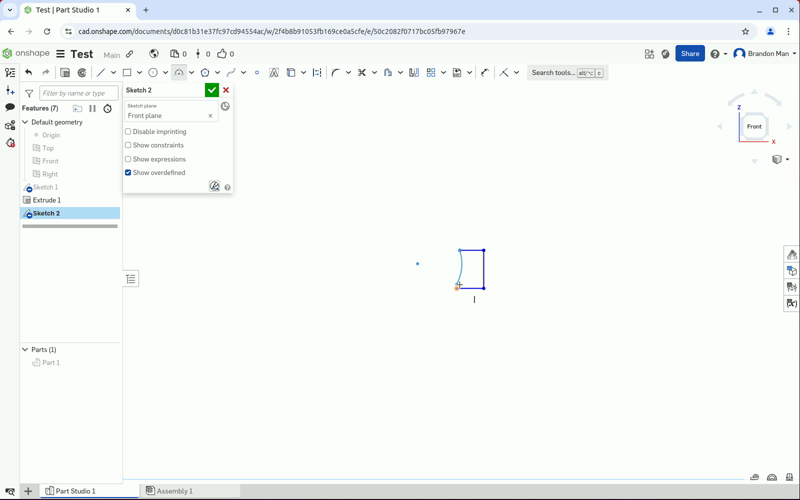
scroll(-6)
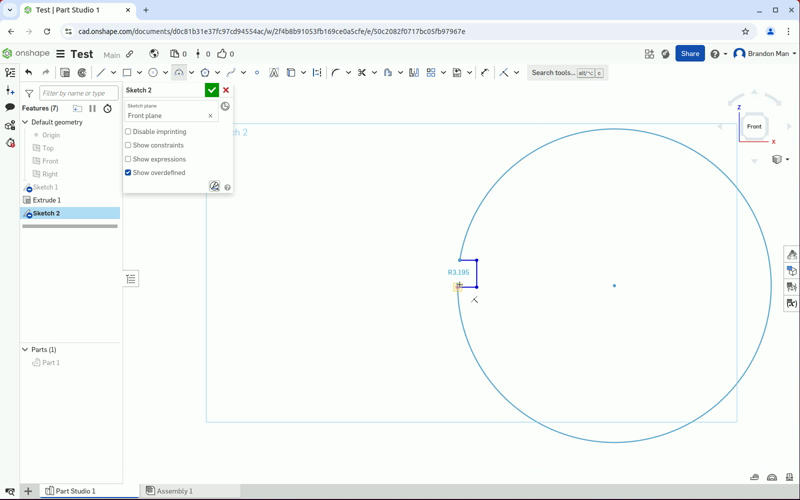
scroll(-6)
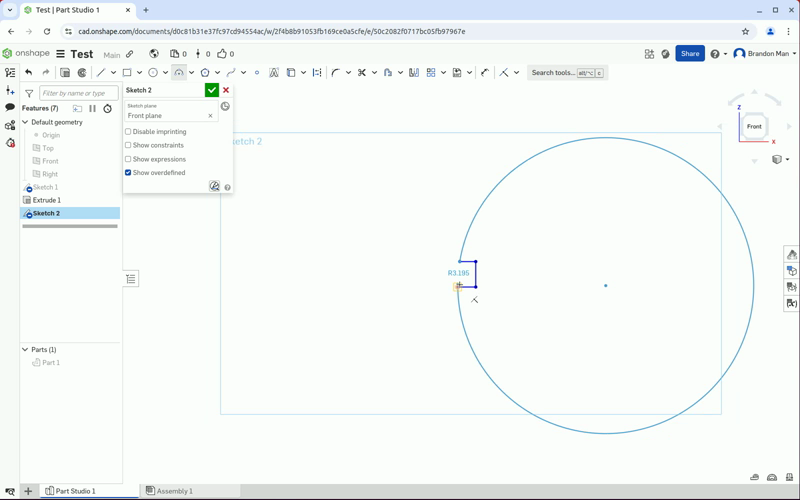
scroll(-6)
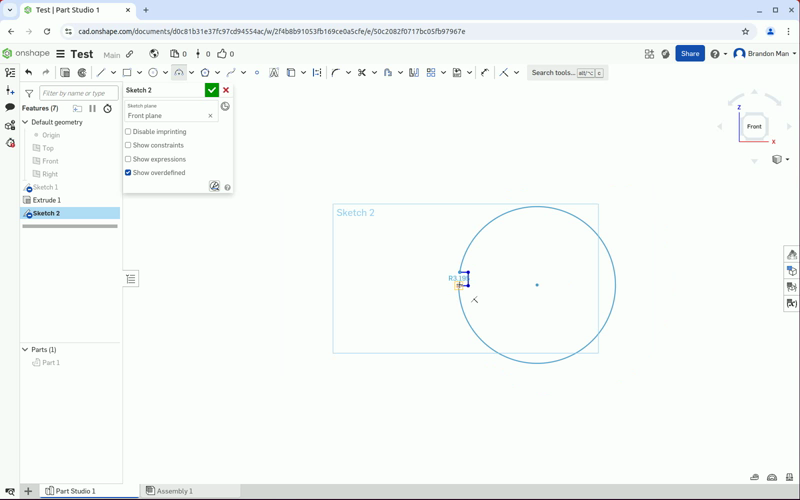
scroll(-6)
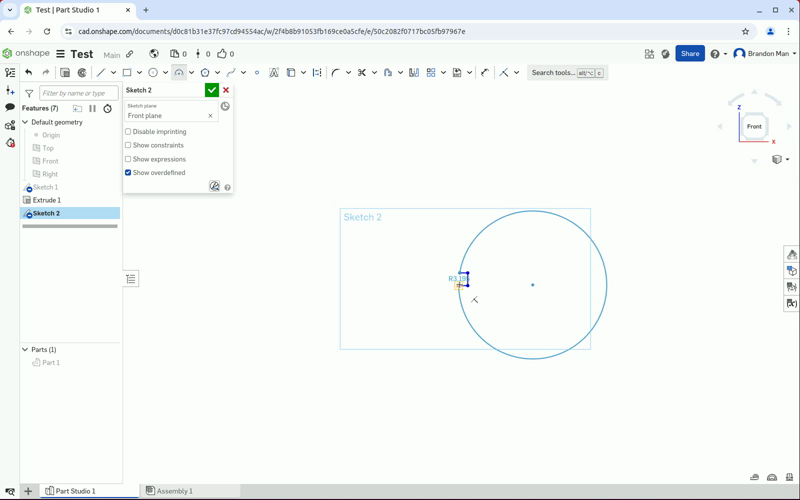
scroll(-6)
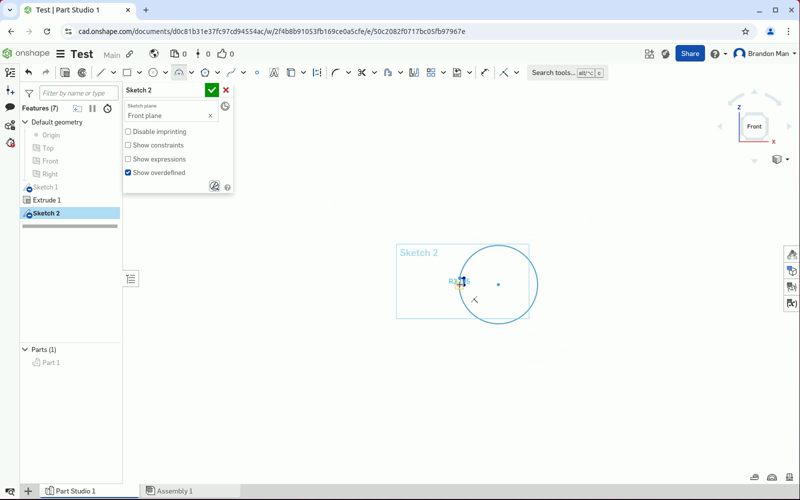
scroll(-6)
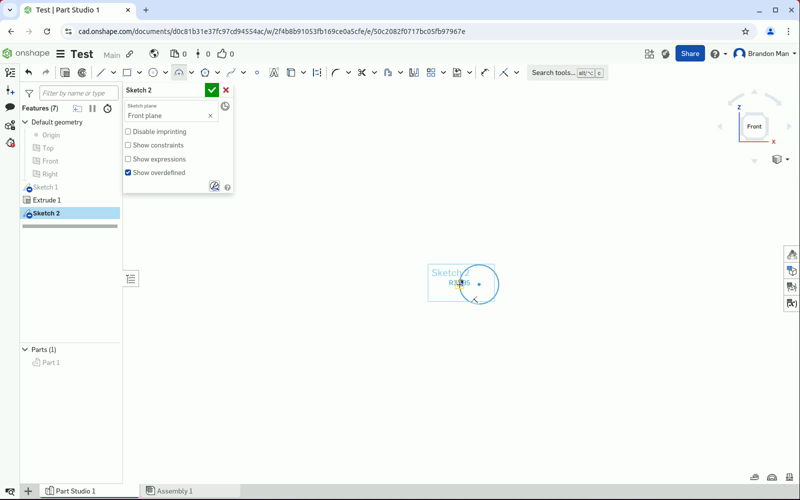
key_down(shift)
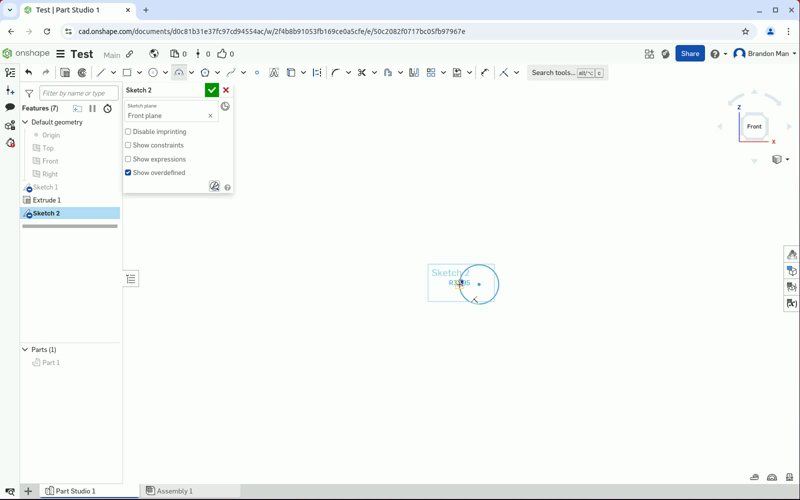
mouse_move(456, 282)
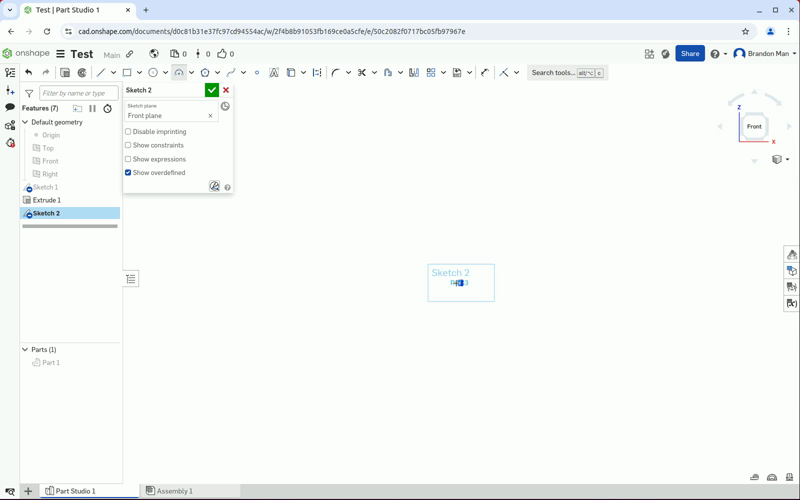
scroll(6)
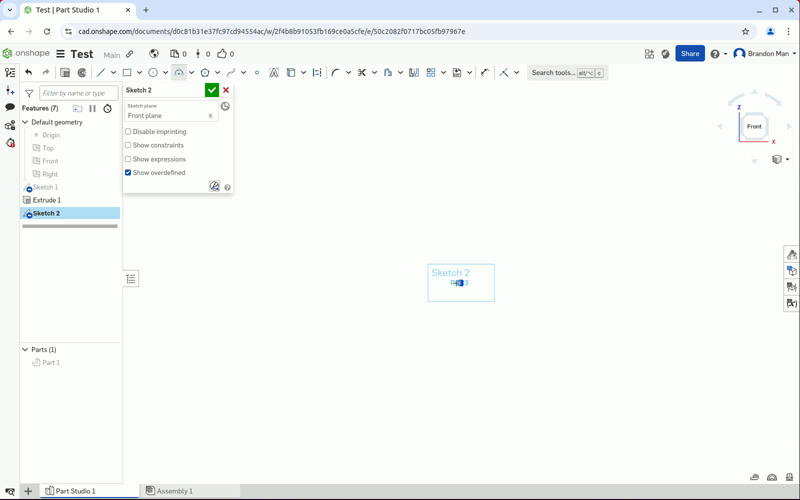
scroll(6)
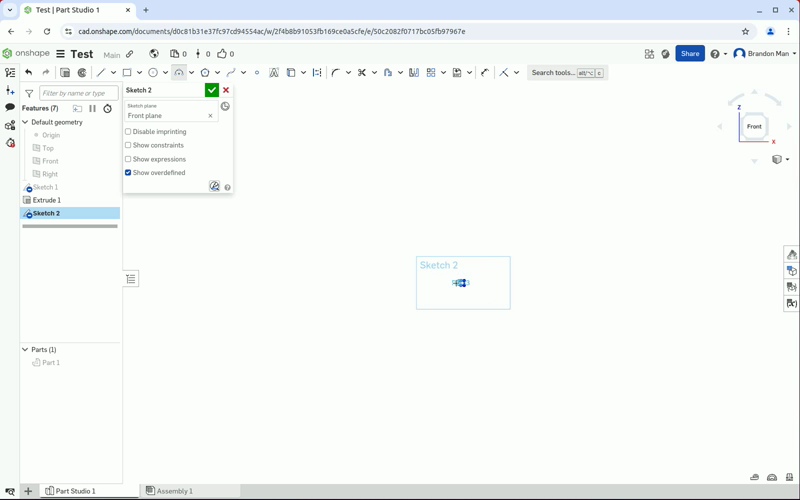
scroll(6)
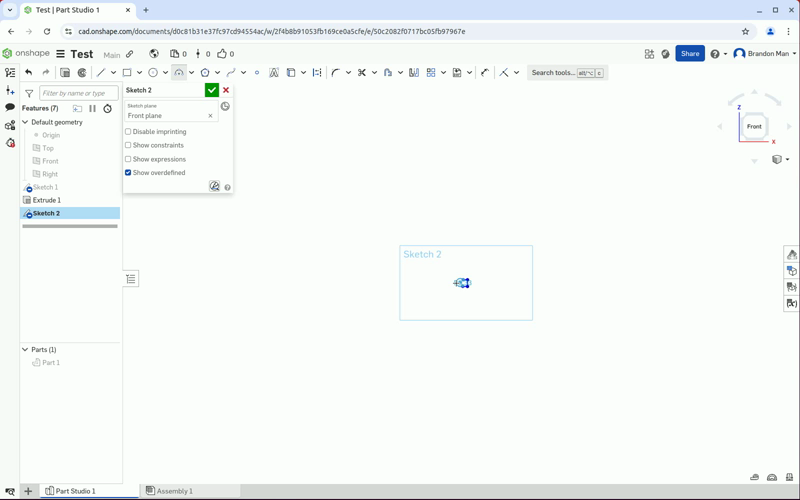
scroll(6)
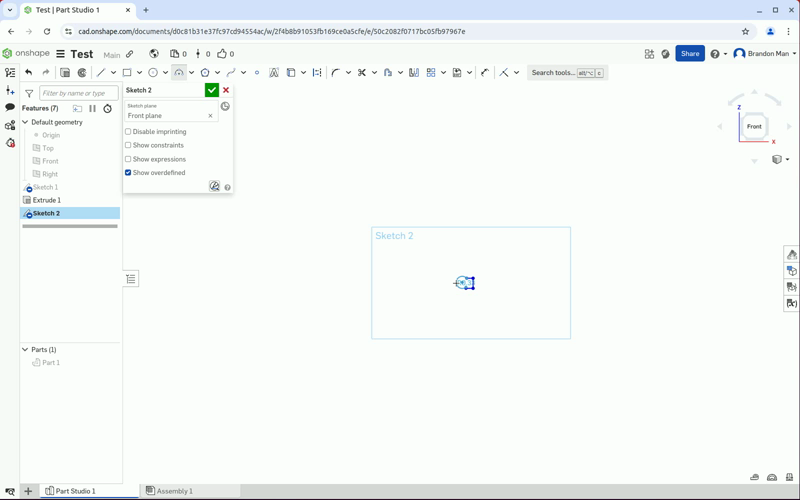
scroll(6)
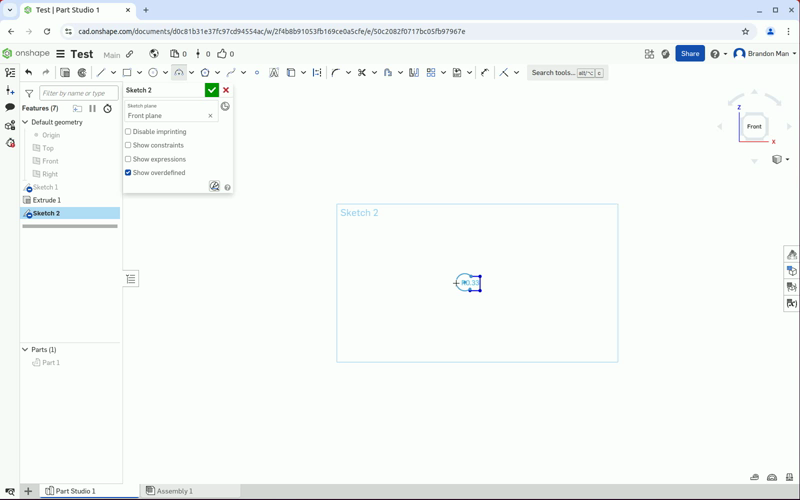
scroll(6)
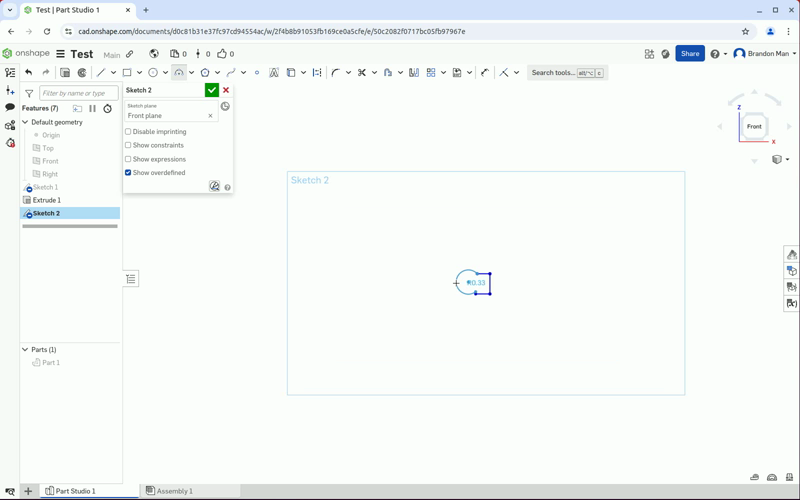
scroll(6)
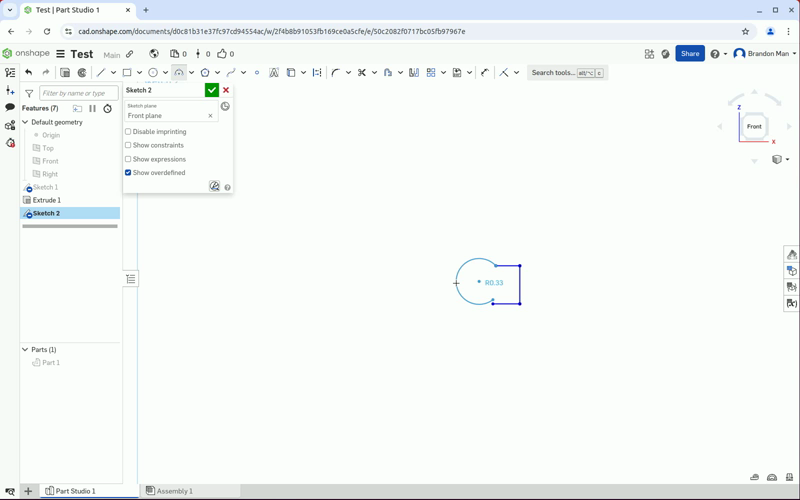
click(456, 282)
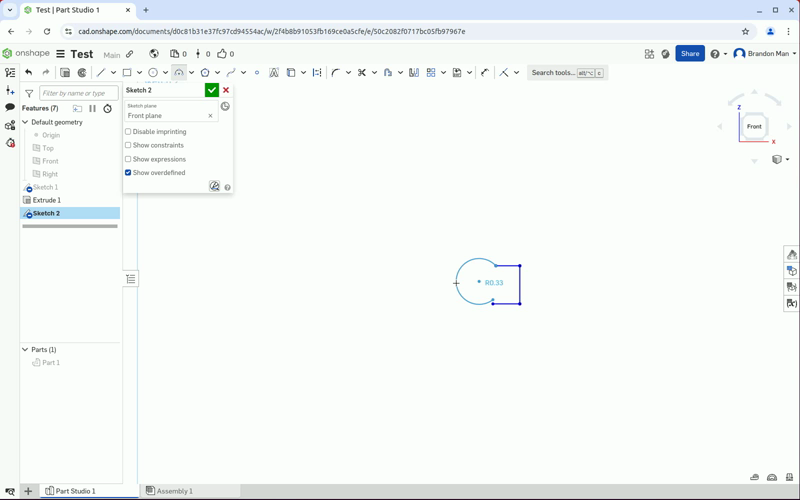
scroll(-6)
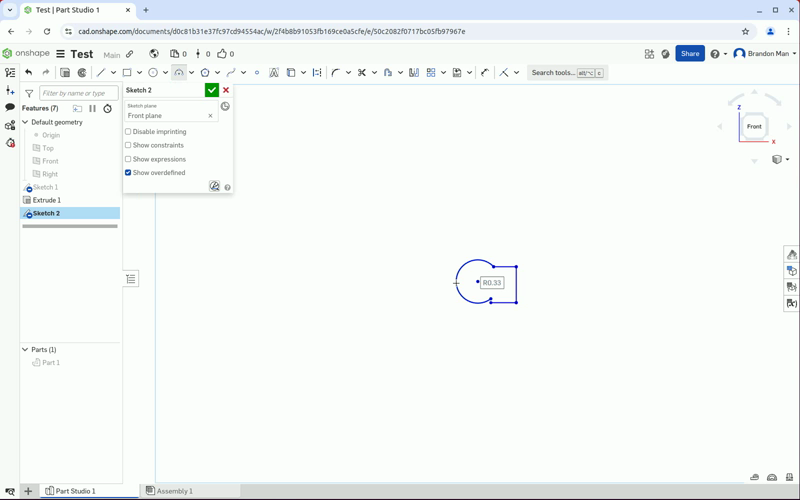
scroll(-6)
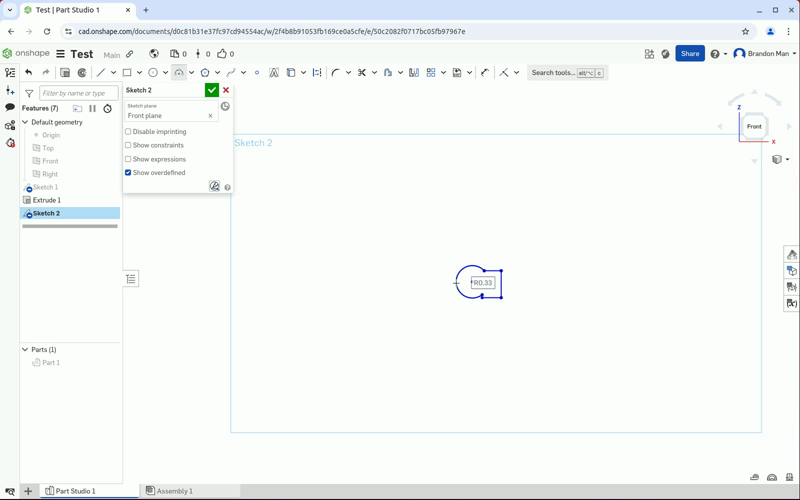
scroll(-6)
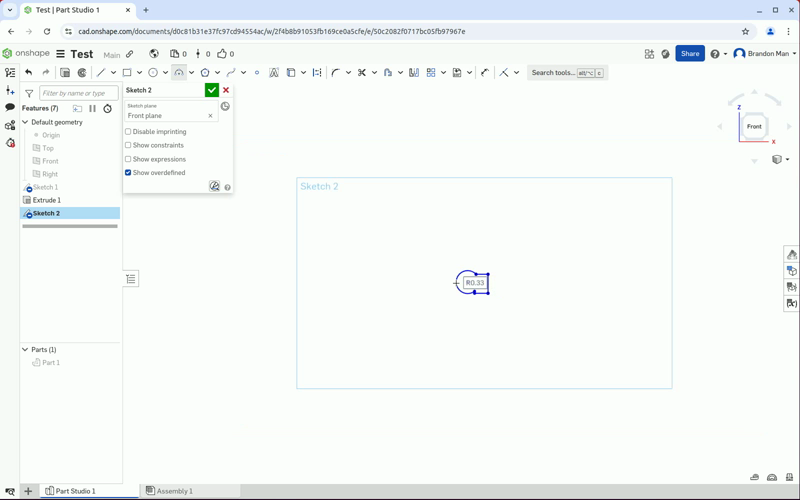
scroll(-6)
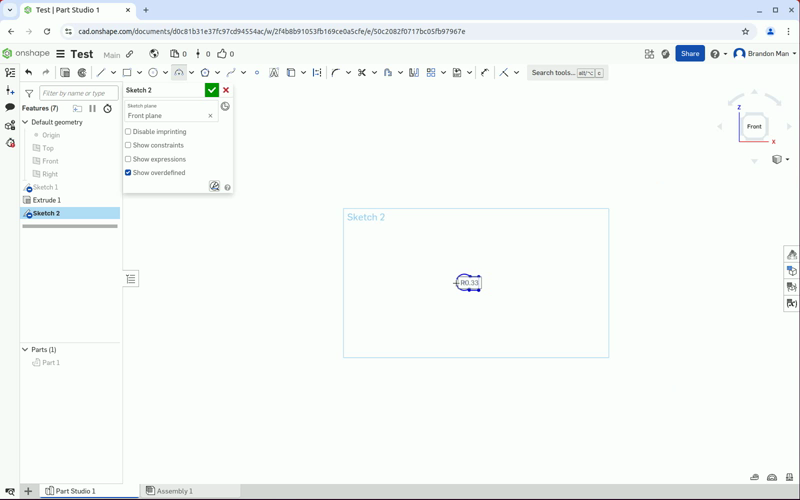
scroll(-6)
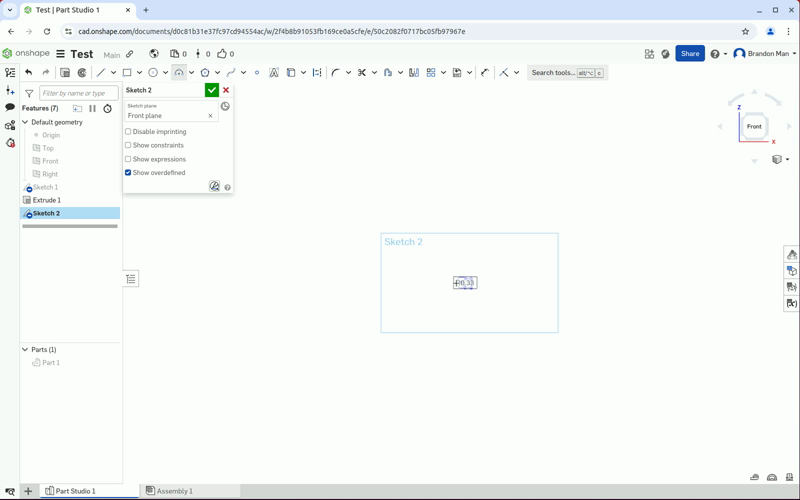
scroll(-6)
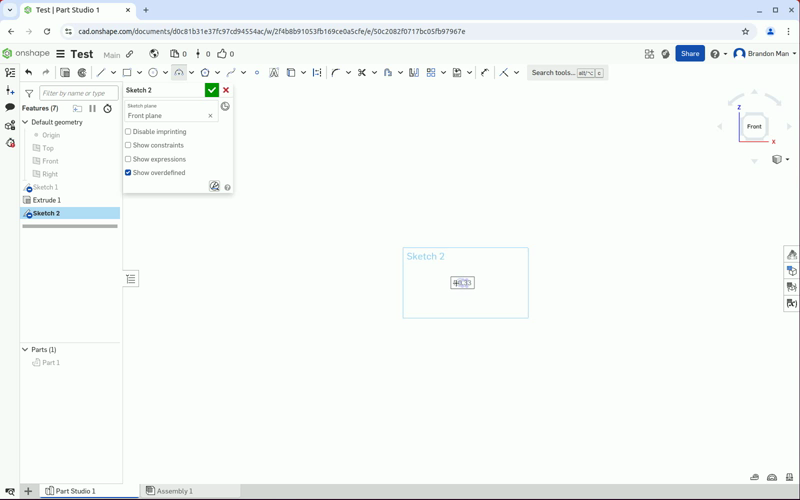
scroll(-6)
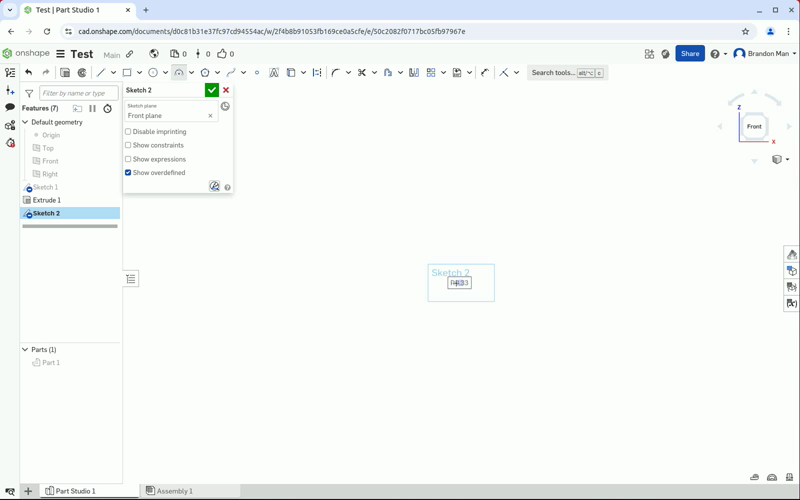
key_up(shift)
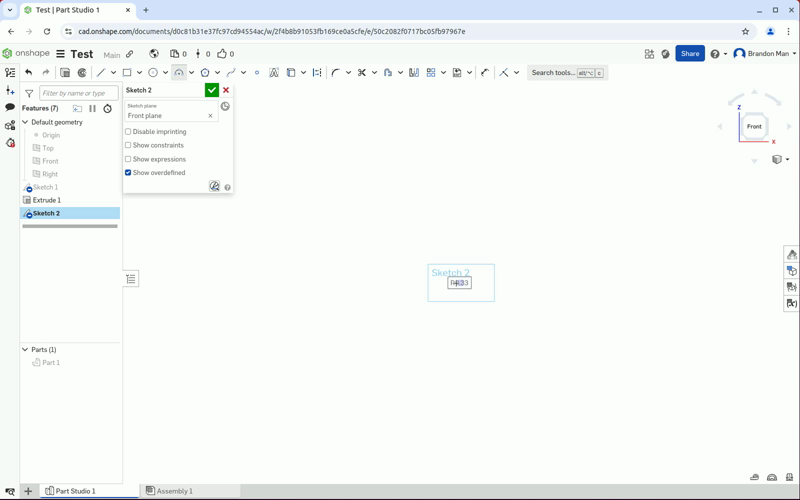
key(esc)
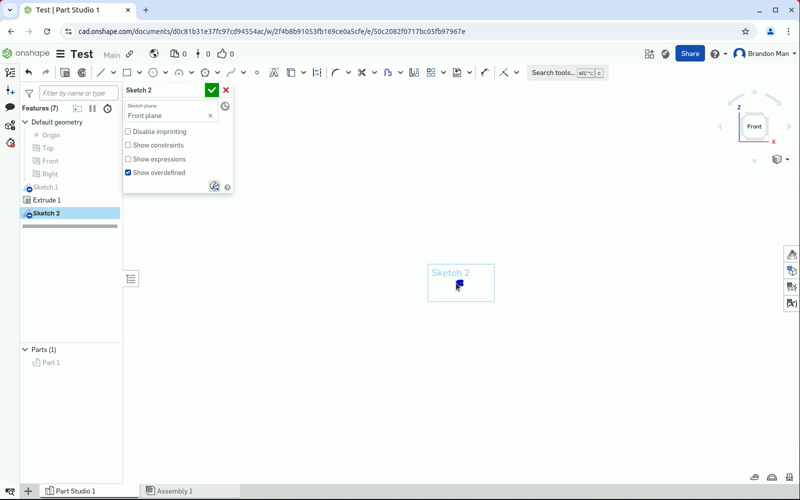
key(c)
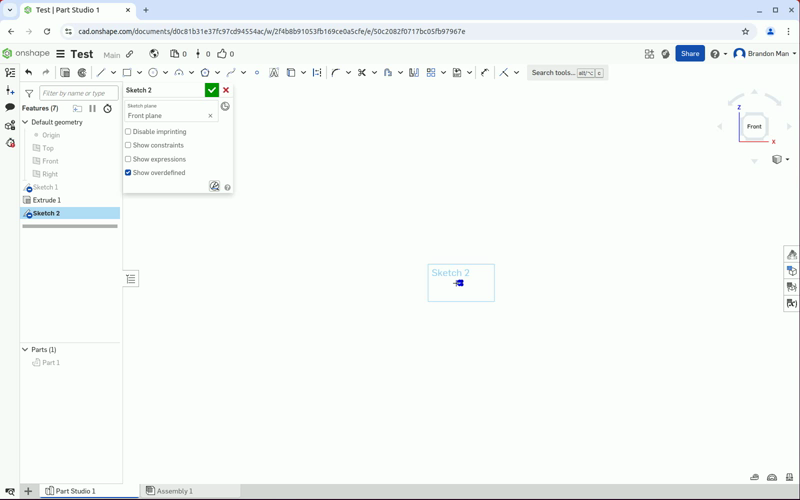
key_down(shift)
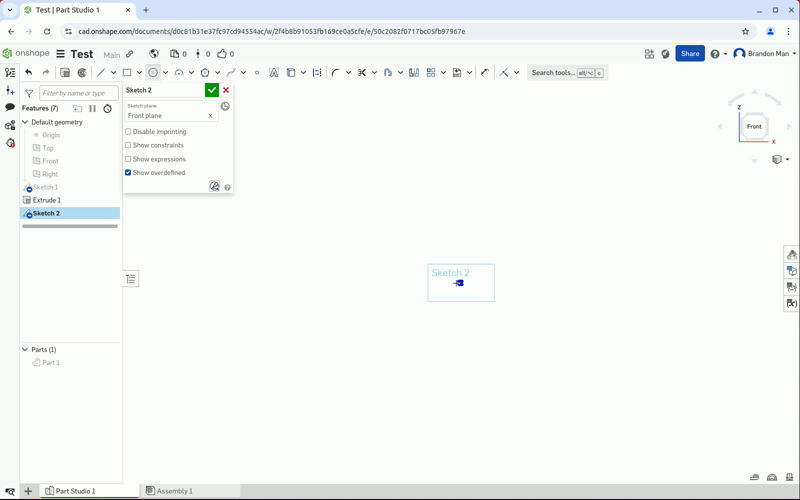
mouse_move(458, 282)
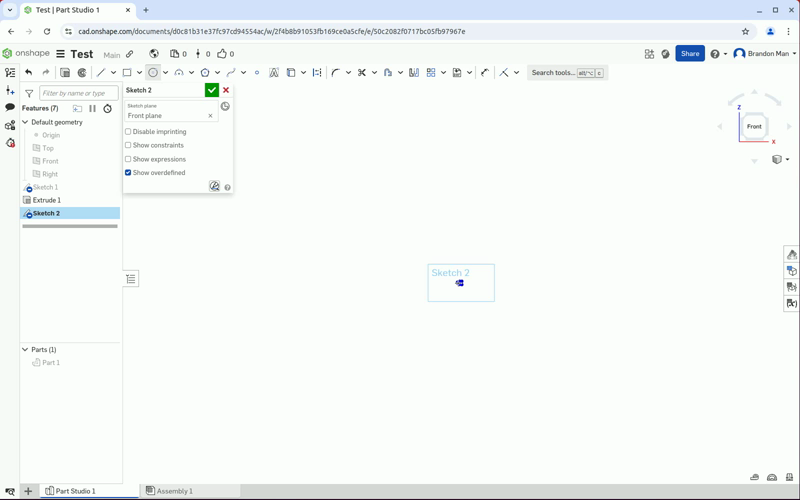
scroll(6)
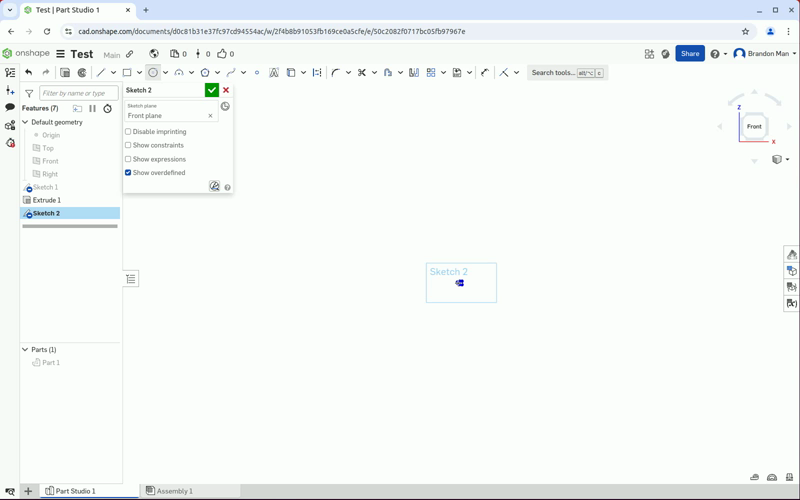
scroll(6)
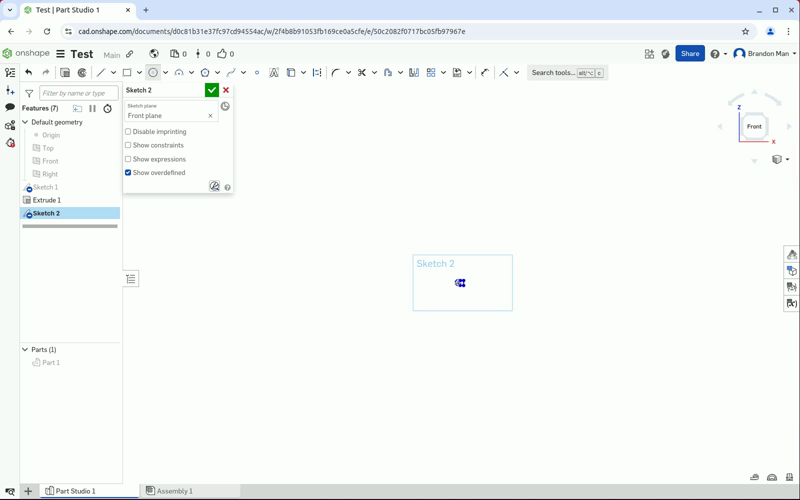
scroll(6)
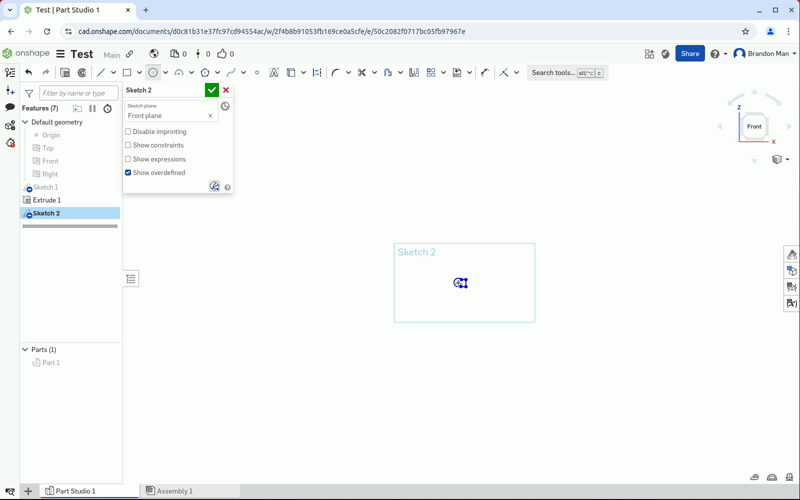
scroll(6)
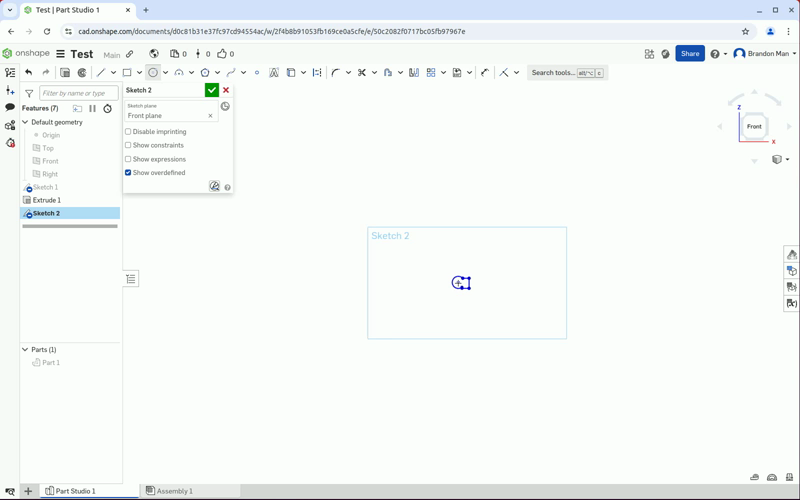
scroll(6)
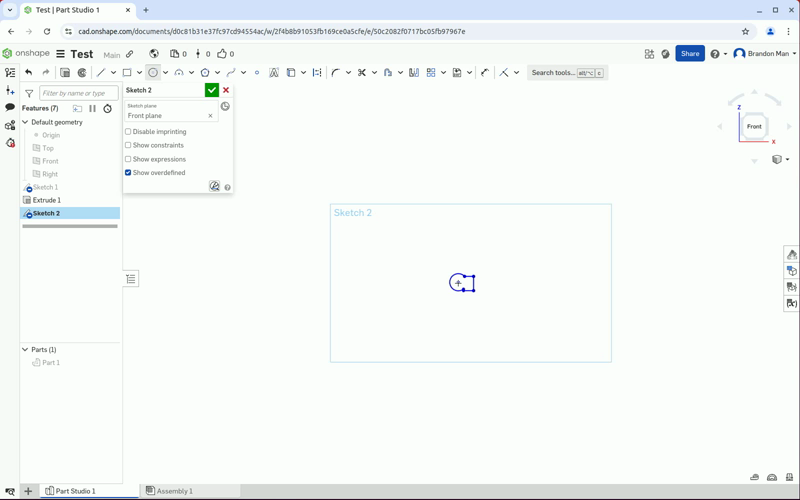
scroll(6)
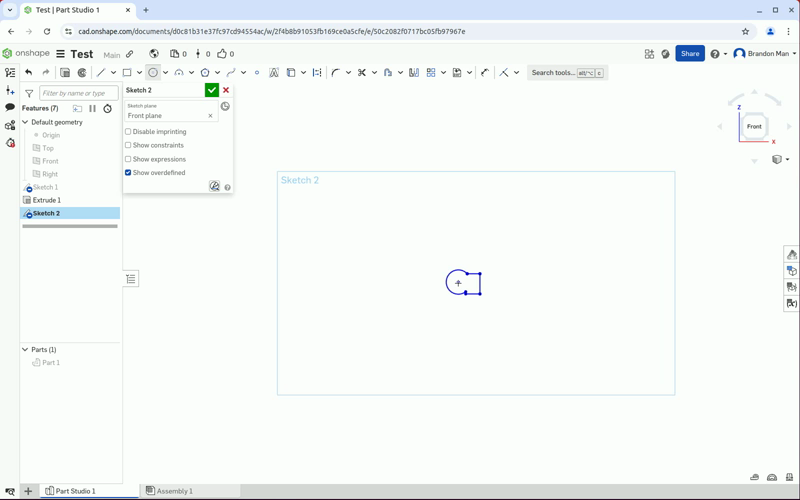
scroll(6)
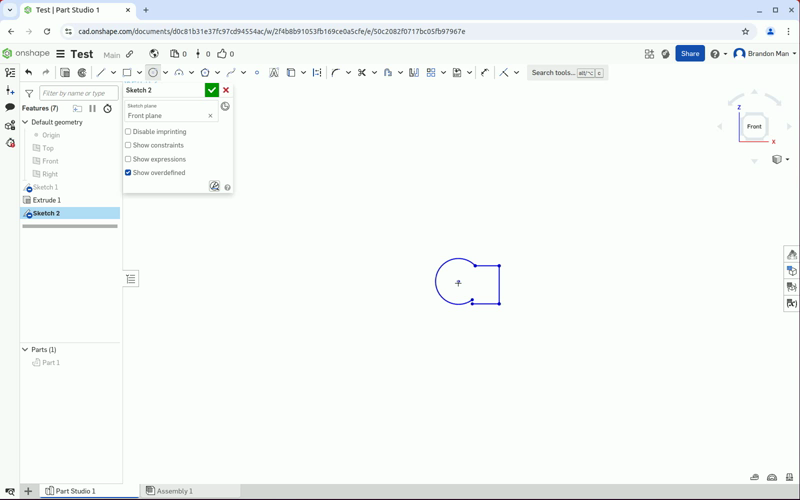
click(458, 282)
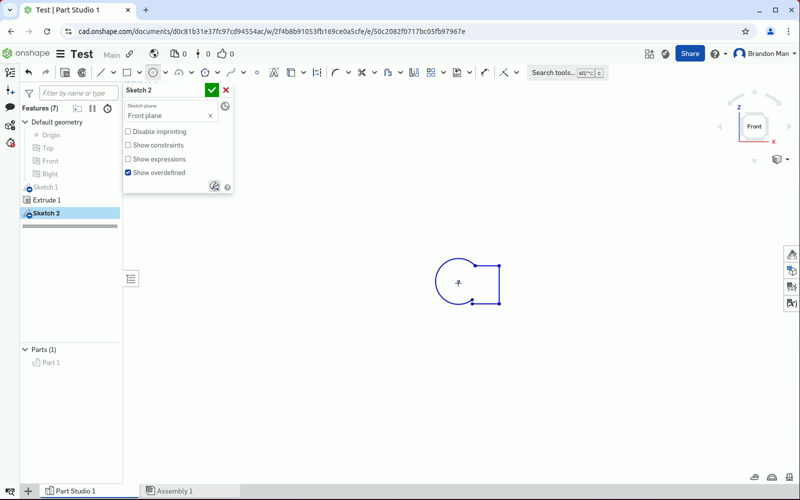
scroll(-6)
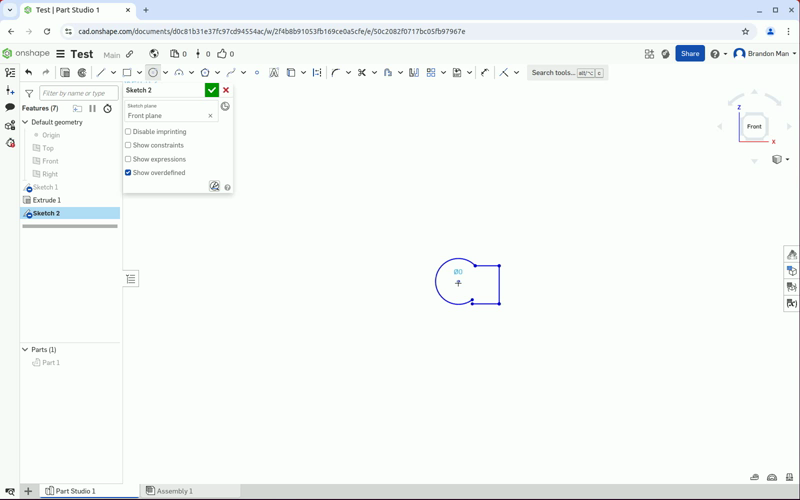
scroll(-6)
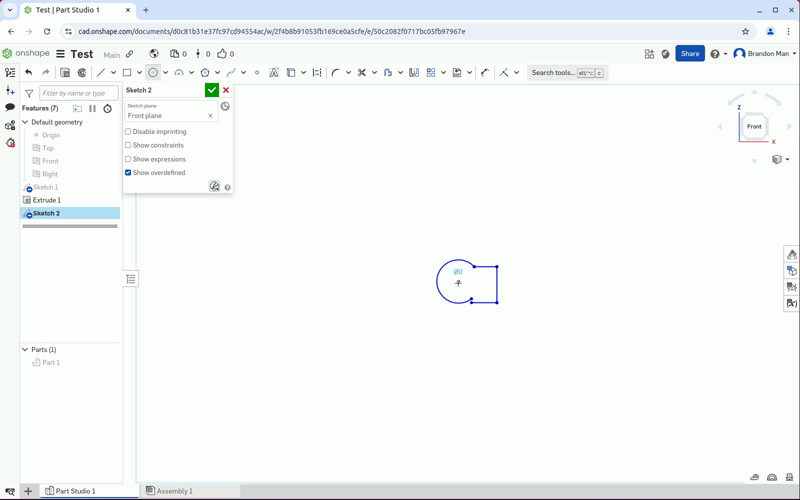
scroll(-6)
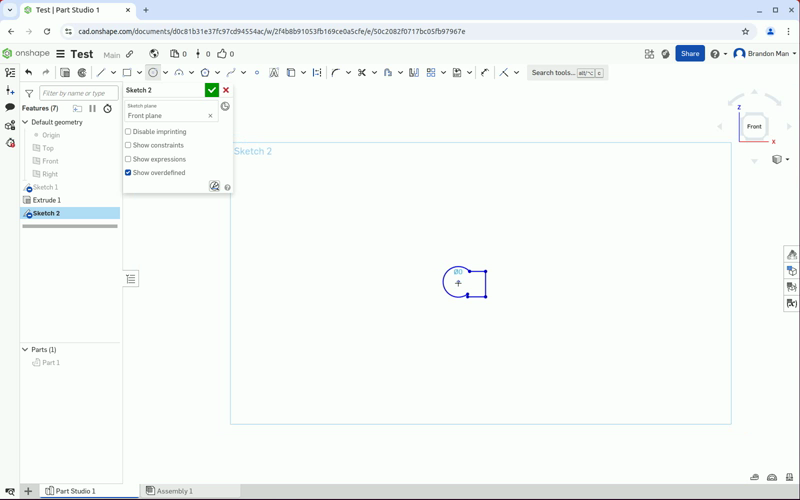
scroll(-6)
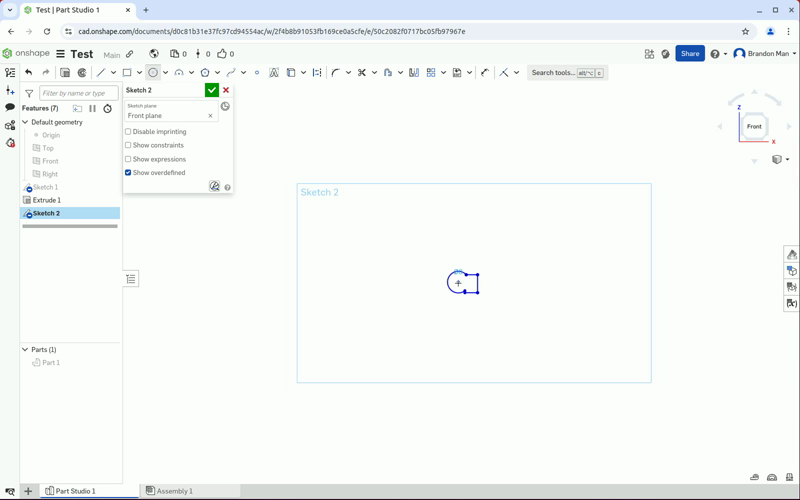
scroll(-6)
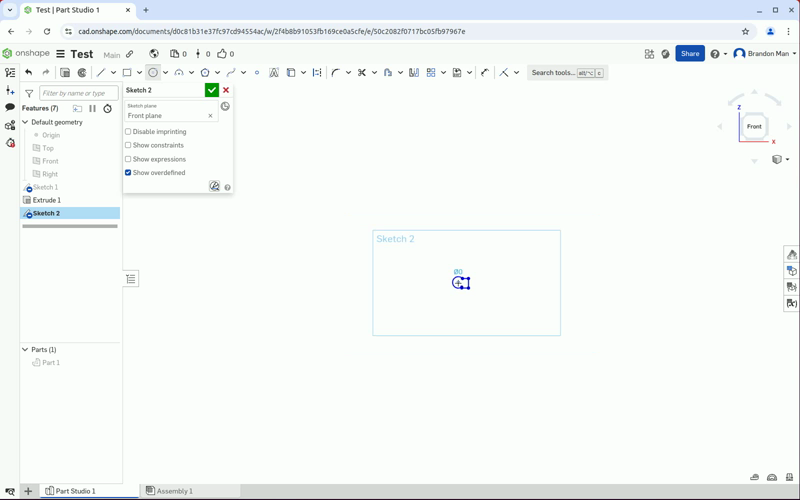
scroll(-6)
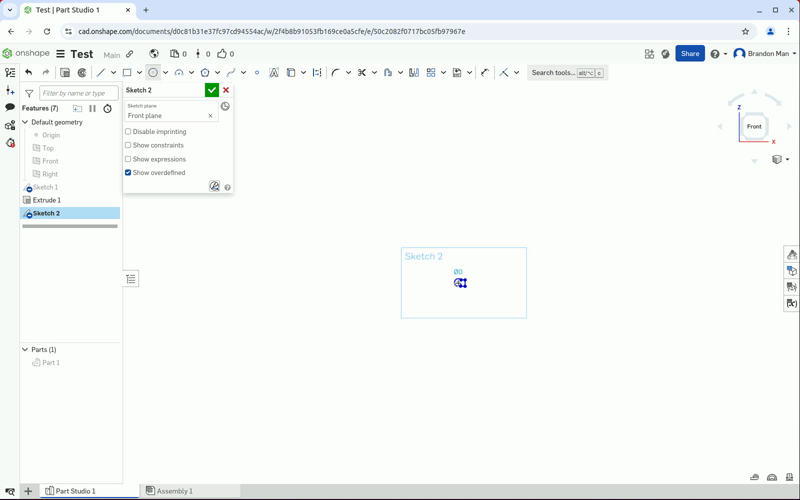
scroll(-6)
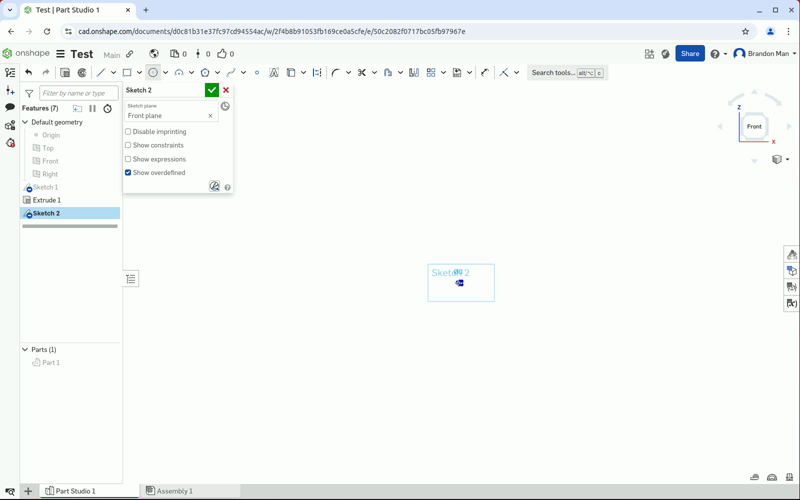
key_up(shift)
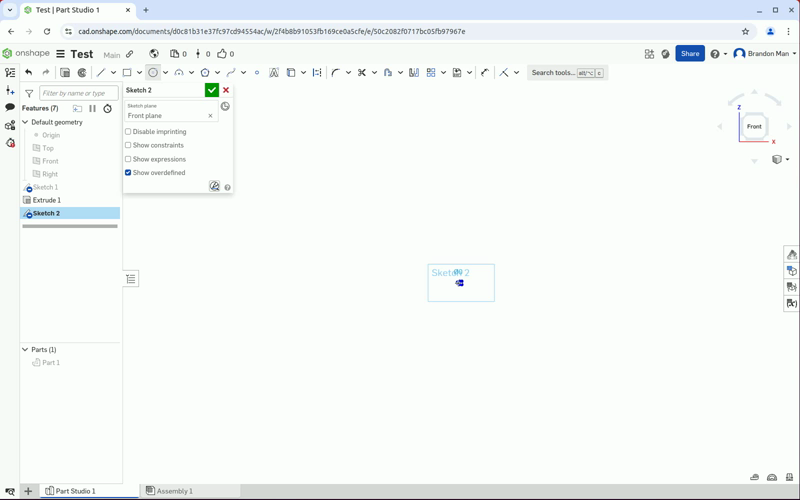
mouse_move(459, 282)
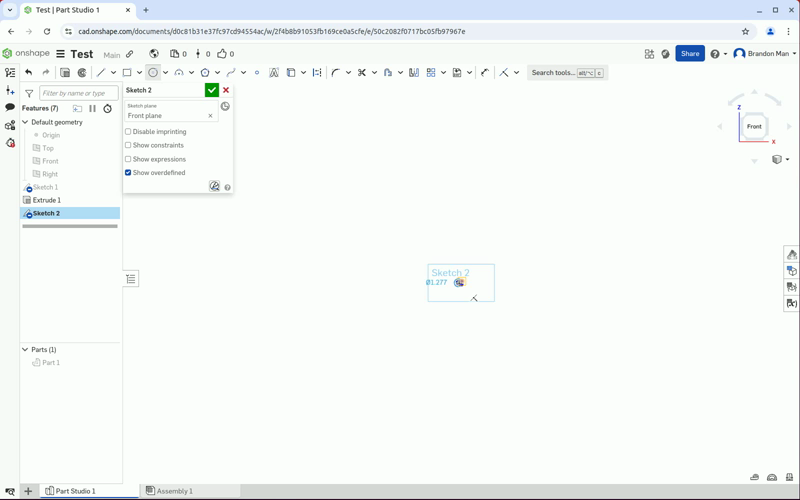
scroll(6)
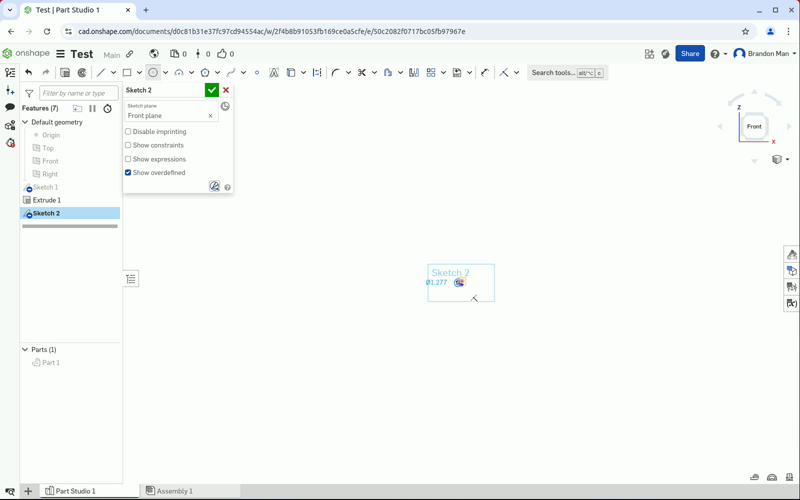
scroll(6)
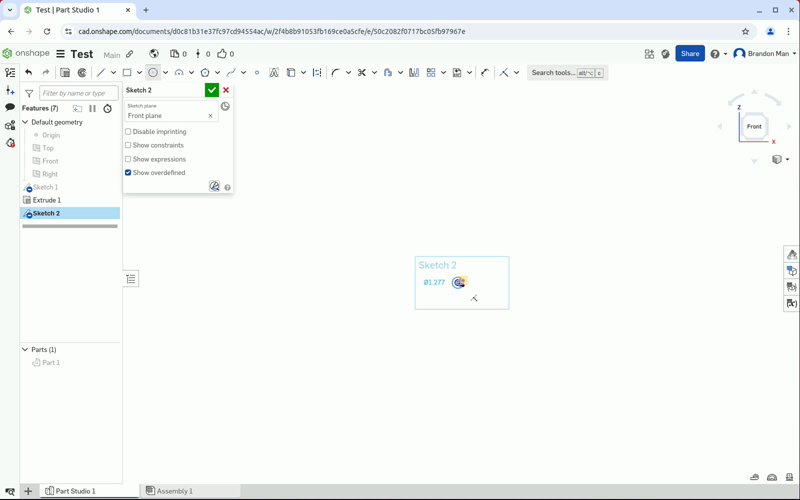
scroll(6)
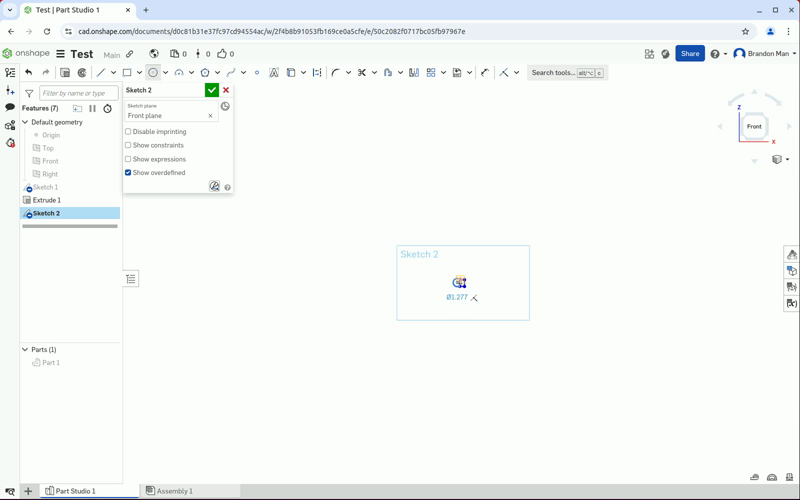
scroll(6)
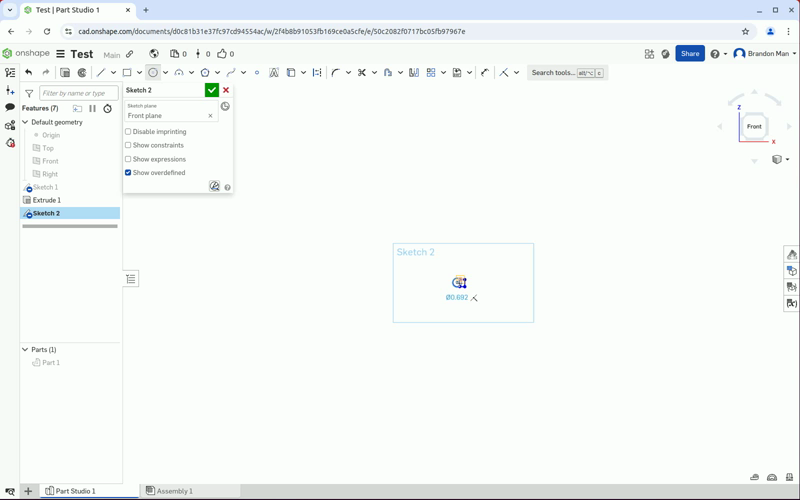
scroll(6)
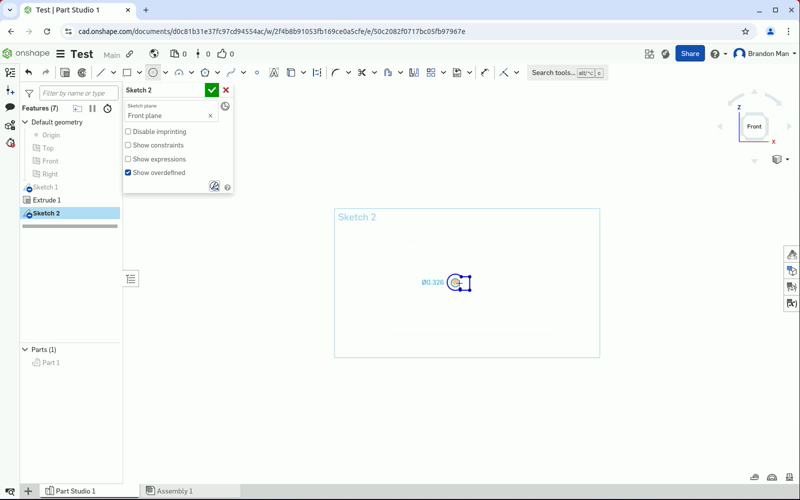
scroll(6)
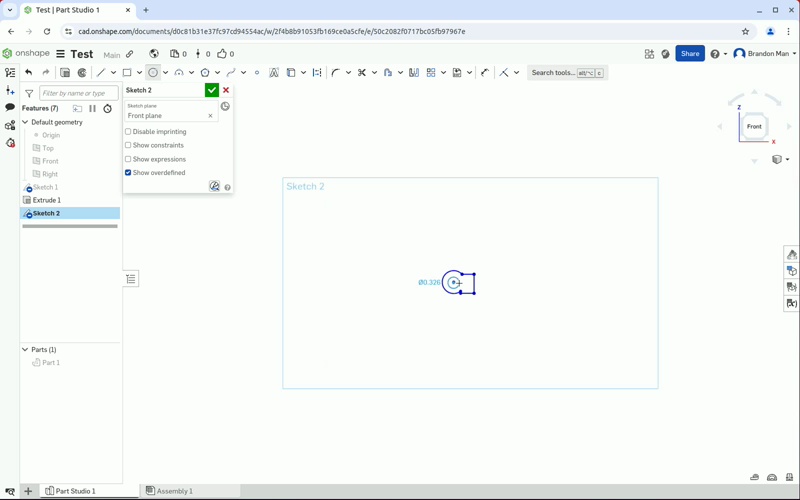
scroll(6)
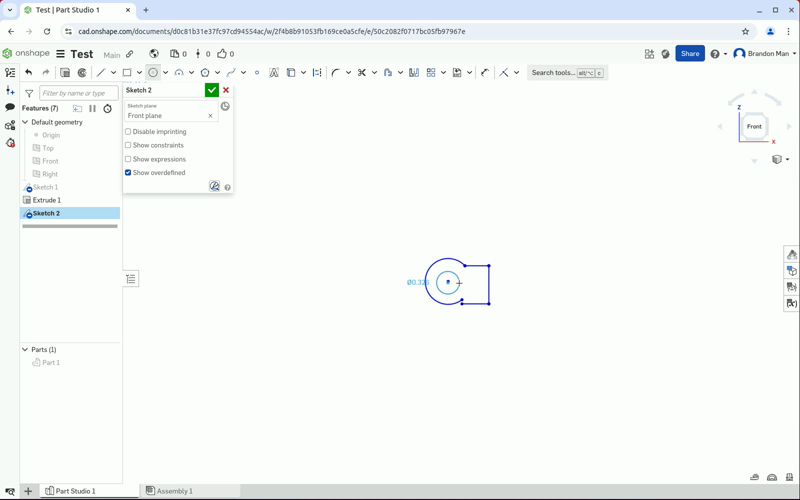
click(459, 282)
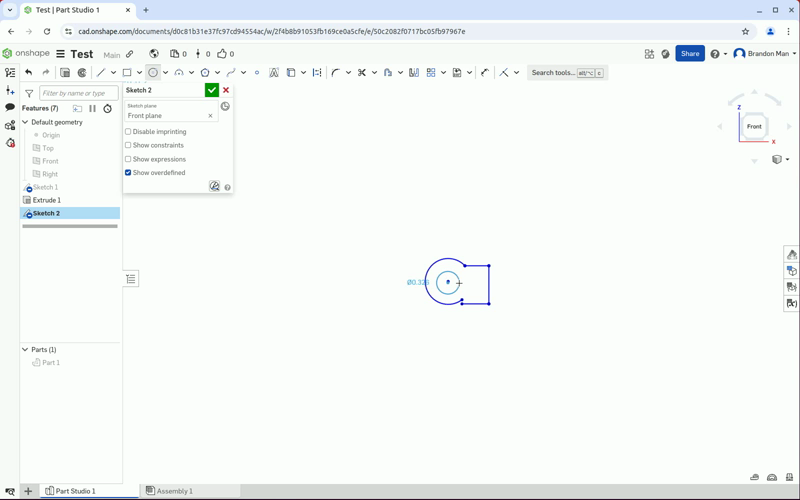
scroll(-6)
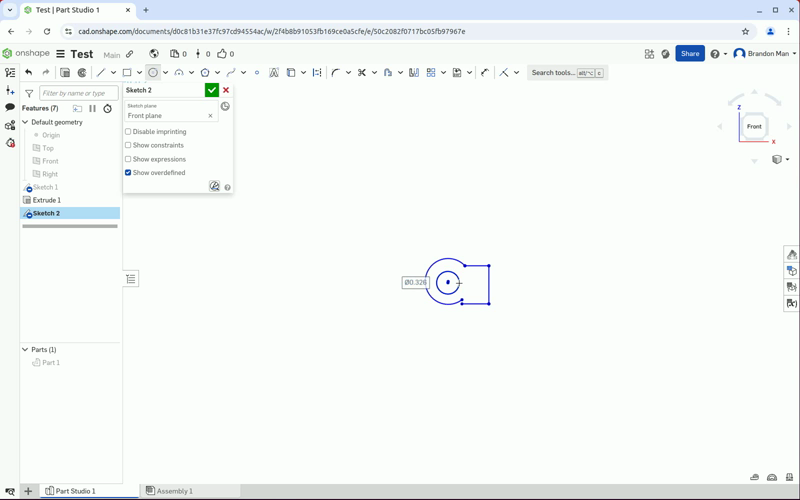
scroll(-6)
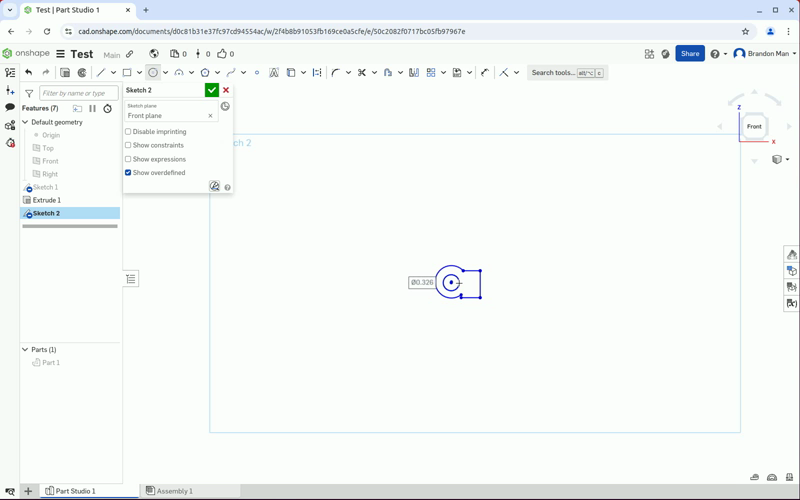
scroll(-6)
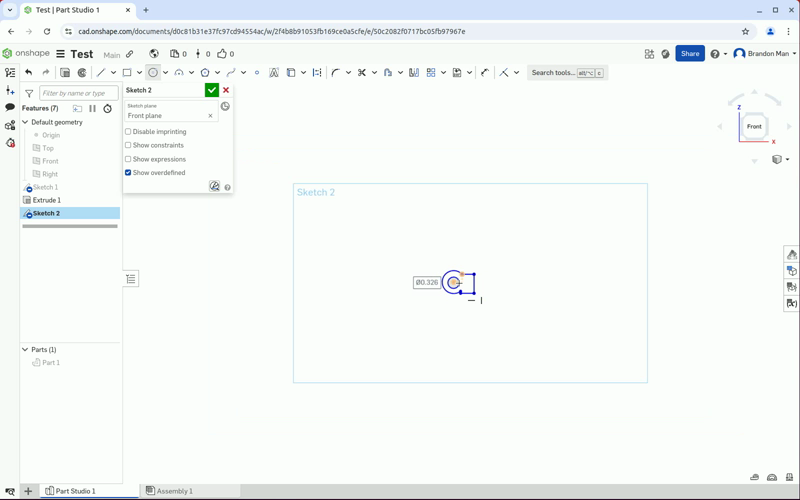
scroll(-6)
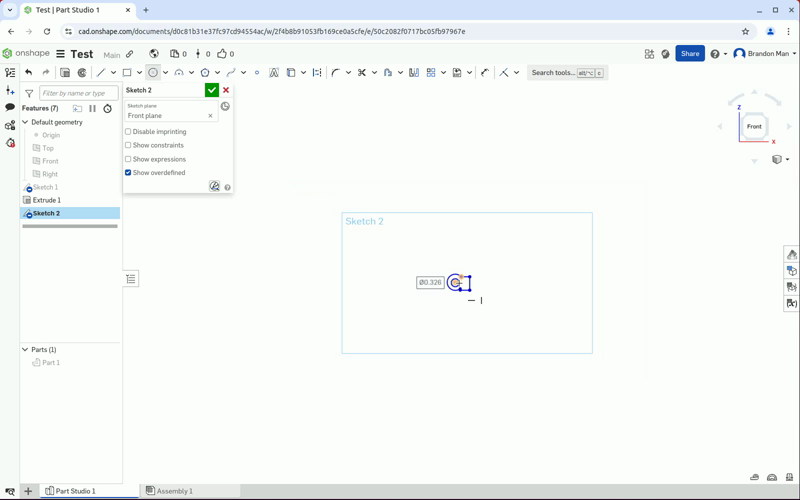
scroll(-6)
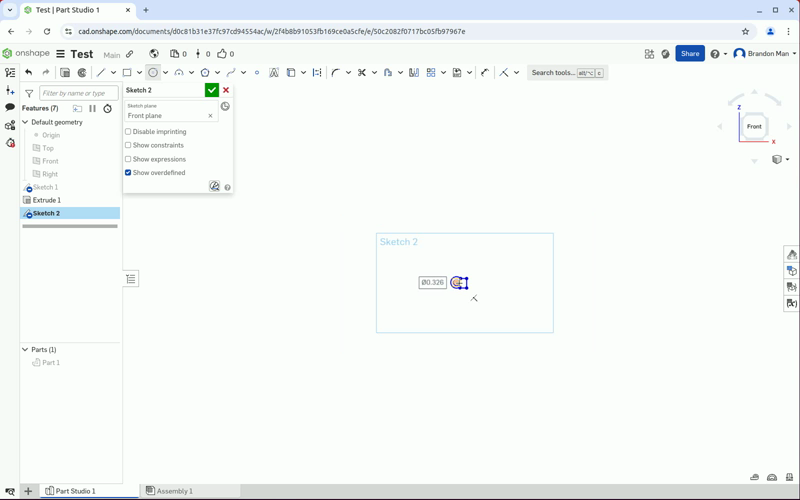
scroll(-6)
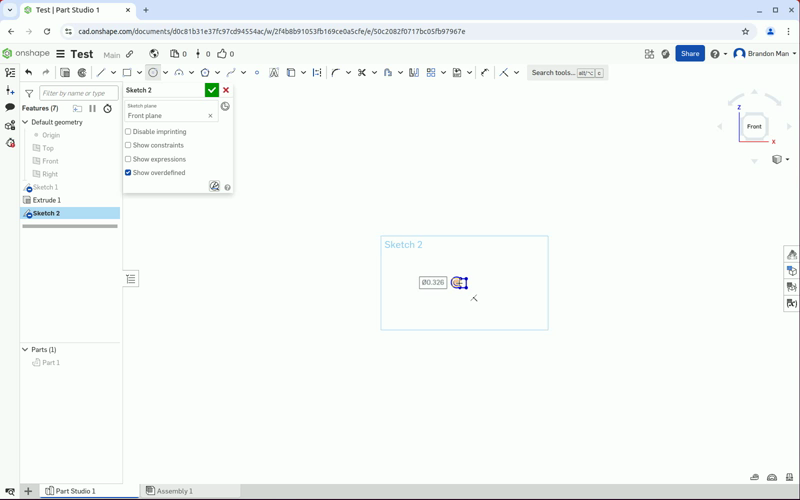
scroll(-6)
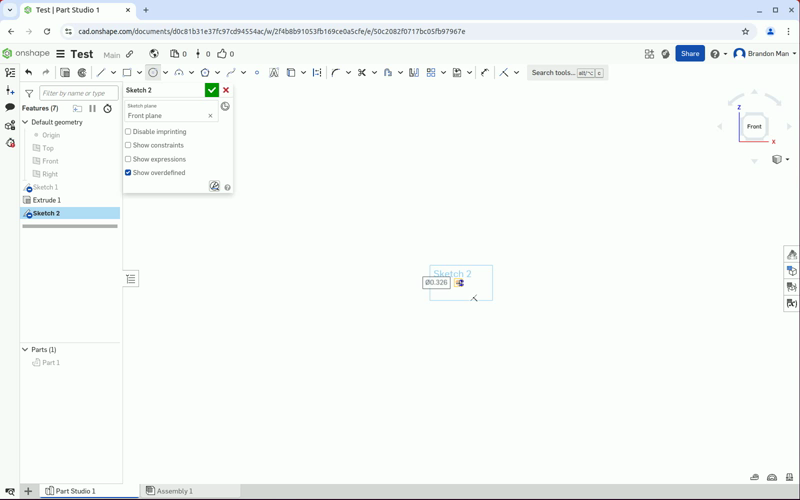
key(esc)
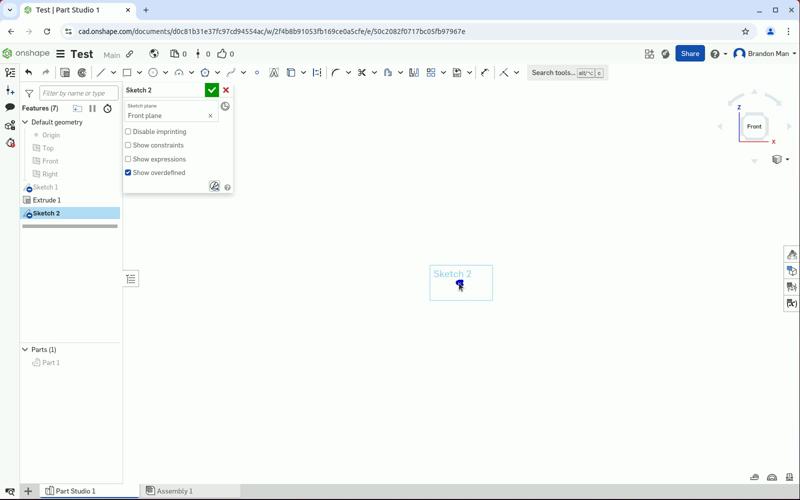
mouse_move(457, 283)
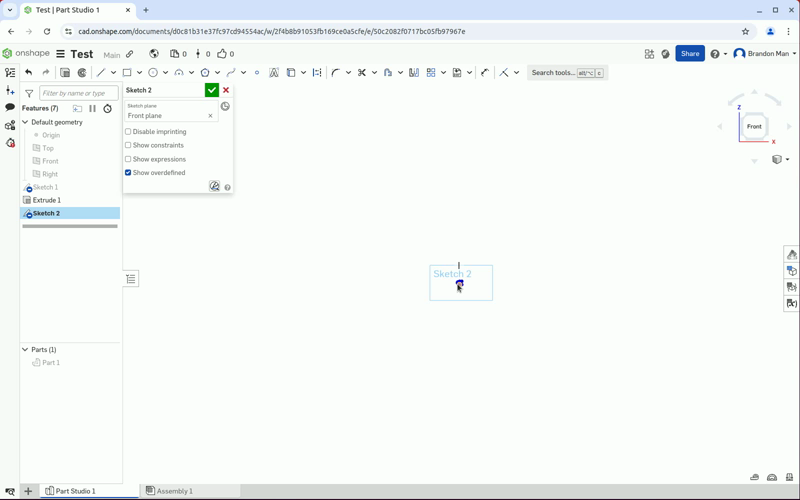
scroll(6)
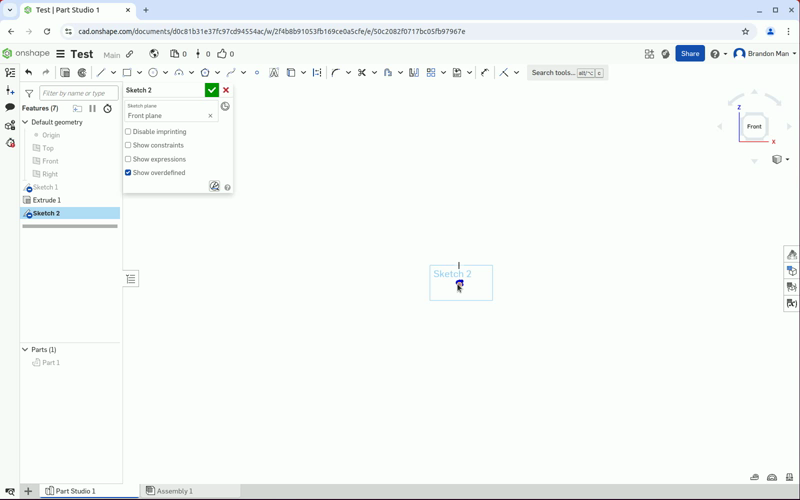
scroll(6)
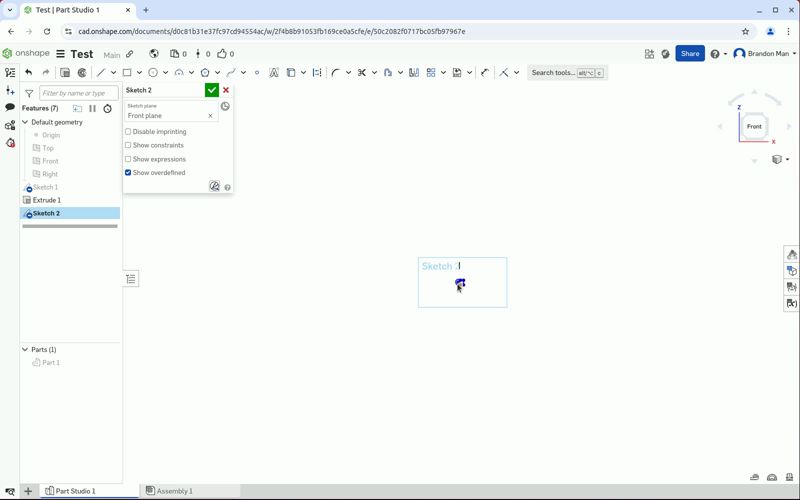
scroll(6)
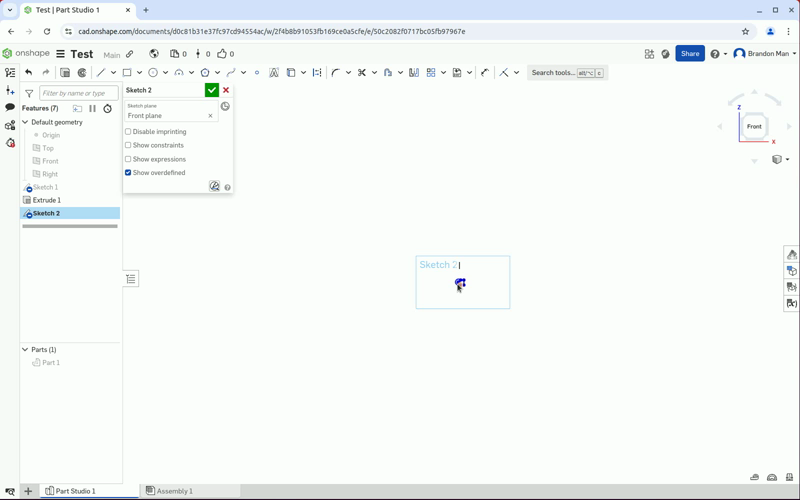
scroll(6)
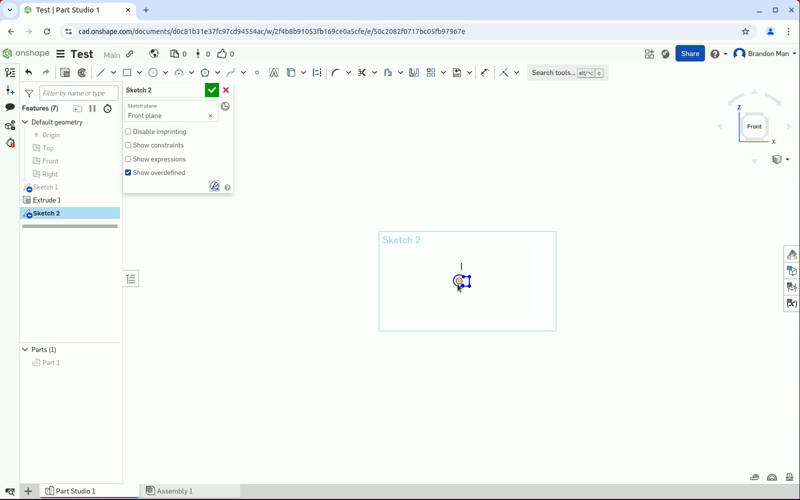
scroll(6)
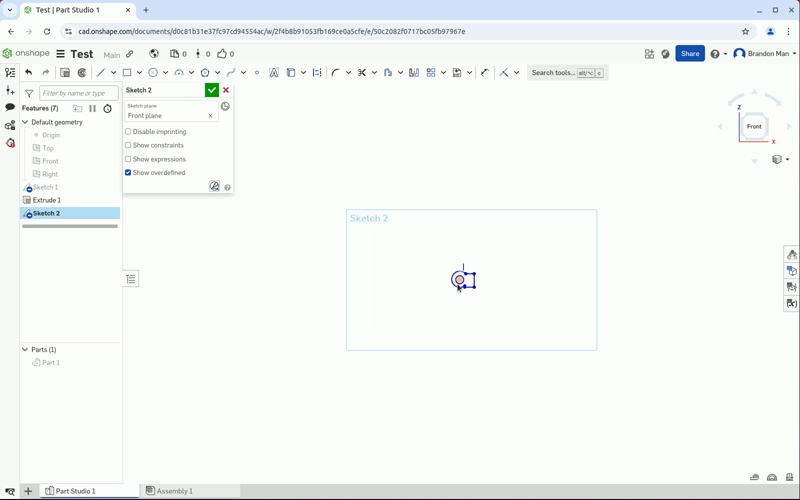
scroll(6)
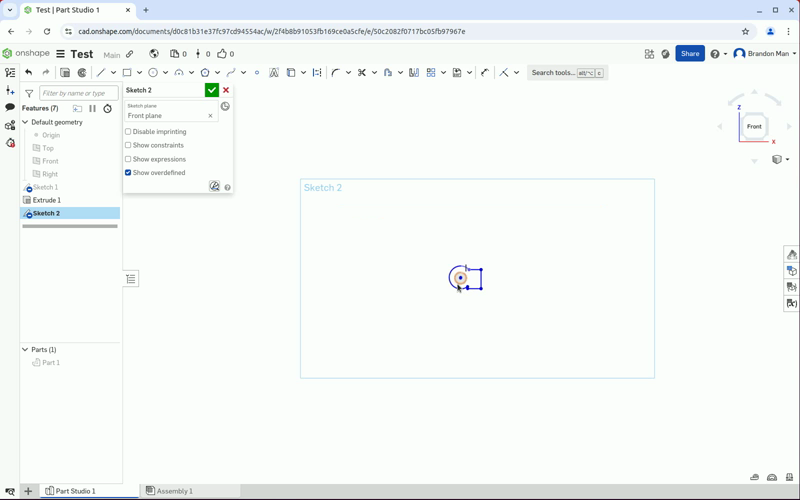
scroll(6)
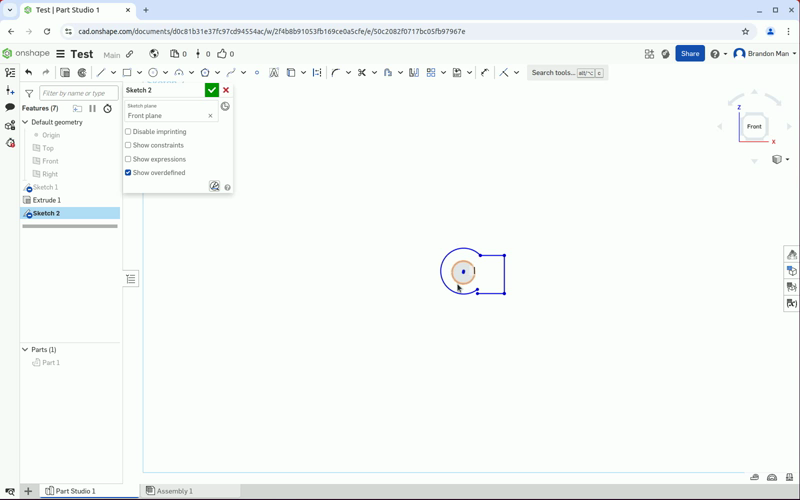
click(457, 283)
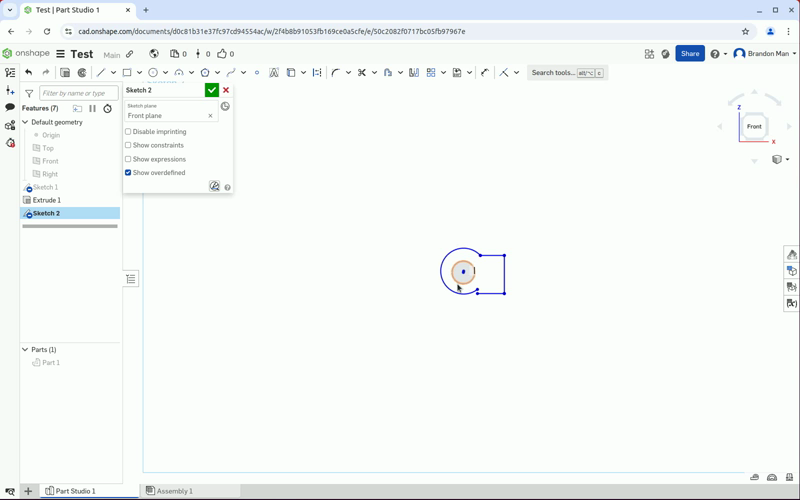
scroll(-6)
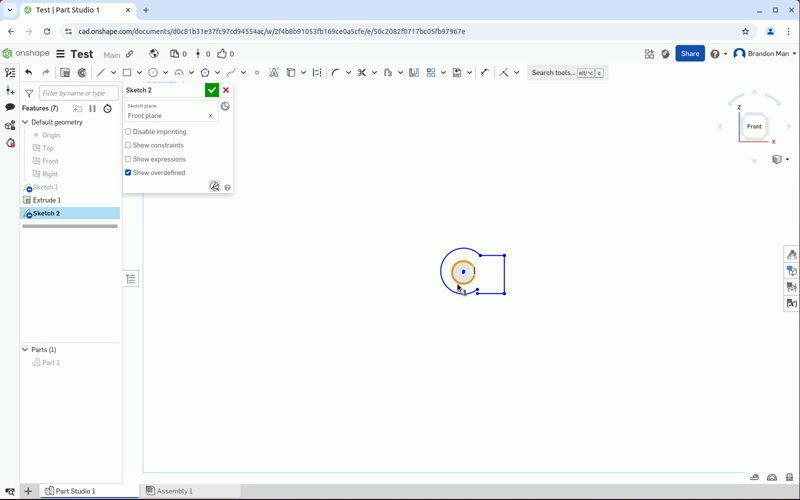
scroll(-6)
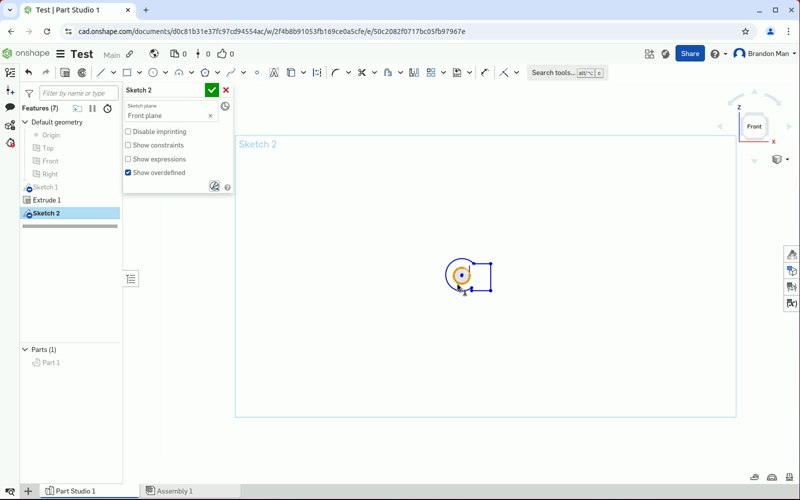
scroll(-6)
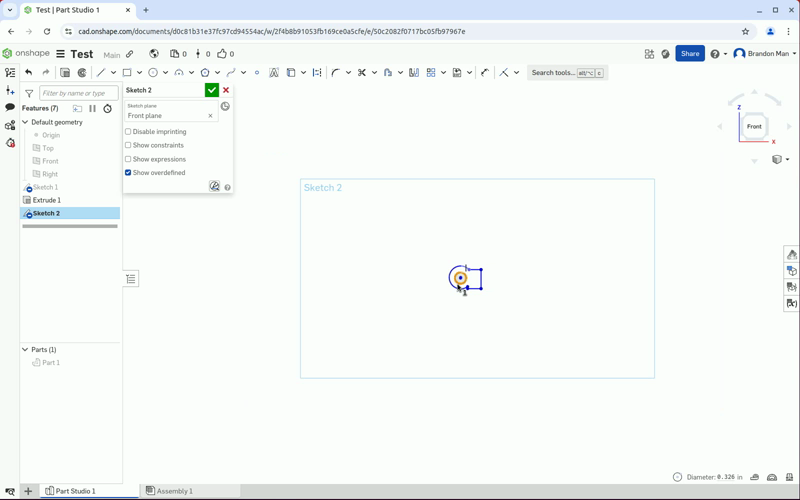
scroll(-6)
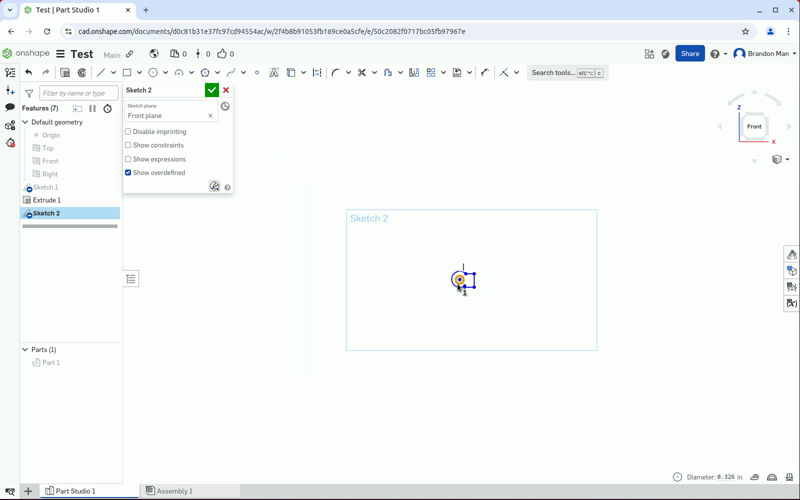
scroll(-6)
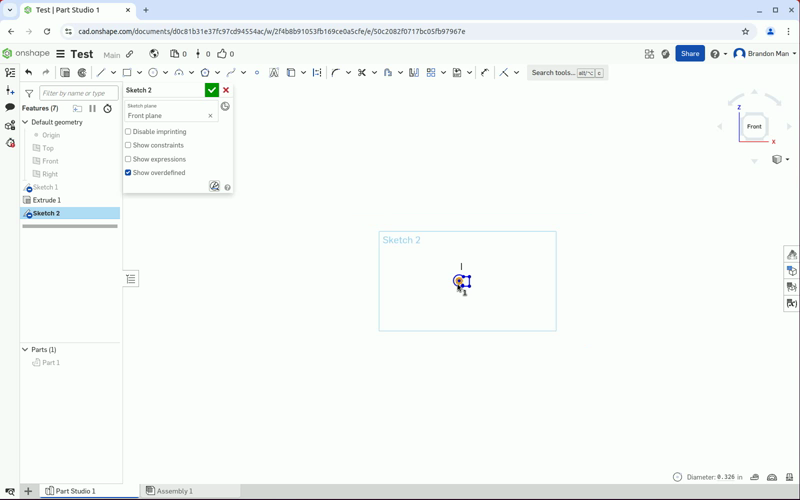
scroll(-6)
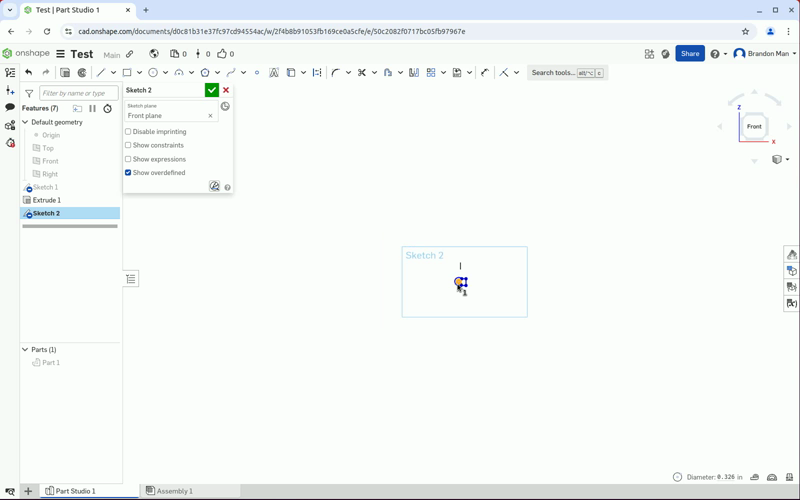
scroll(-6)
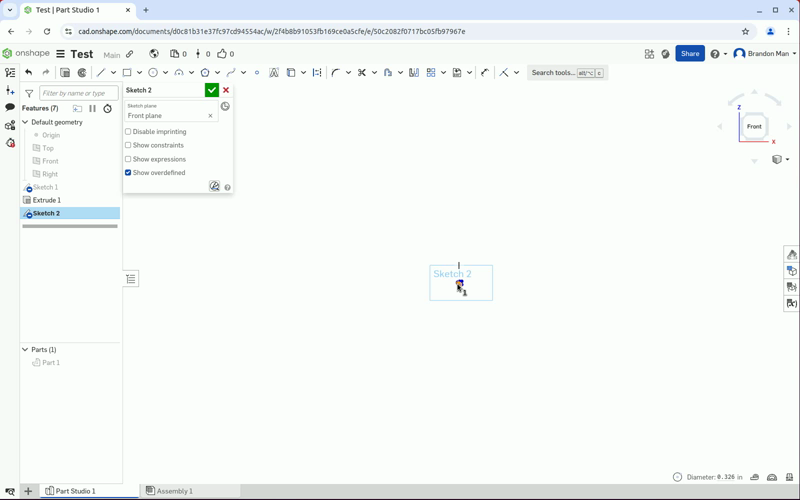
mouse_move(73, 352)
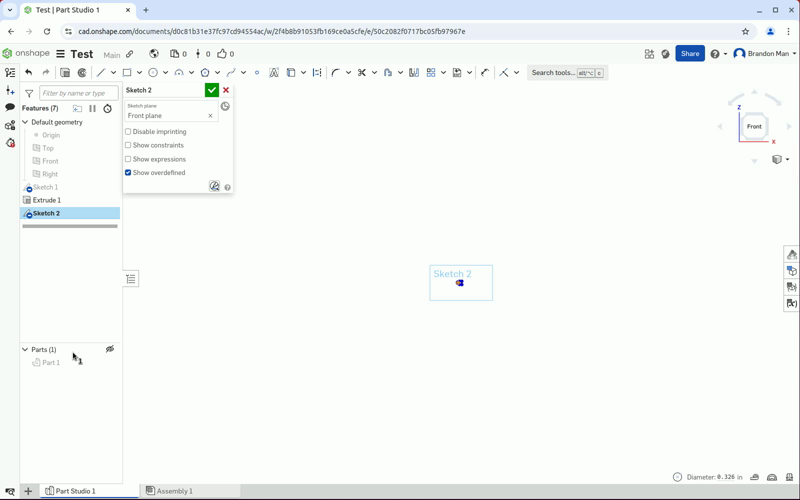
key(shift+y)
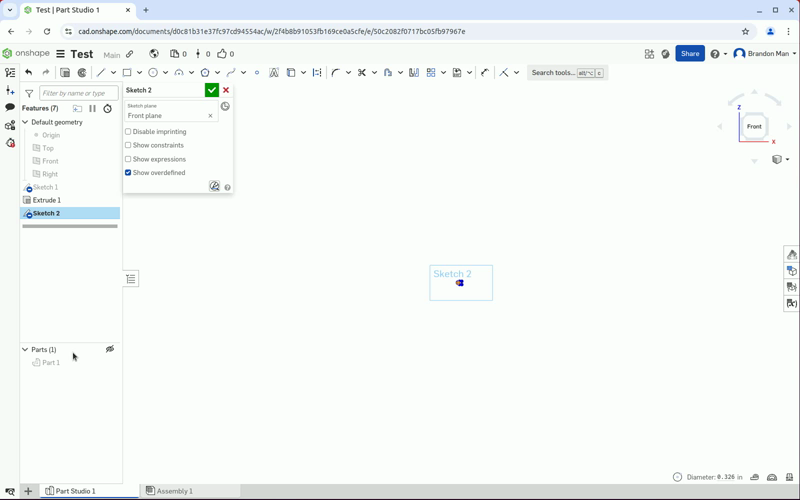
key(shift+e)
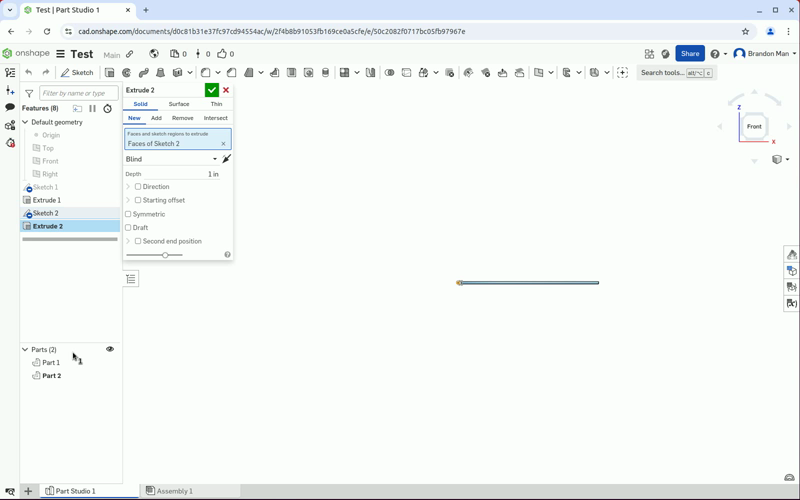
mouse_move(143, 106)
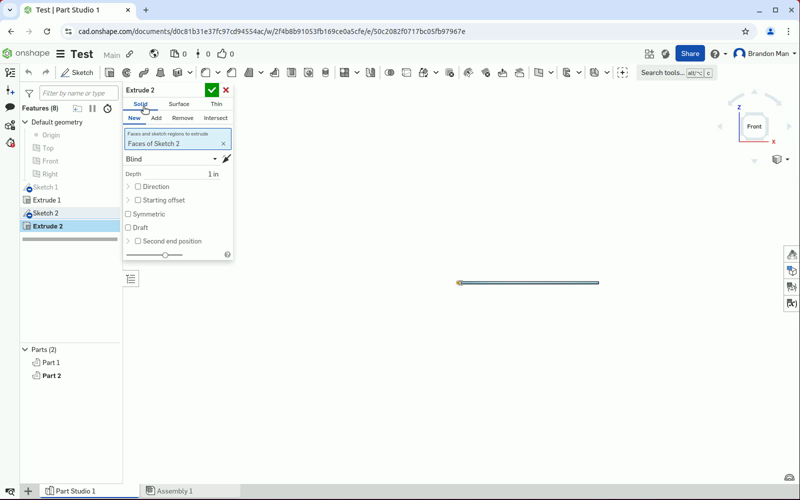
click(143, 106)
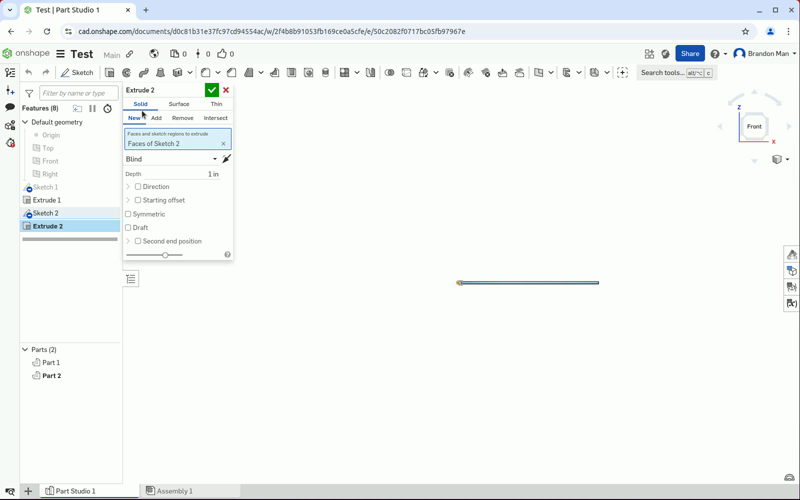
mouse_move(137, 120)
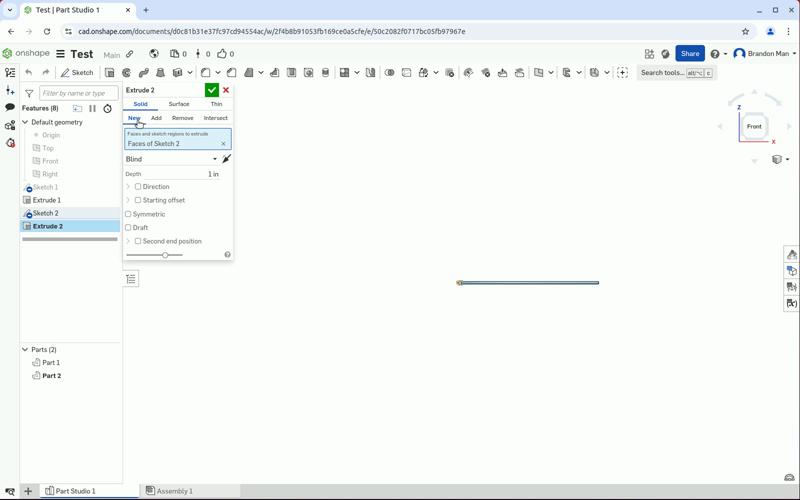
click(137, 120)
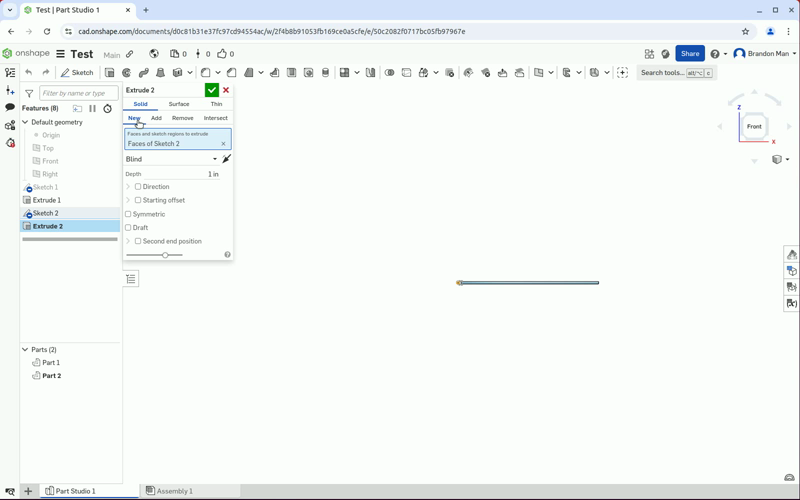
key(tab, 4)
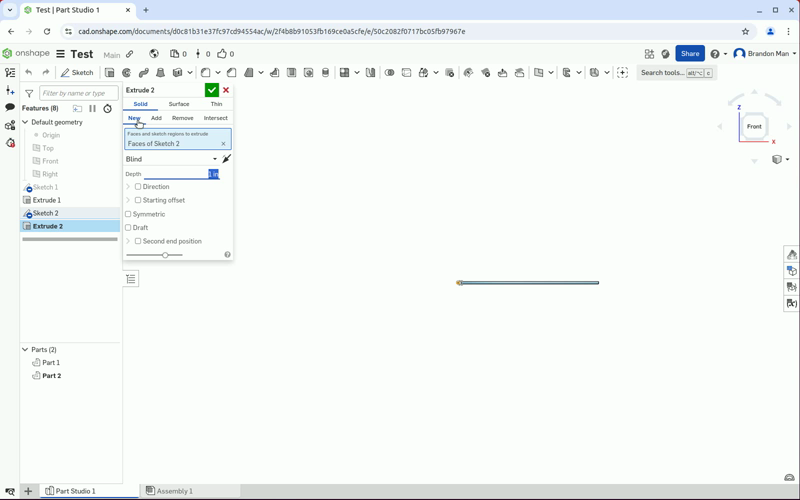
text(-0.482)
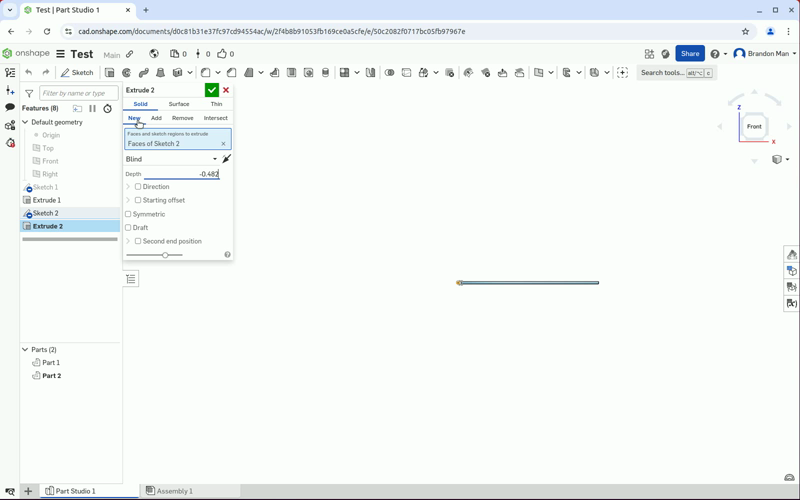
key(tab, 3)
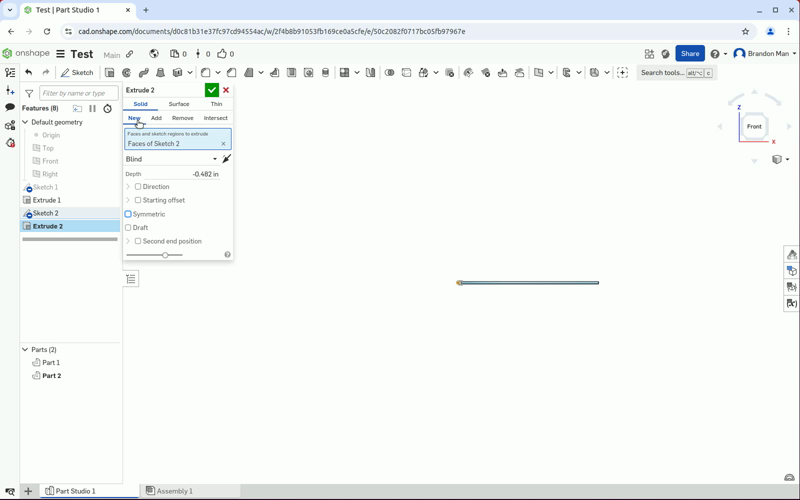
key(space)
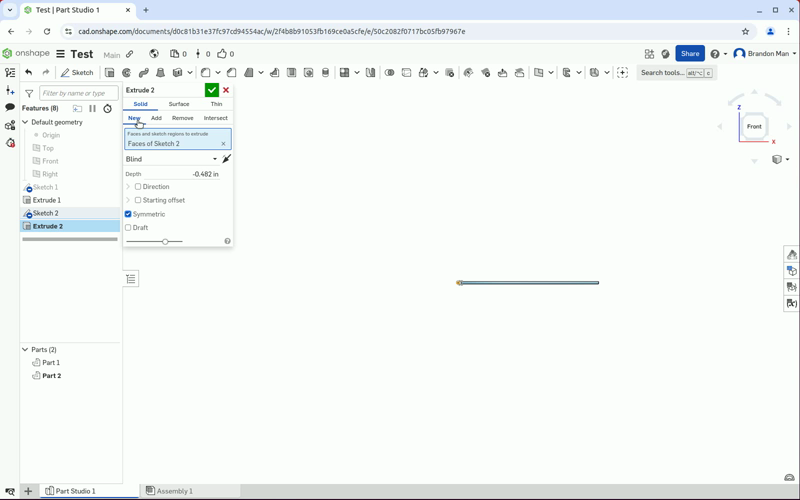
key(enter)
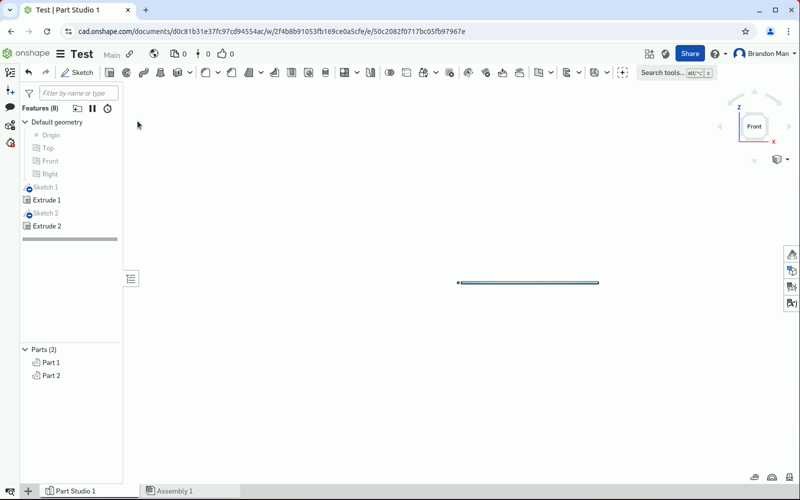
key(shift+h)
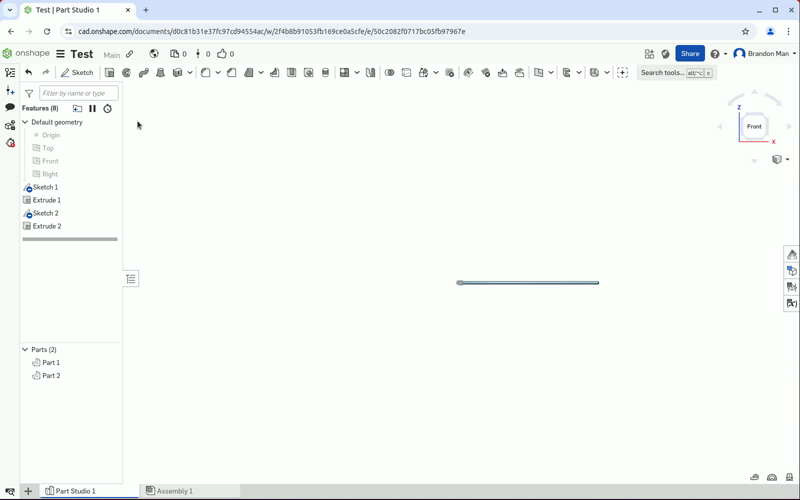
key(shift+h)
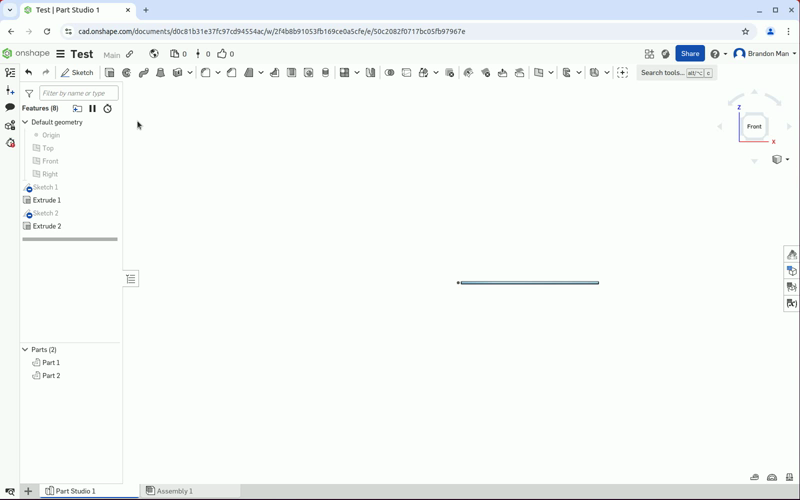
mouse_move(73, 189)
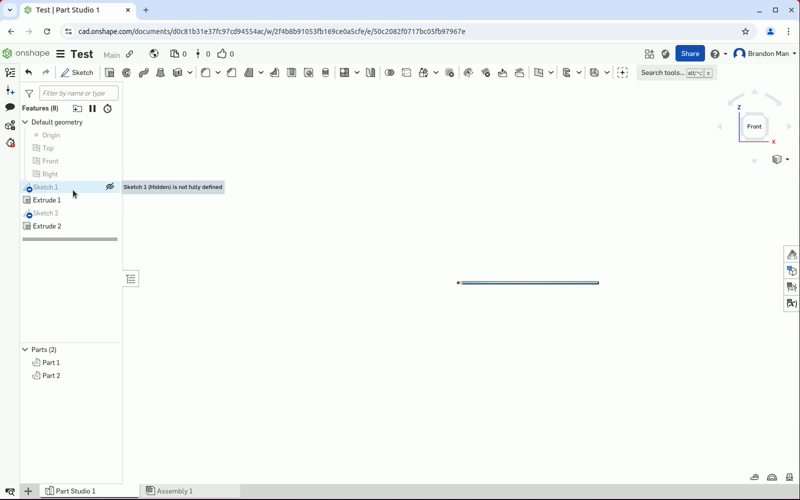
click(73, 189)
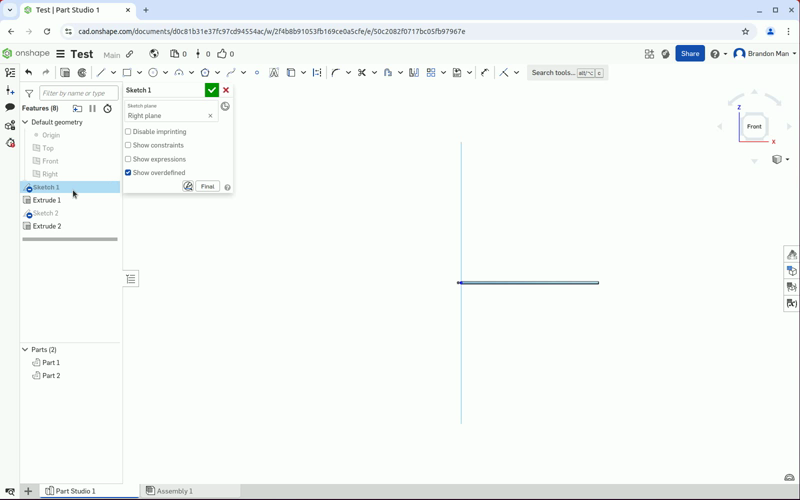
mouse_move(229, 92)
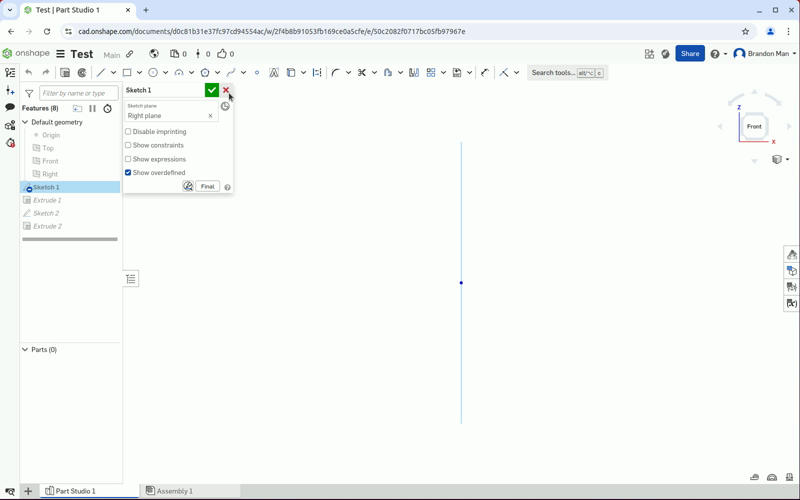
click(229, 92)
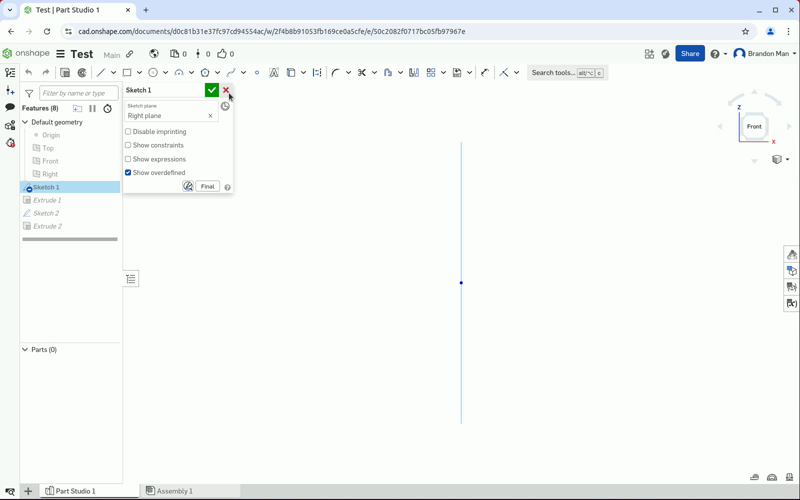
key(shift+s)
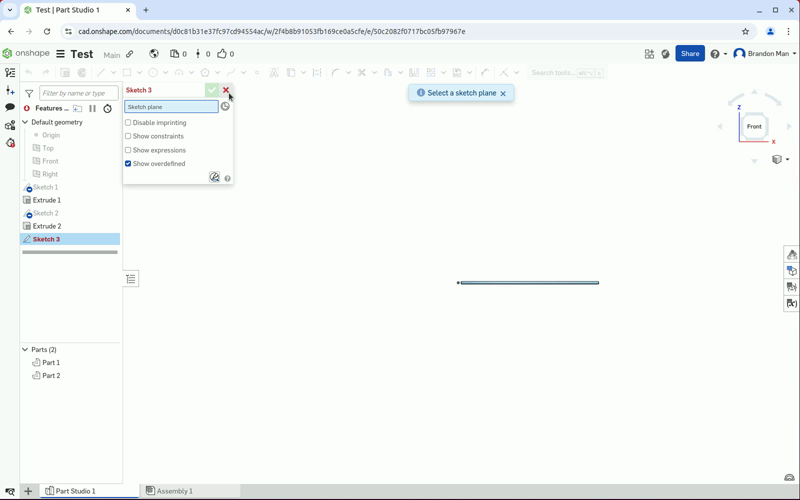
mouse_move(73, 163)
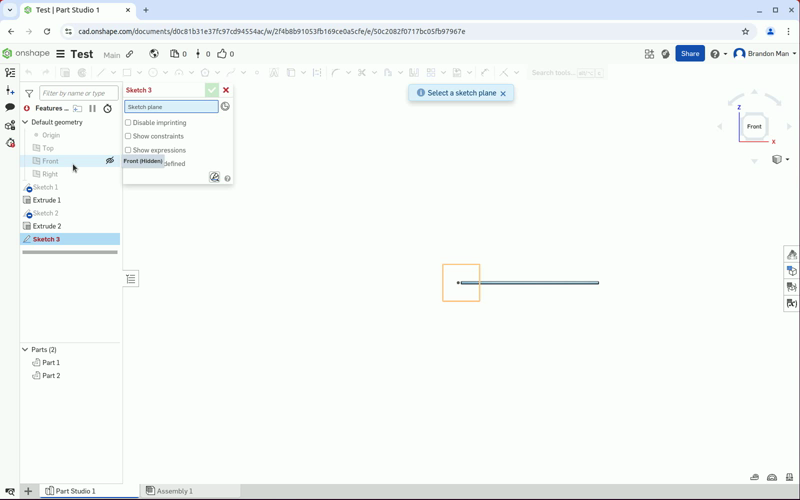
click(73, 163)
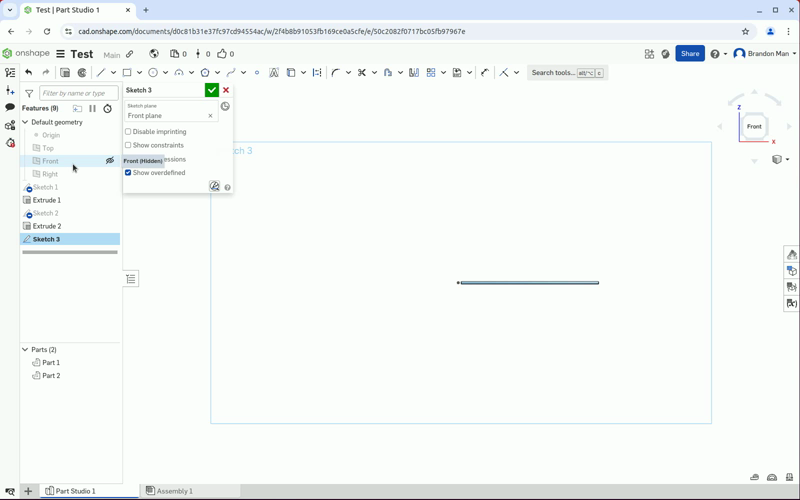
mouse_move(73, 352)
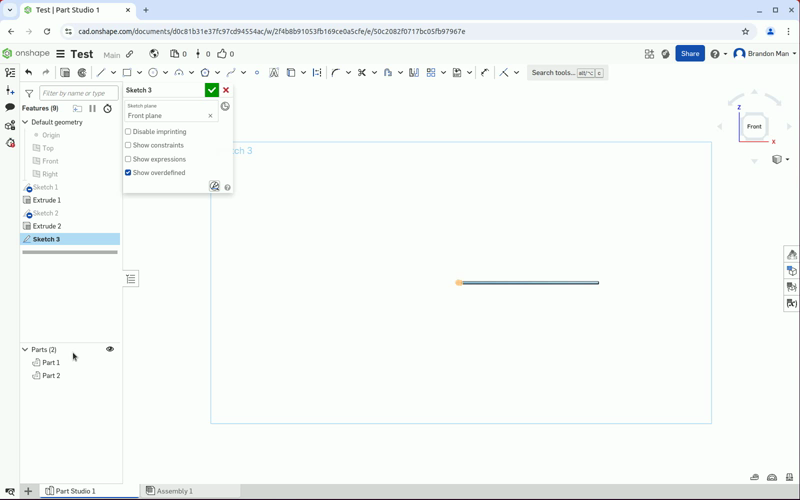
key(y)
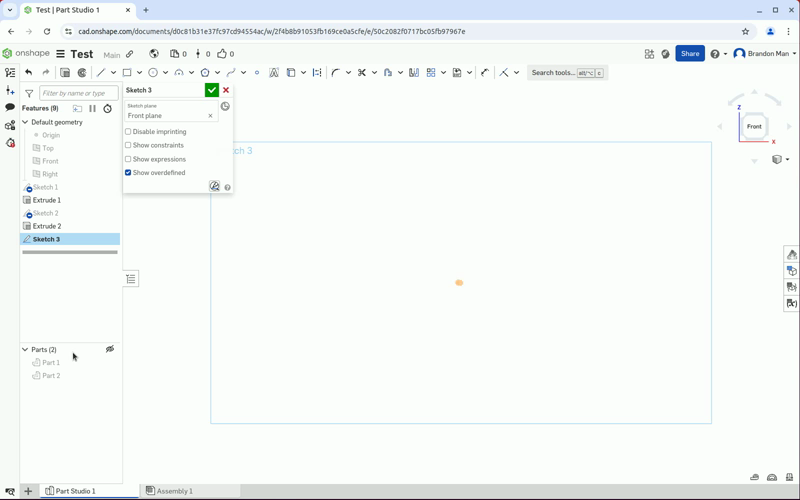
key(l)
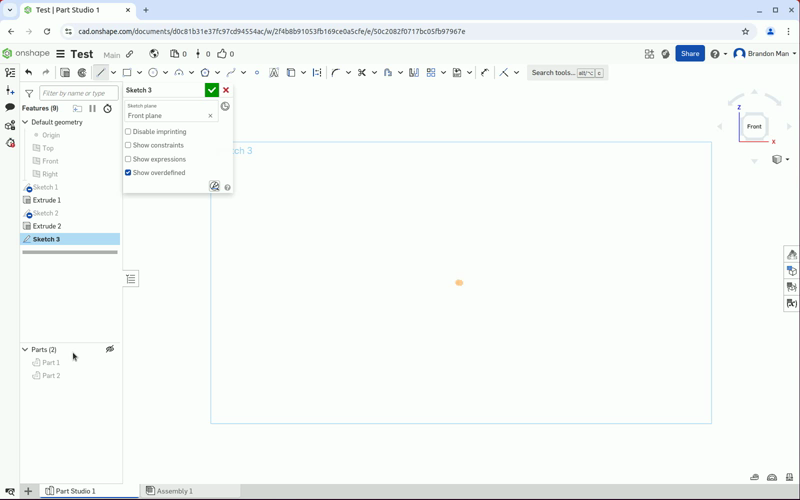
key_down(shift)
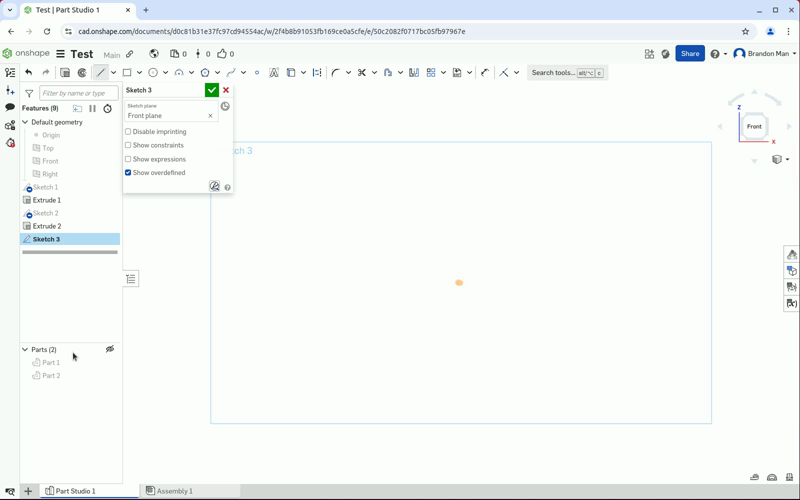
mouse_move(569, 284)
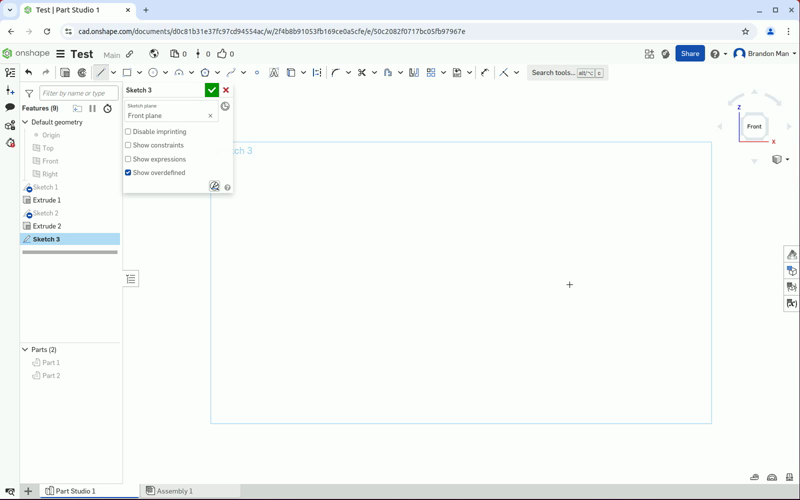
click(569, 284)
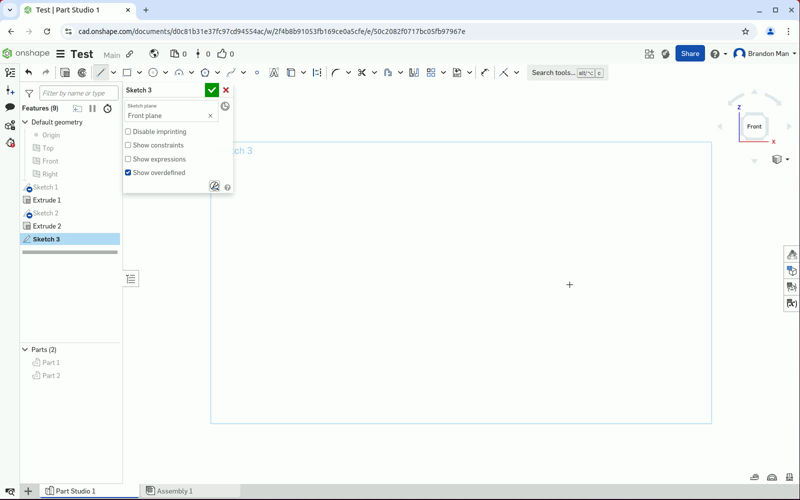
key_up(shift)
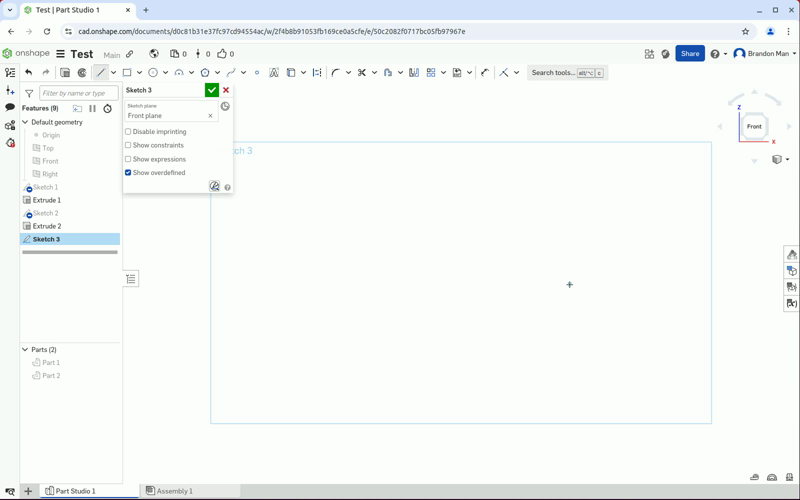
key_down(shift)
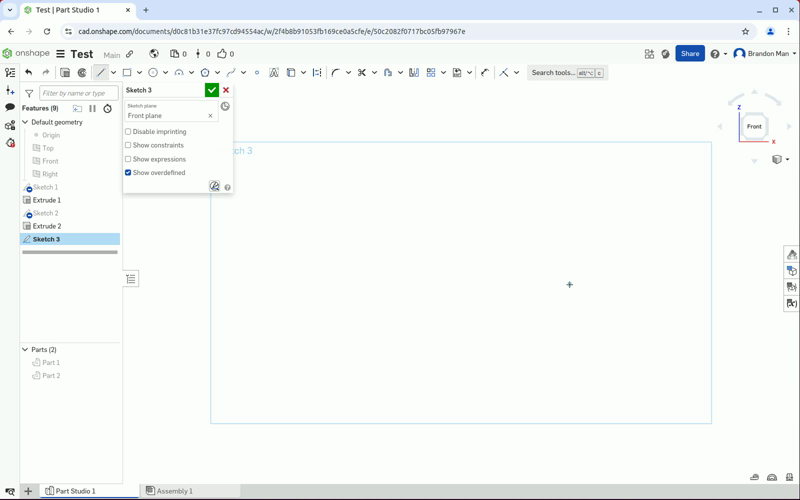
mouse_move(589, 284)
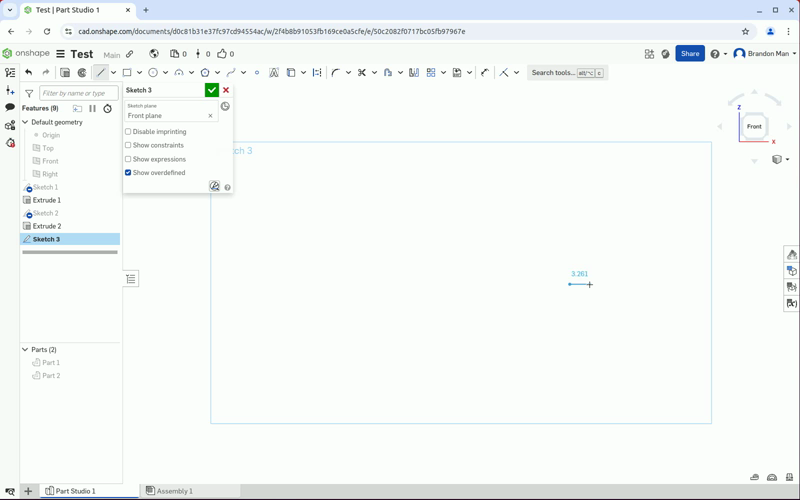
mouse_move(571, 284)
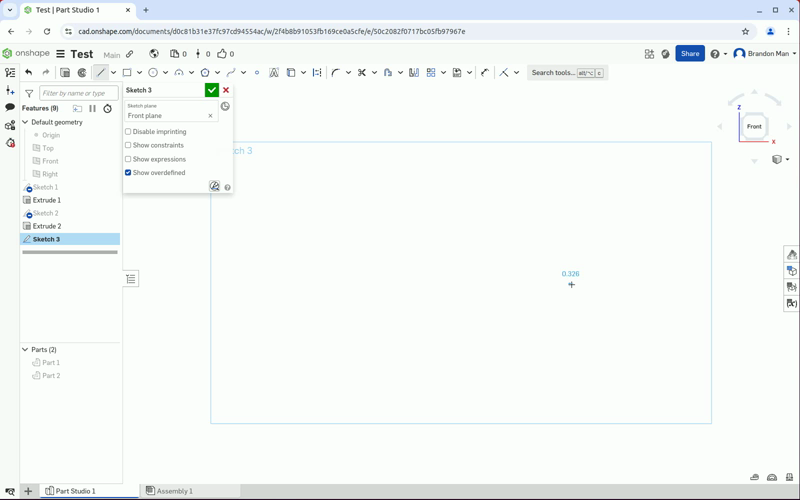
scroll(6)
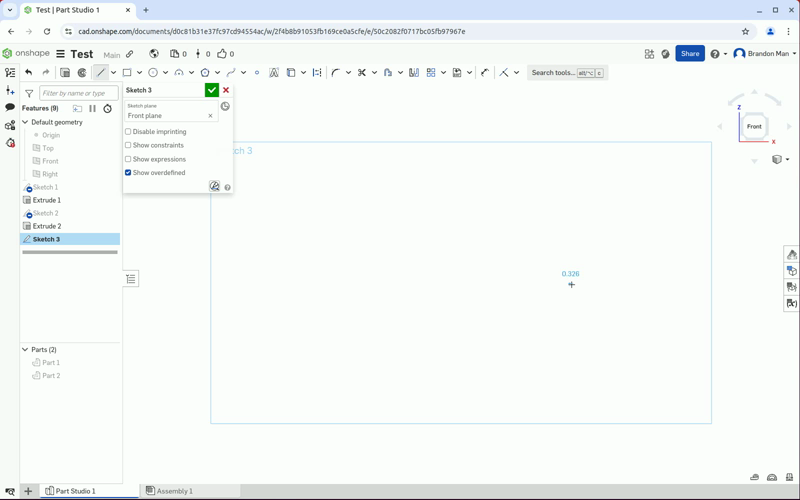
scroll(6)
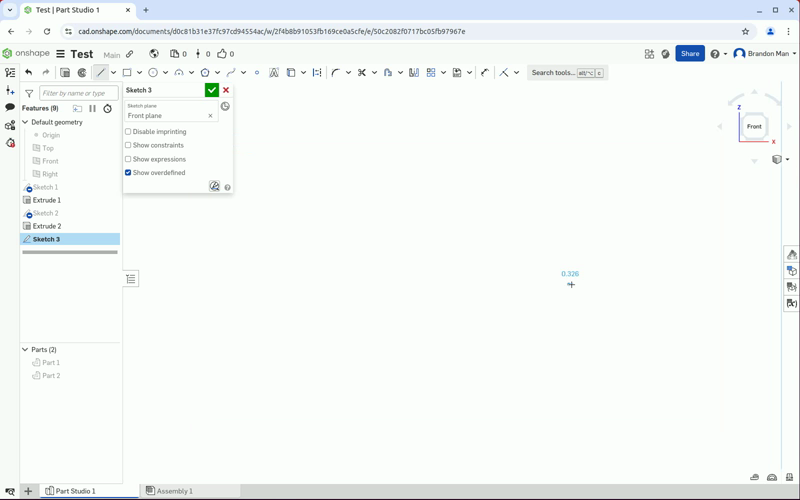
scroll(6)
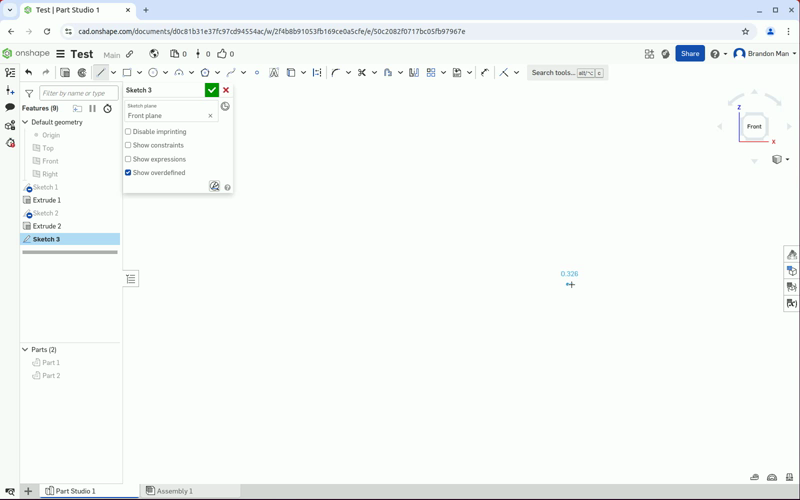
scroll(6)
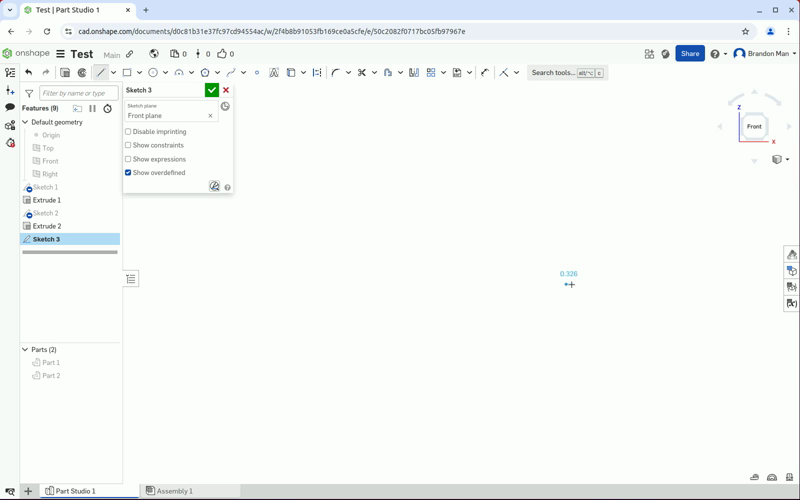
scroll(6)
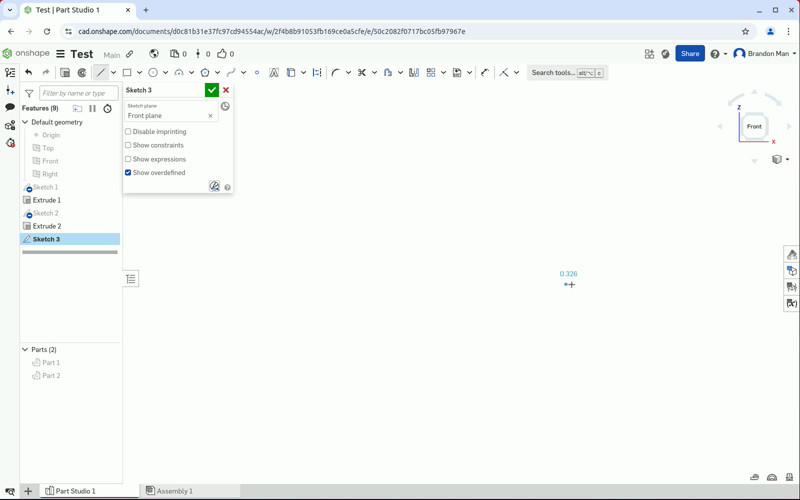
scroll(6)
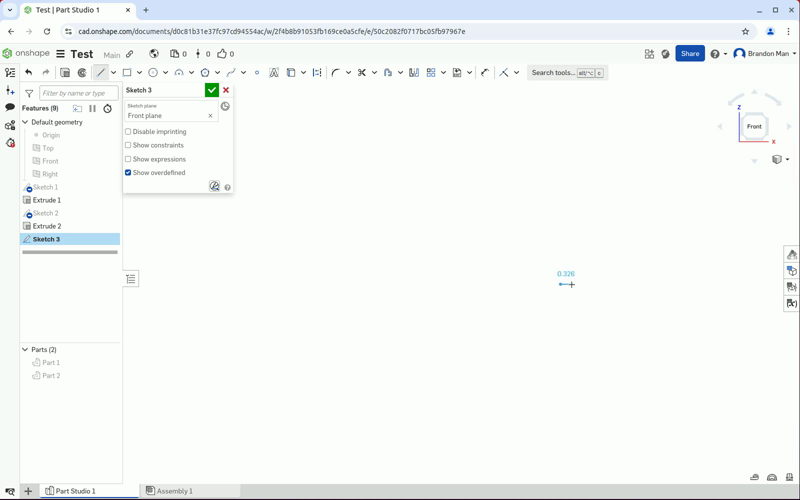
scroll(6)
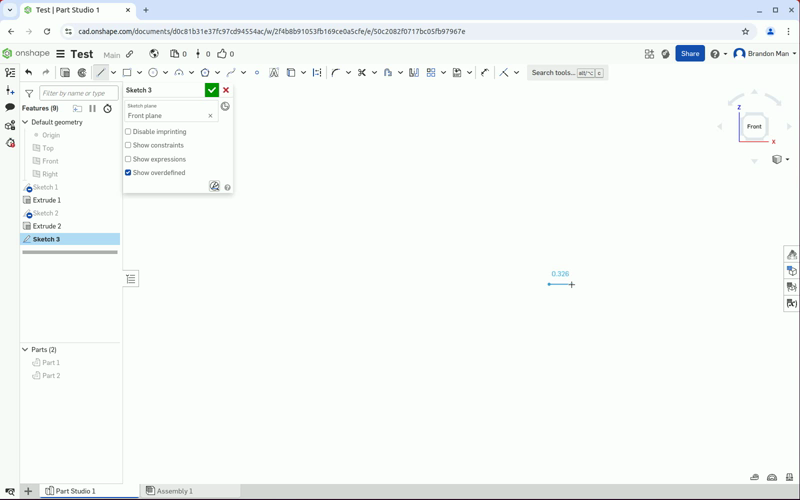
click(571, 284)
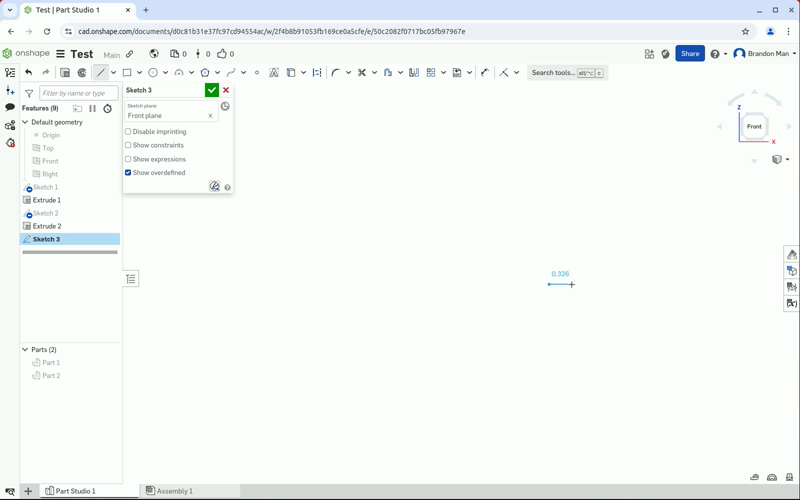
scroll(-6)
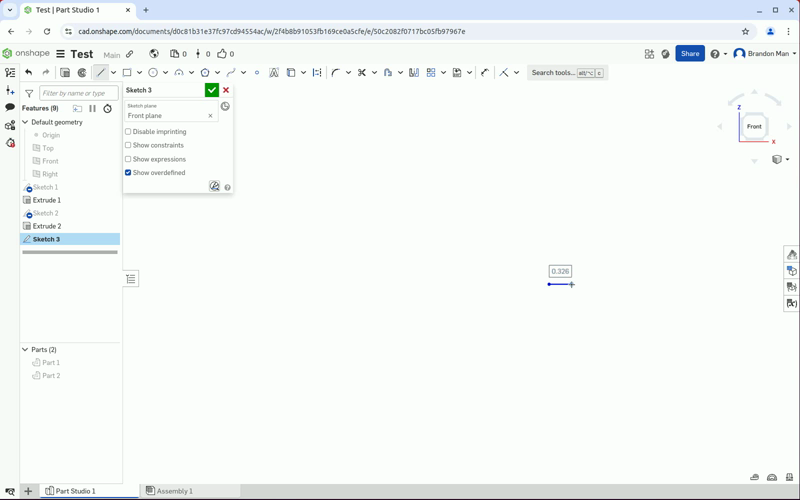
scroll(-6)
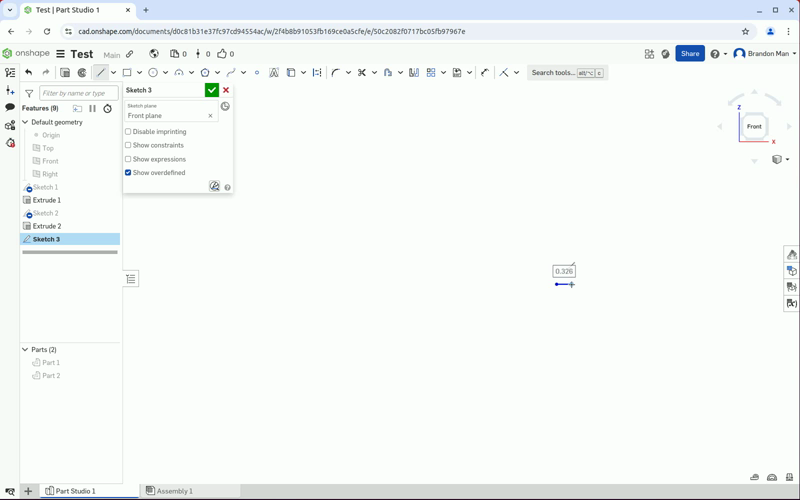
scroll(-6)
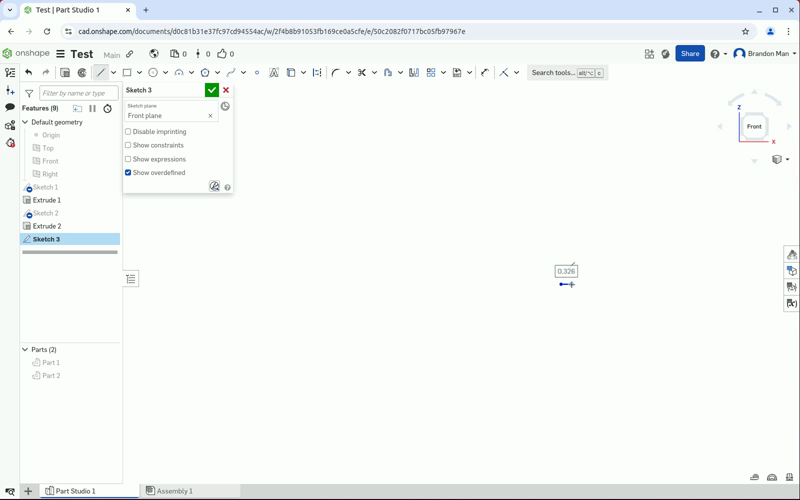
scroll(-6)
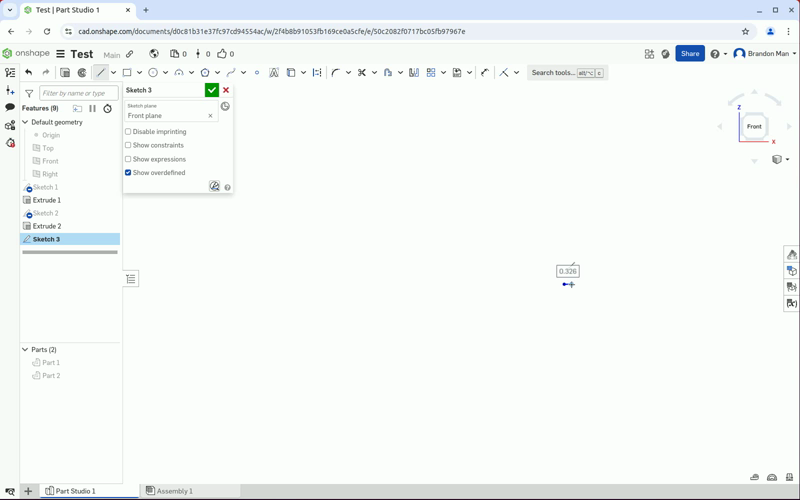
scroll(-6)
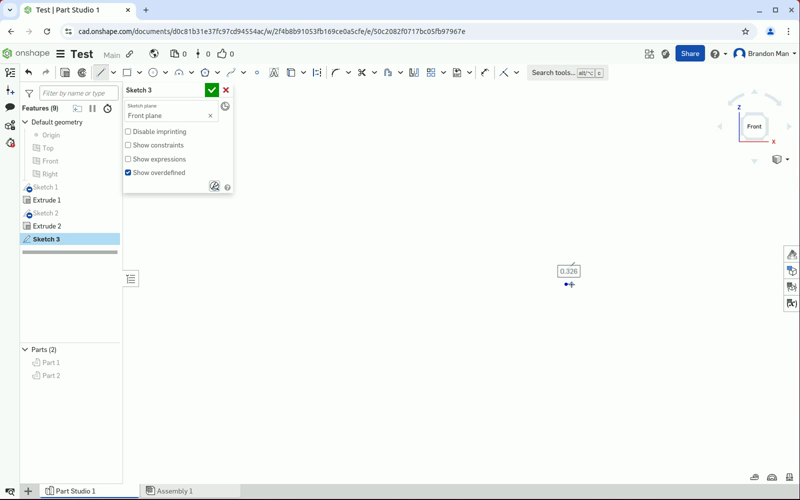
scroll(-6)
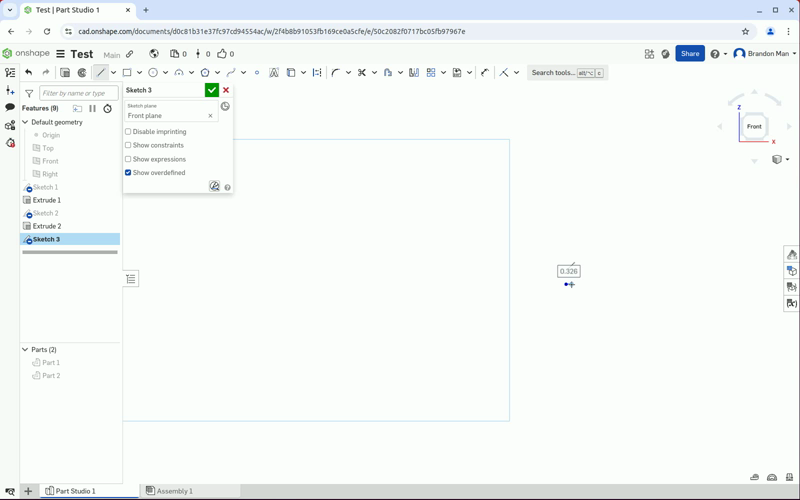
scroll(-6)
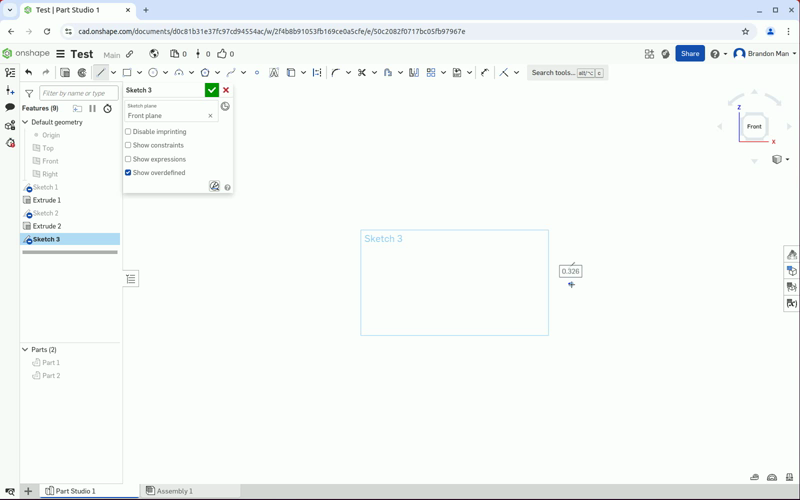
key_up(shift)
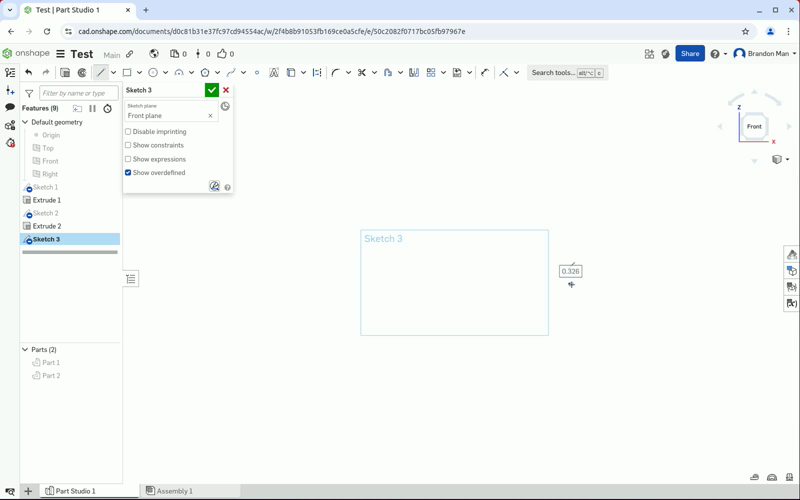
key(esc)
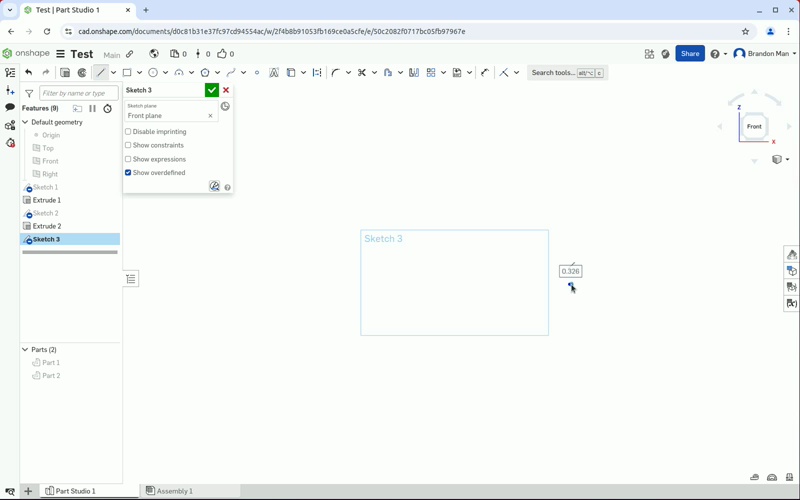
key(a)
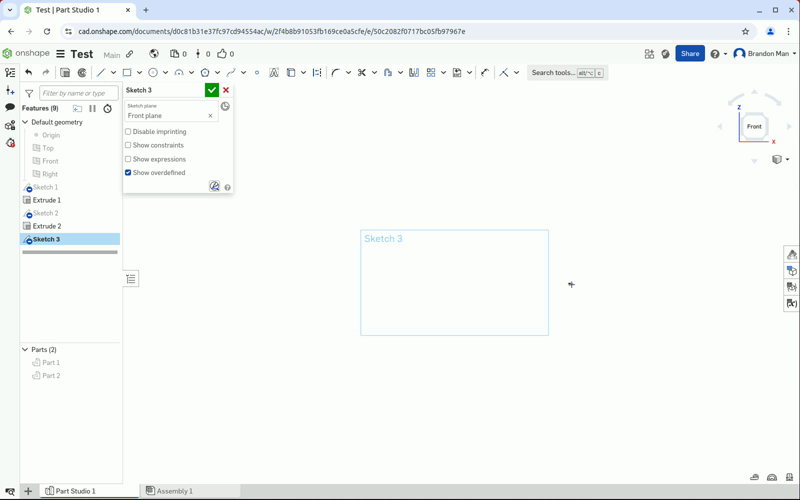
mouse_move(571, 284)
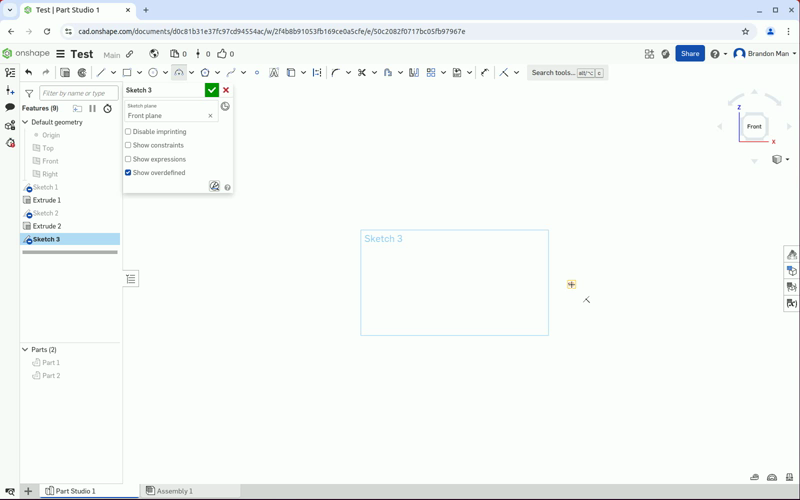
scroll(6)
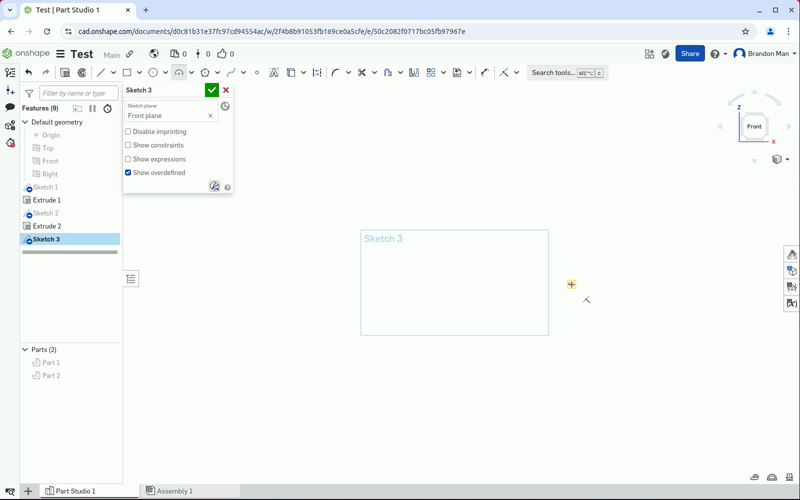
scroll(6)
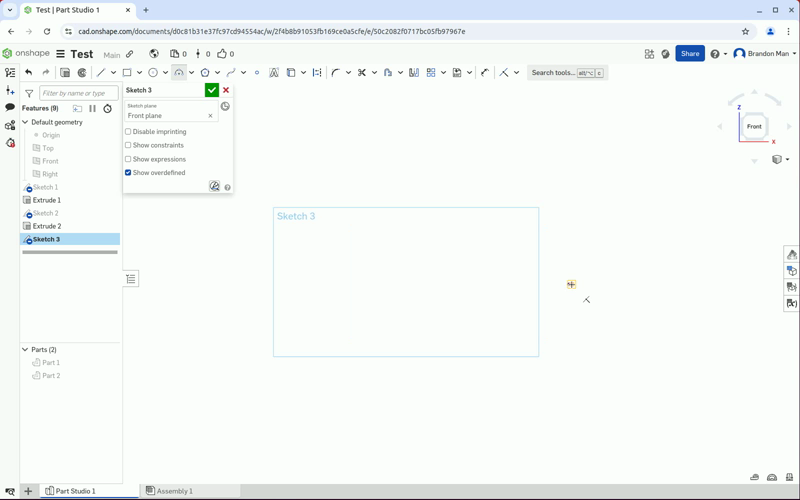
scroll(6)
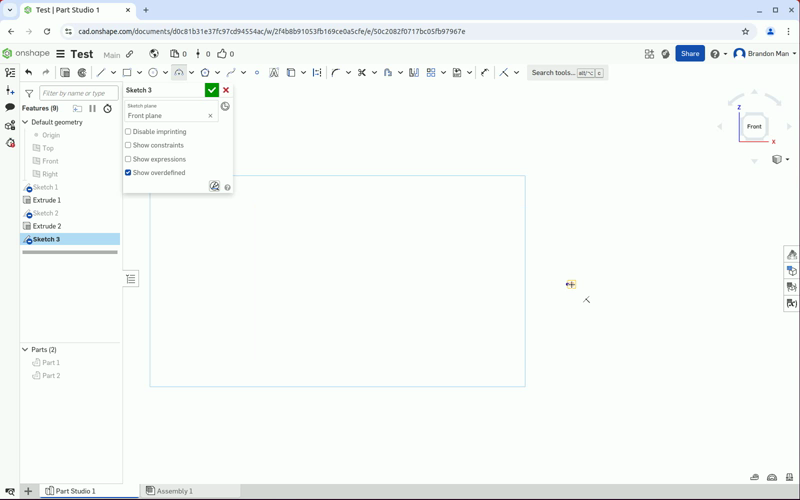
scroll(6)
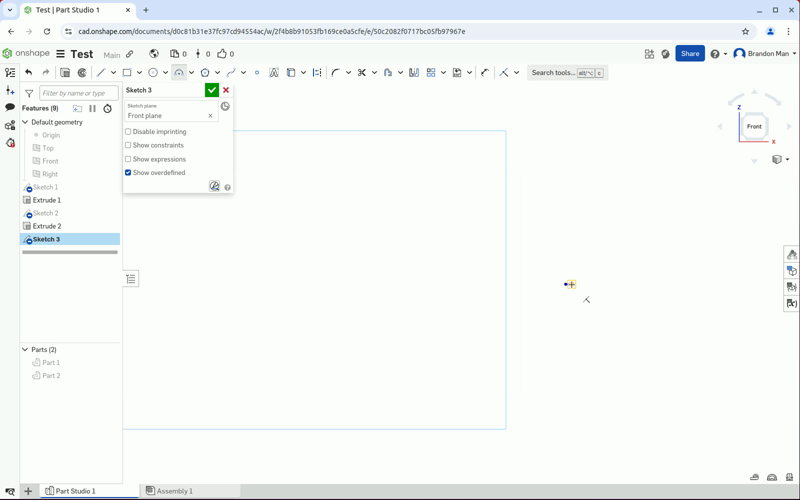
scroll(6)
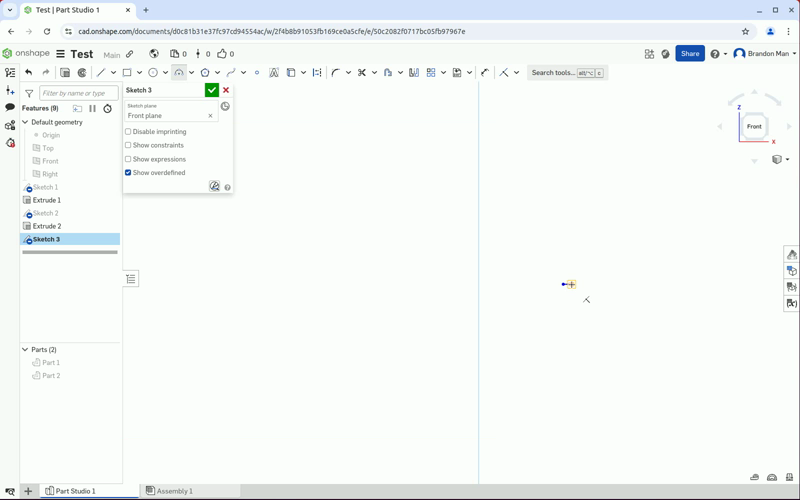
scroll(6)
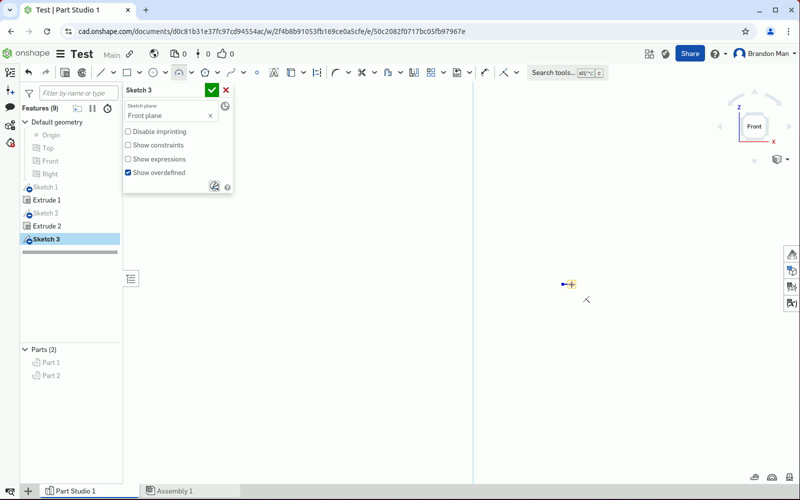
scroll(6)
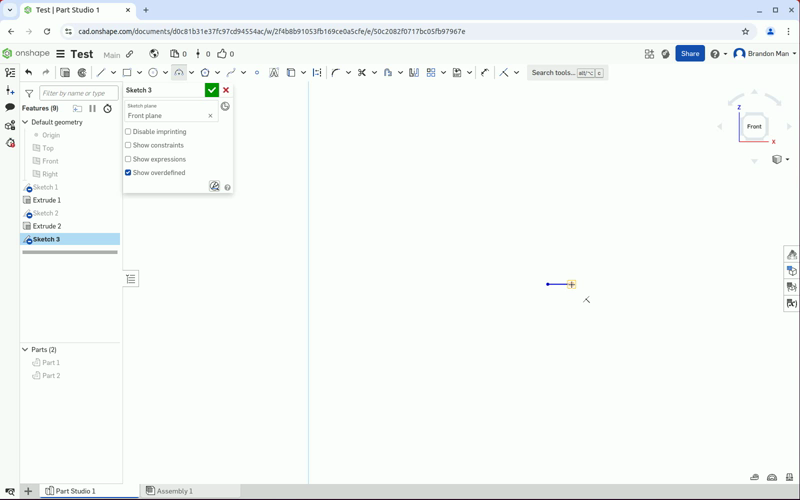
click(571, 284)
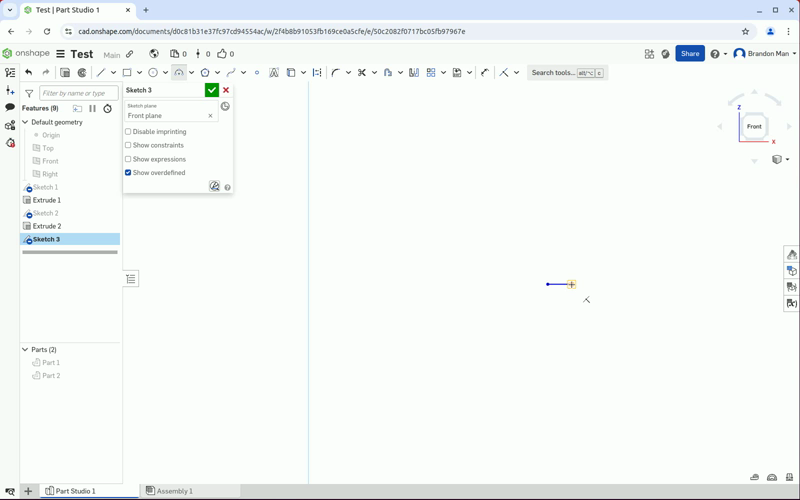
scroll(-6)
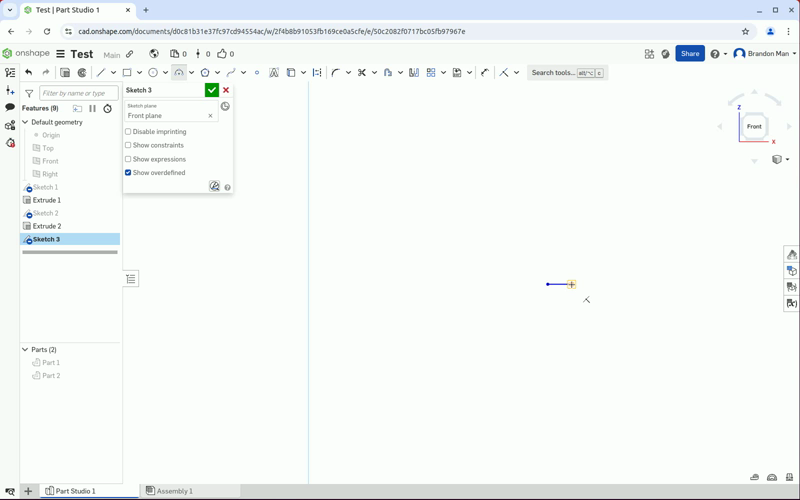
scroll(-6)
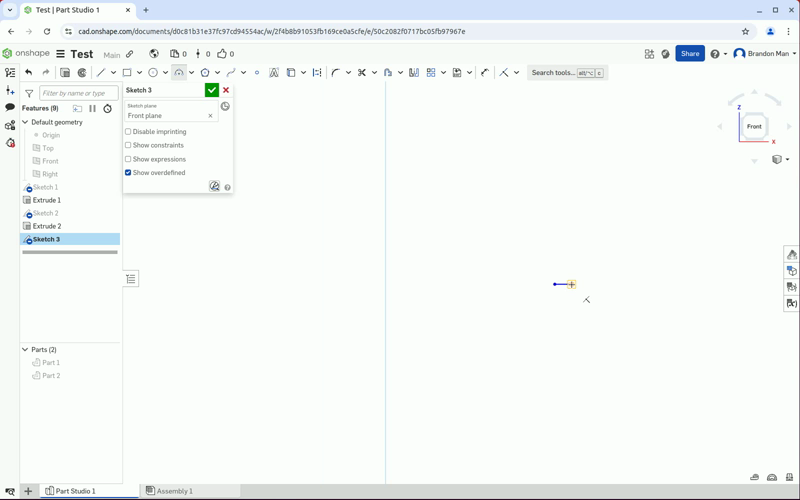
scroll(-6)
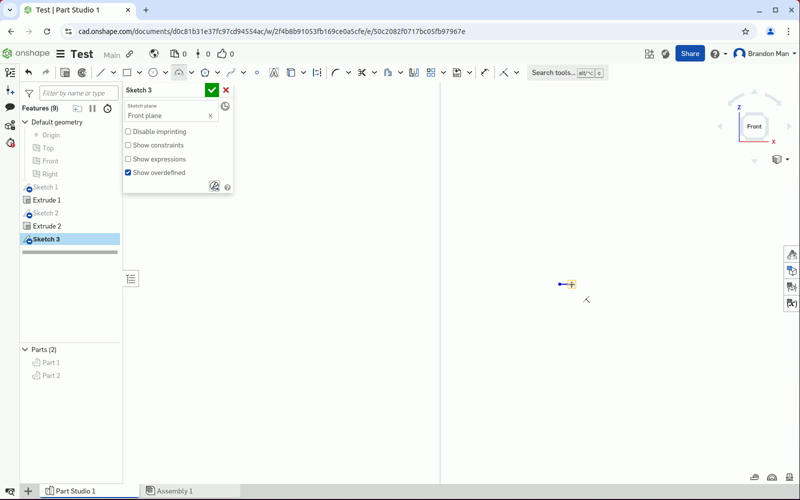
scroll(-6)
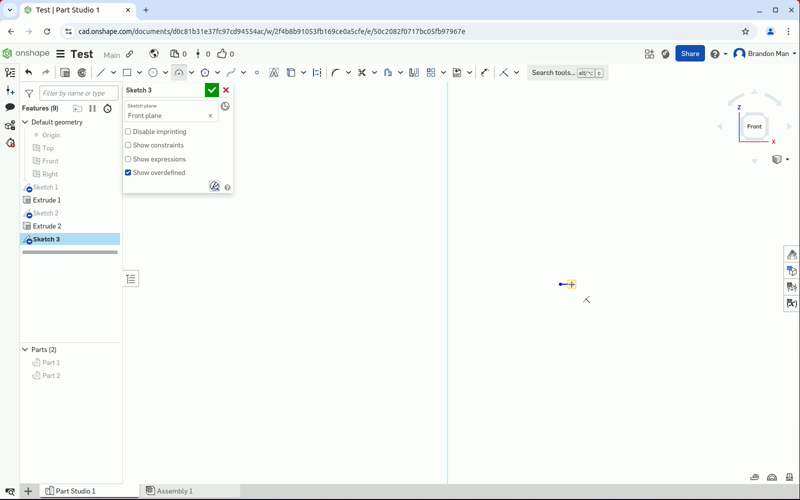
scroll(-6)
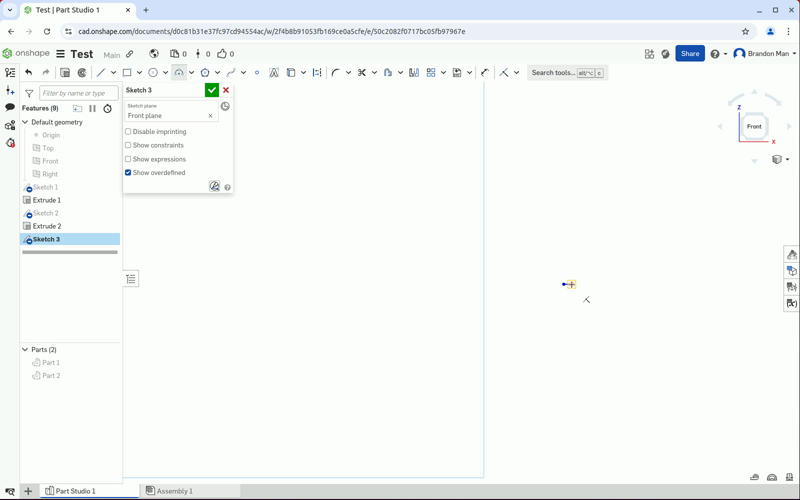
scroll(-6)
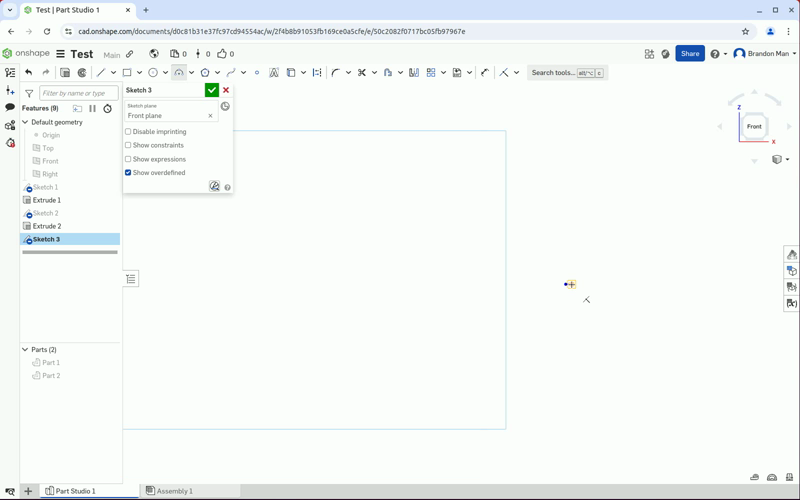
scroll(-6)
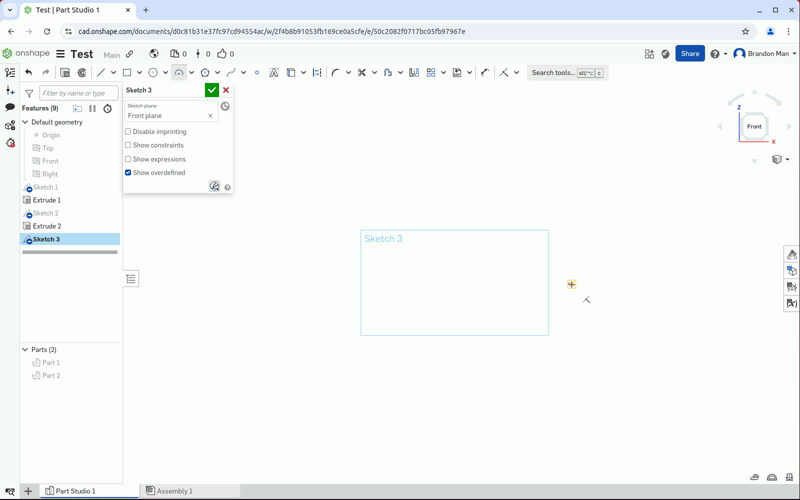
key_down(shift)
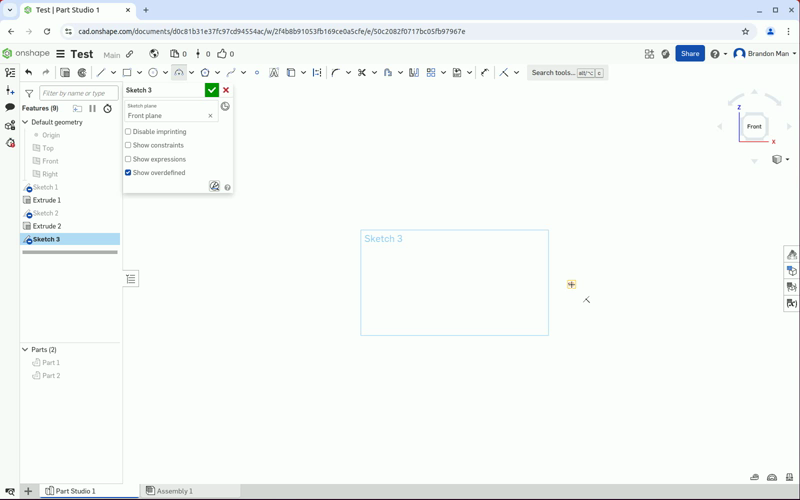
mouse_move(571, 281)
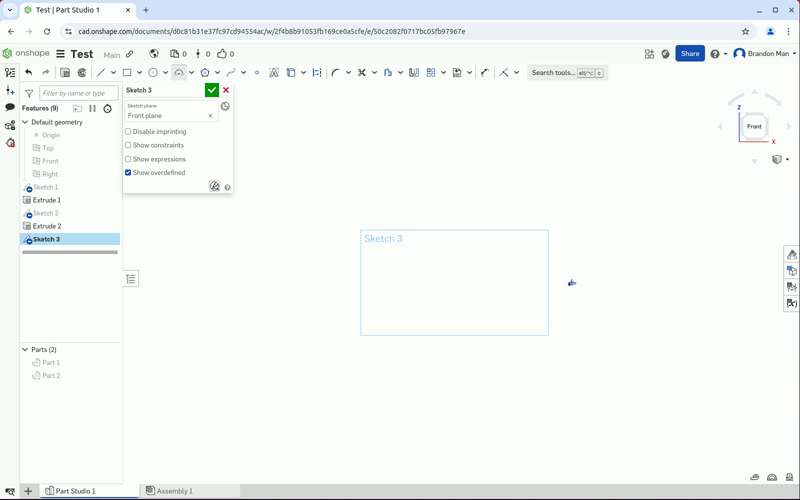
scroll(6)
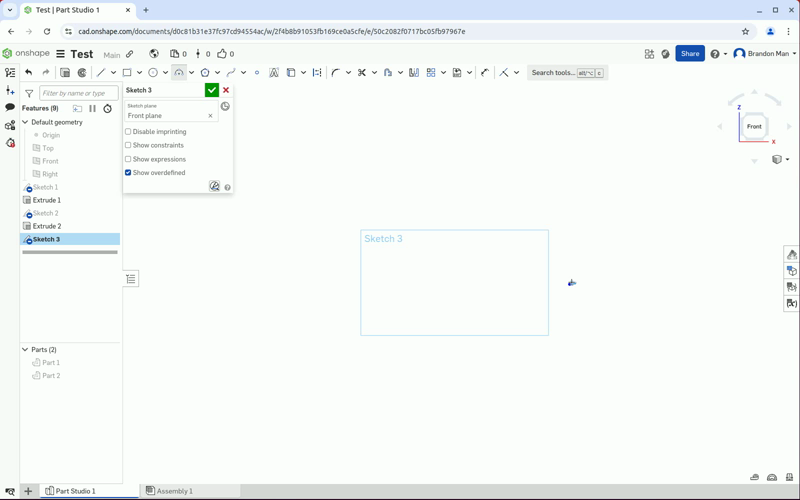
scroll(6)
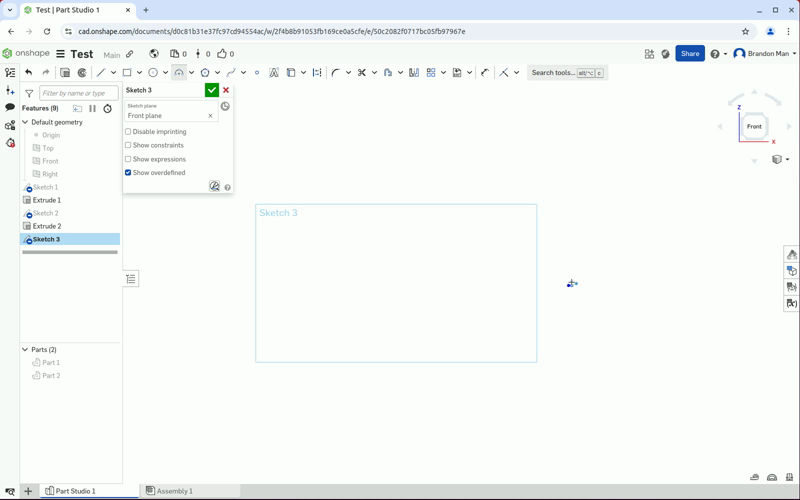
scroll(6)
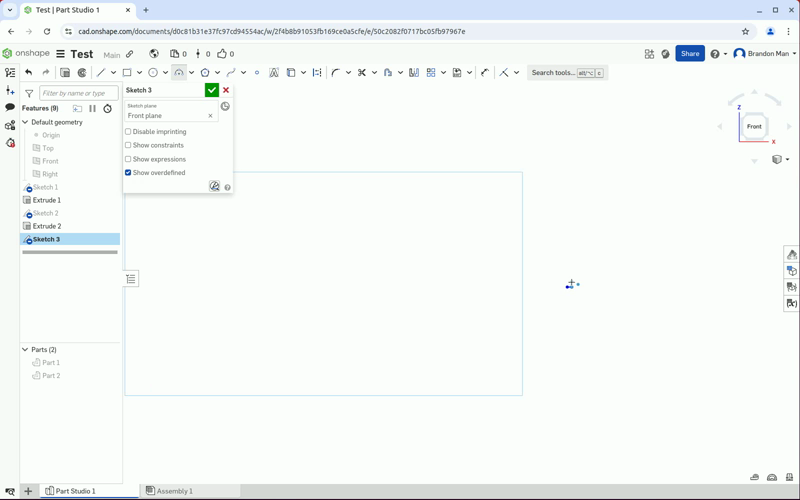
scroll(6)
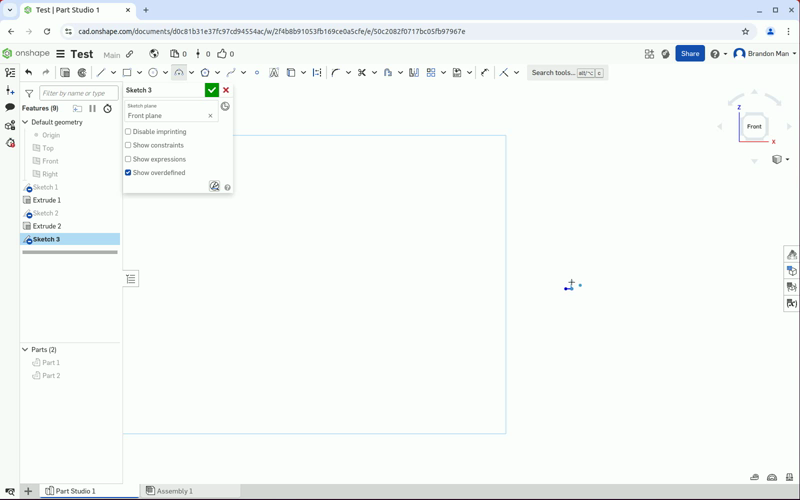
scroll(6)
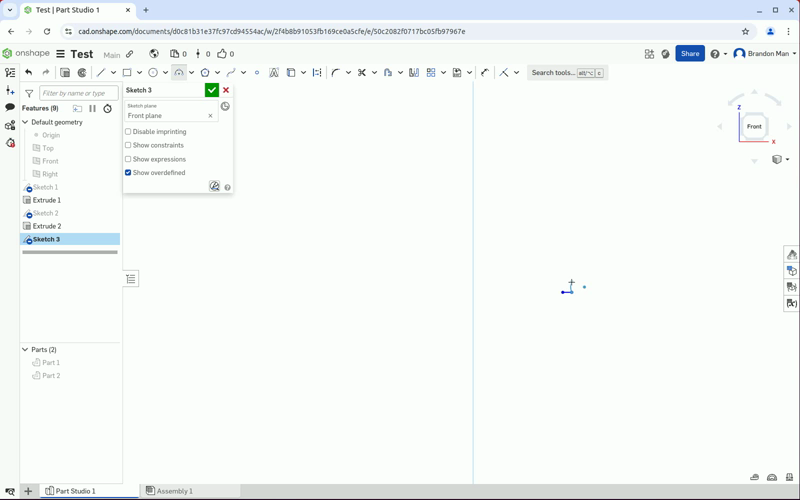
scroll(6)
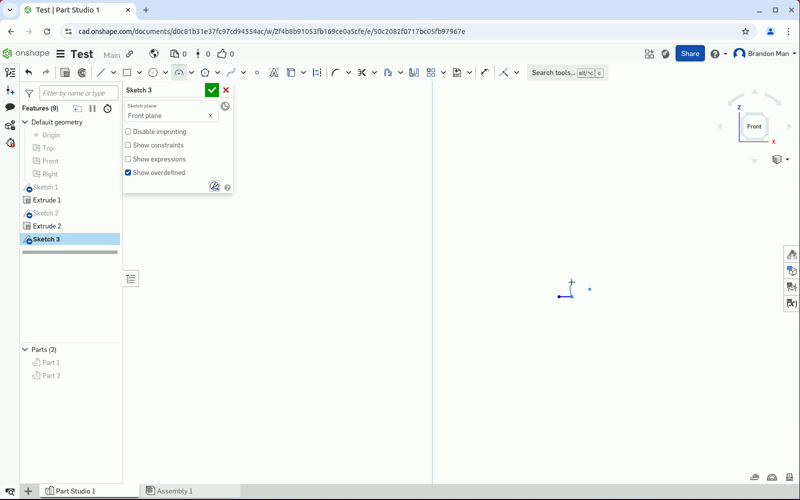
scroll(6)
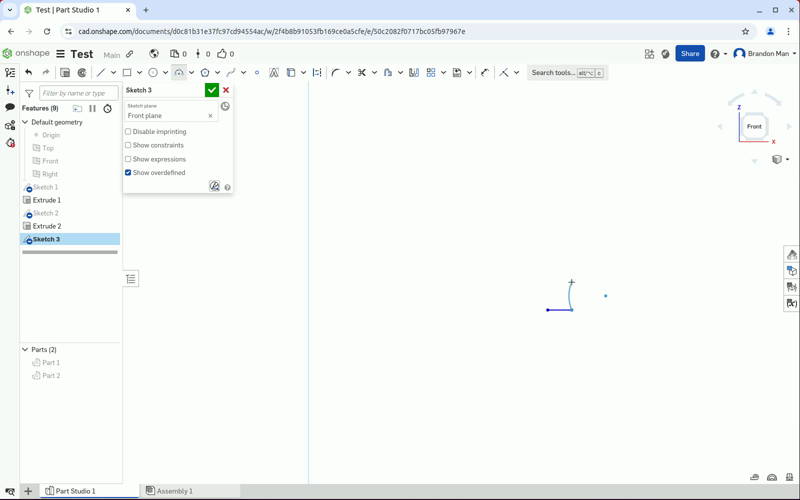
click(571, 281)
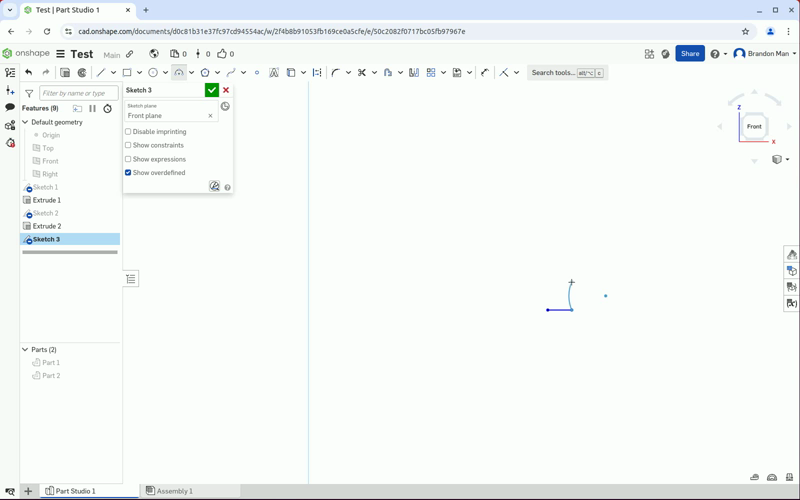
scroll(-6)
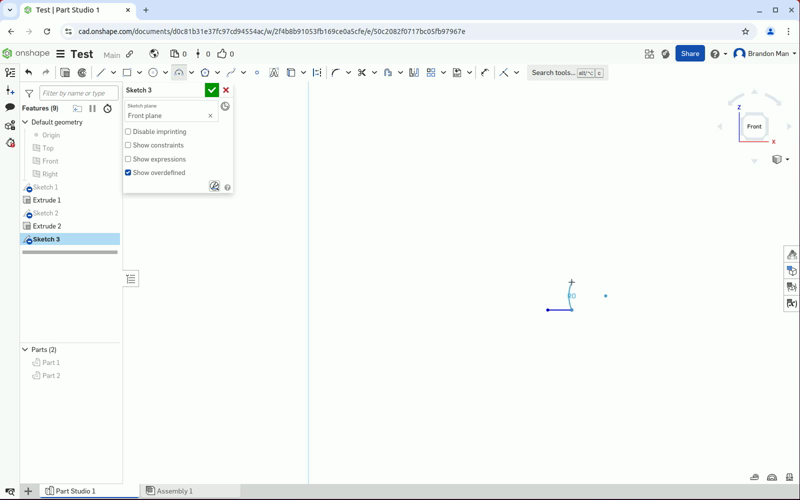
scroll(-6)
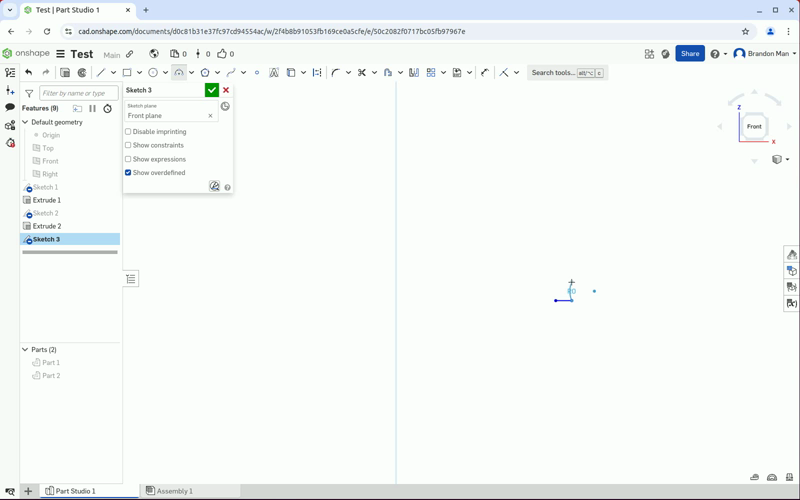
scroll(-6)
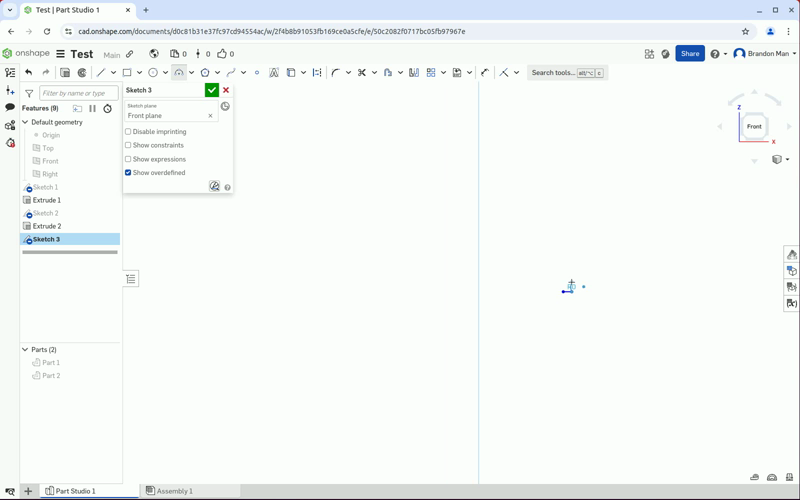
scroll(-6)
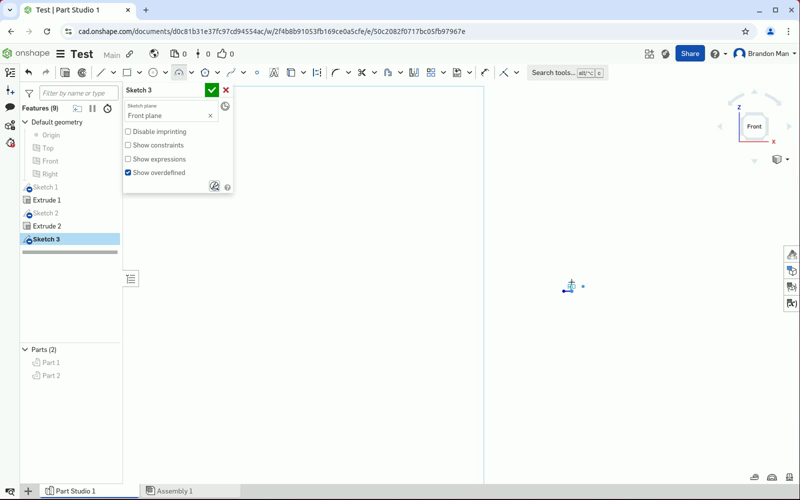
scroll(-6)
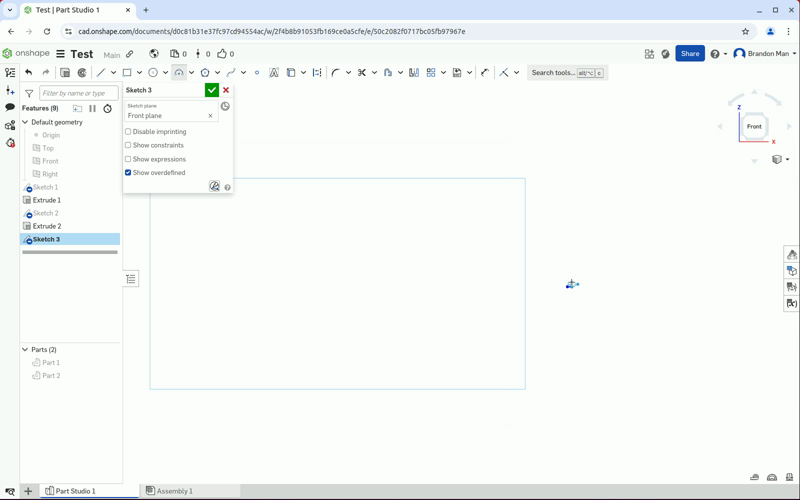
scroll(-6)
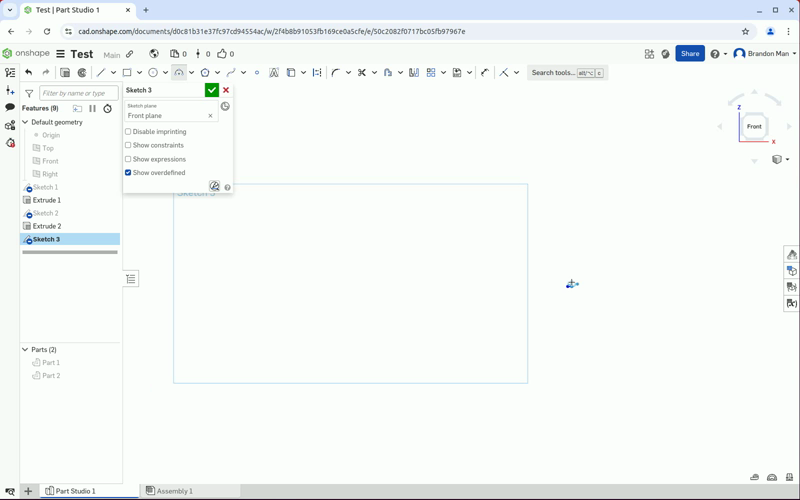
scroll(-6)
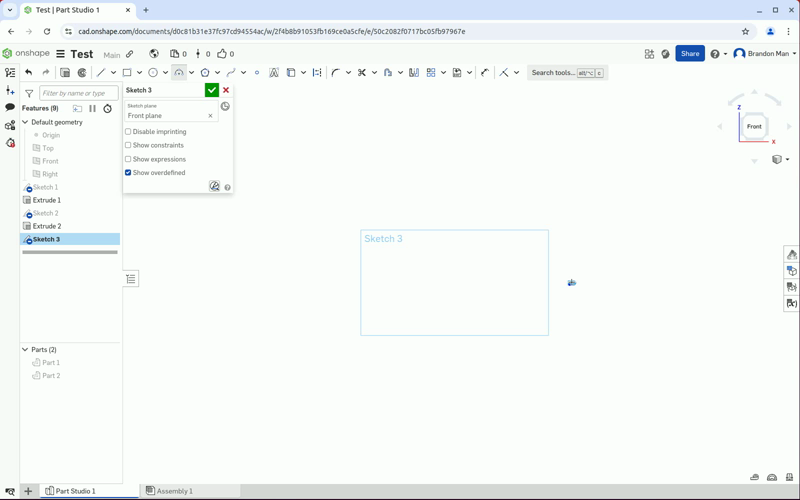
mouse_move(574, 282)
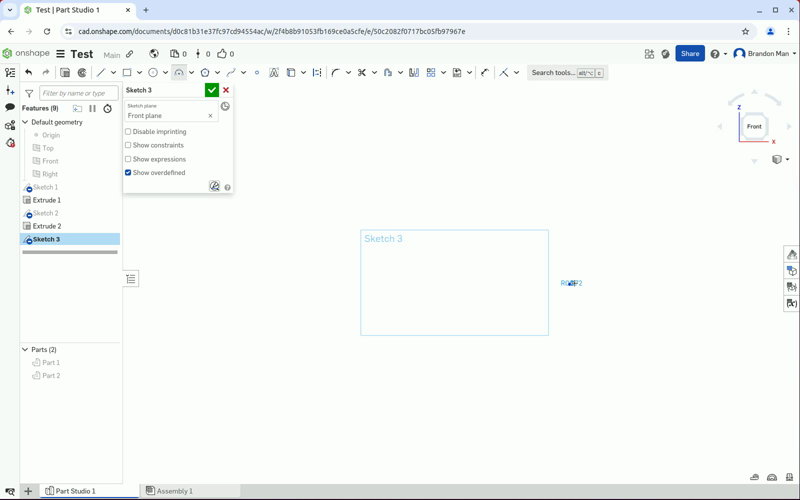
scroll(6)
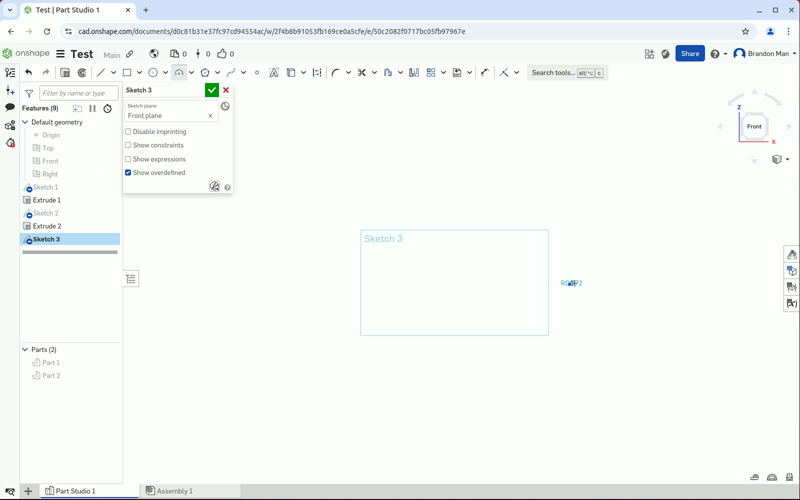
scroll(6)
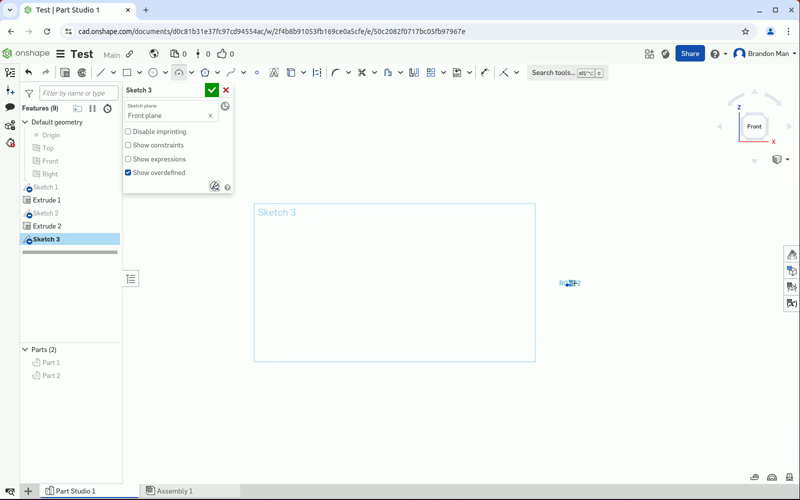
scroll(6)
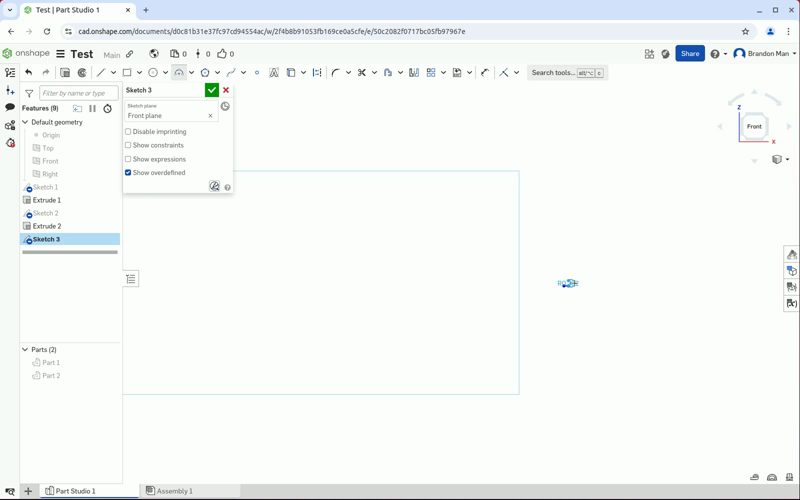
scroll(6)
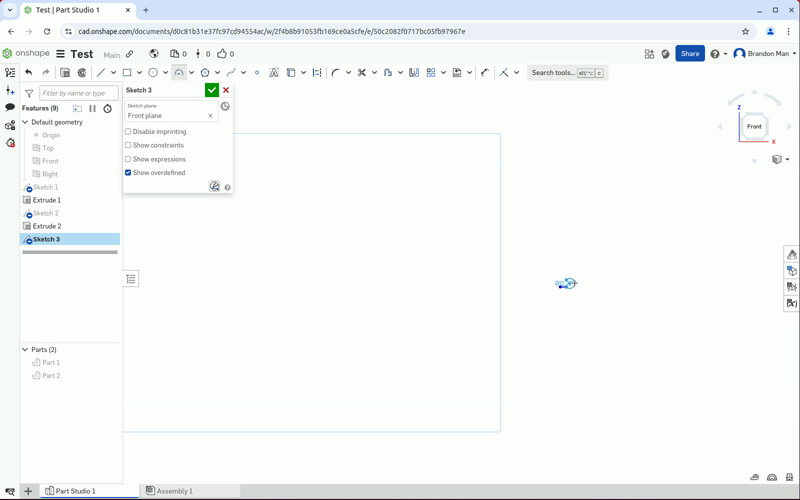
scroll(6)
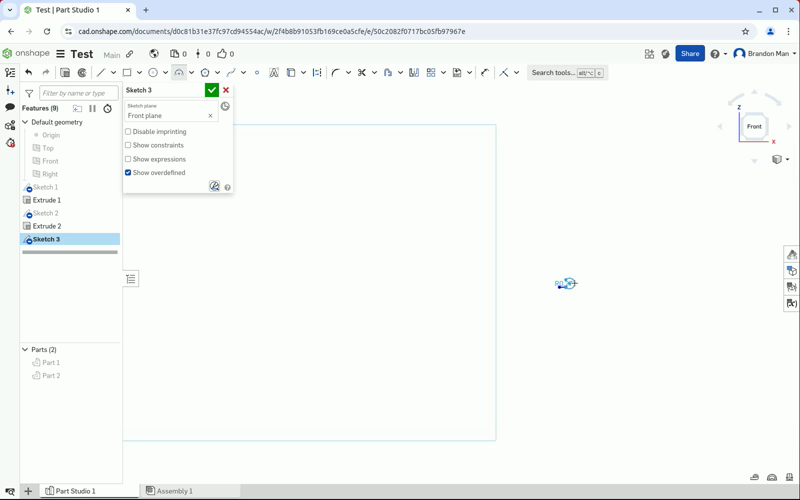
scroll(6)
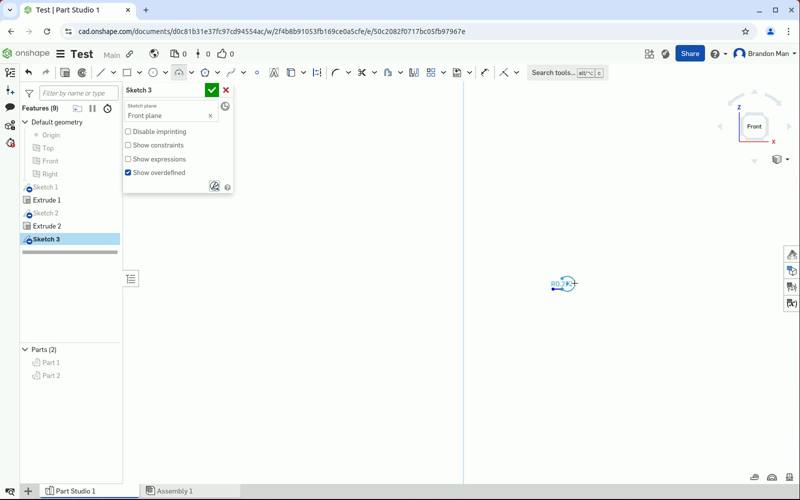
scroll(6)
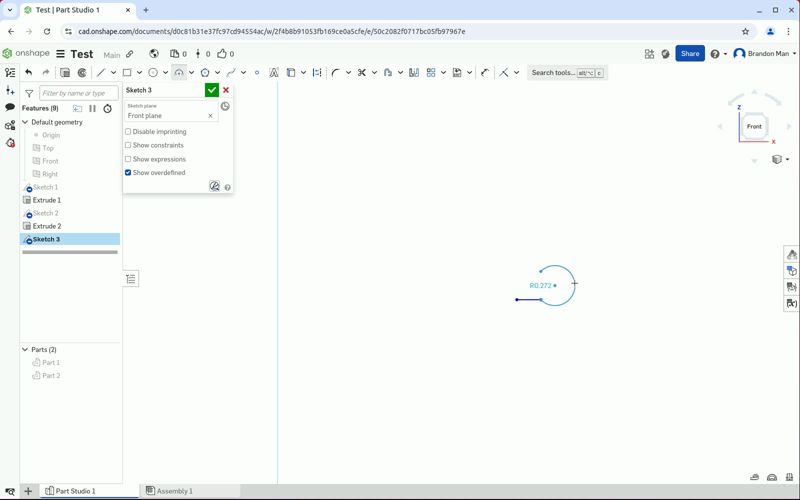
click(574, 282)
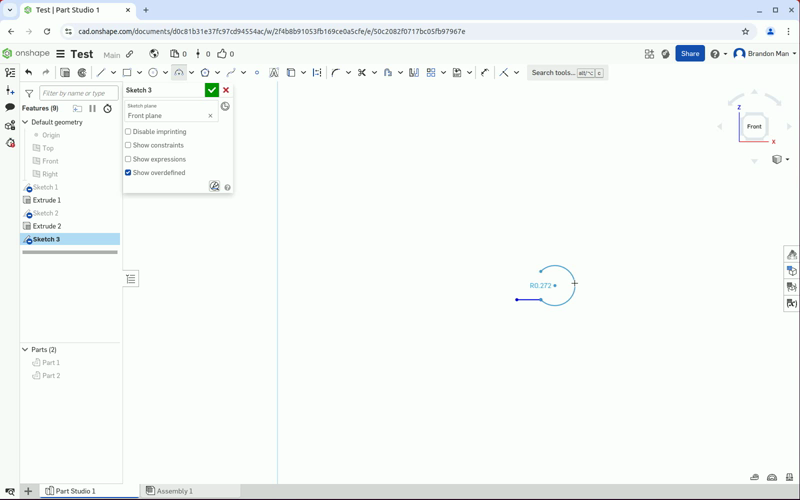
scroll(-6)
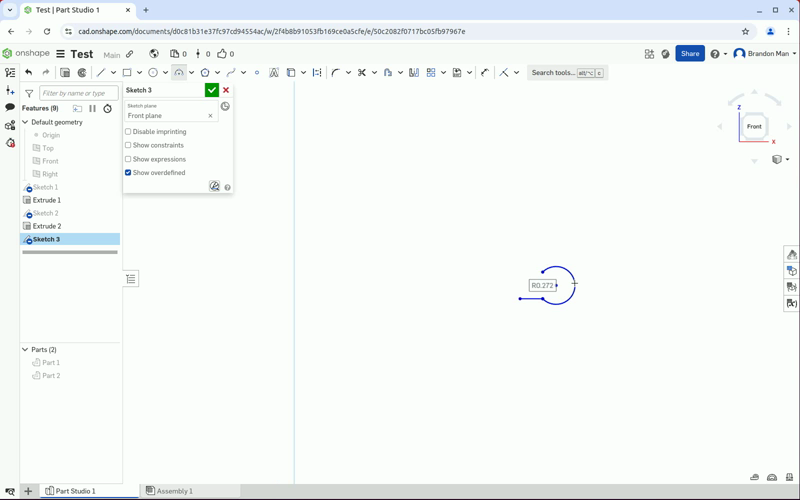
scroll(-6)
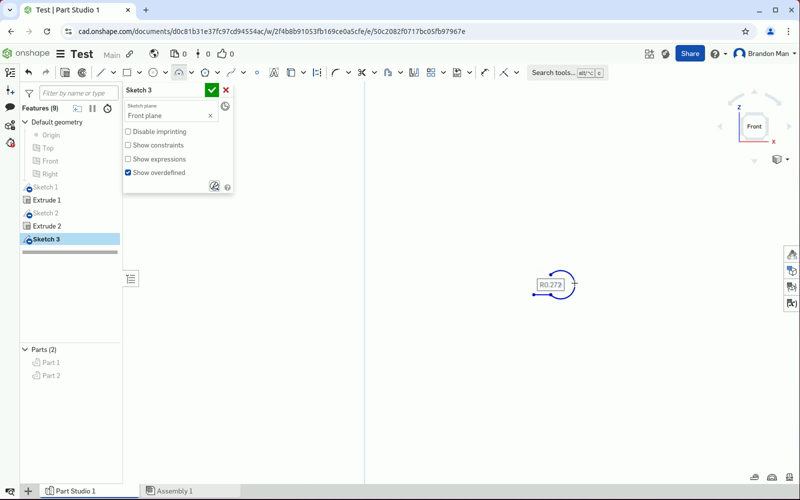
scroll(-6)
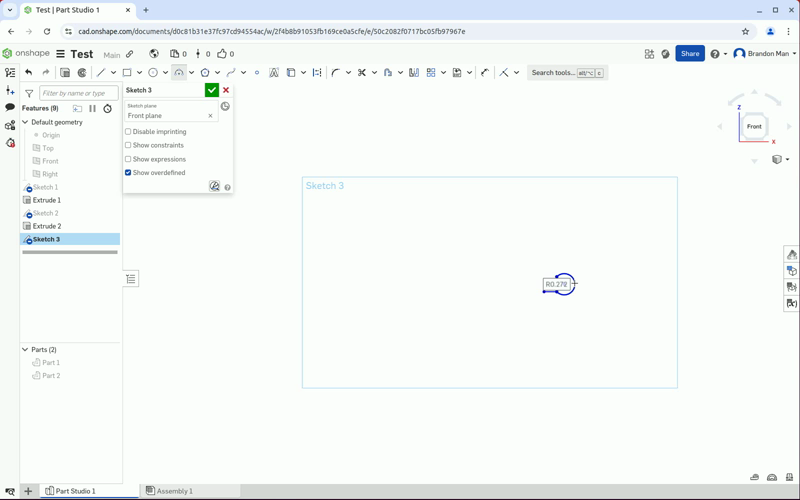
scroll(-6)
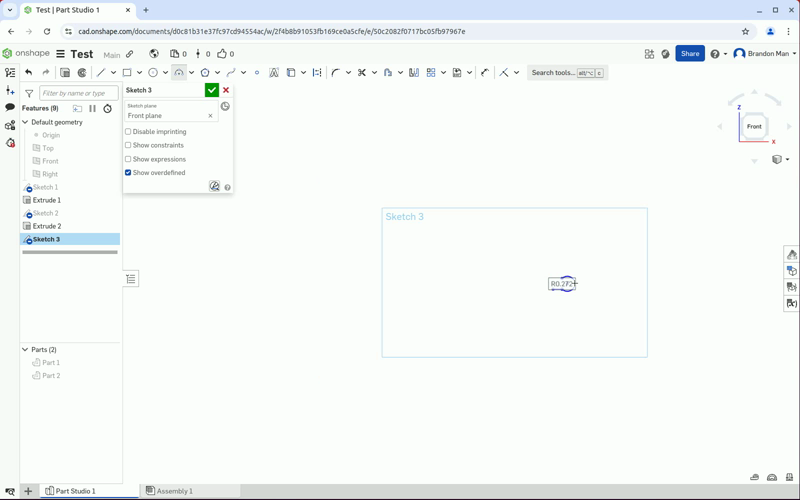
scroll(-6)
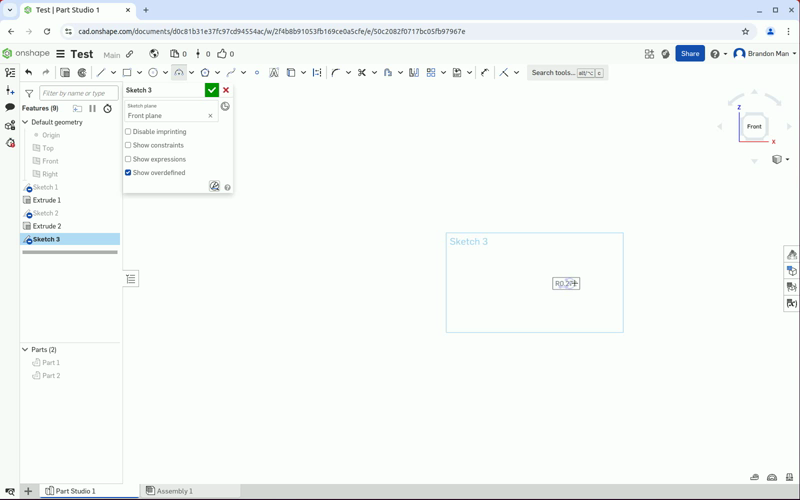
scroll(-6)
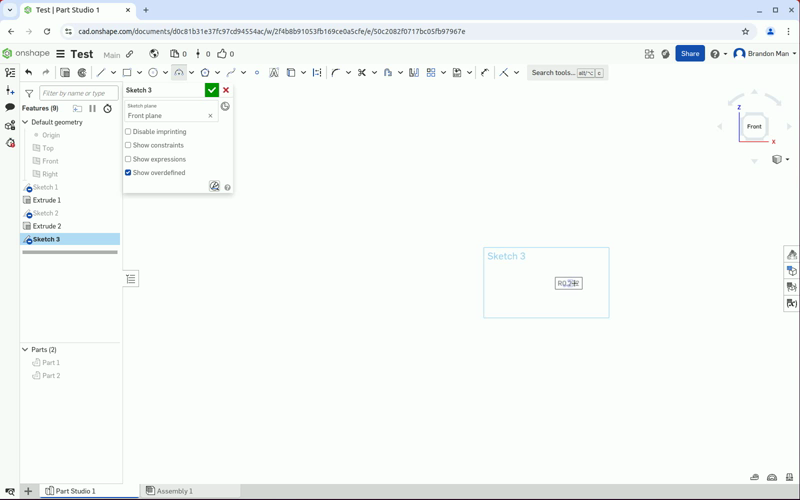
scroll(-6)
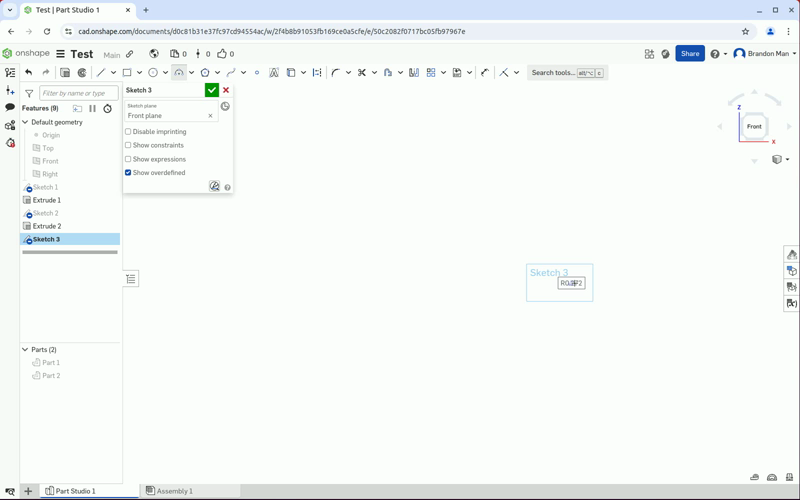
key_up(shift)
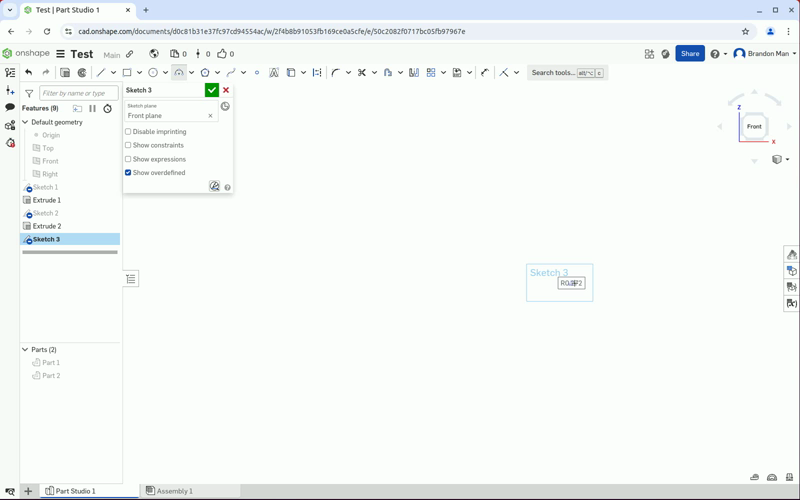
key(esc)
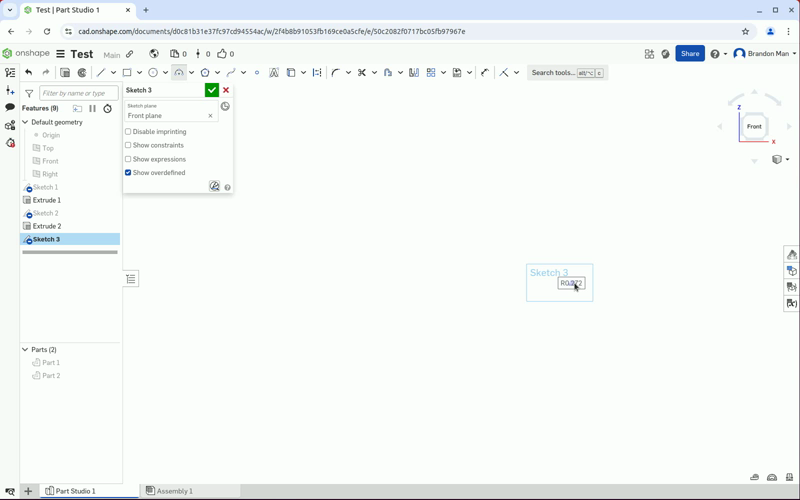
key(l)
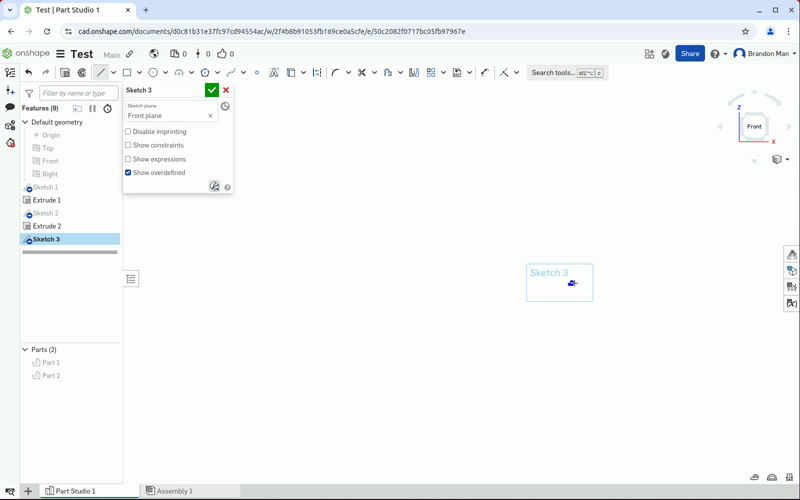
mouse_move(571, 281)
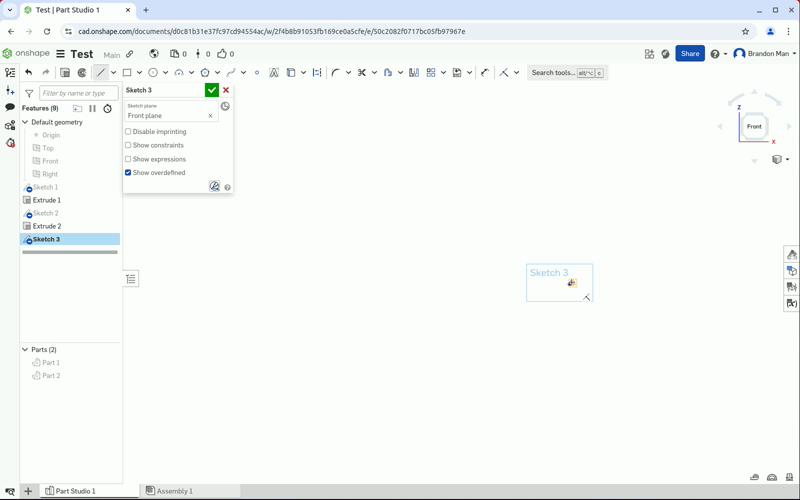
scroll(6)
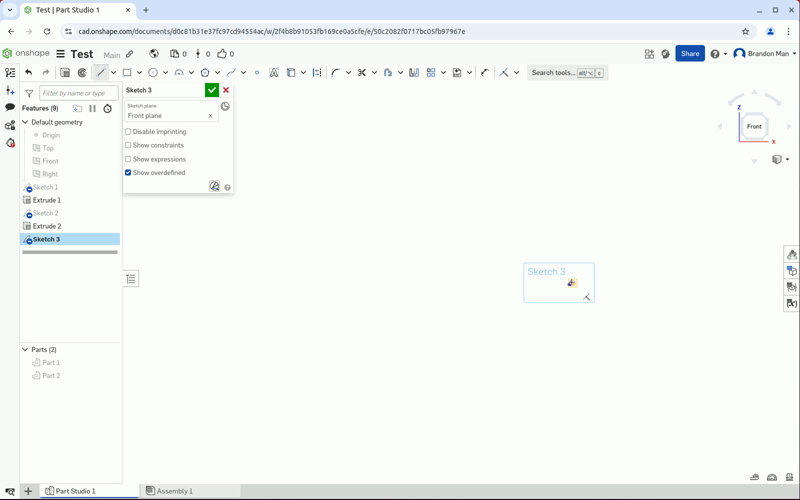
scroll(6)
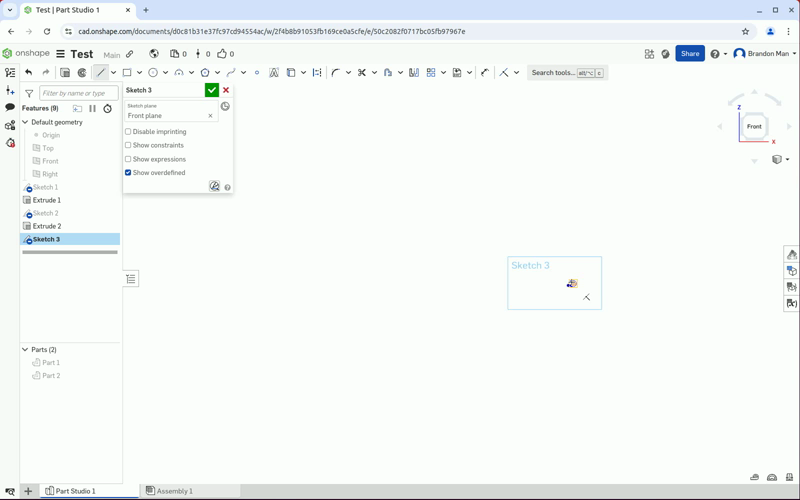
scroll(6)
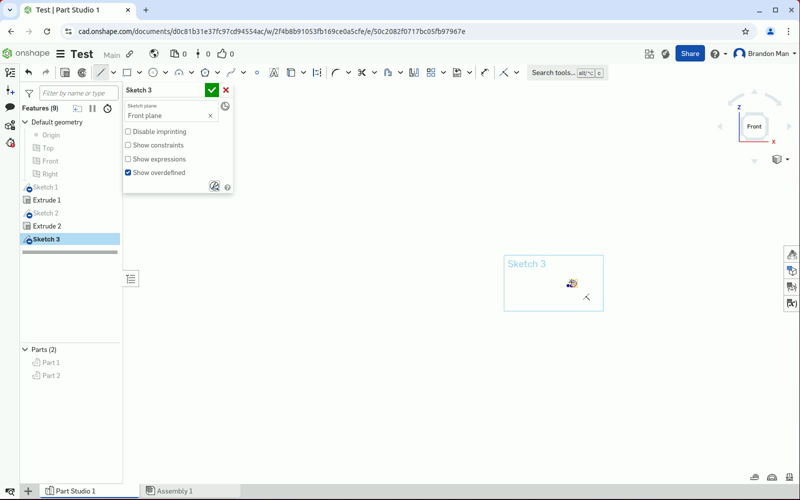
scroll(6)
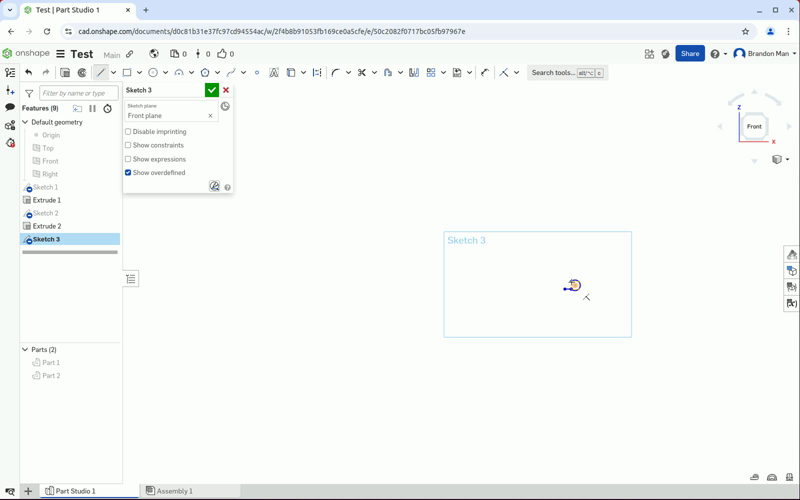
scroll(6)
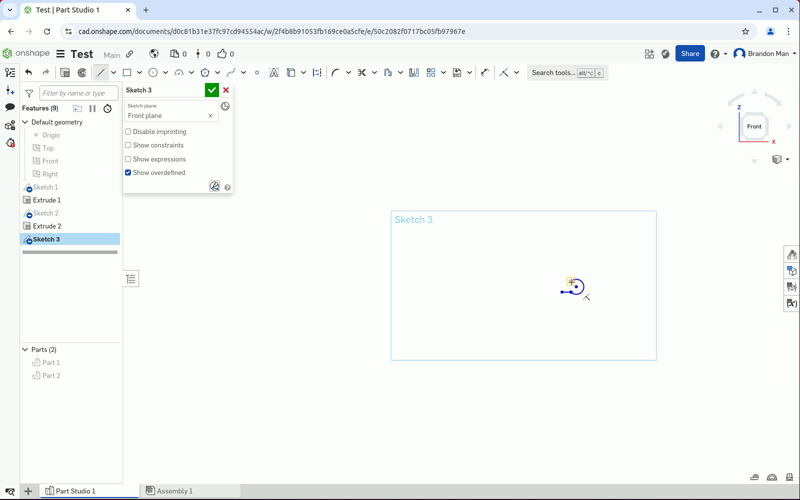
scroll(6)
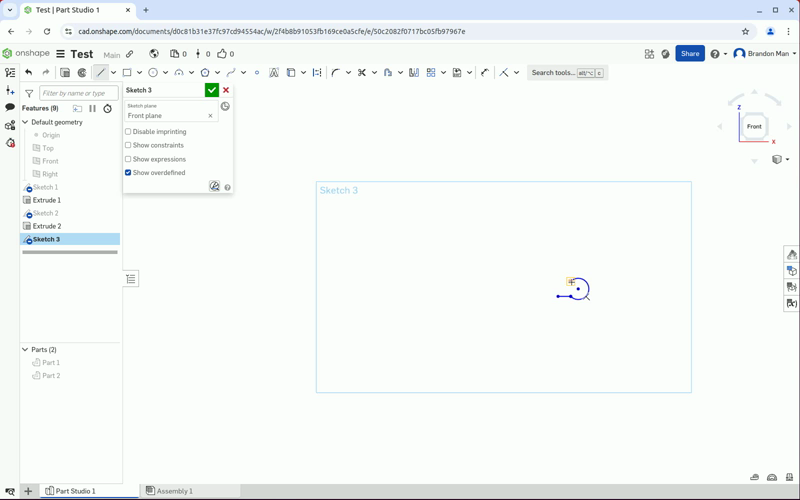
scroll(6)
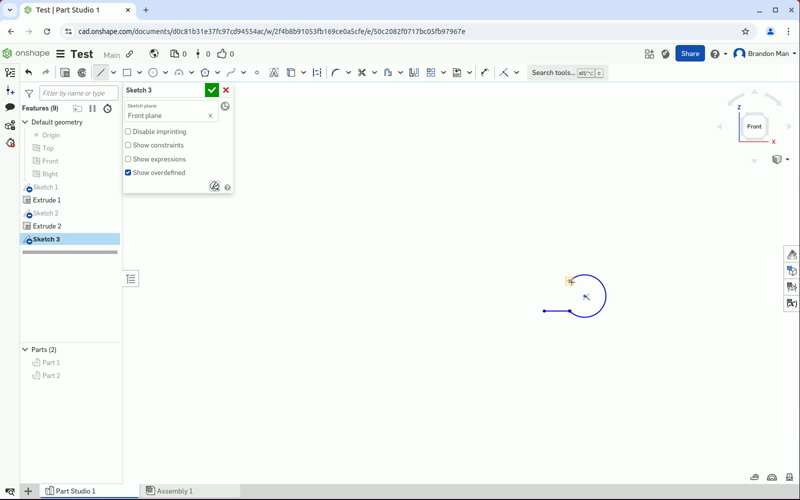
click(571, 281)
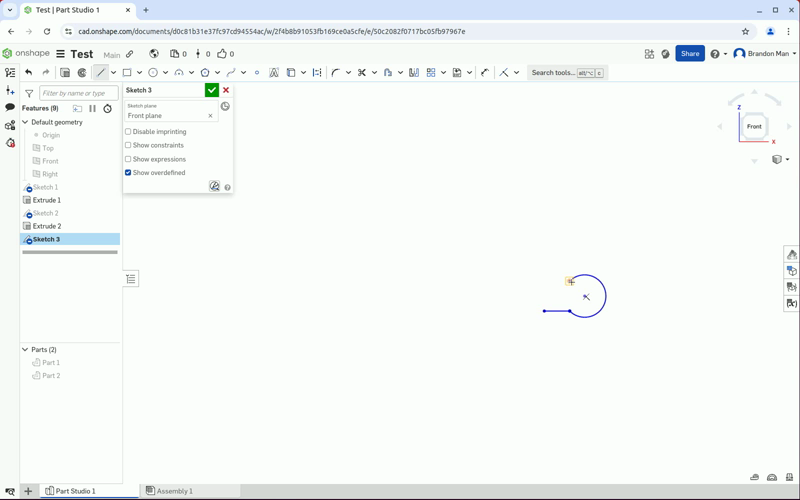
scroll(-6)
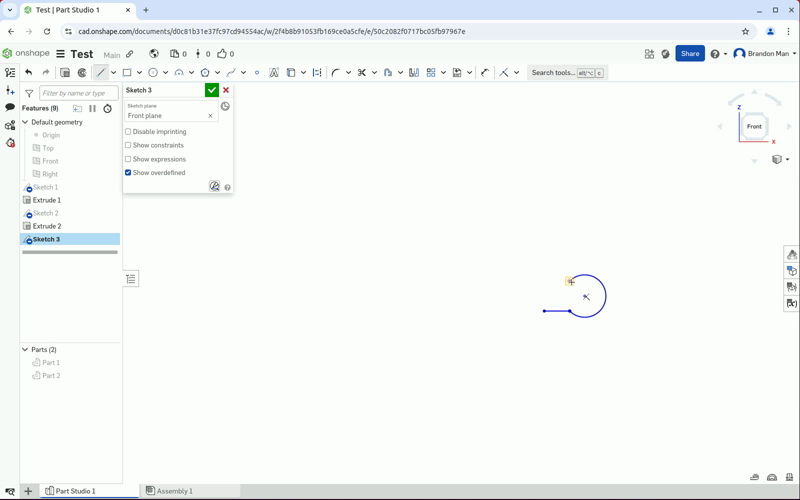
scroll(-6)
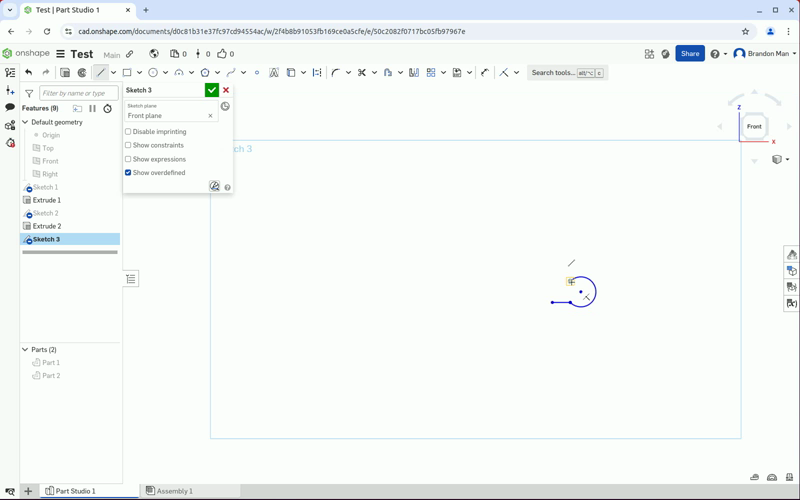
scroll(-6)
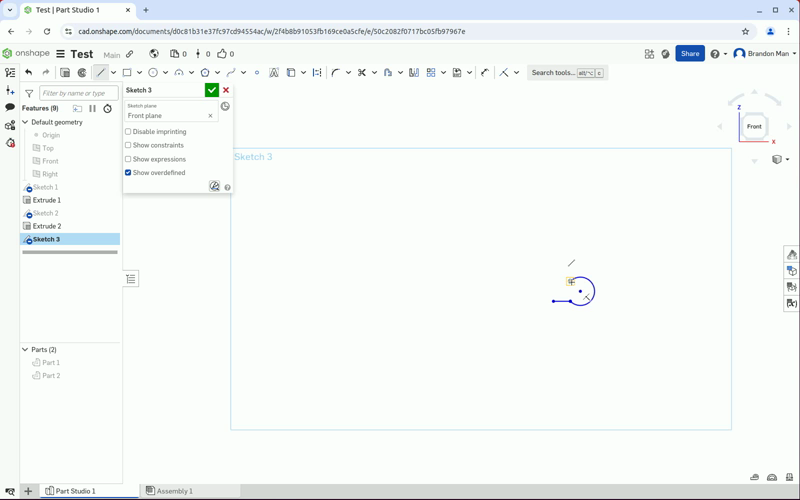
scroll(-6)
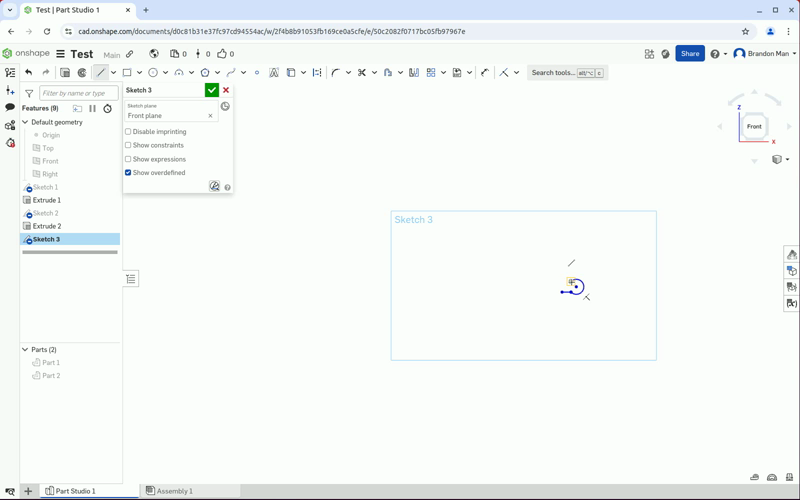
scroll(-6)
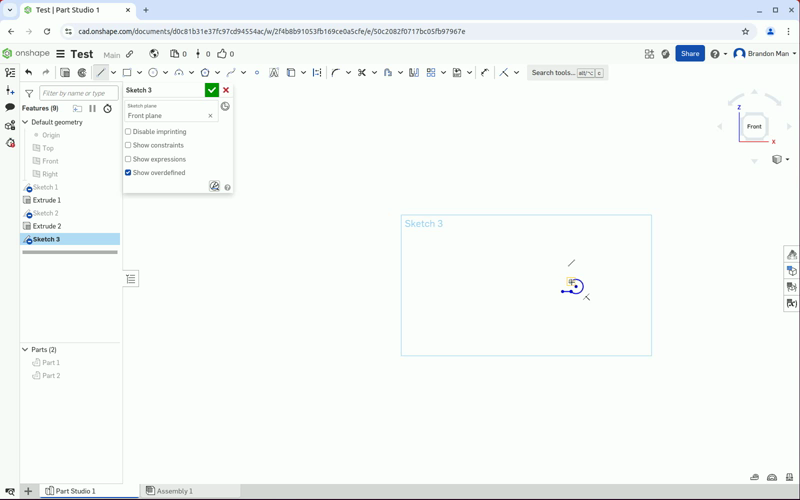
scroll(-6)
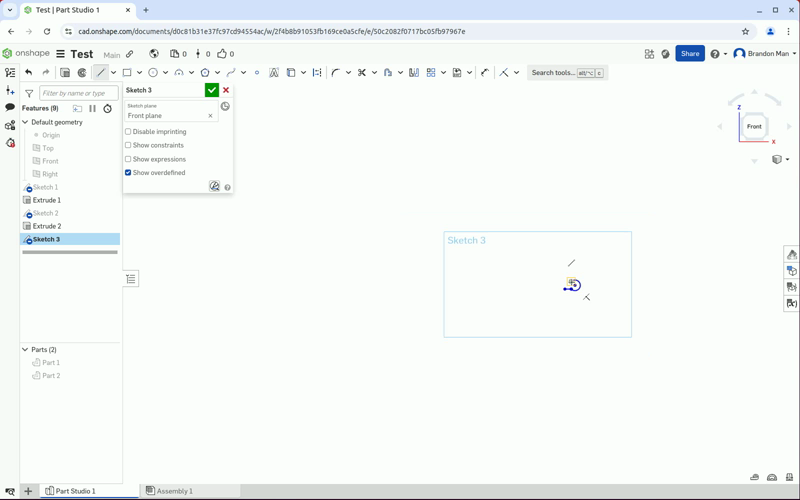
scroll(-6)
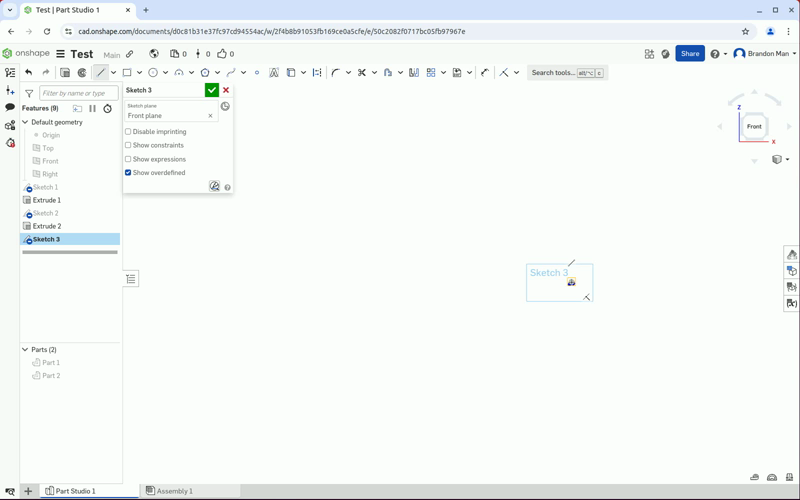
key_down(shift)
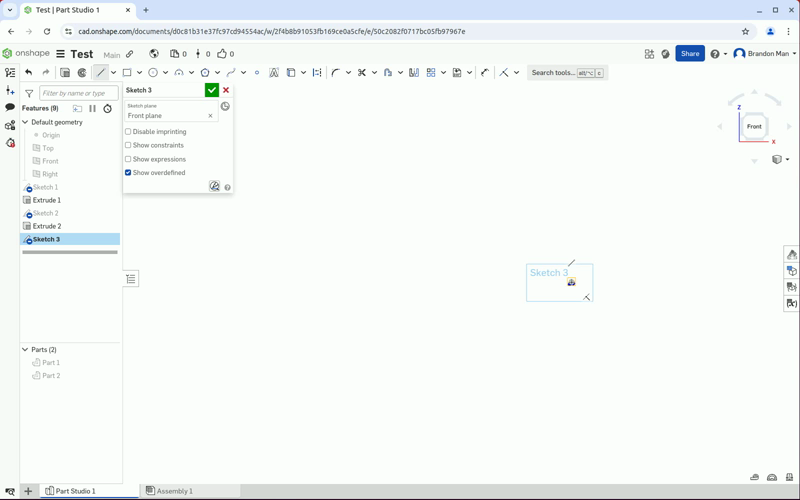
mouse_move(589, 281)
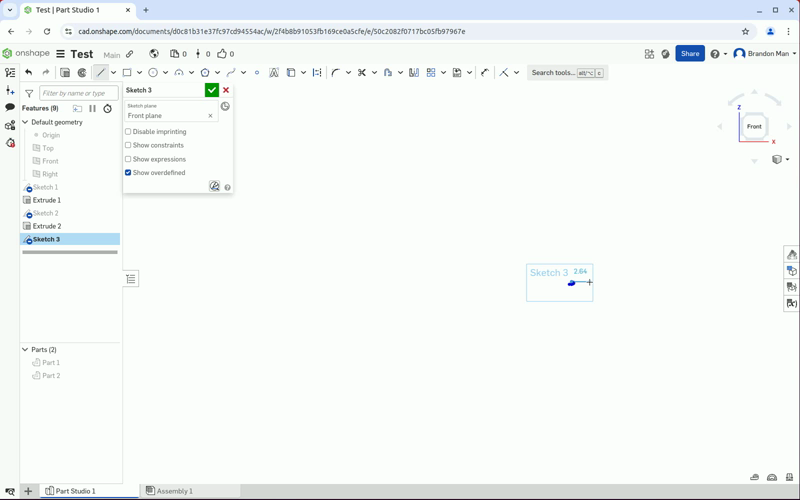
mouse_move(569, 281)
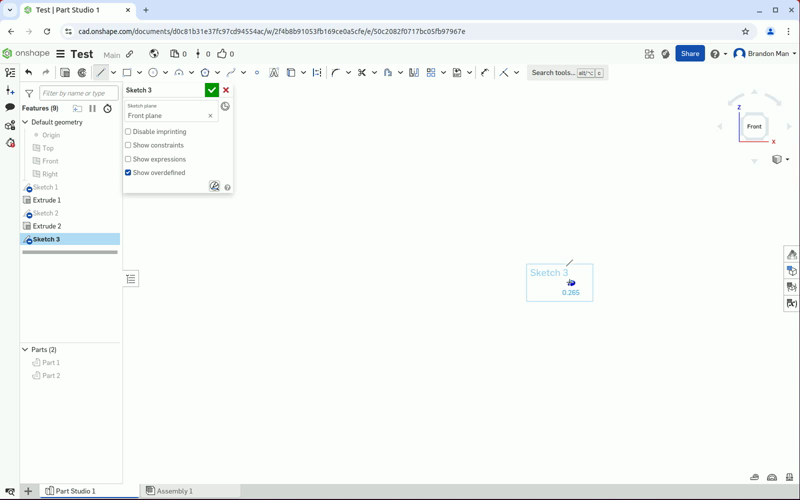
scroll(6)
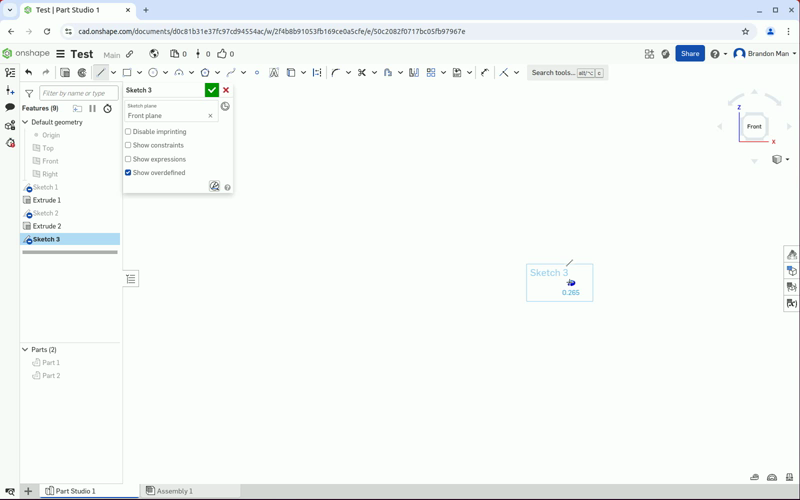
scroll(6)
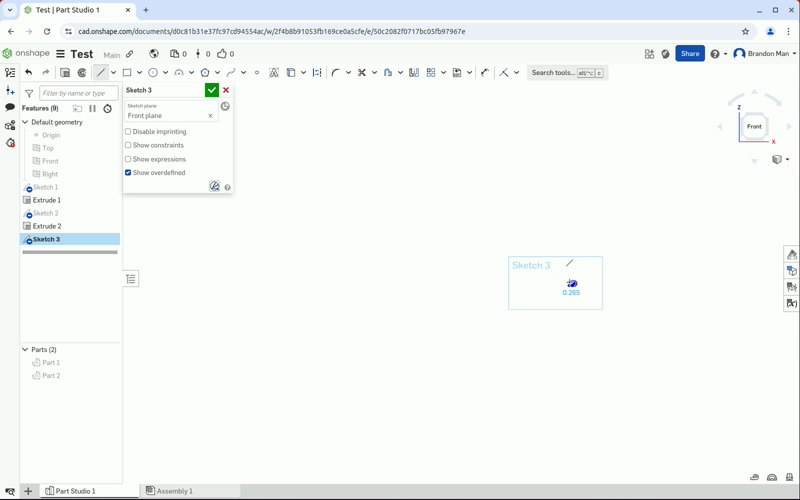
scroll(6)
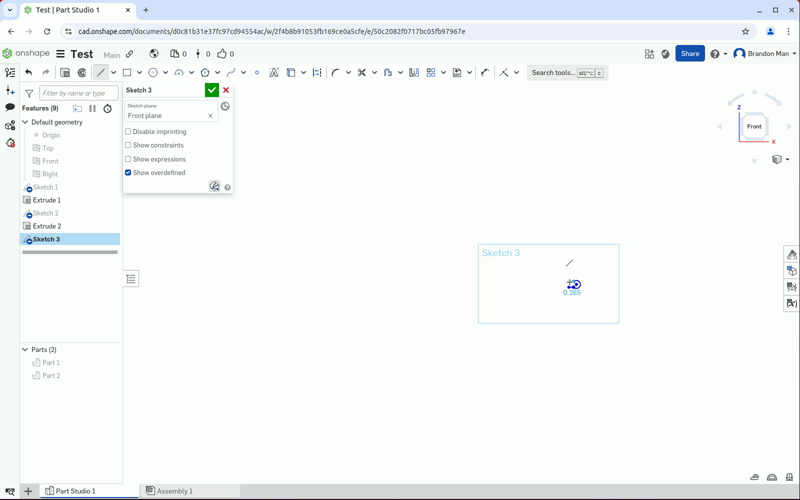
scroll(6)
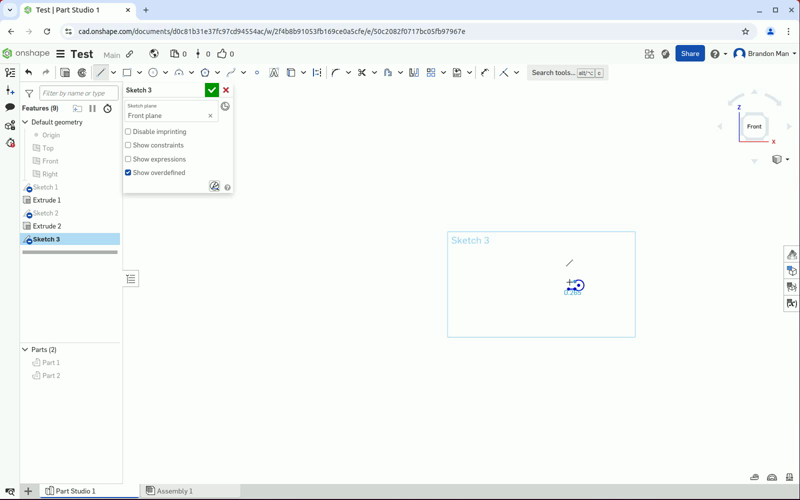
scroll(6)
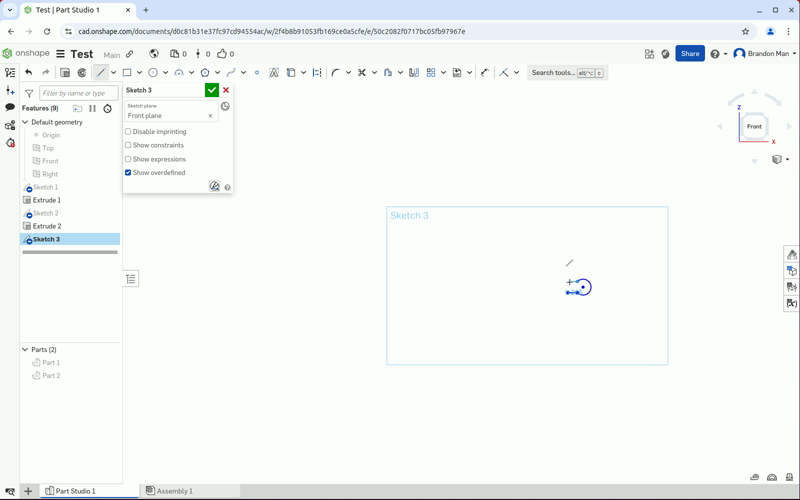
scroll(6)
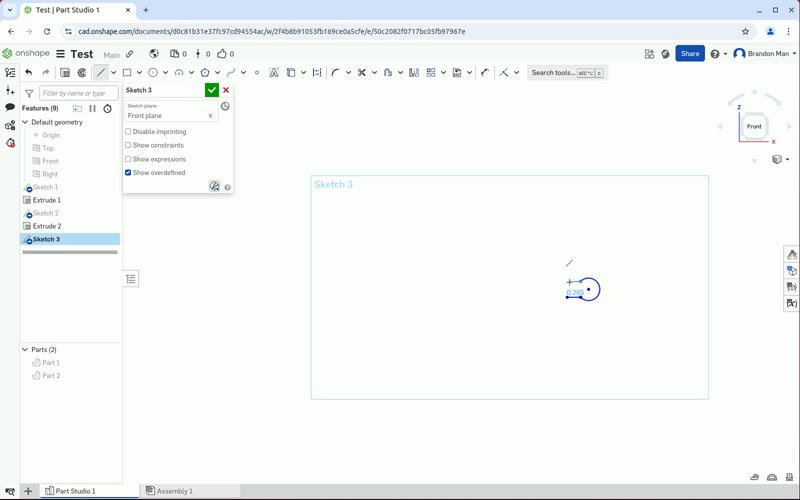
scroll(6)
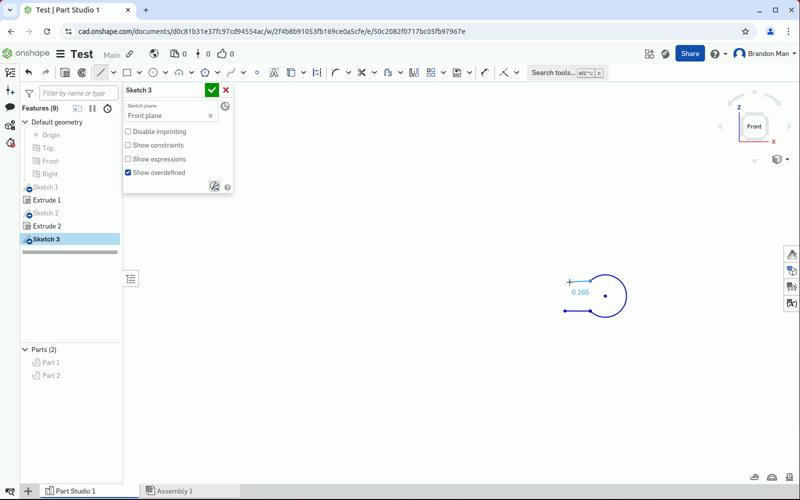
click(569, 281)
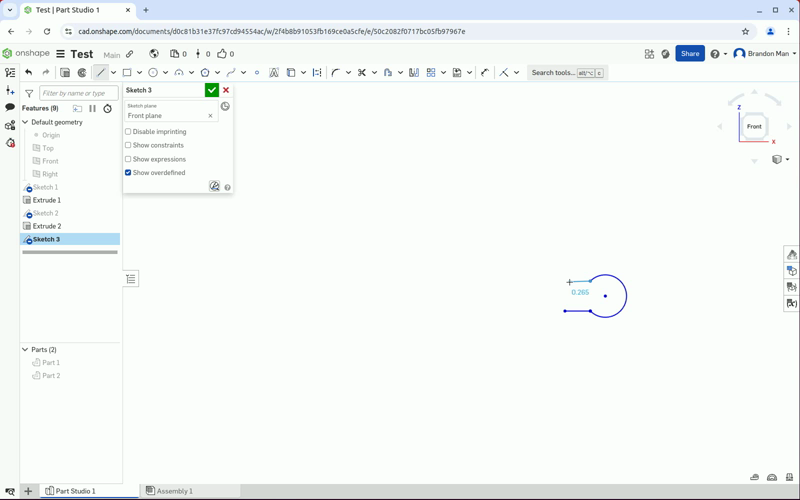
scroll(-6)
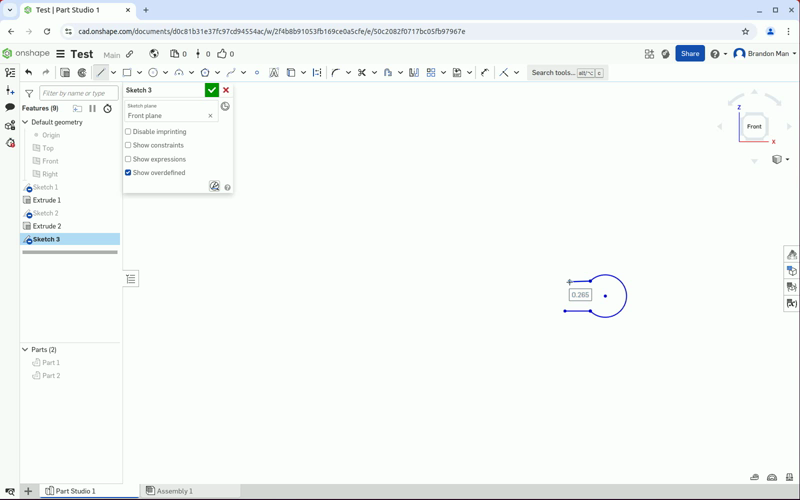
scroll(-6)
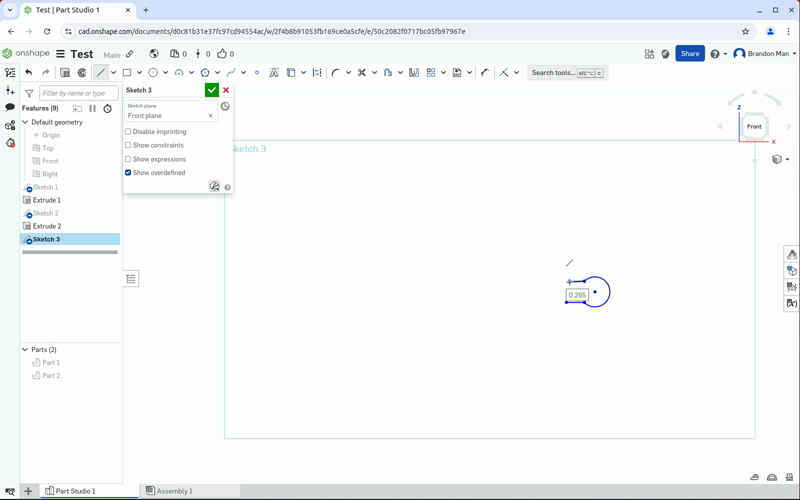
scroll(-6)
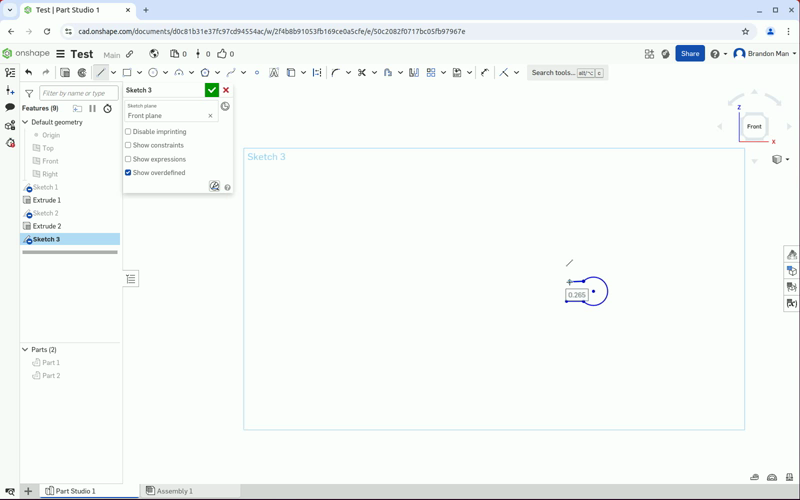
scroll(-6)
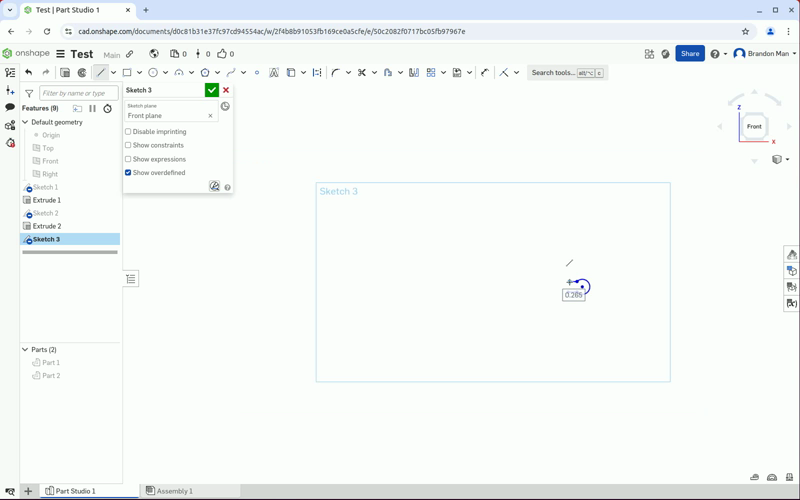
scroll(-6)
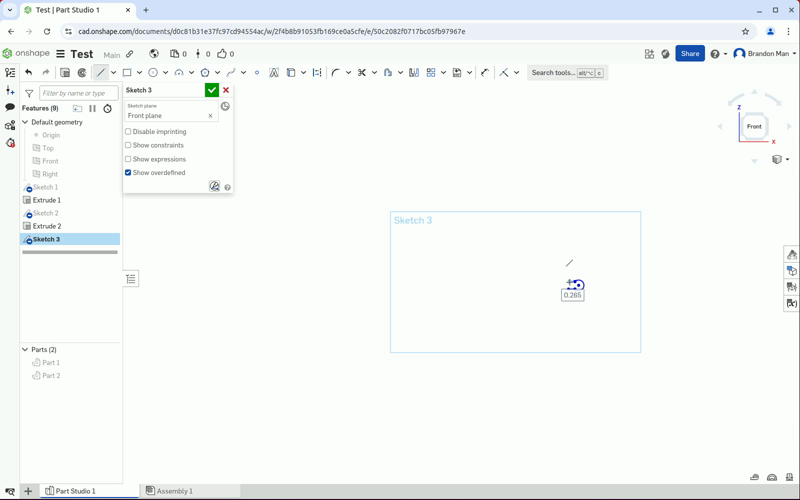
scroll(-6)
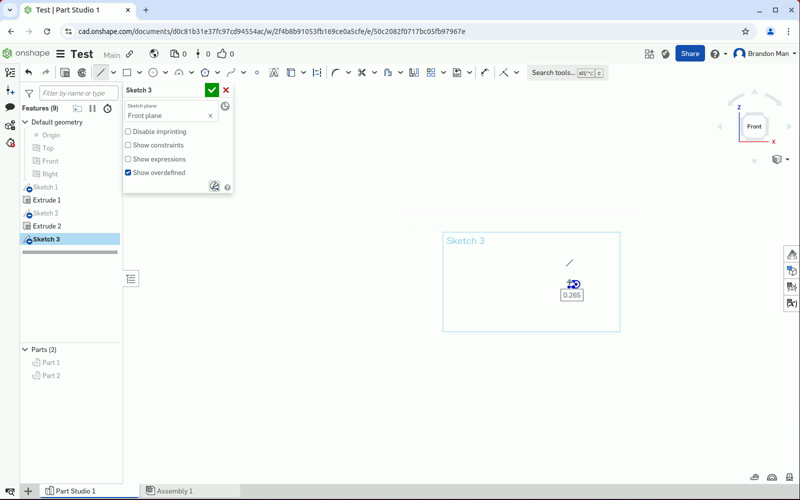
scroll(-6)
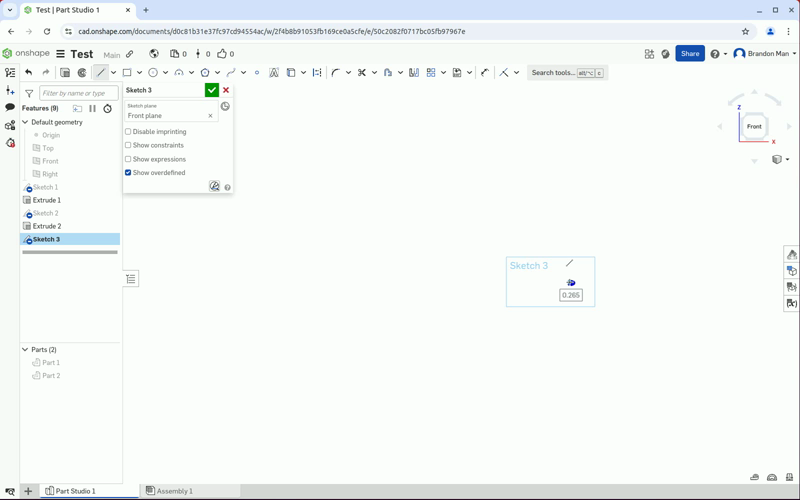
key_up(shift)
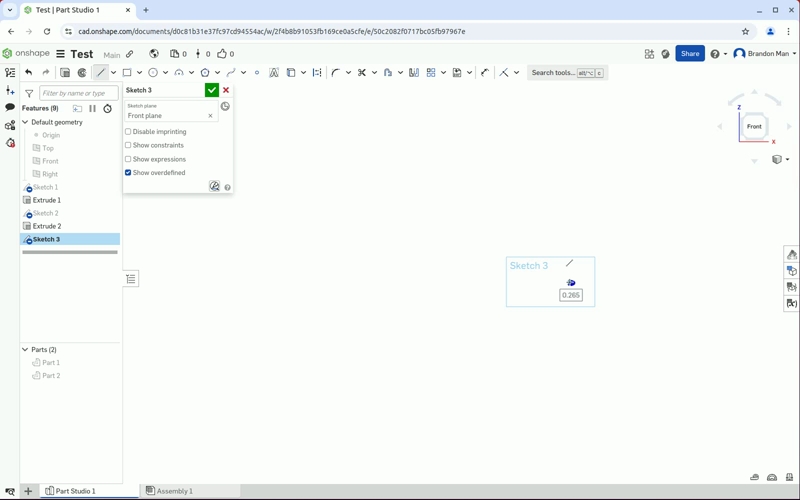
mouse_move(589, 281)
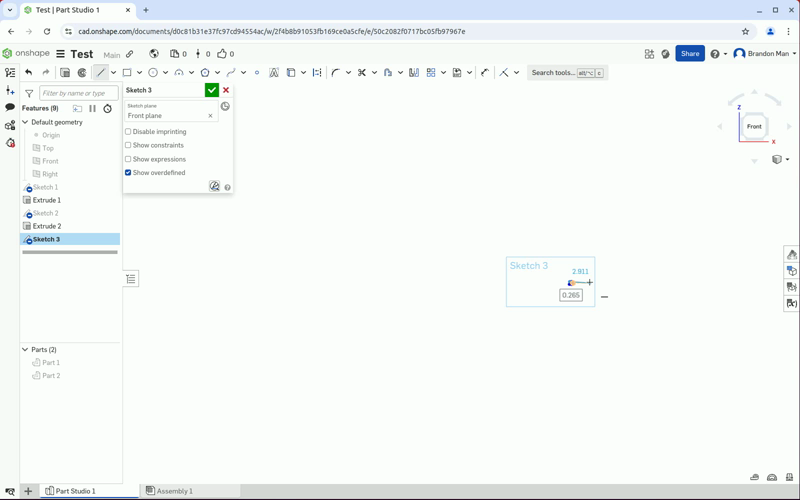
key_down(shift)
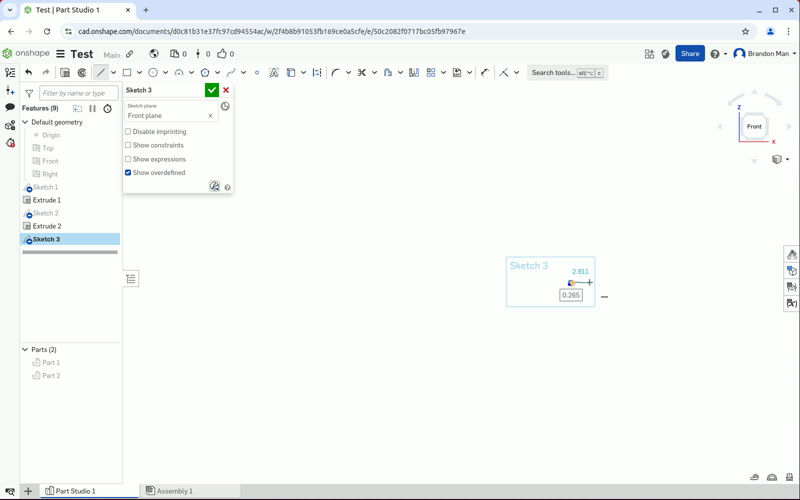
mouse_move(569, 284)
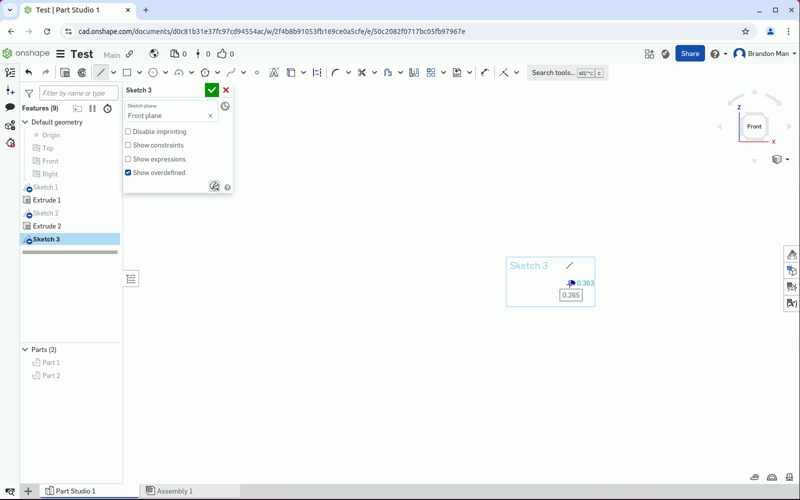
scroll(6)
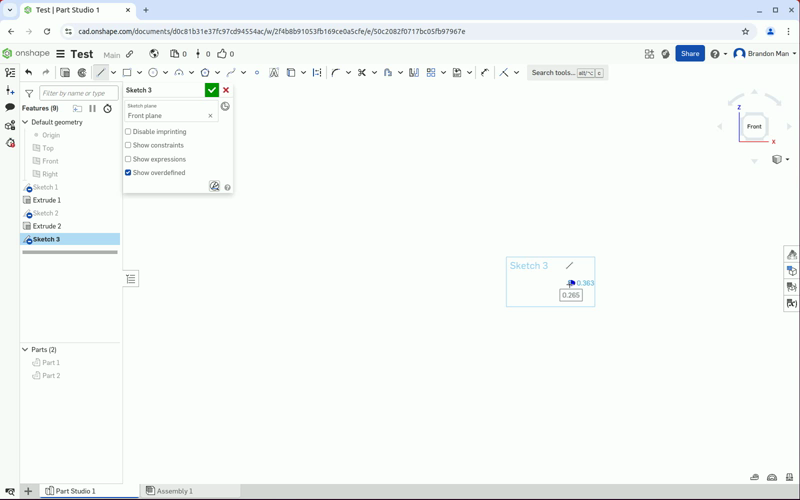
scroll(6)
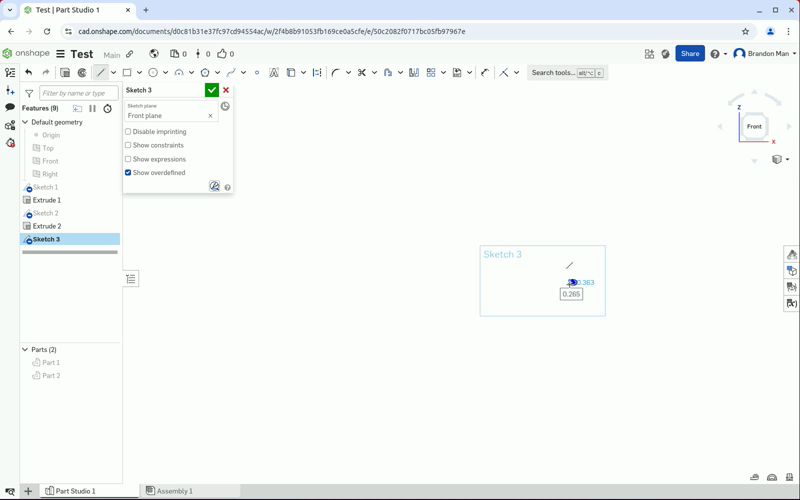
scroll(6)
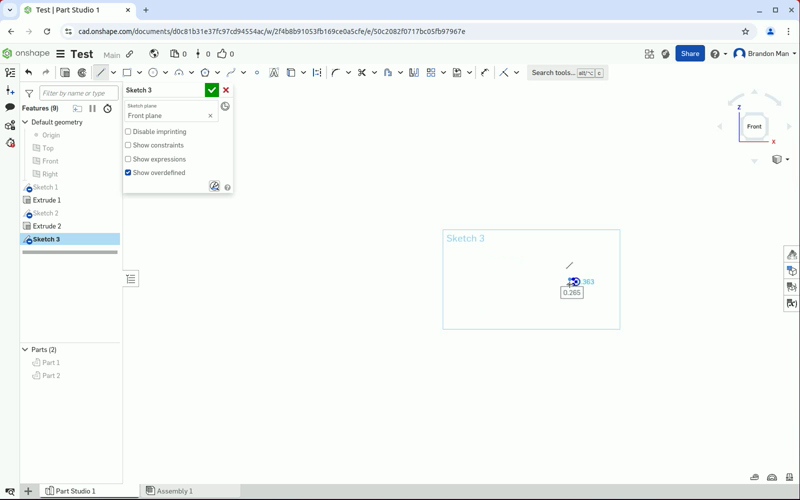
scroll(6)
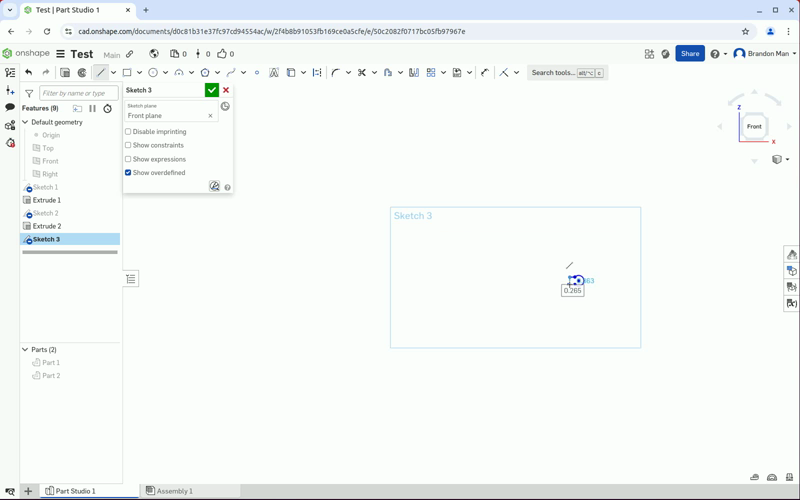
scroll(6)
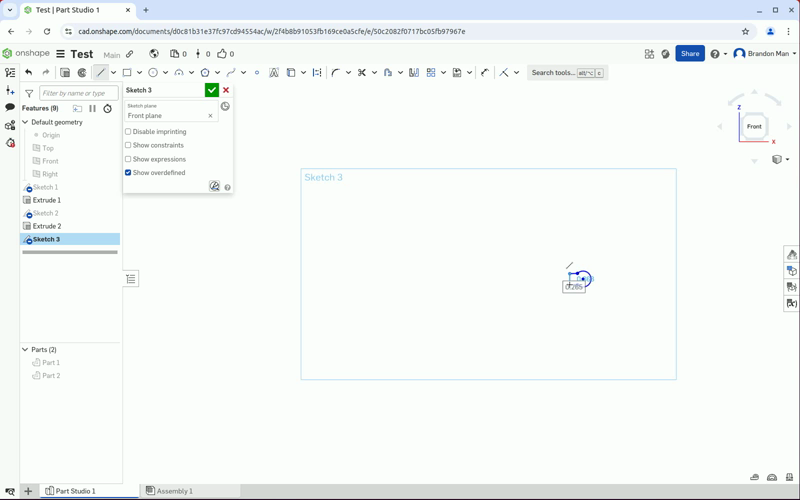
scroll(6)
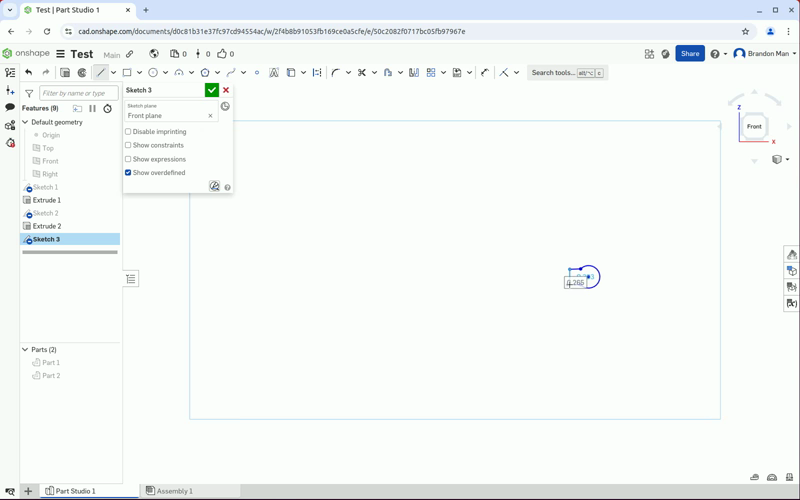
scroll(6)
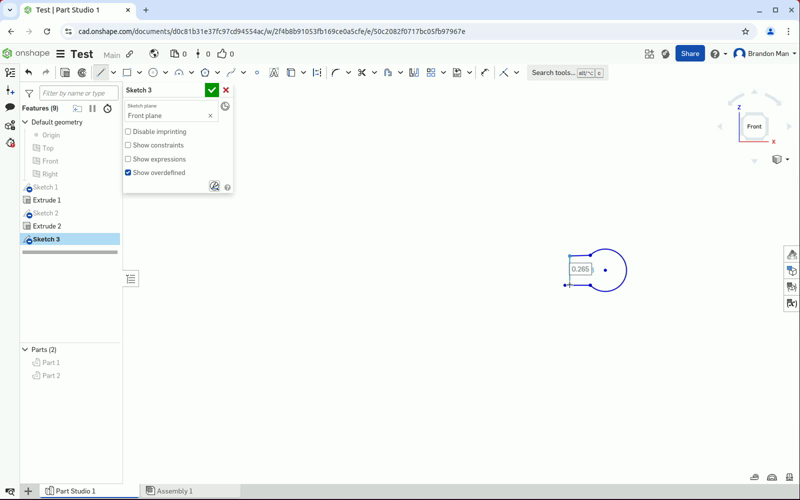
key_up(shift)
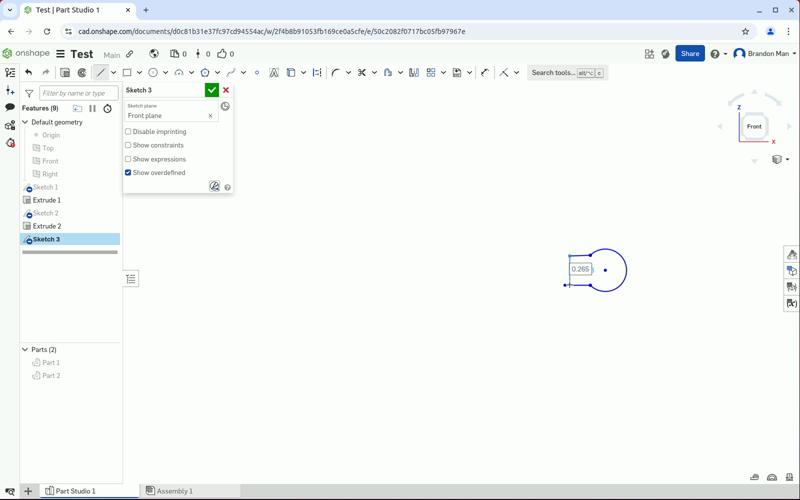
click(569, 284)
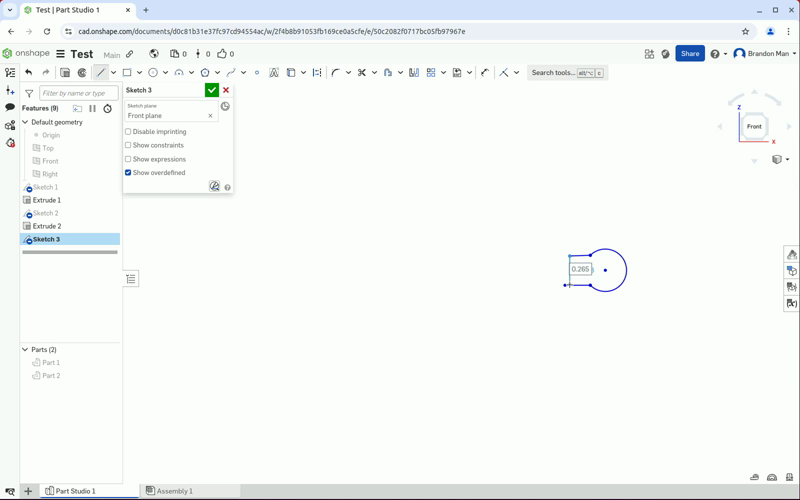
scroll(-6)
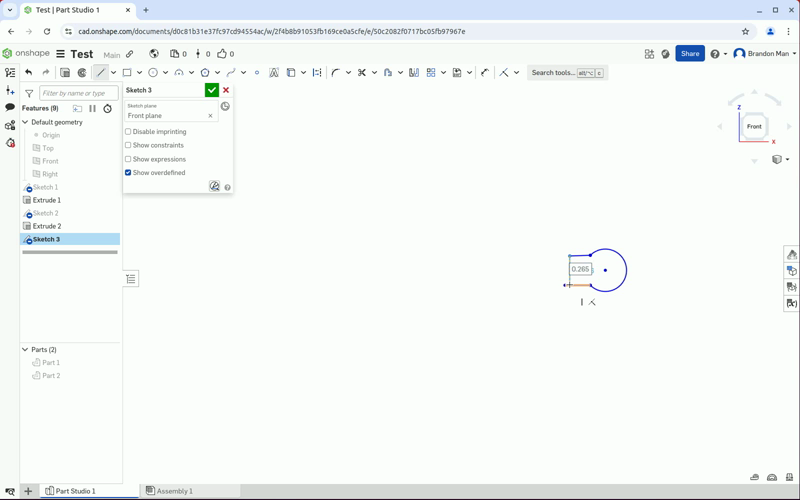
scroll(-6)
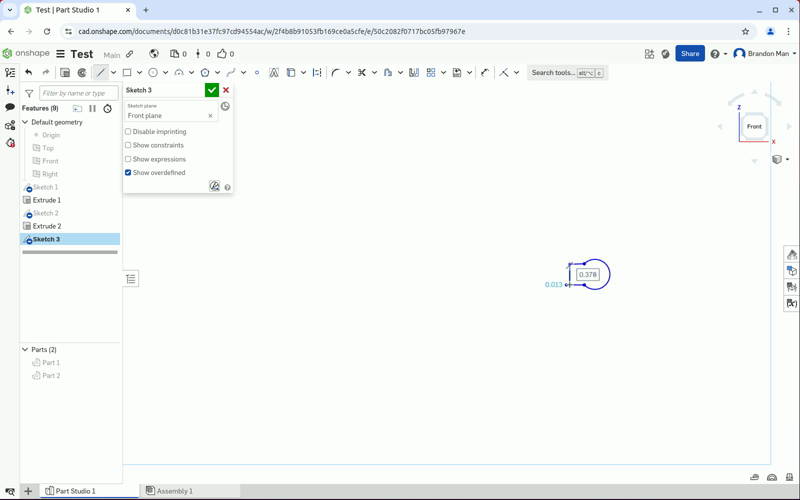
scroll(-6)
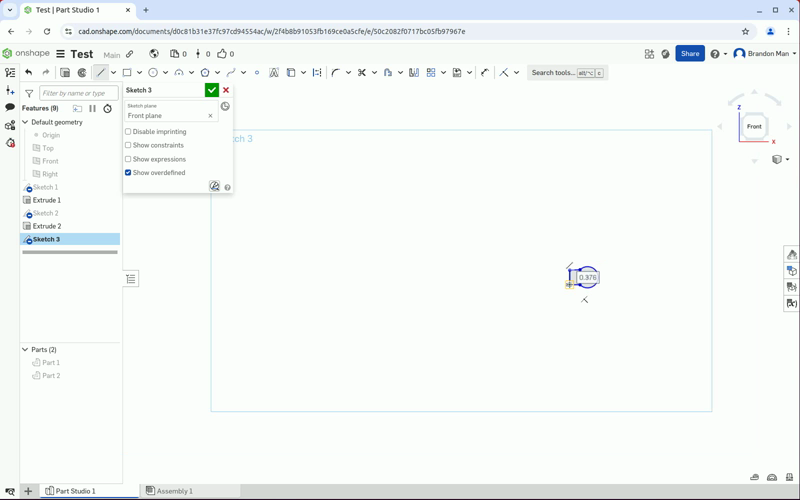
scroll(-6)
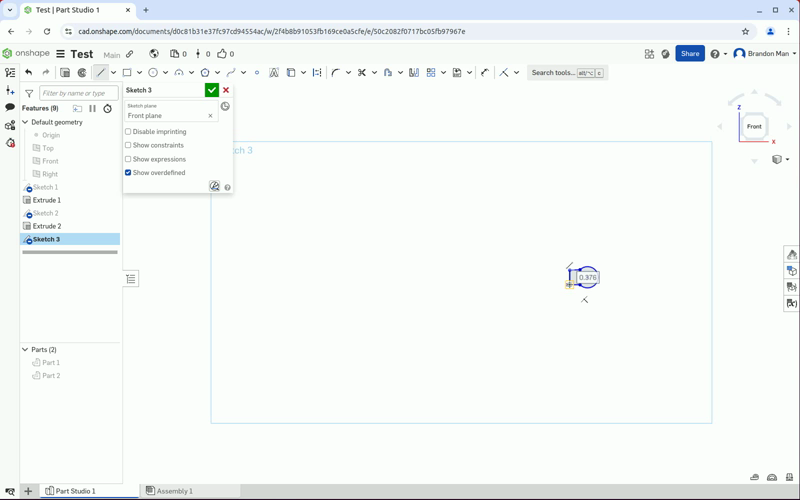
scroll(-6)
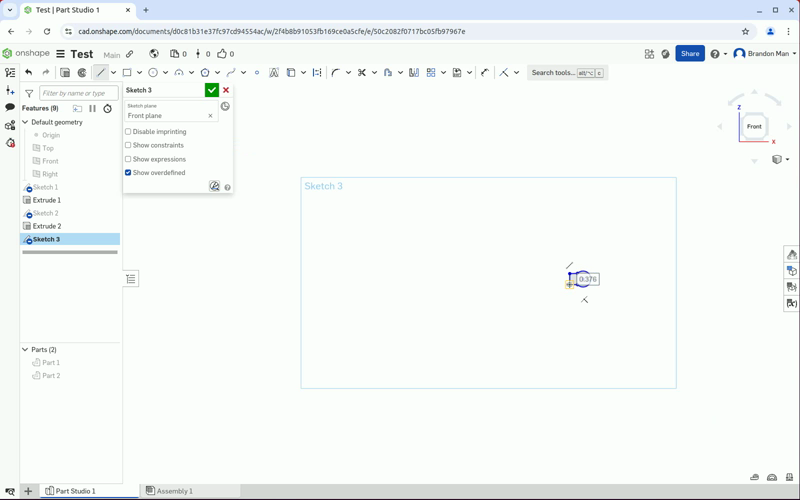
scroll(-6)
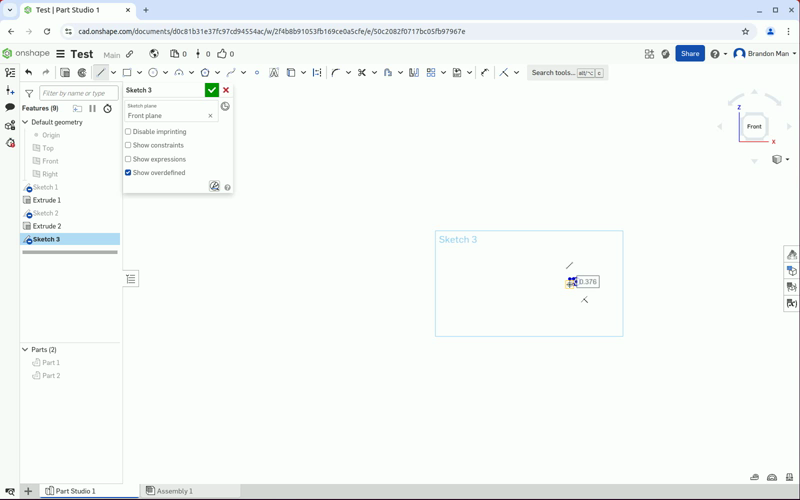
scroll(-6)
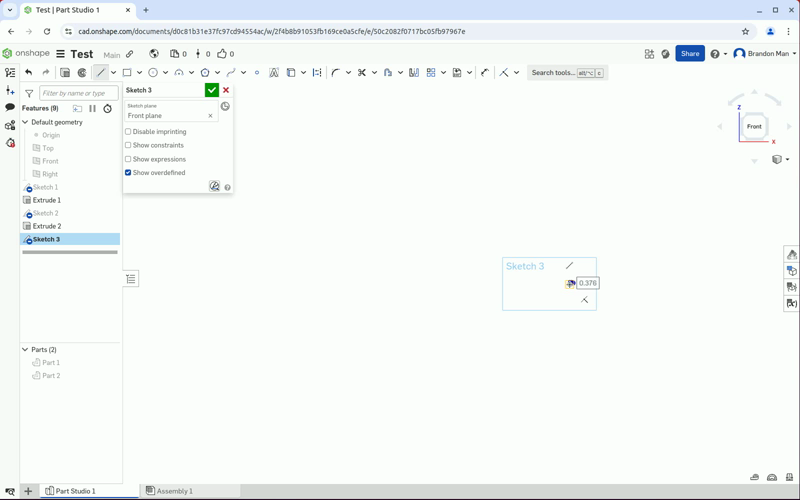
key(esc)
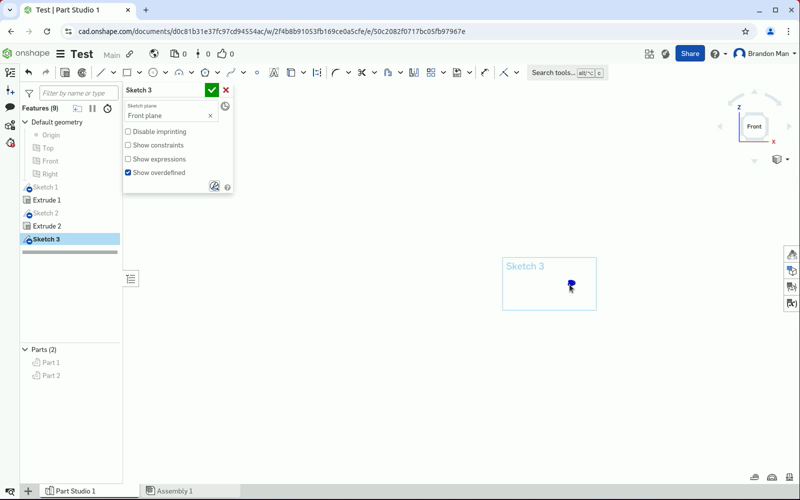
key(c)
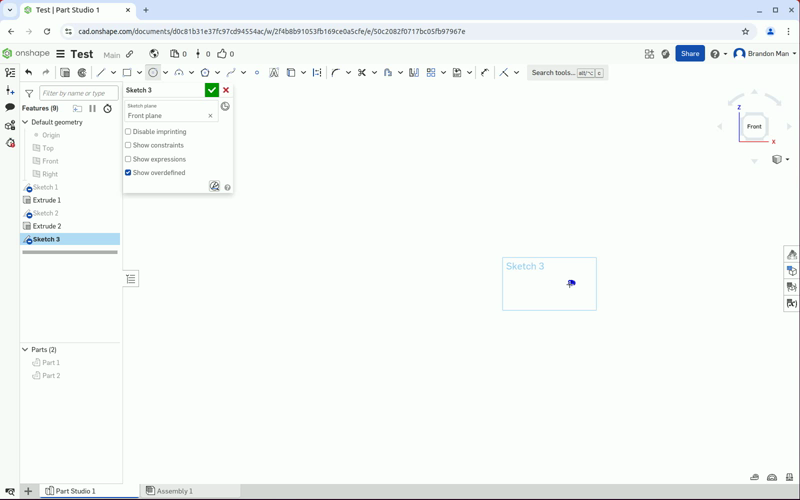
key_down(shift)
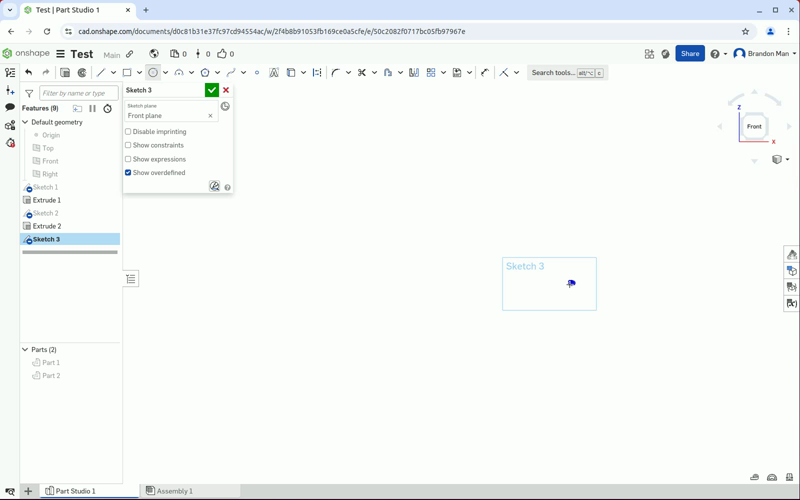
mouse_move(572, 282)
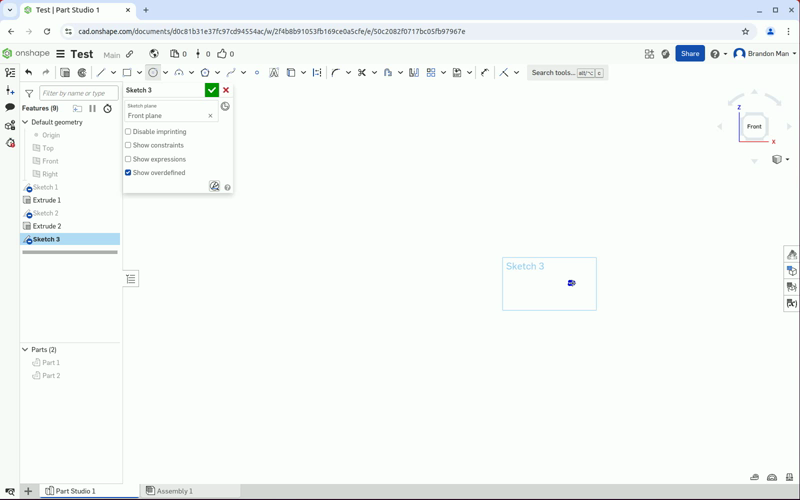
scroll(6)
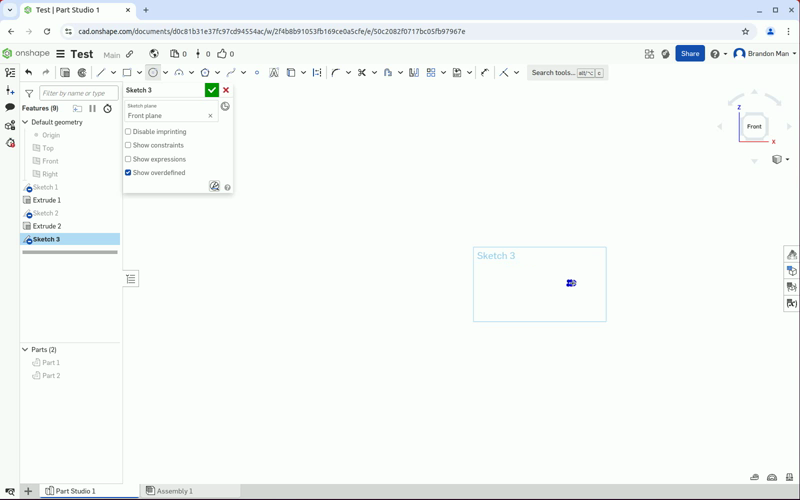
scroll(6)
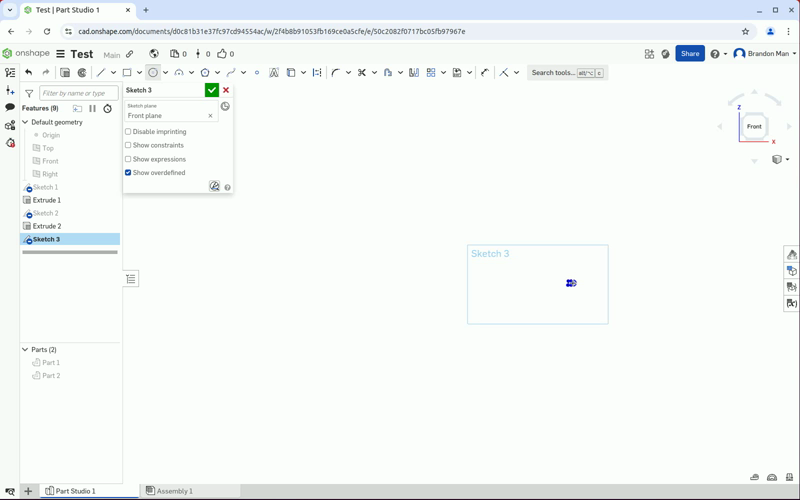
scroll(6)
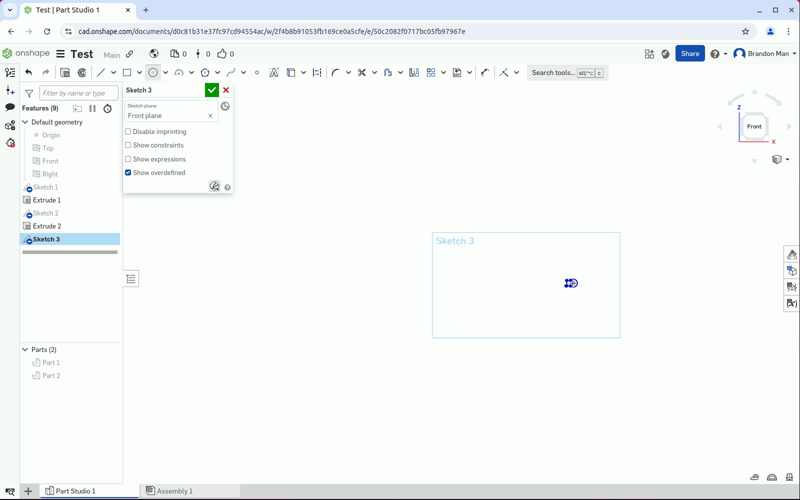
scroll(6)
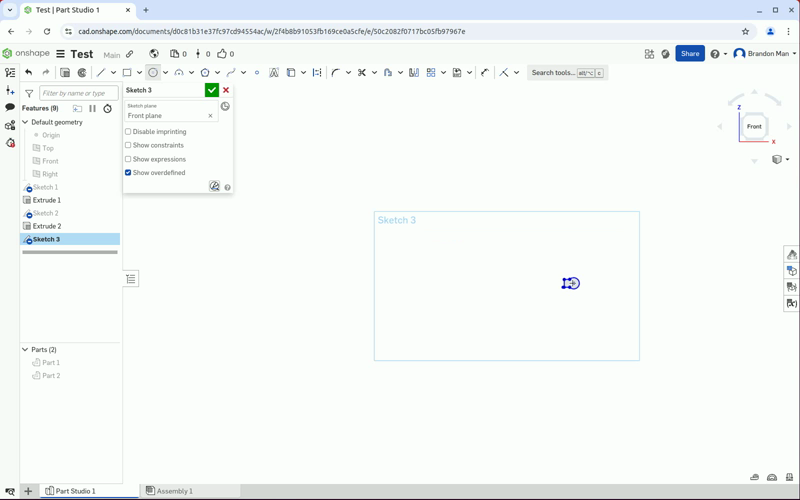
scroll(6)
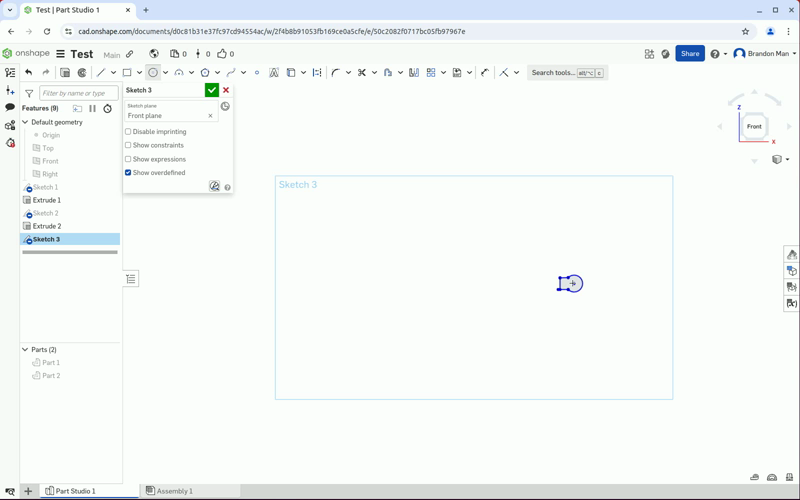
scroll(6)
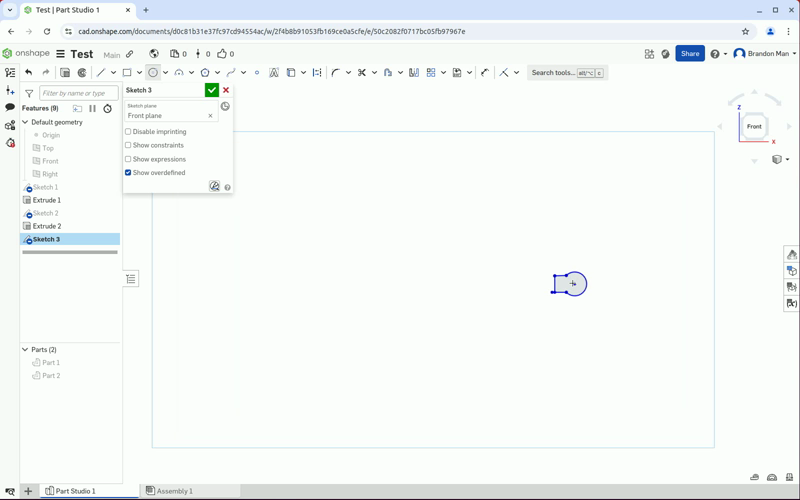
scroll(6)
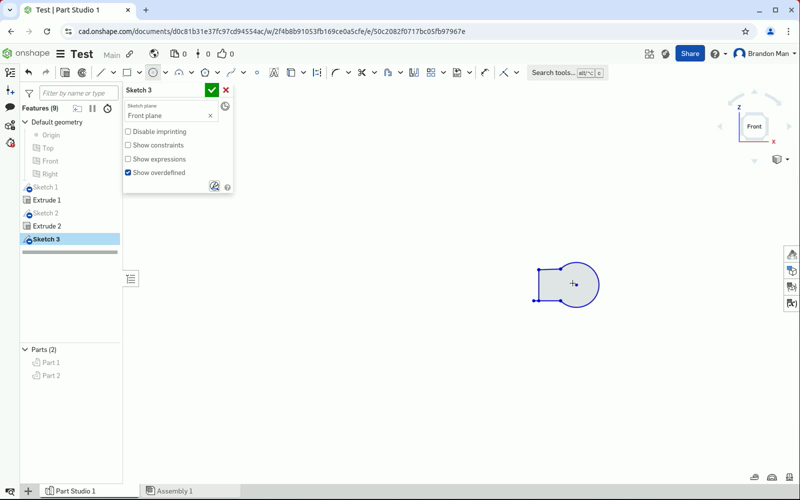
click(572, 282)
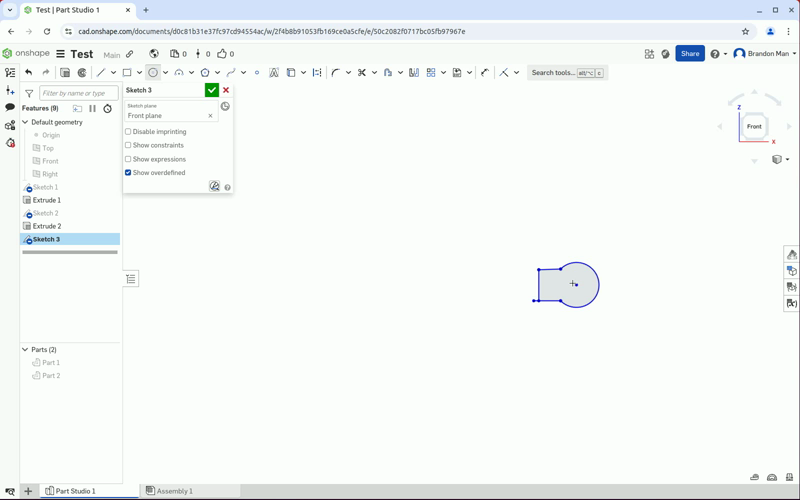
scroll(-6)
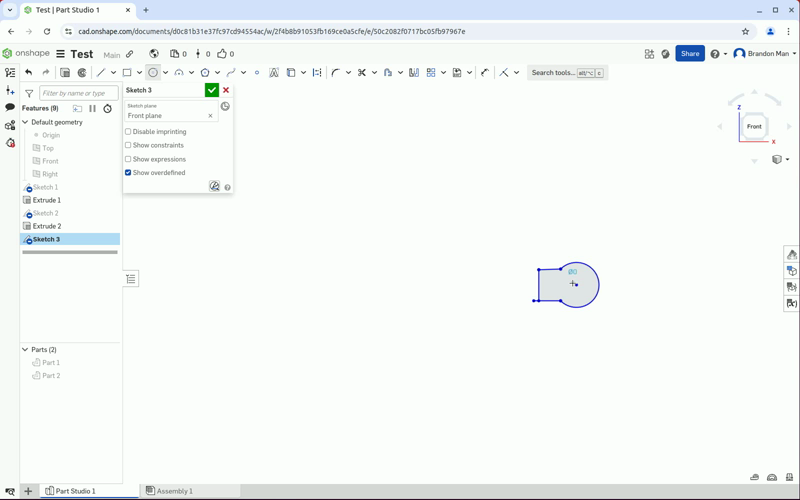
scroll(-6)
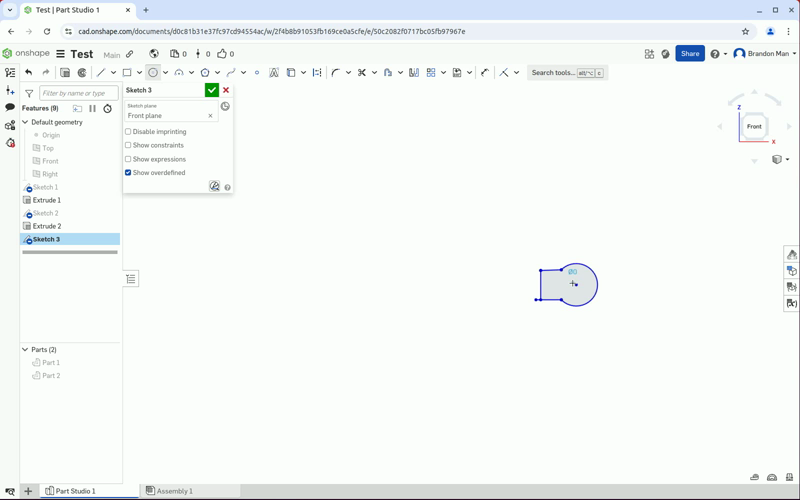
scroll(-6)
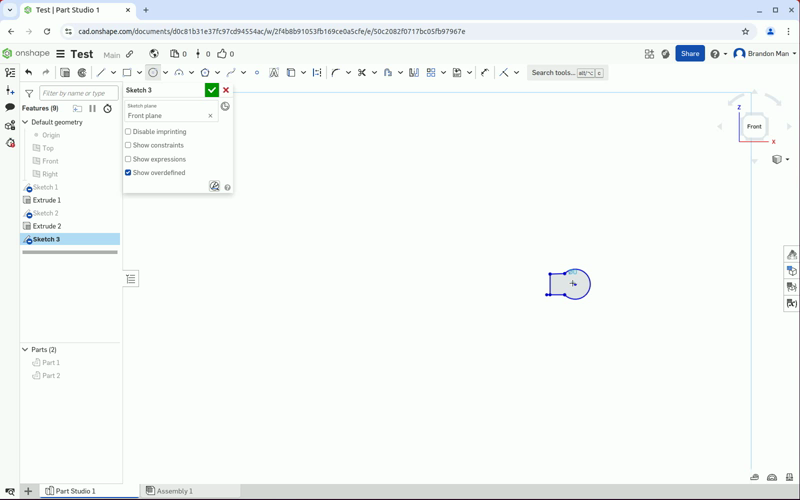
scroll(-6)
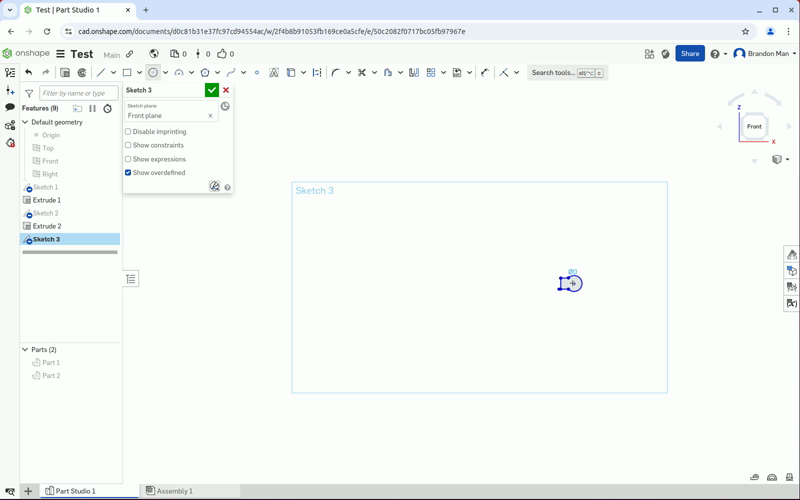
scroll(-6)
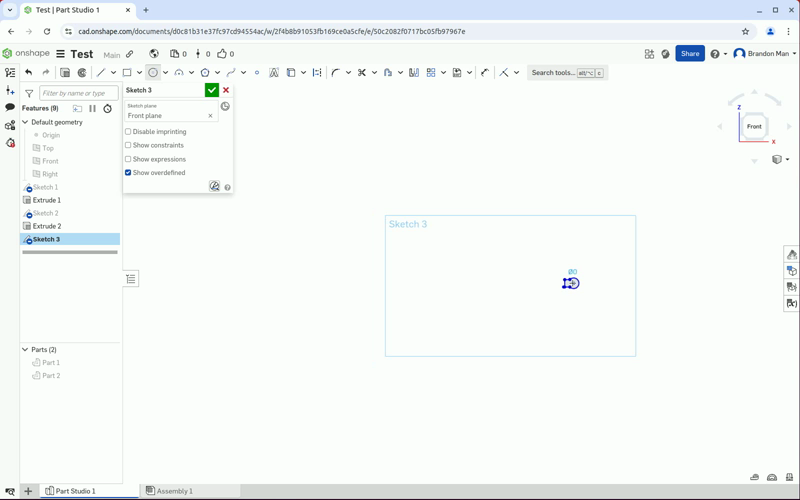
scroll(-6)
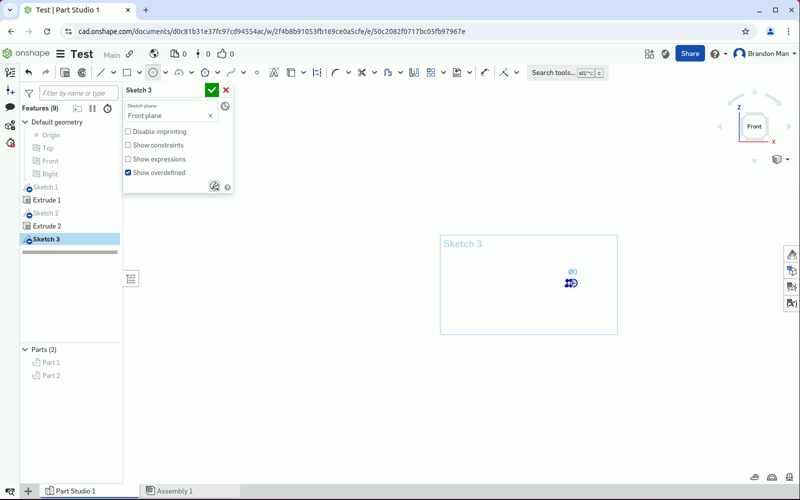
scroll(-6)
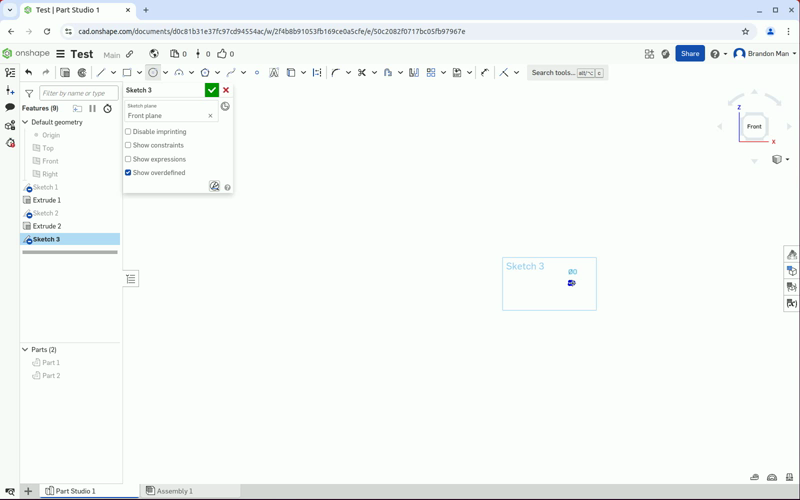
key_up(shift)
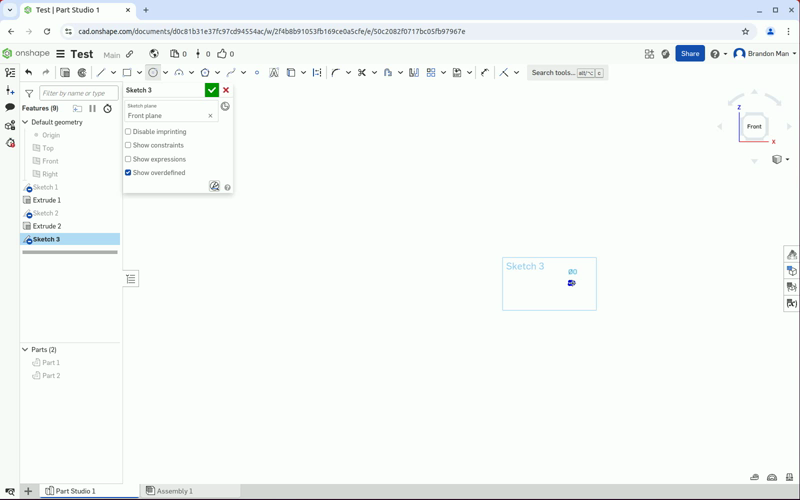
mouse_move(573, 282)
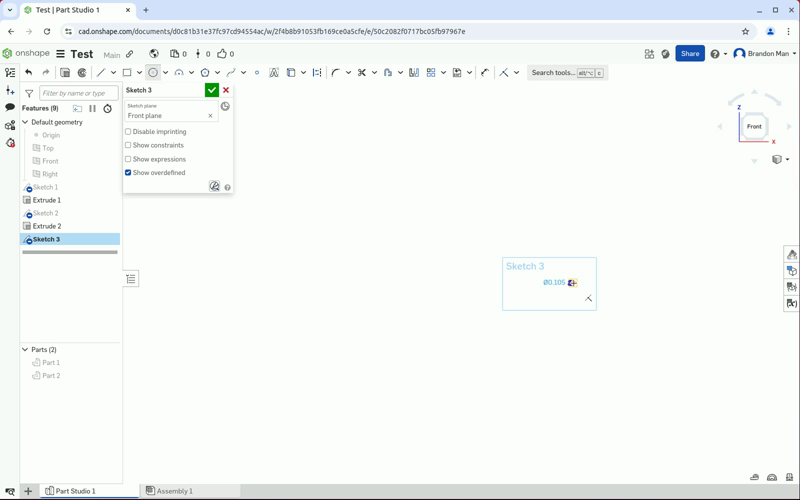
scroll(6)
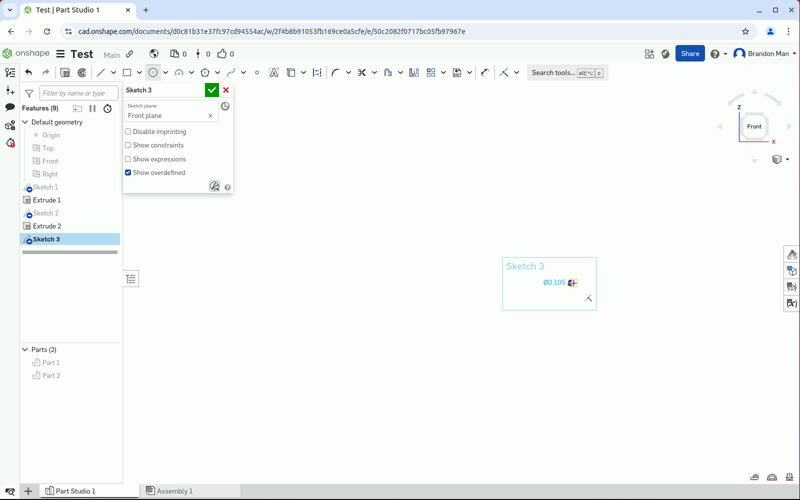
scroll(6)
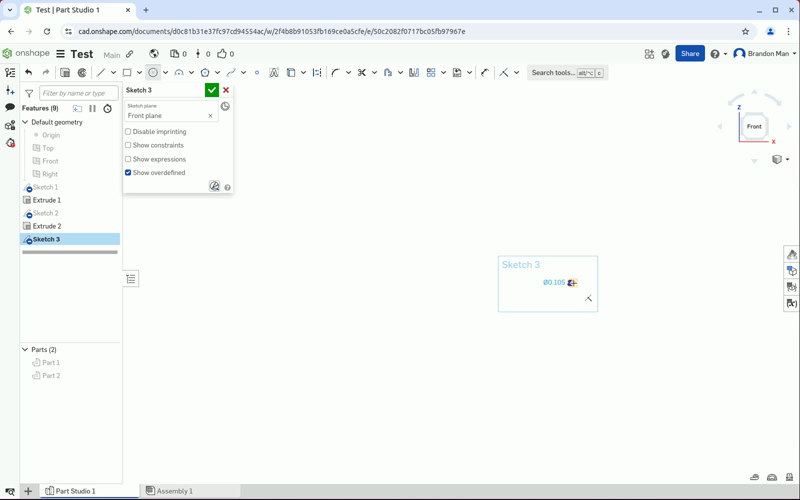
scroll(6)
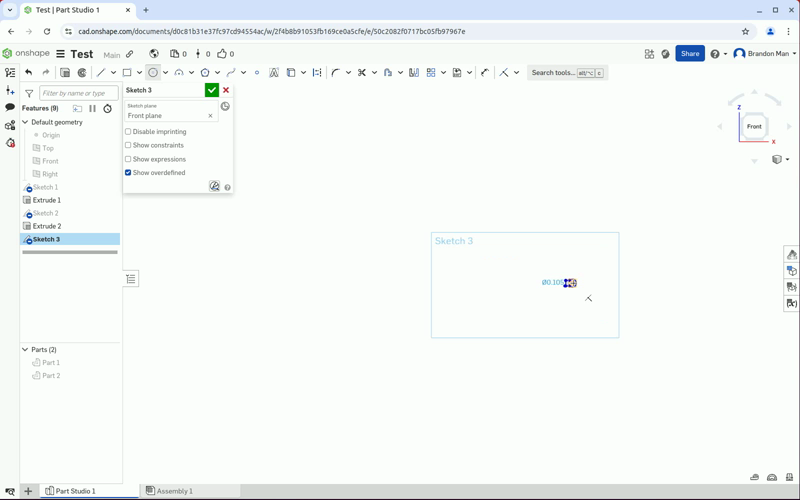
scroll(6)
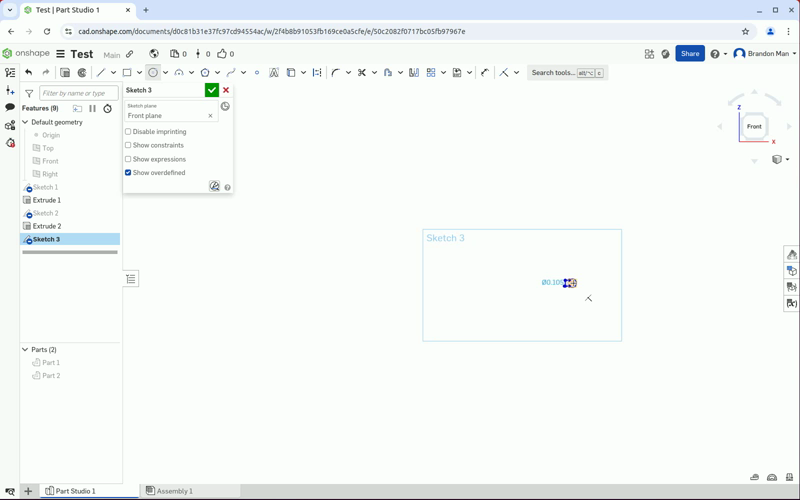
scroll(6)
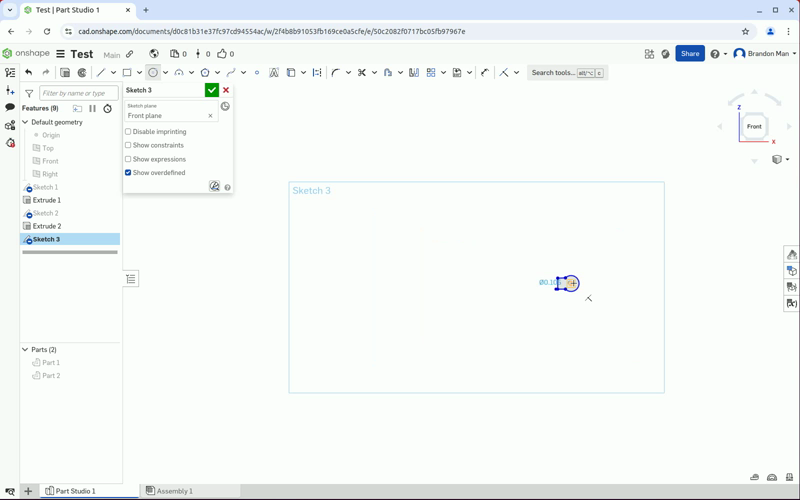
scroll(6)
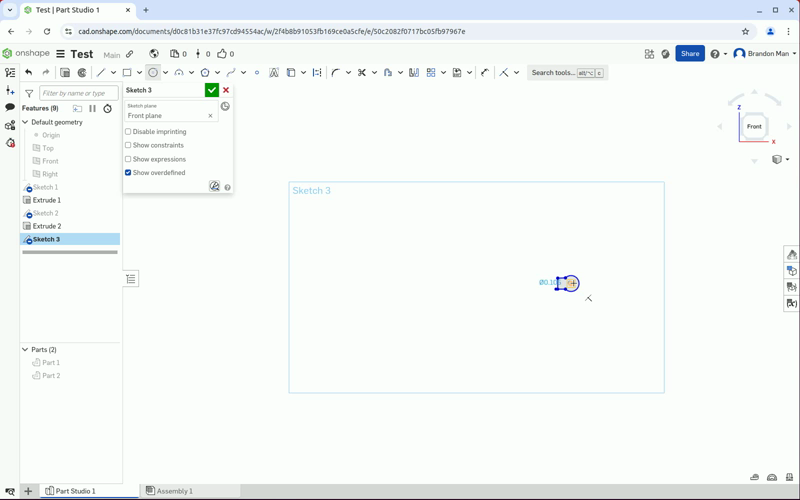
scroll(6)
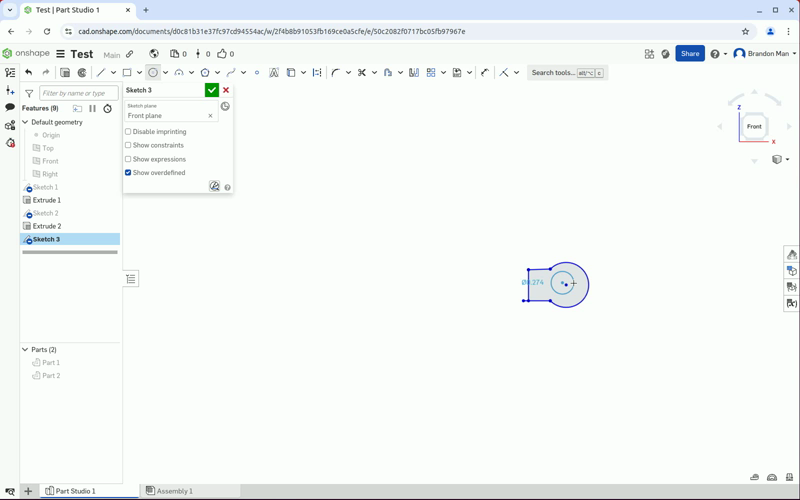
click(573, 282)
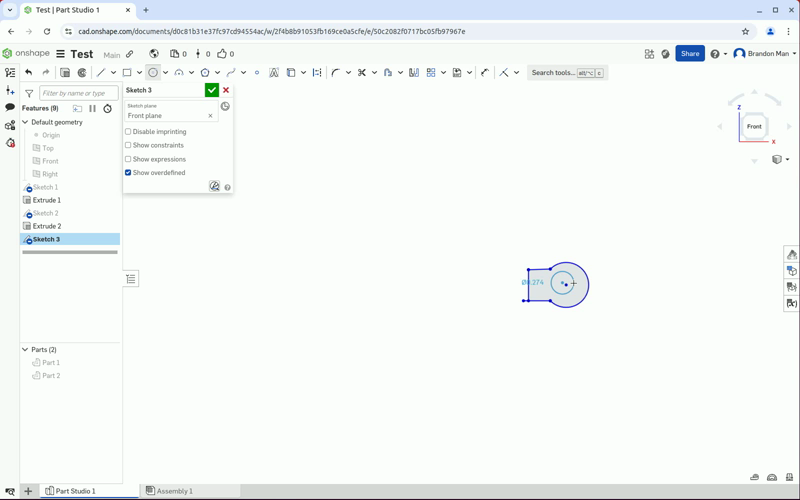
scroll(-6)
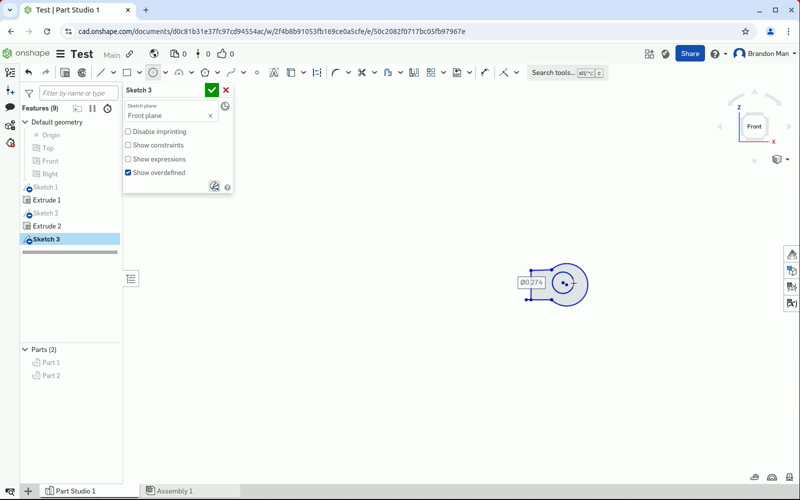
scroll(-6)
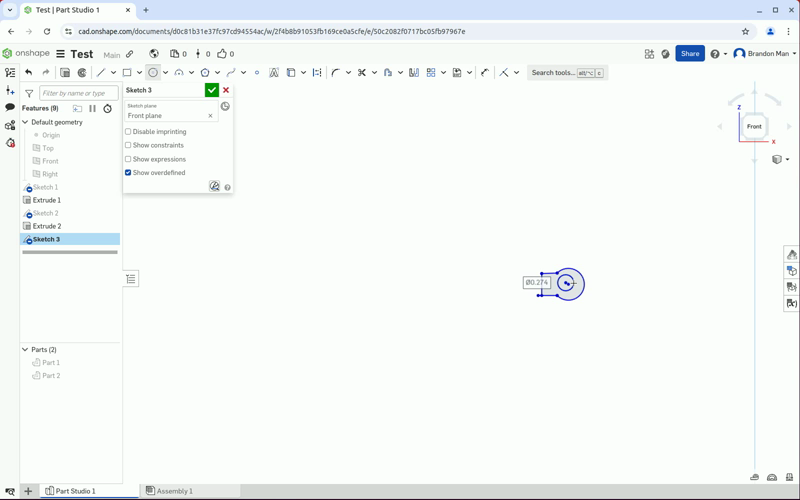
scroll(-6)
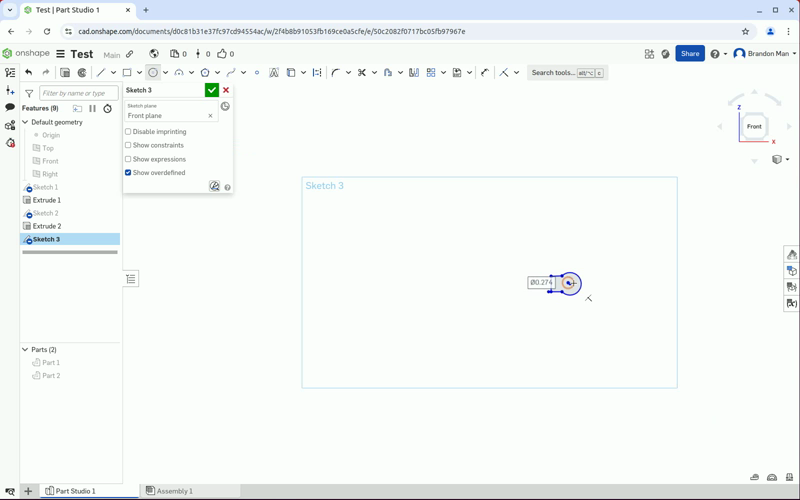
scroll(-6)
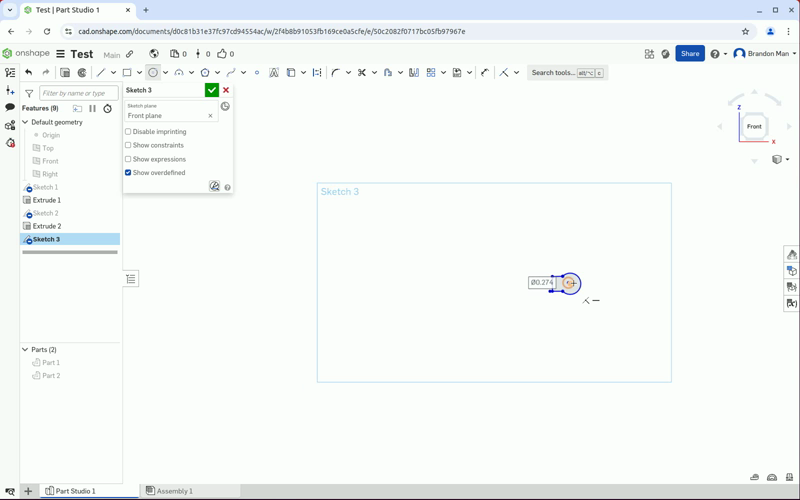
scroll(-6)
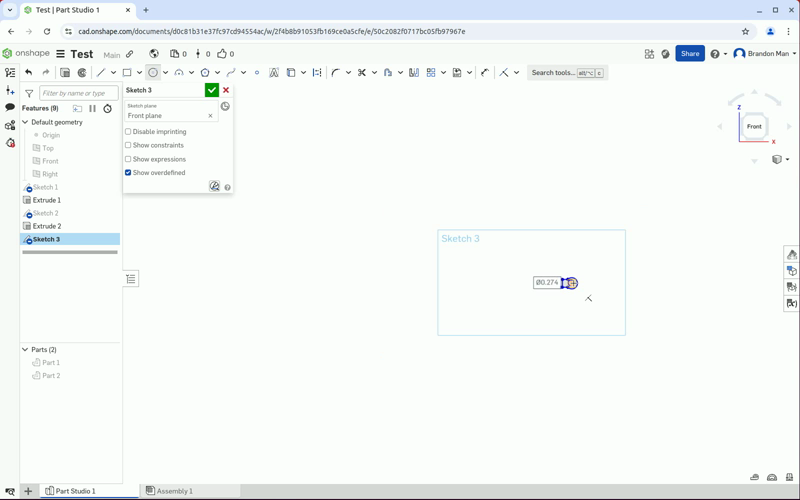
scroll(-6)
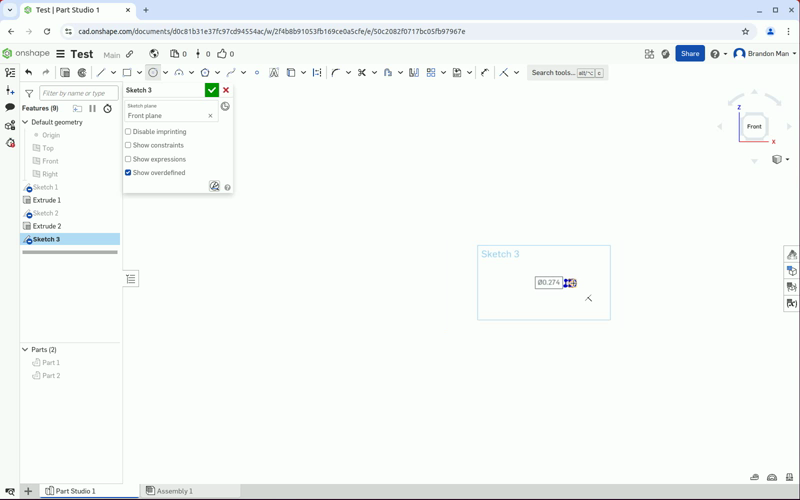
scroll(-6)
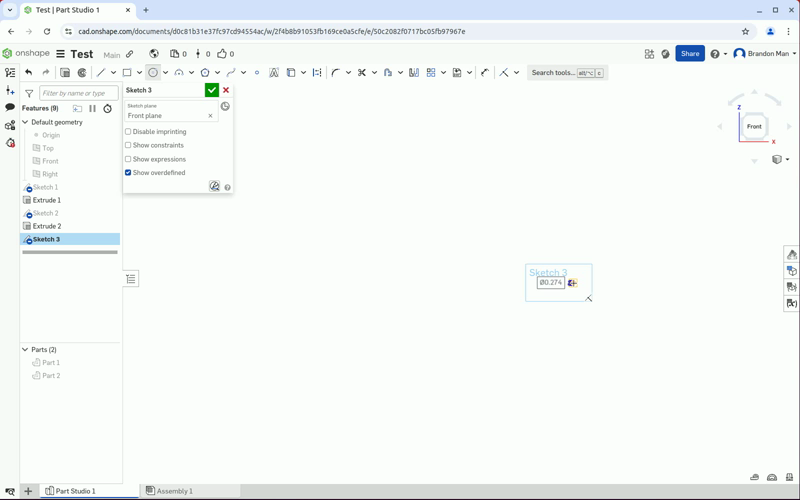
key(esc)
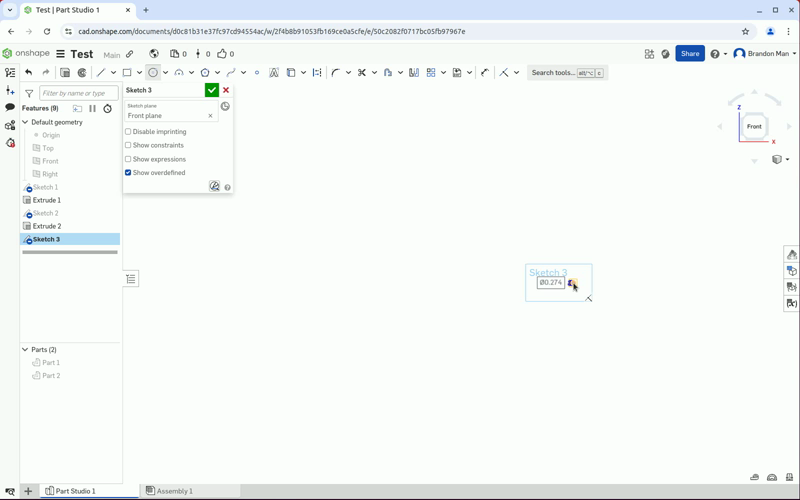
mouse_move(571, 282)
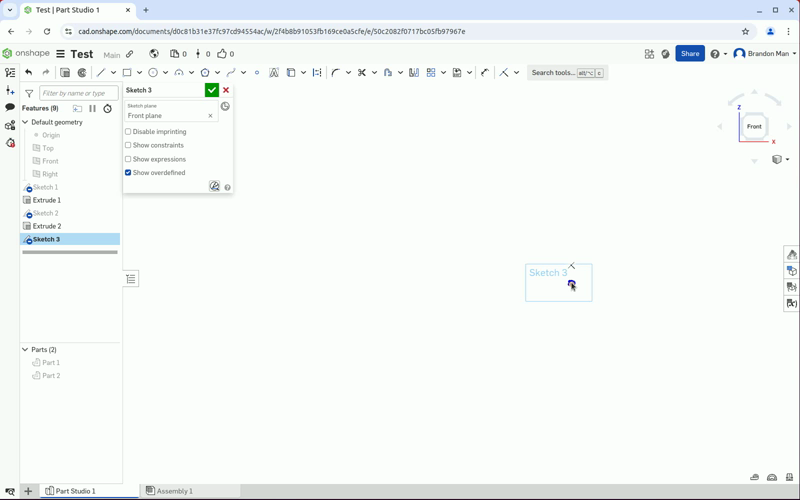
scroll(6)
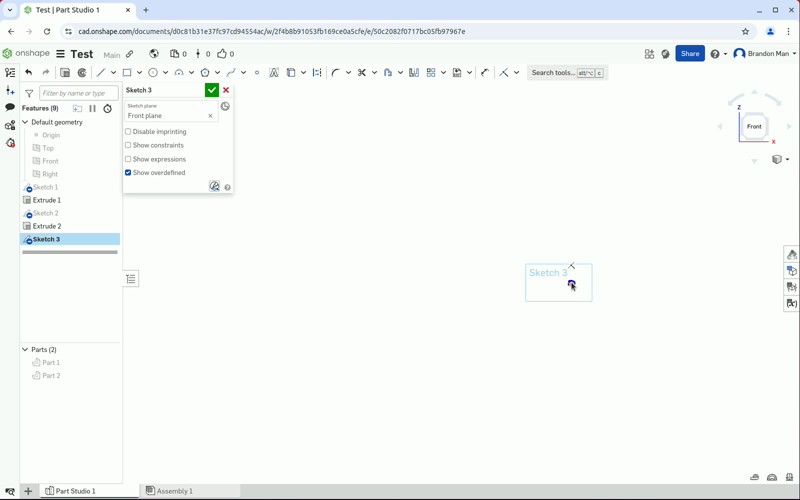
scroll(6)
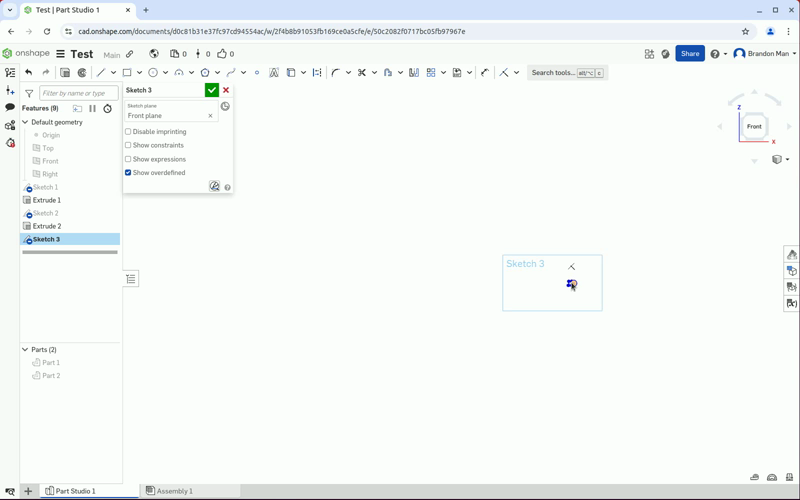
scroll(6)
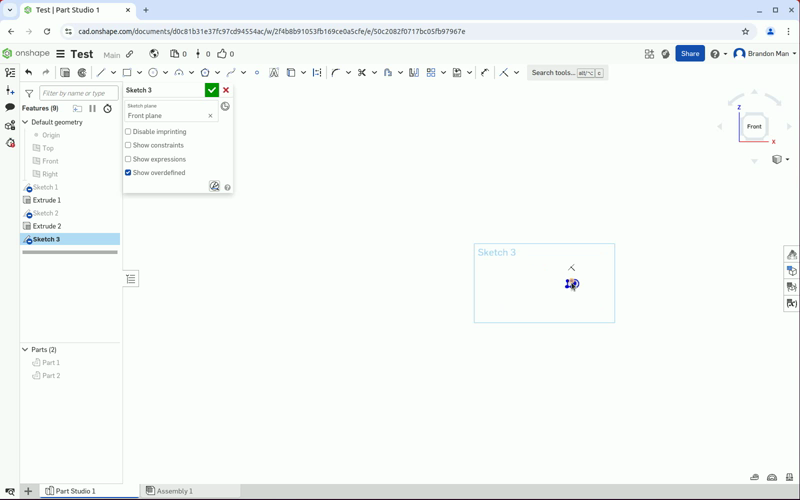
scroll(6)
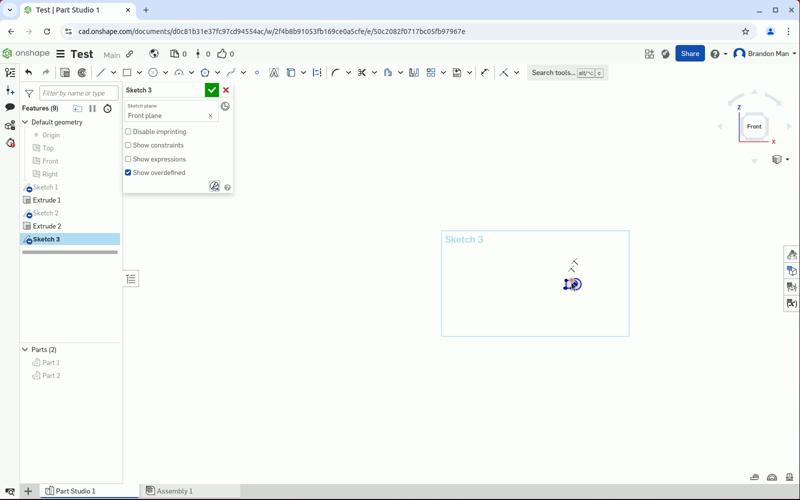
scroll(6)
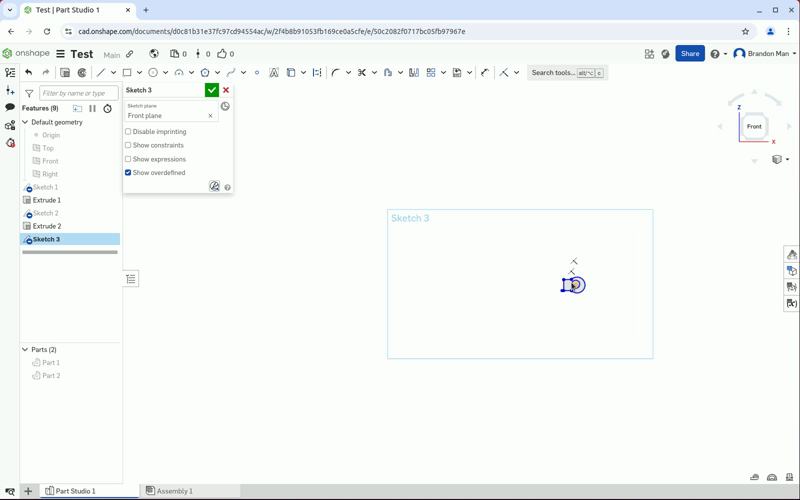
scroll(6)
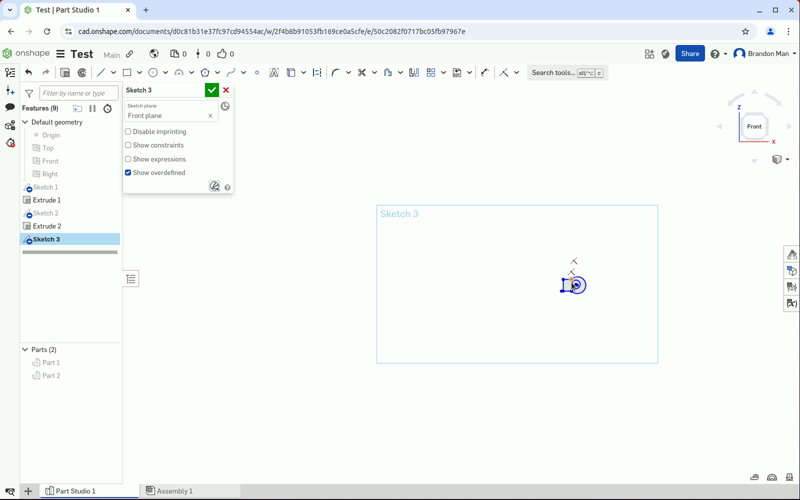
scroll(6)
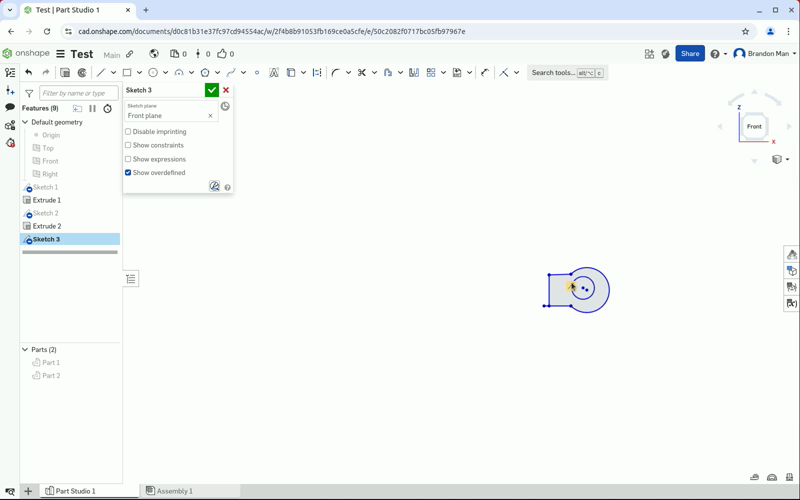
click(571, 282)
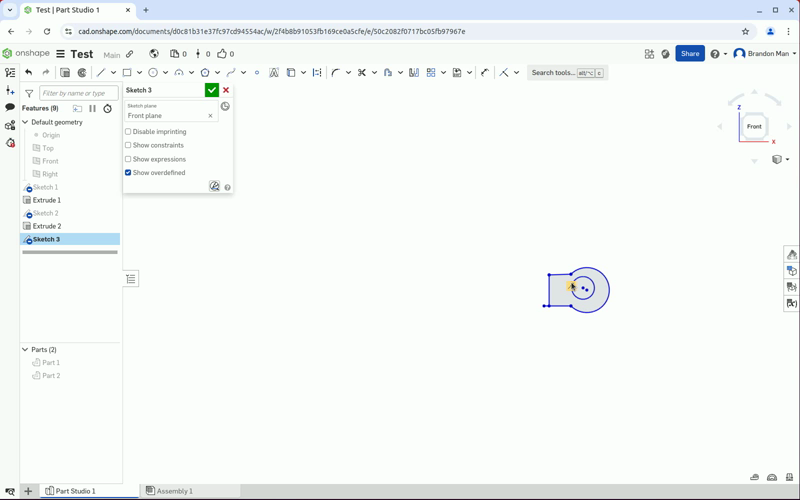
scroll(-6)
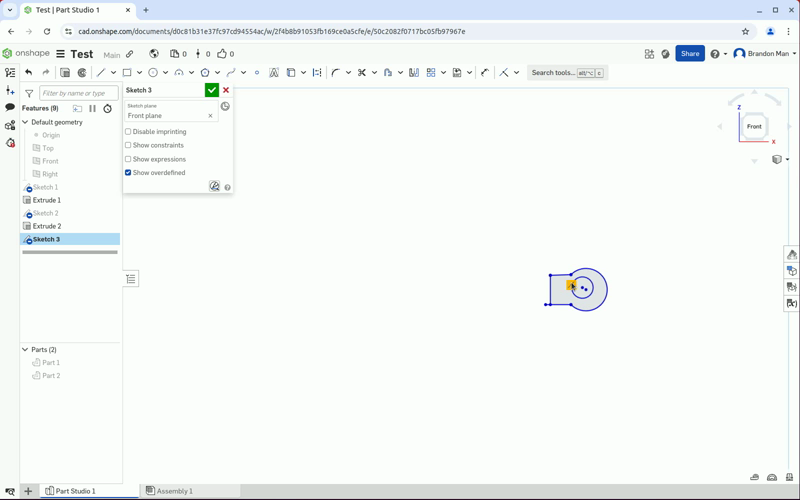
scroll(-6)
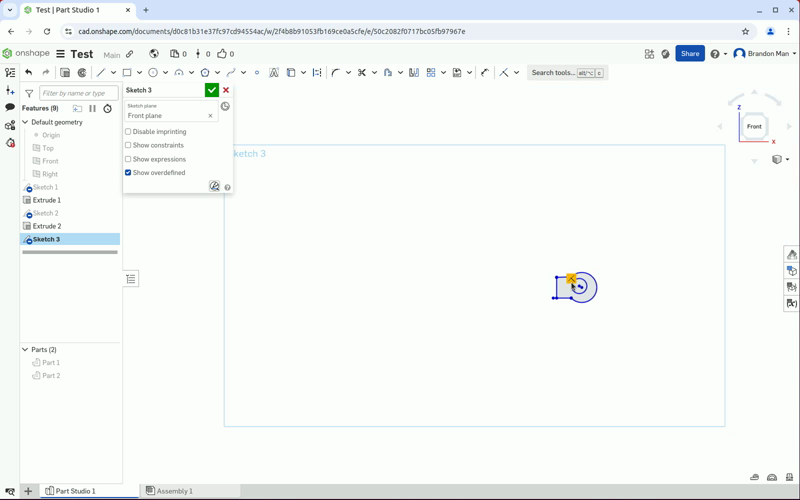
scroll(-6)
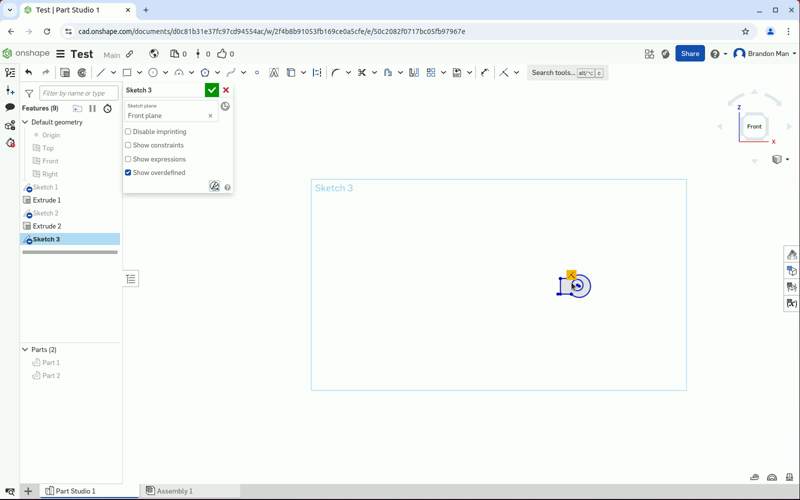
scroll(-6)
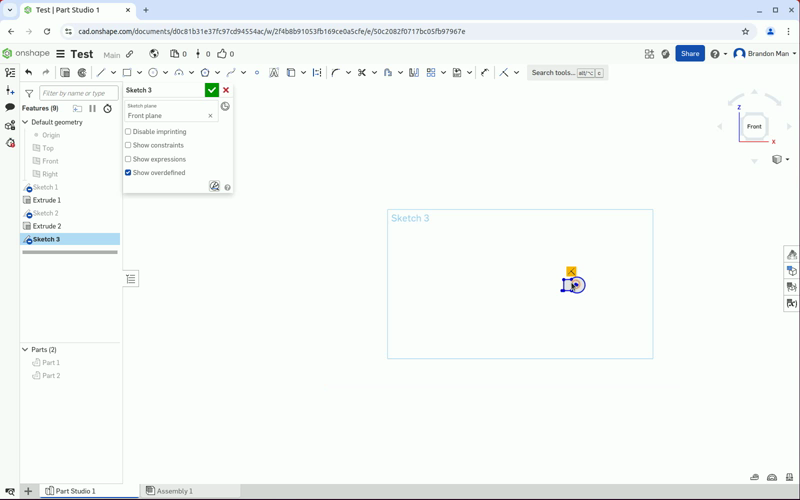
scroll(-6)
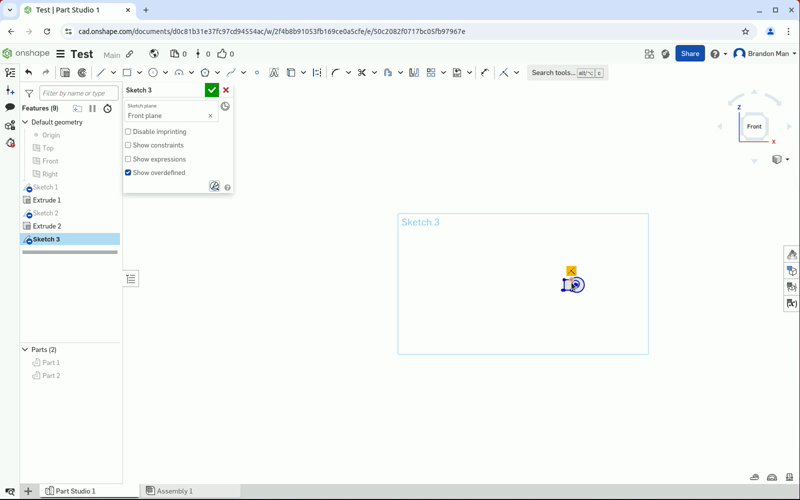
scroll(-6)
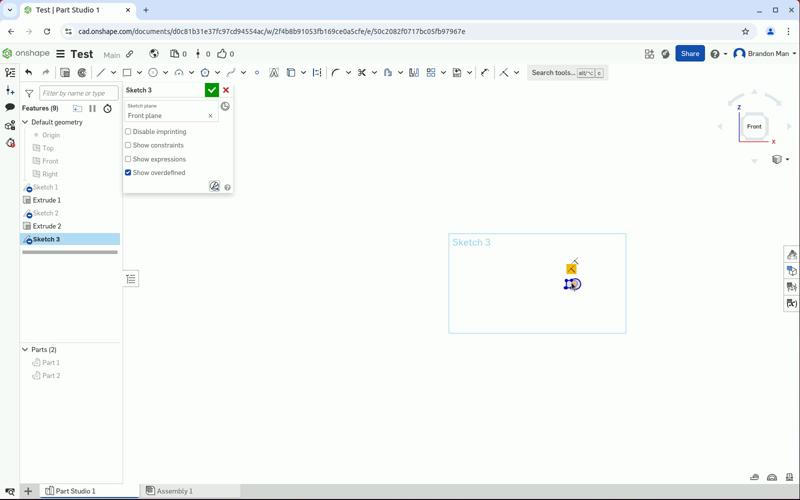
scroll(-6)
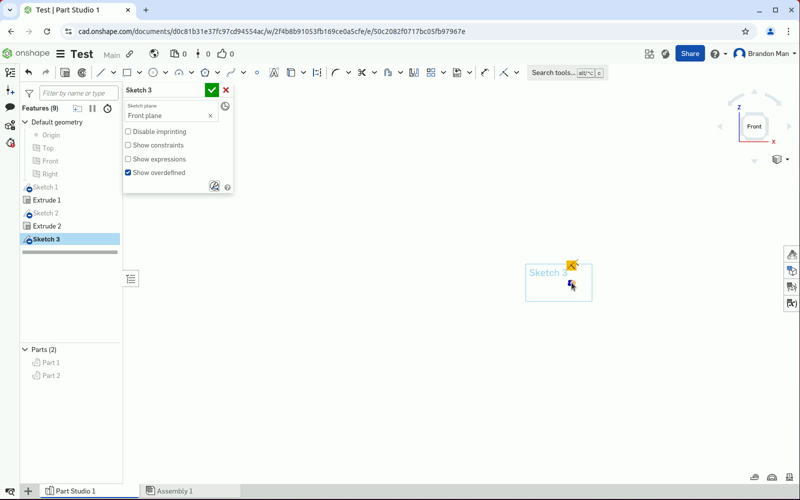
mouse_move(73, 352)
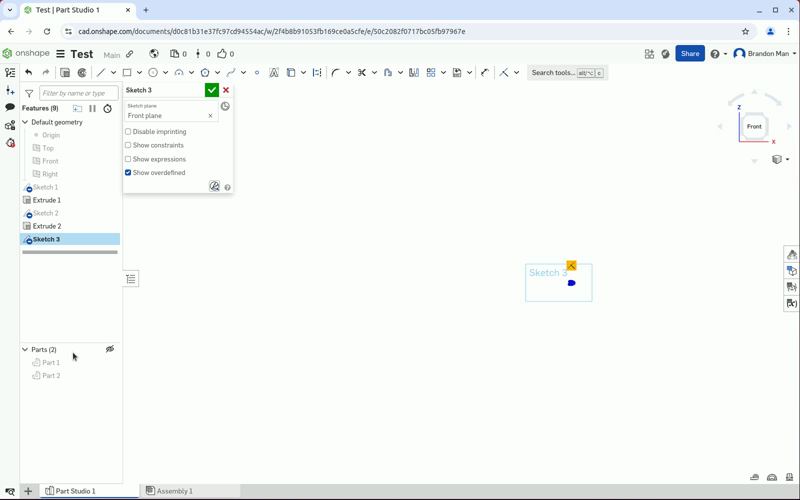
key(shift+y)
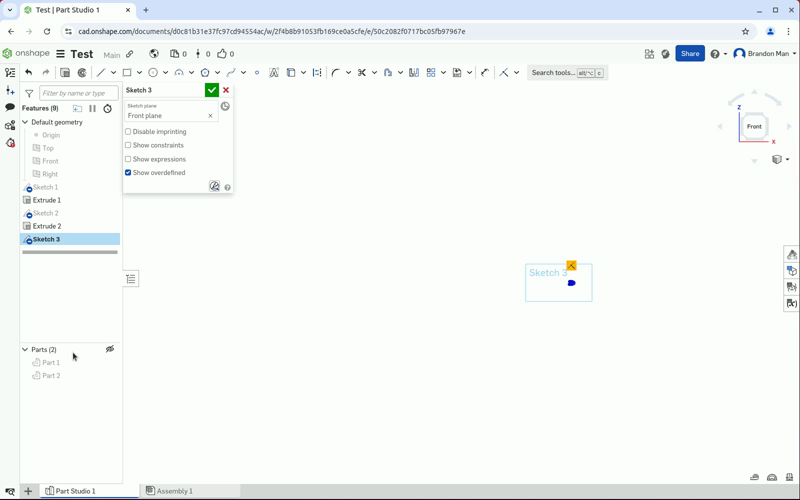
key(shift+e)
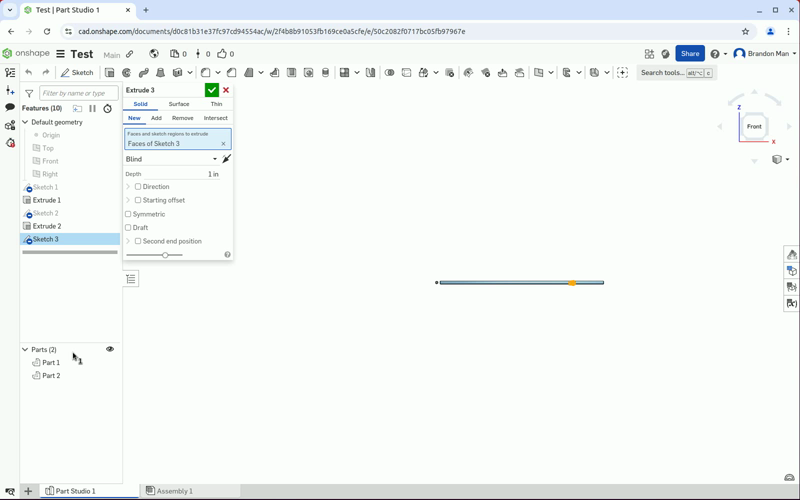
mouse_move(143, 106)
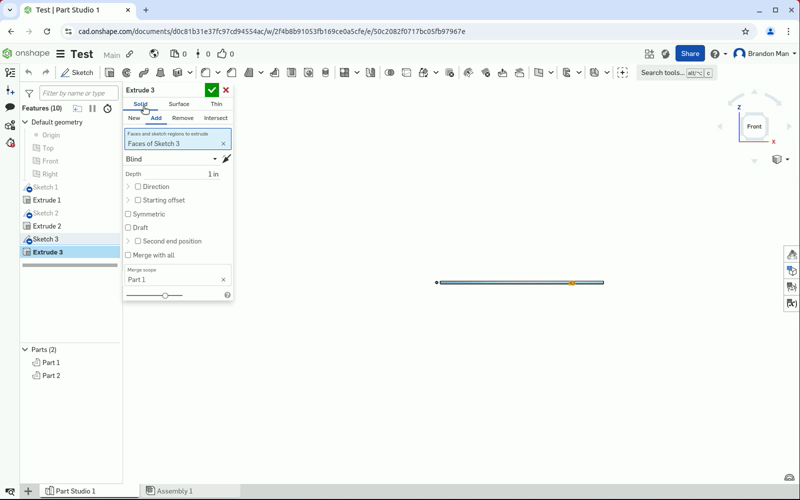
click(143, 106)
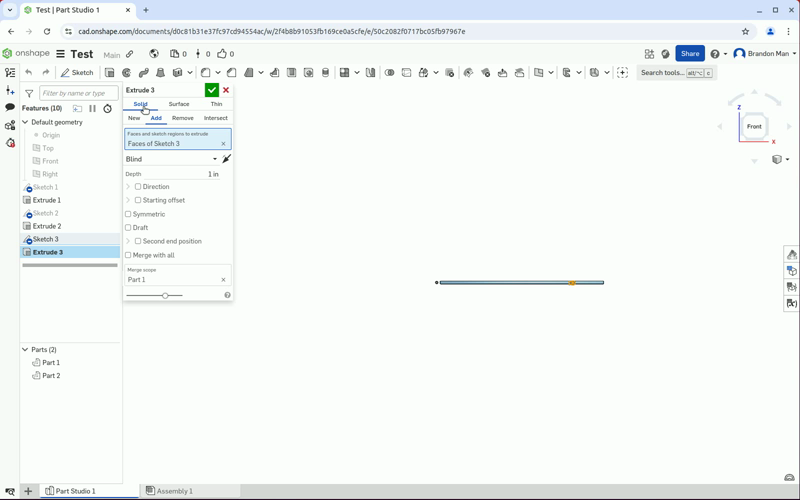
mouse_move(137, 120)
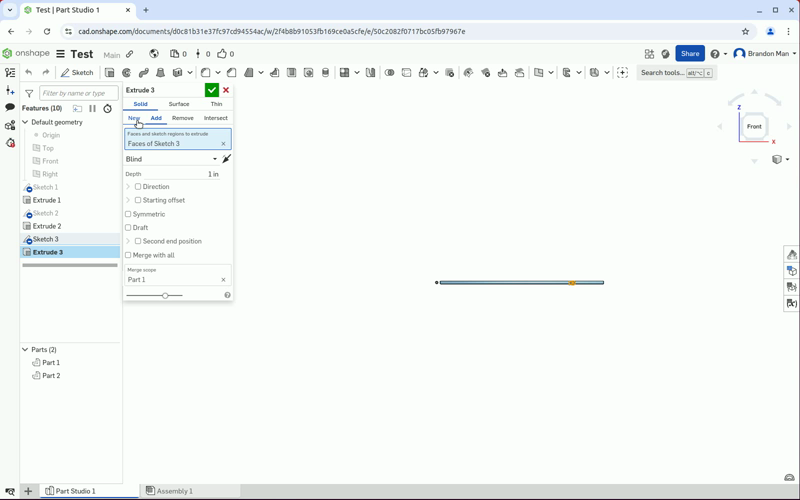
click(137, 120)
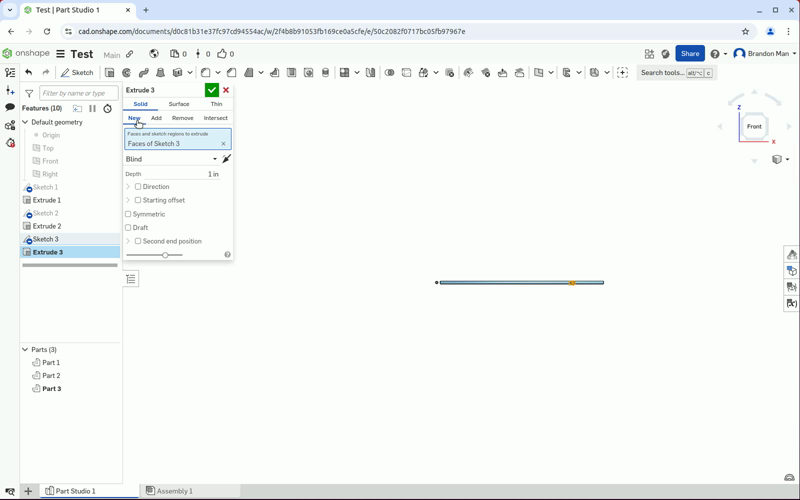
key(tab, 4)
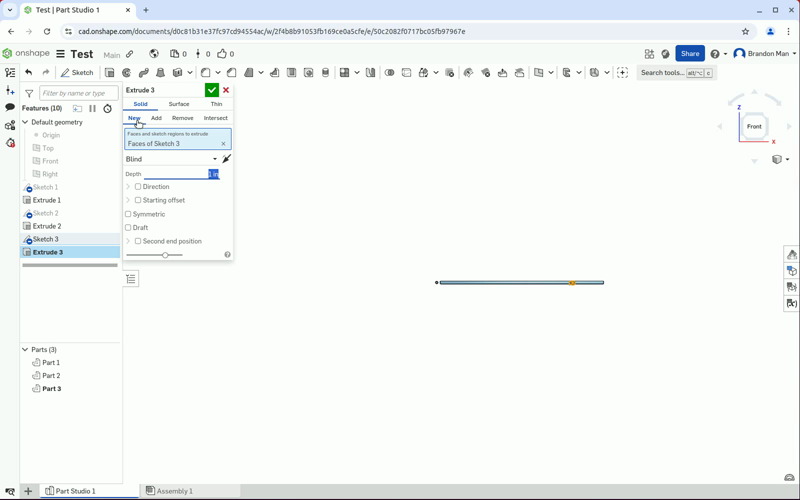
text(-0.482)
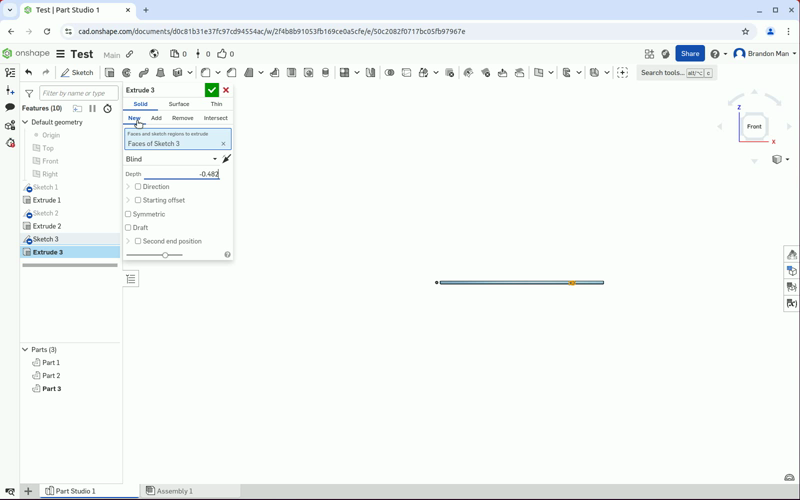
key(tab, 3)
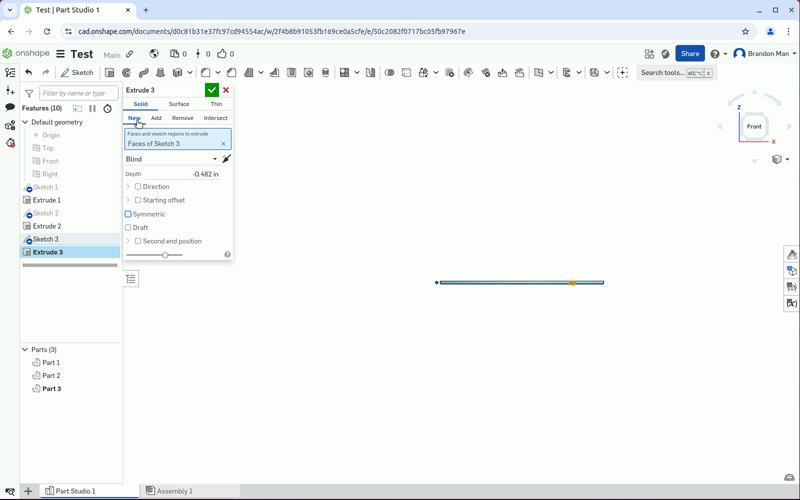
key(space)
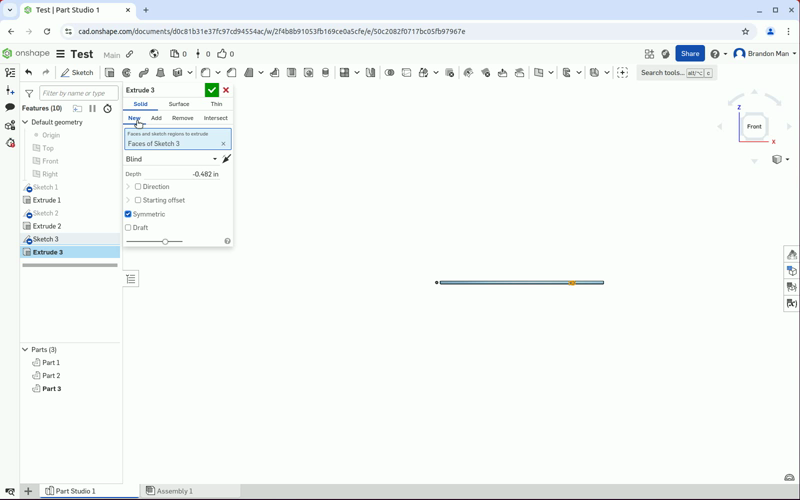
key(enter)
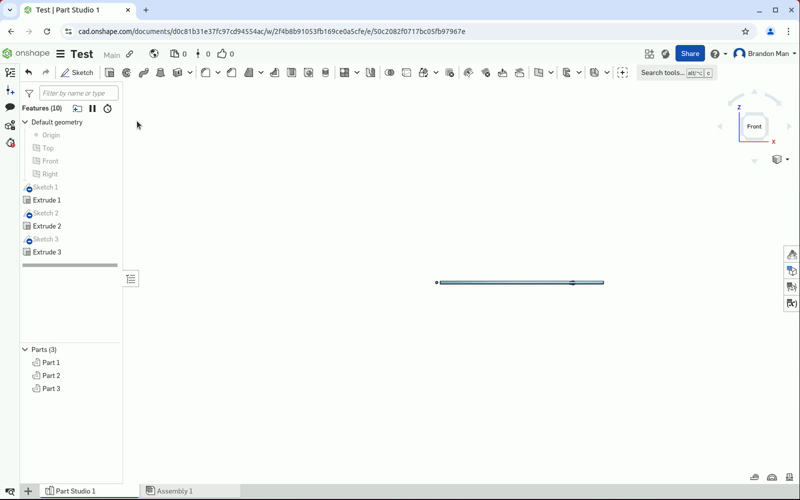
key(shift+h)
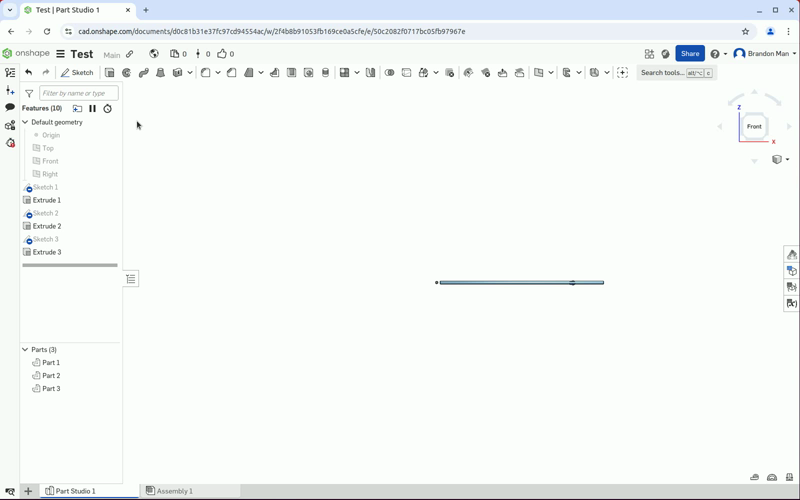
key(shift+h)
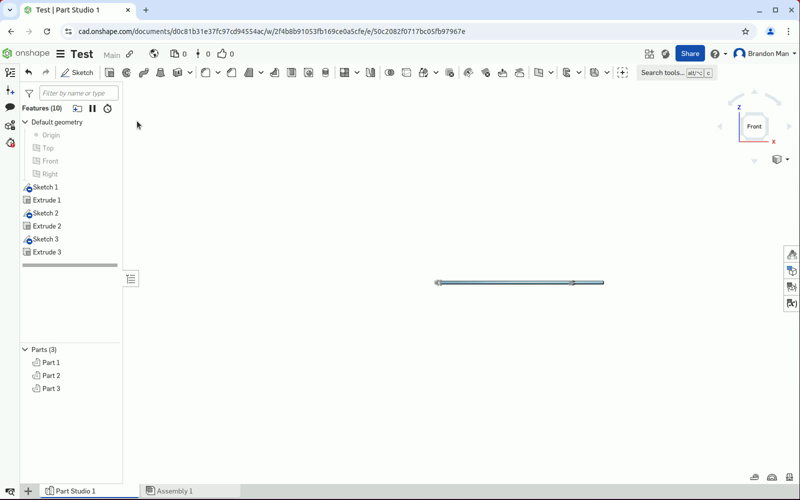
key(shift+7)
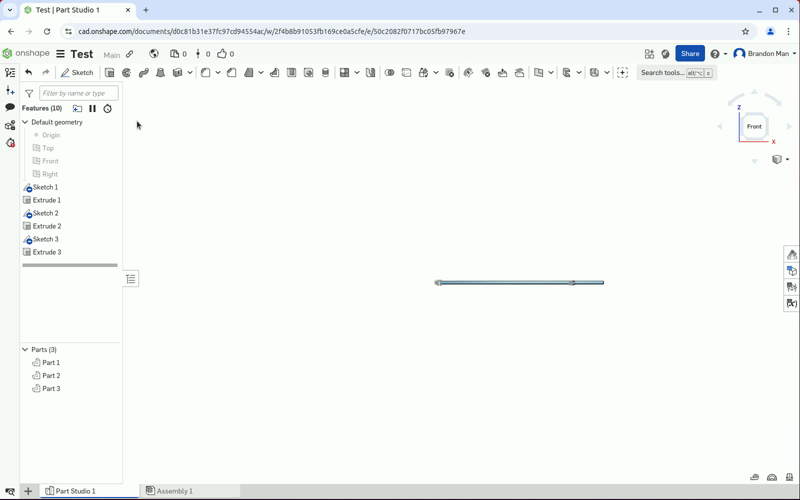
key(left, 2)
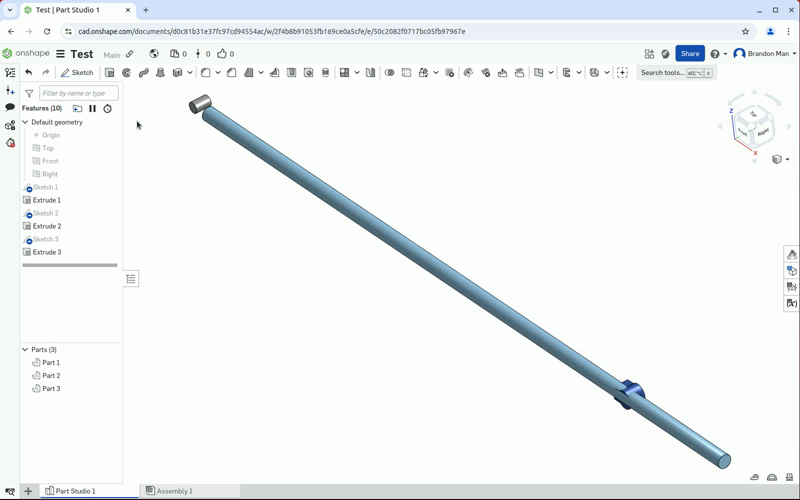
key(down, 2)
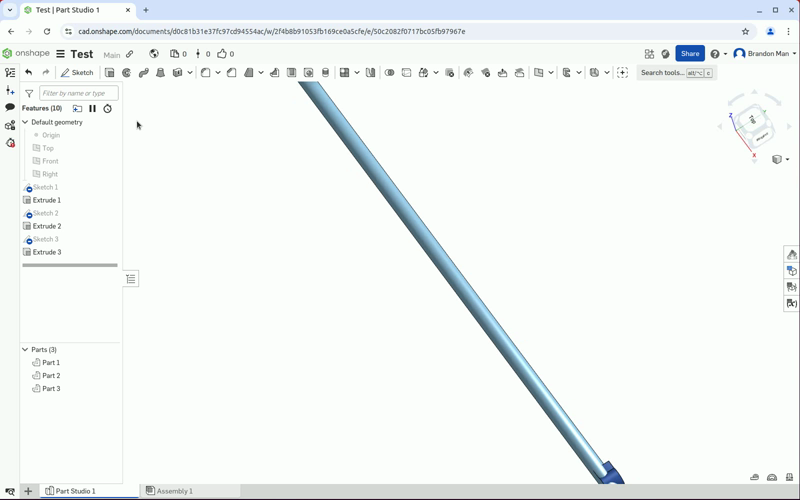
key(up, 2)
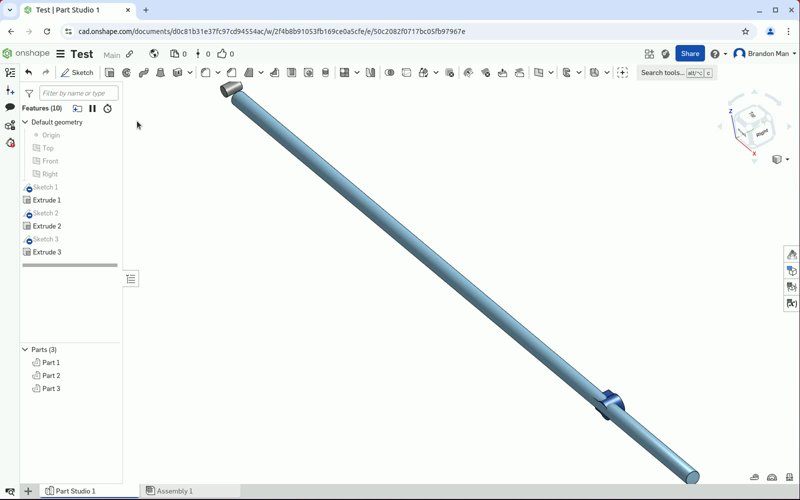
key(right, 2)
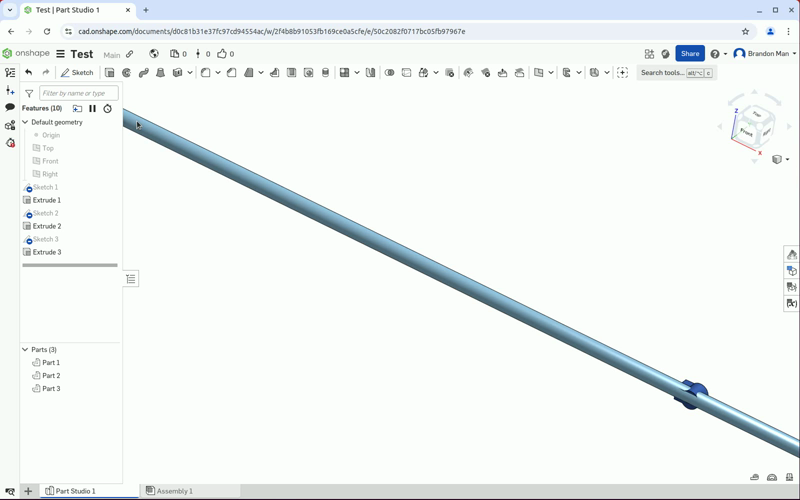
mouse_move(73, 189)
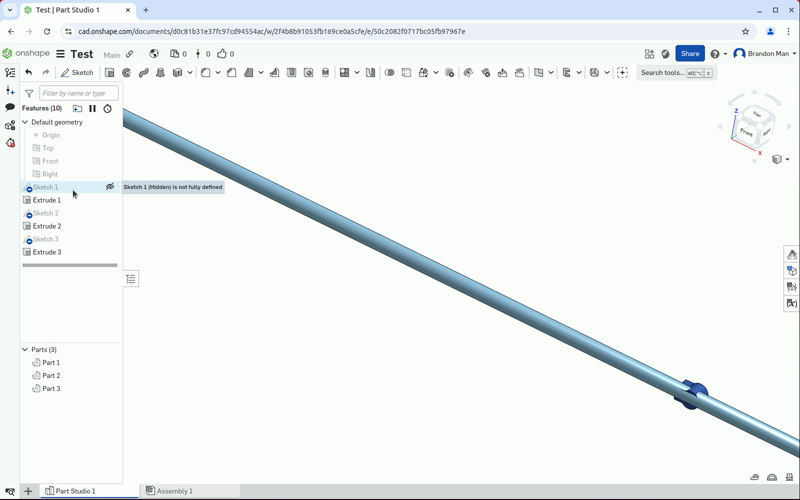
click(73, 189)